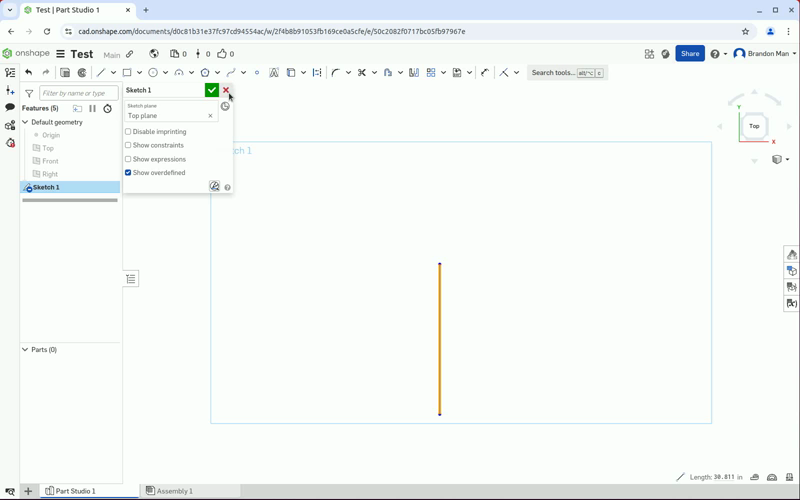
key(shift+h)
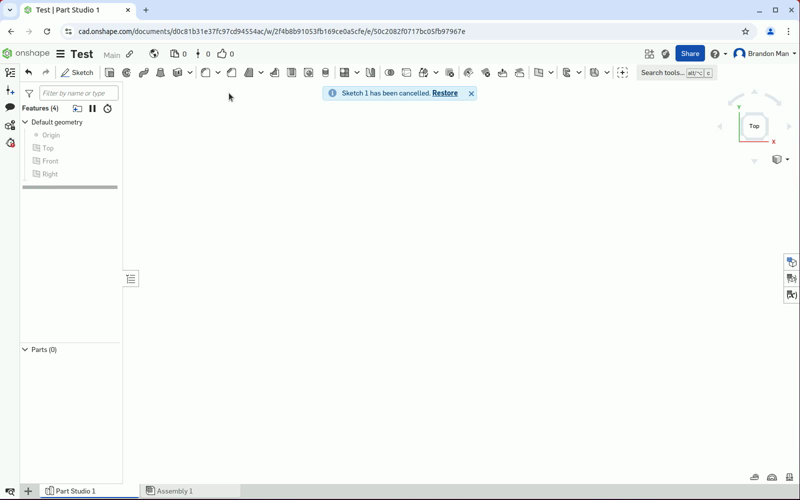
mouse_move(73, 352)
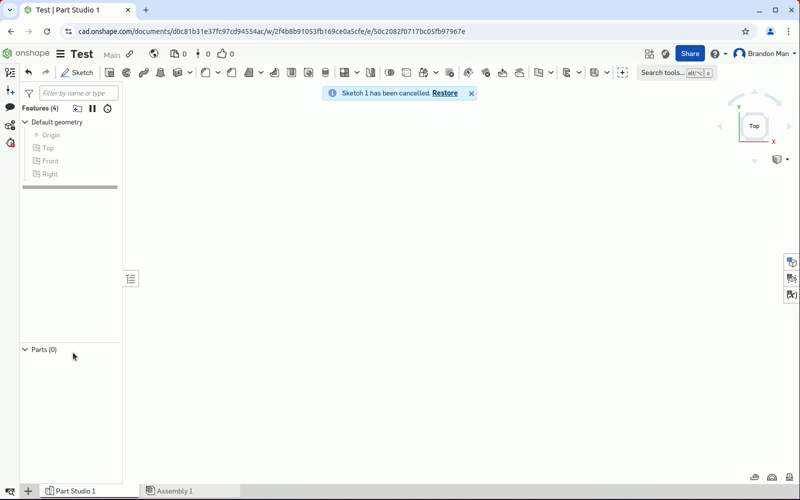
key(y)
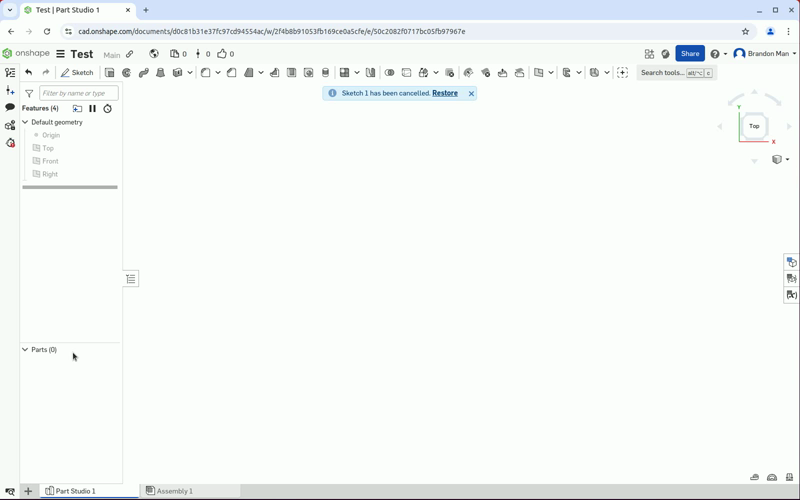
key(shift+p)
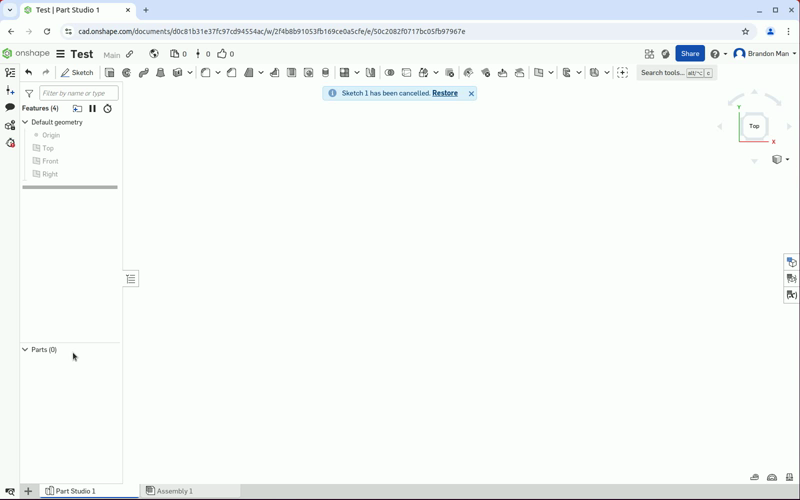
key(space)
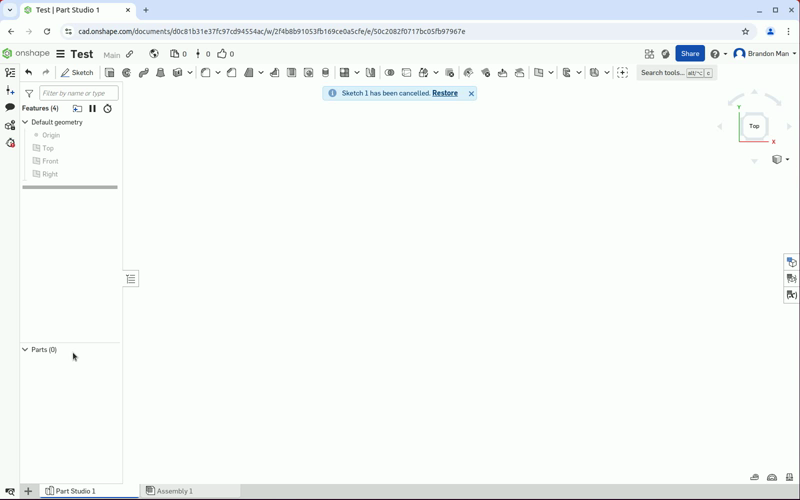
key_down(shift)
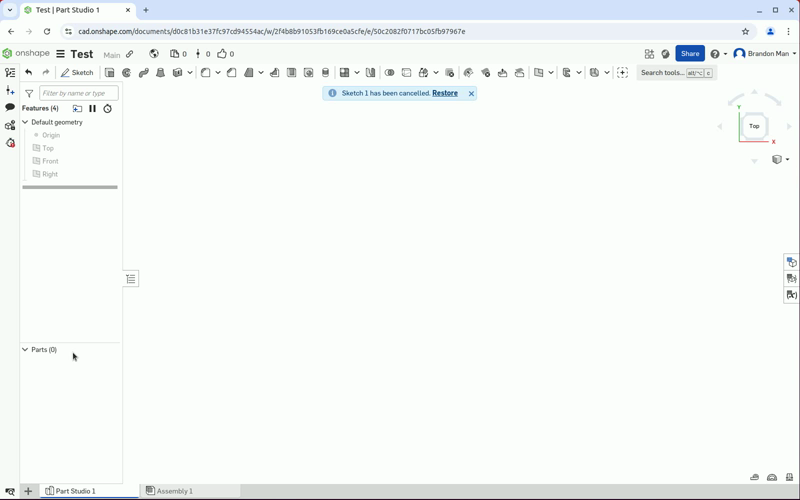
key(up)
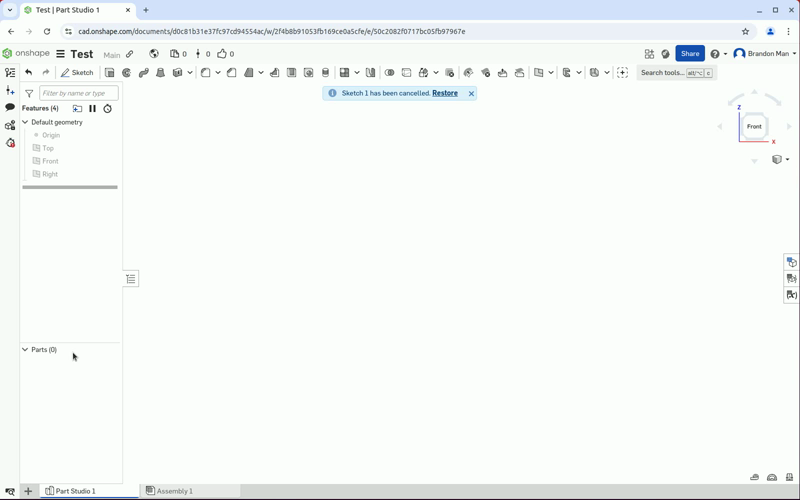
key_up(shift)
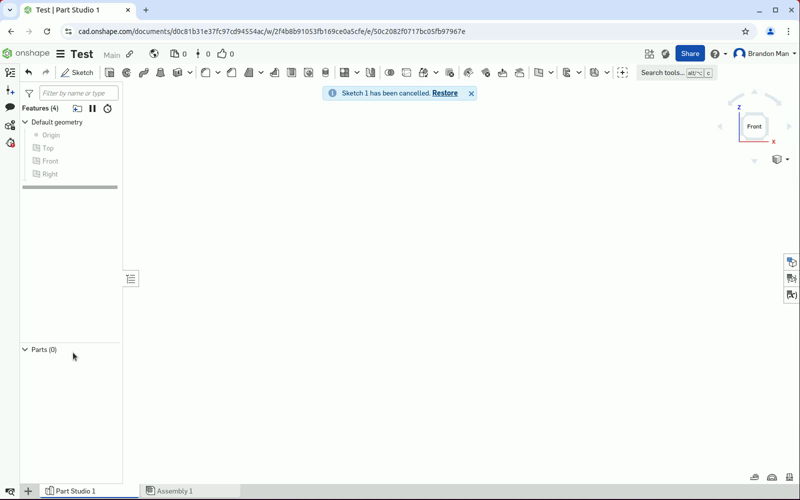
mouse_move(73, 352)
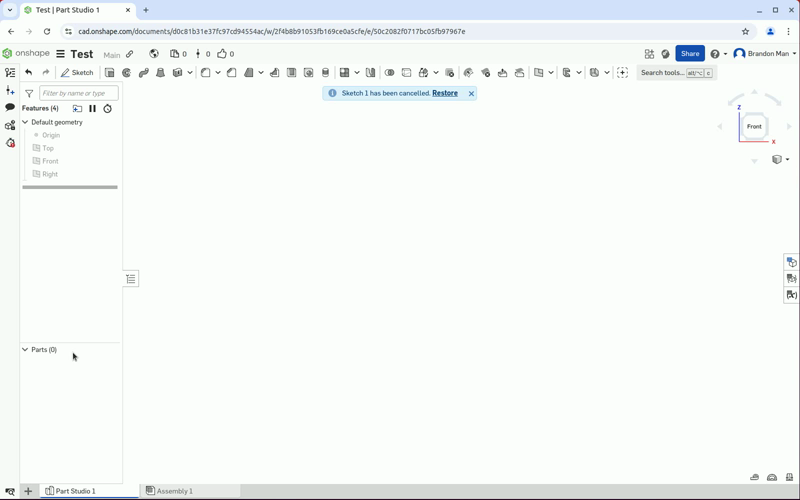
key(shift+y)
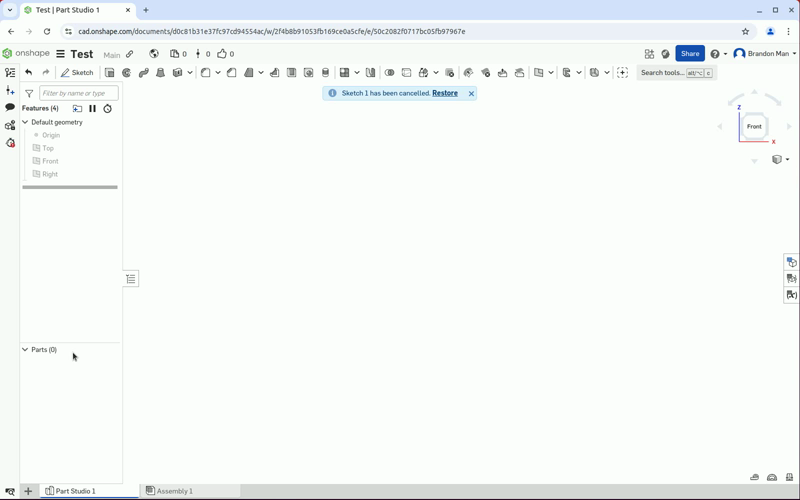
key(shift+s)
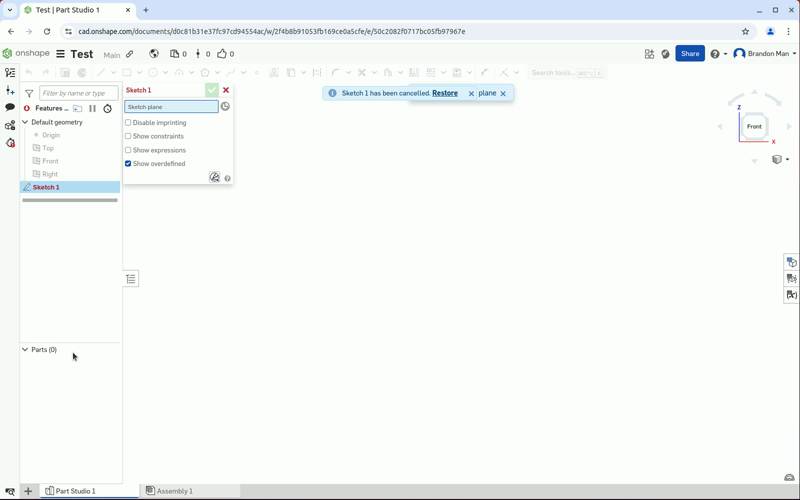
mouse_move(73, 163)
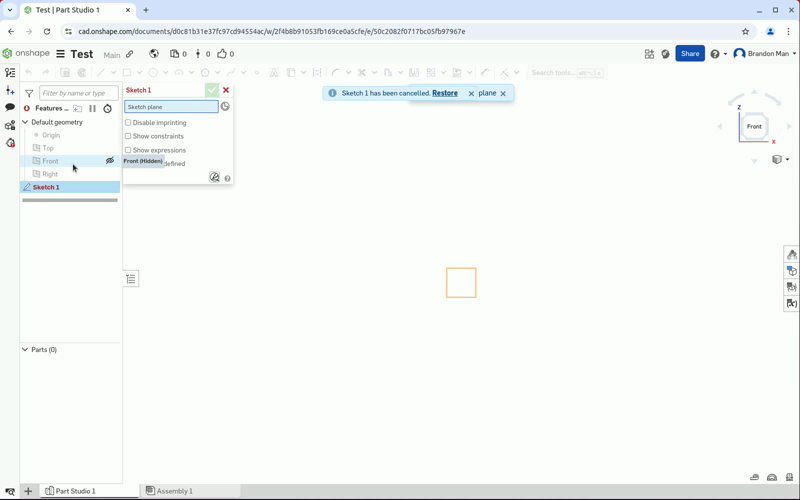
click(73, 163)
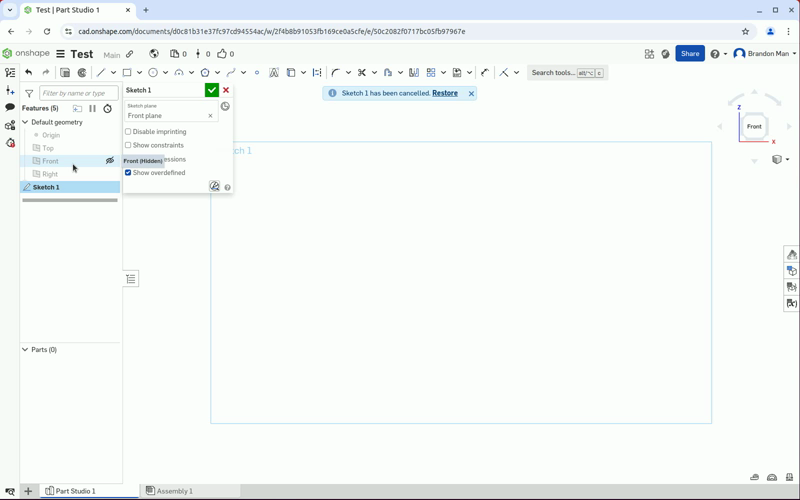
mouse_move(73, 352)
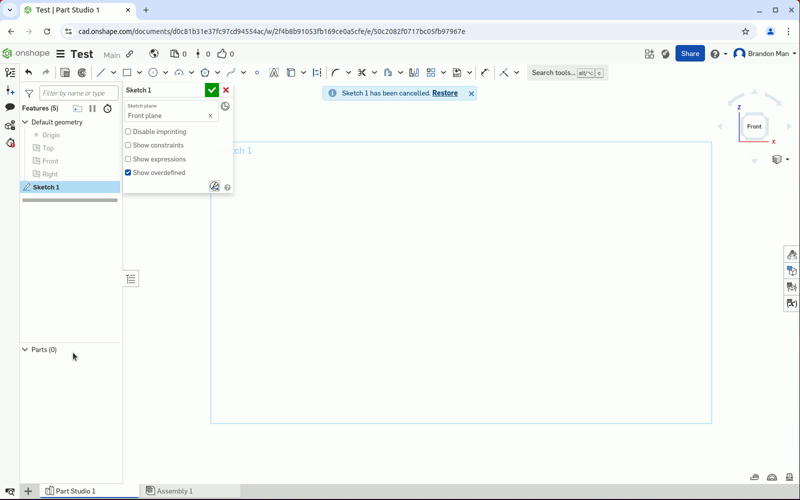
key(y)
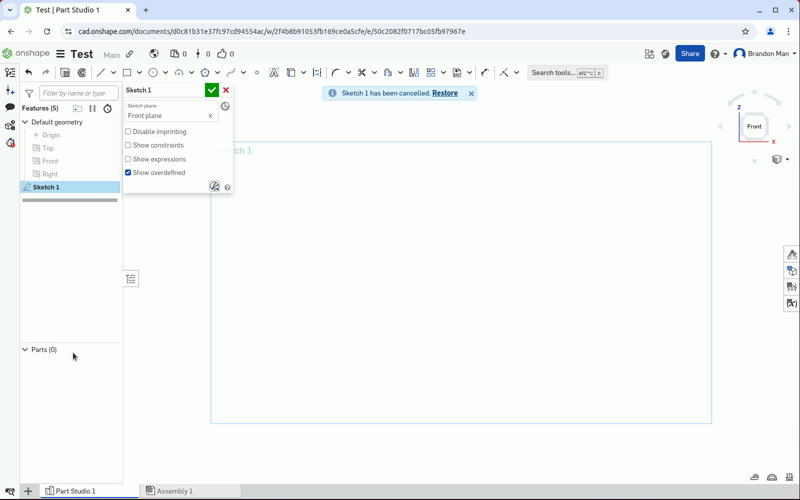
key(l)
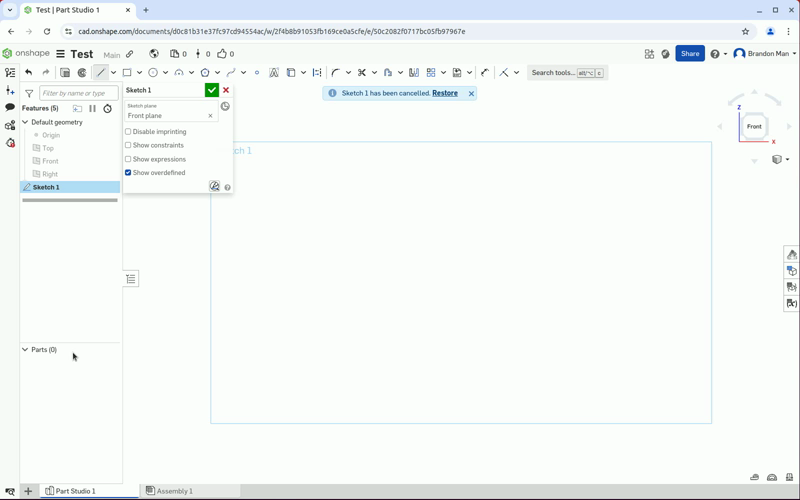
key_down(shift)
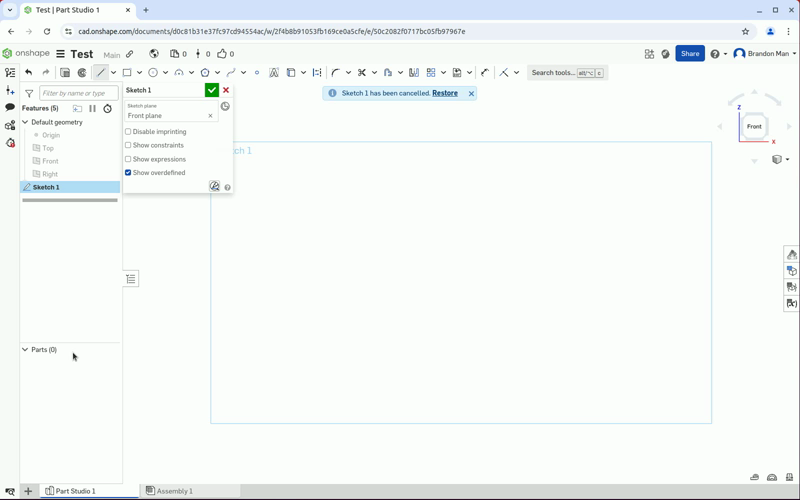
mouse_move(460, 282)
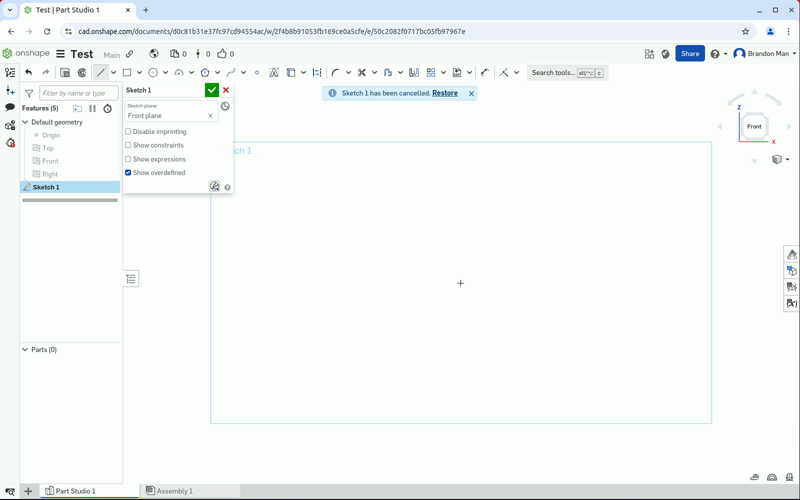
click(460, 282)
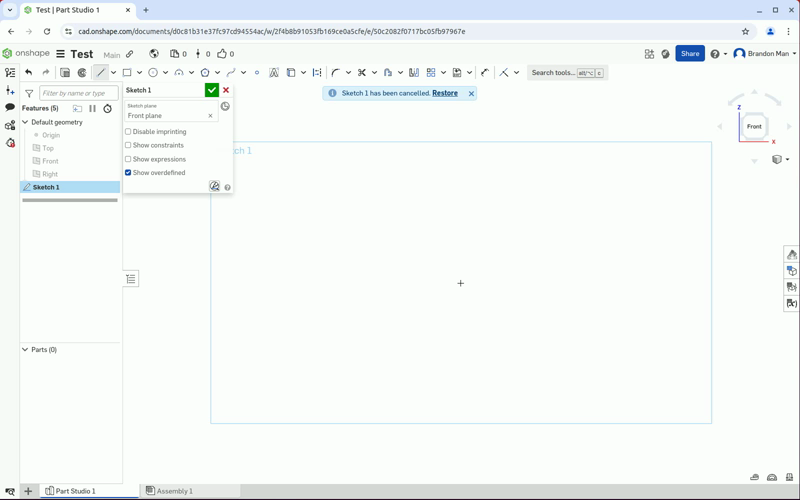
key_up(shift)
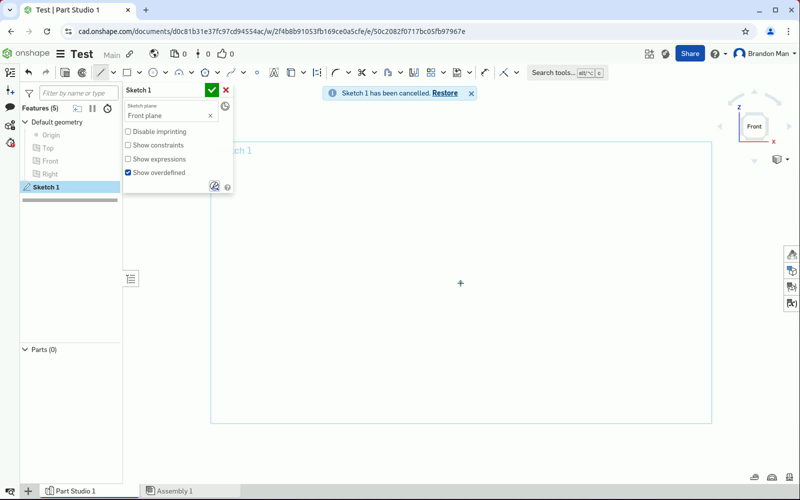
key_down(shift)
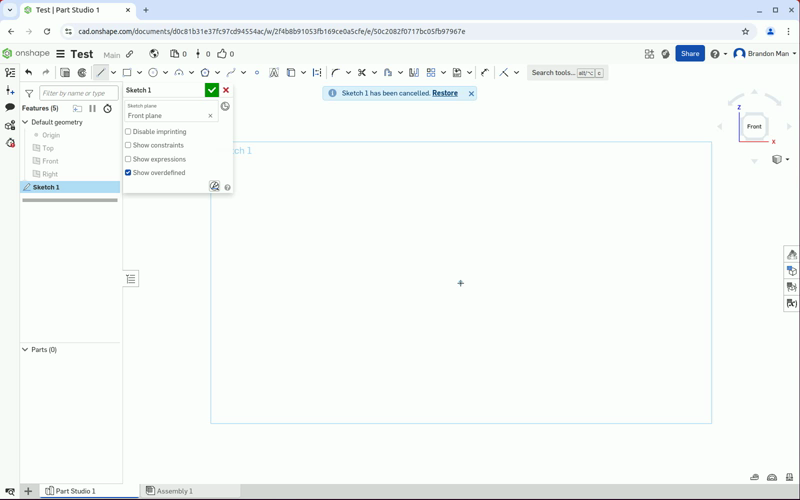
mouse_move(490, 282)
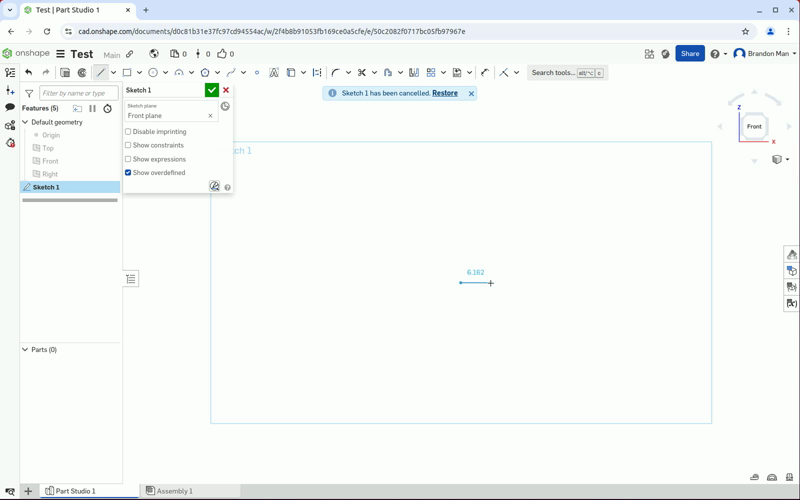
mouse_move(497, 282)
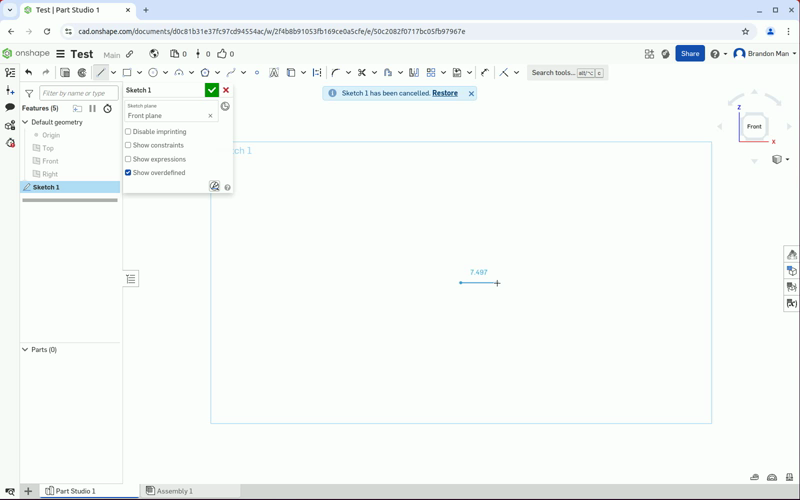
click(497, 282)
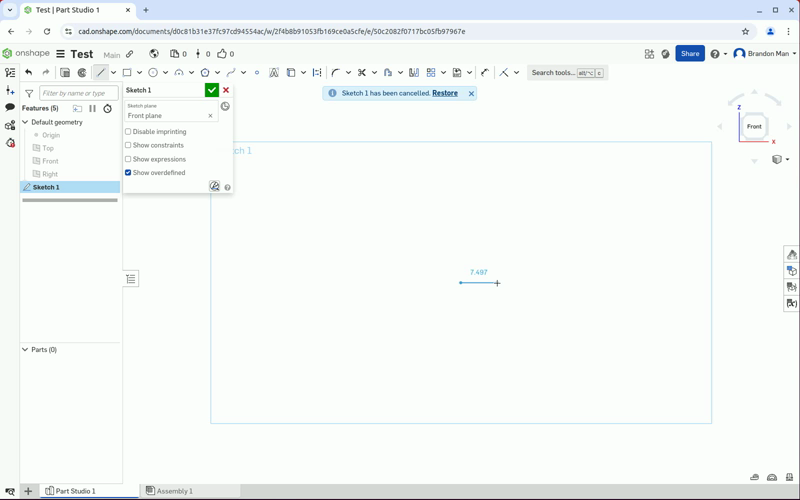
key_up(shift)
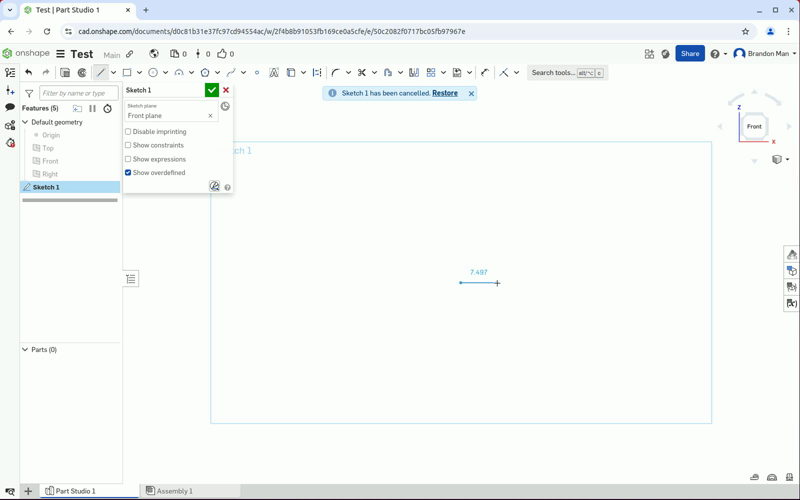
key_down(shift)
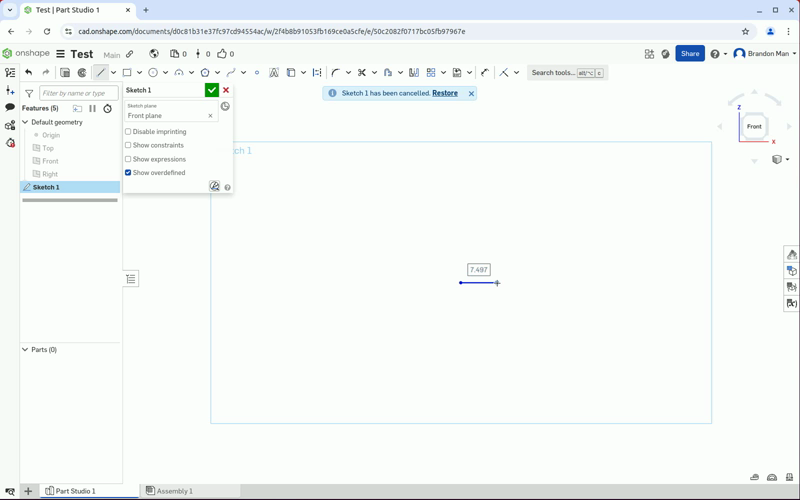
mouse_move(527, 282)
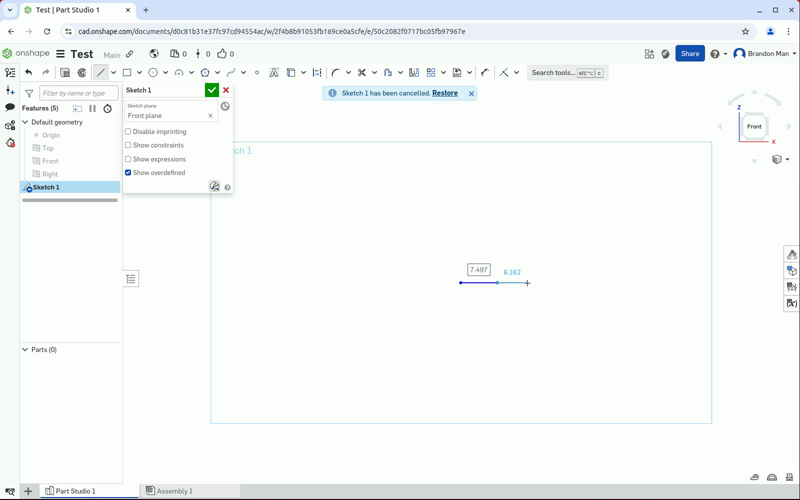
mouse_move(497, 279)
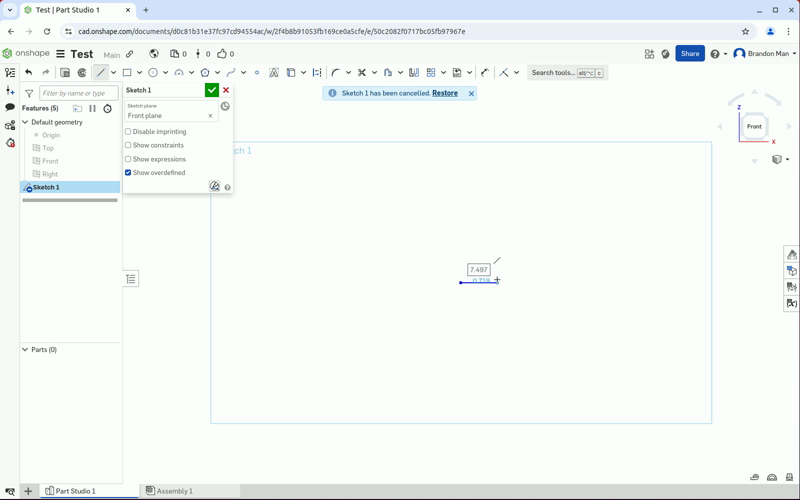
scroll(6)
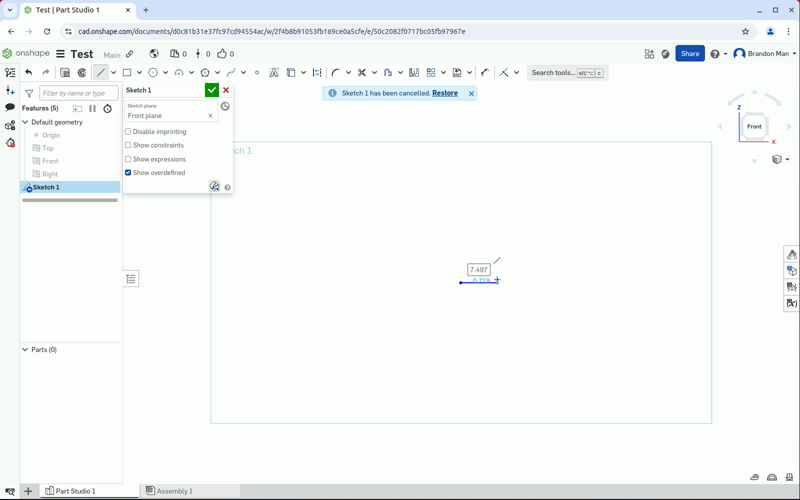
scroll(6)
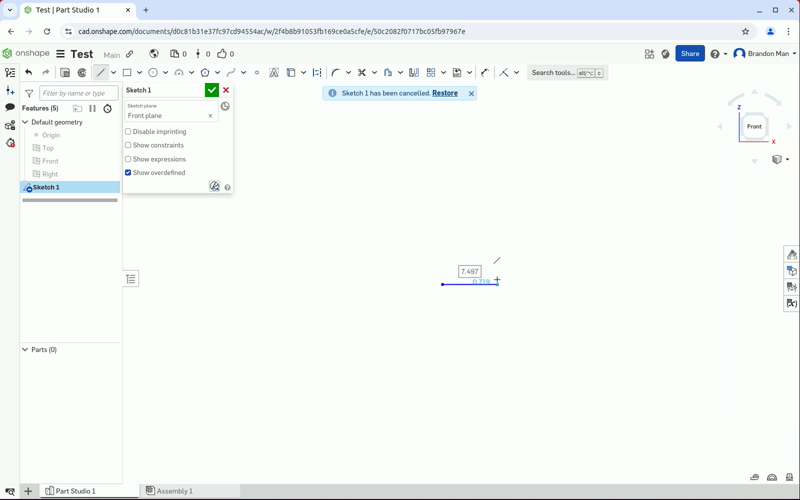
scroll(6)
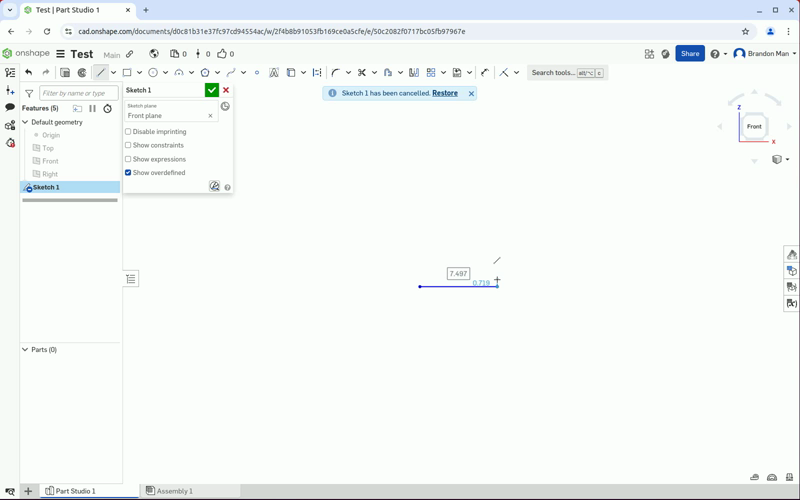
scroll(6)
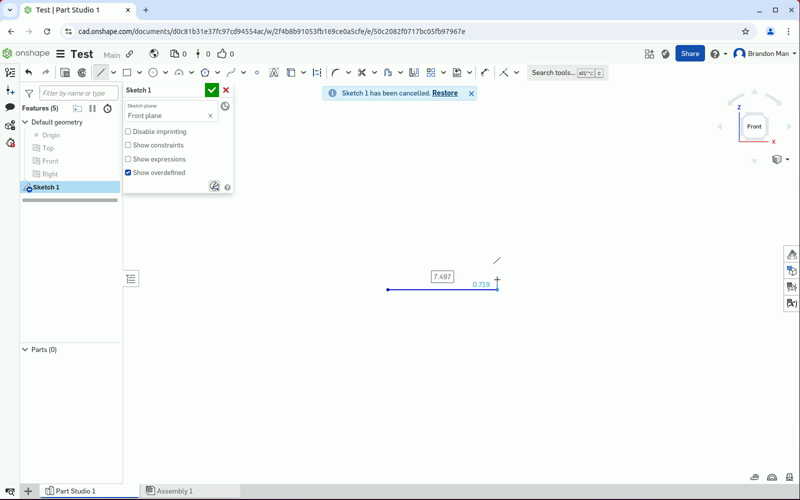
scroll(6)
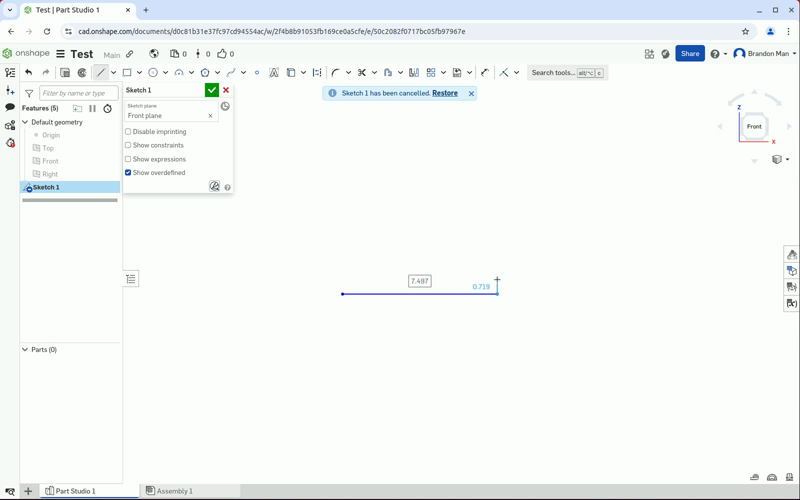
scroll(6)
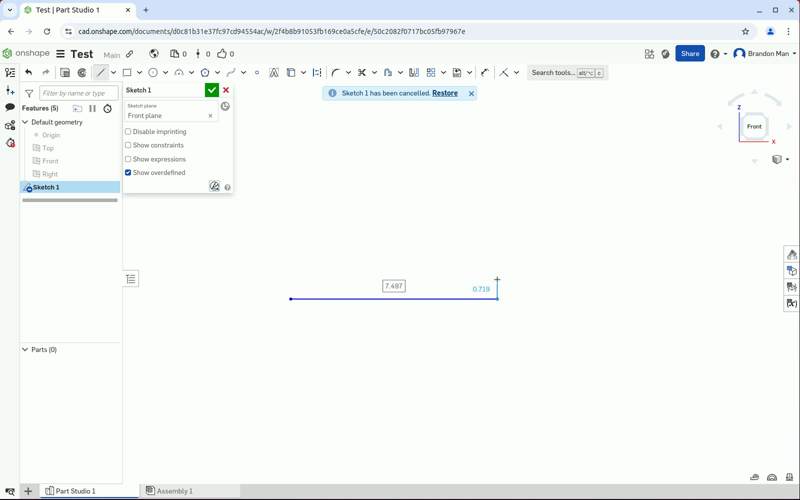
scroll(6)
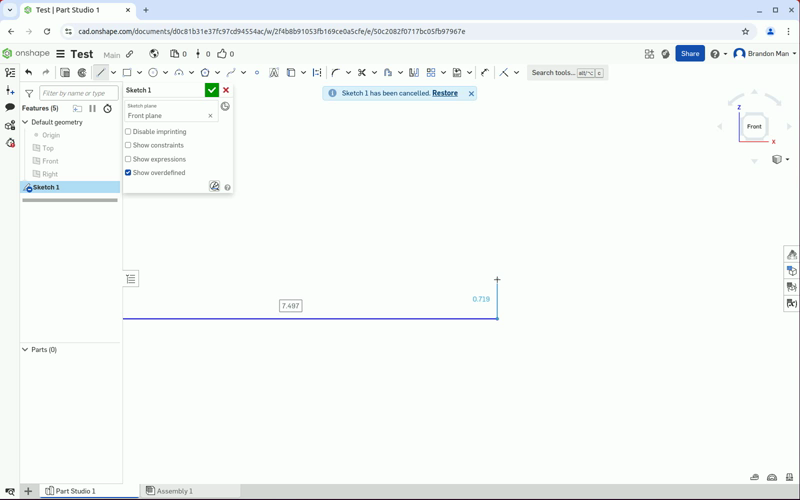
click(497, 279)
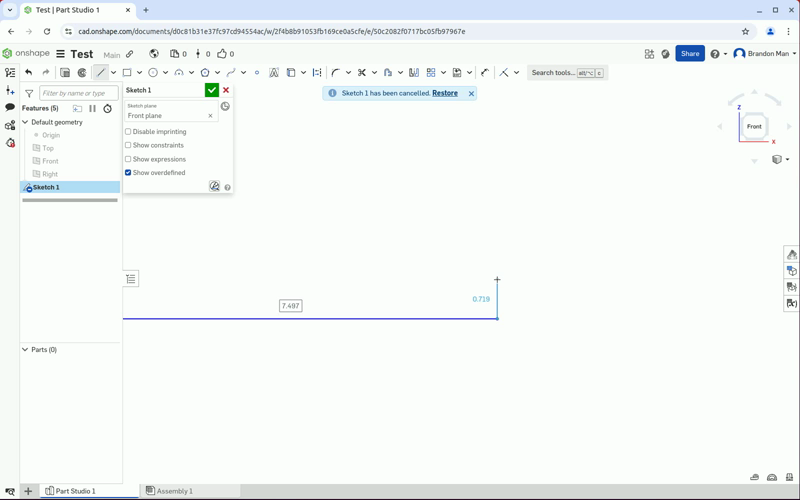
scroll(-6)
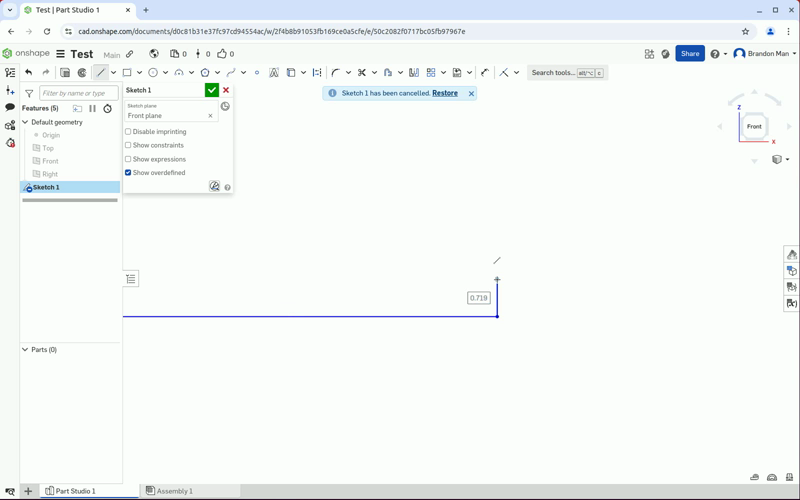
scroll(-6)
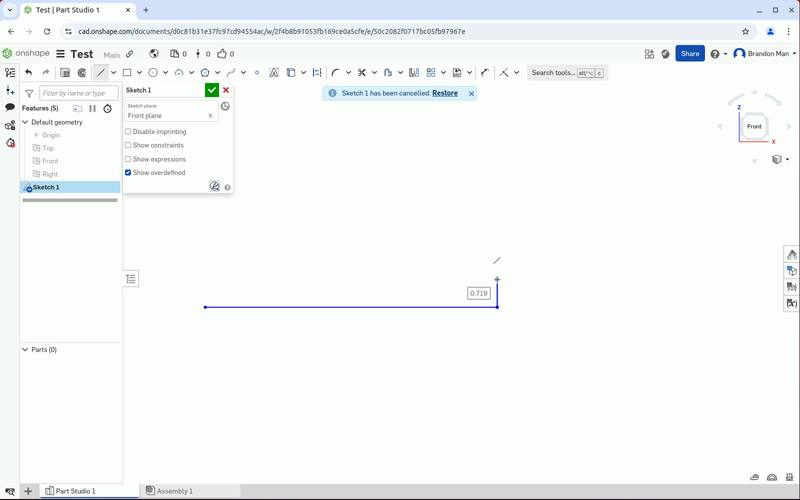
scroll(-6)
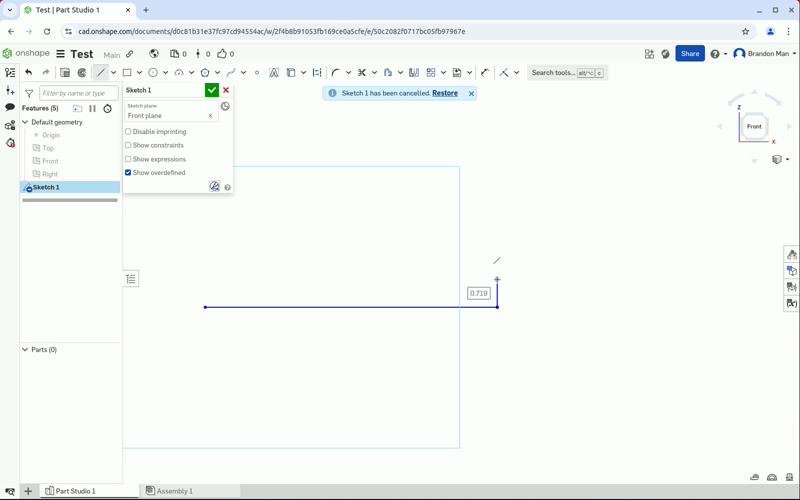
scroll(-6)
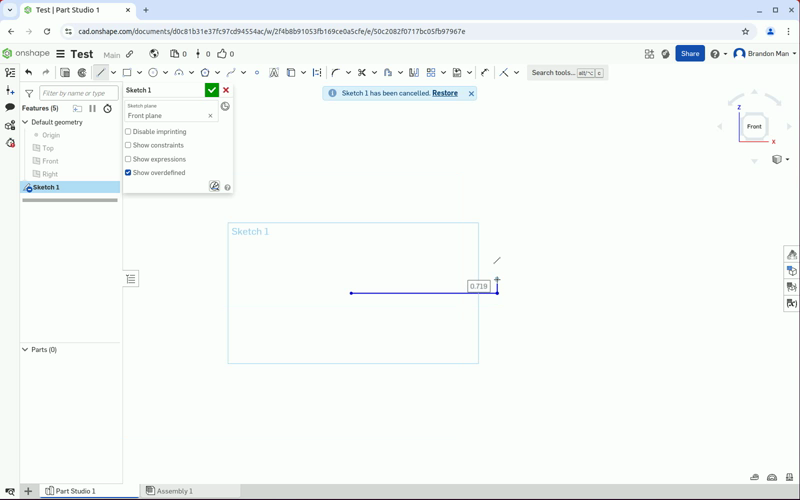
scroll(-6)
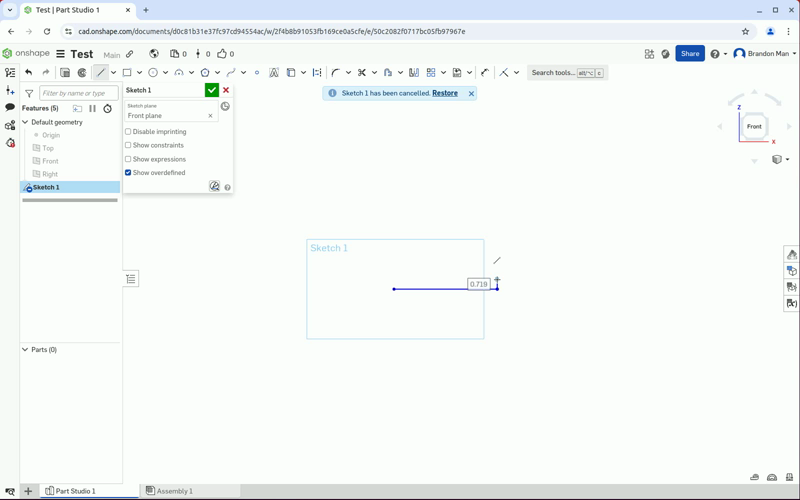
scroll(-6)
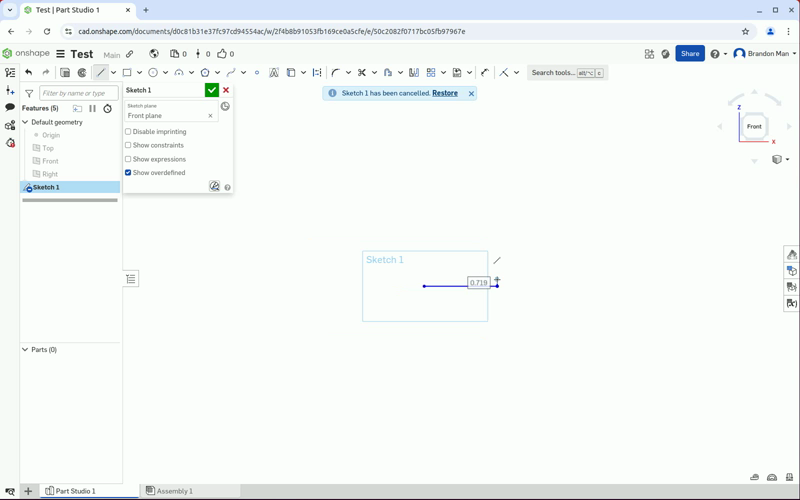
scroll(-6)
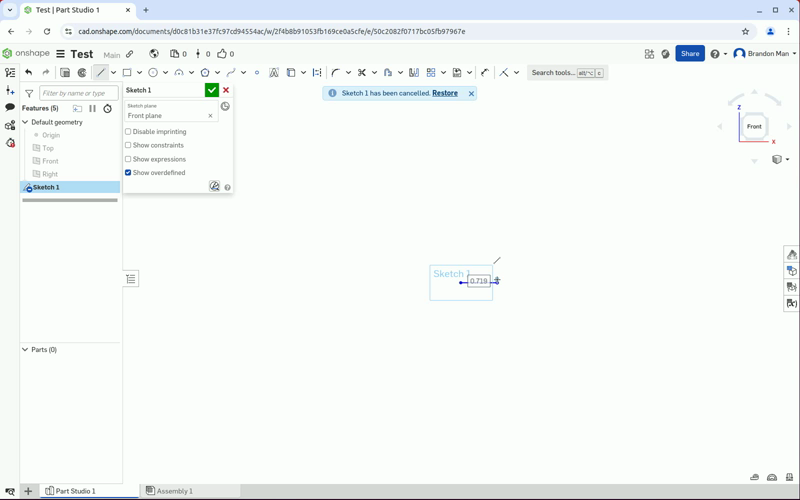
key_up(shift)
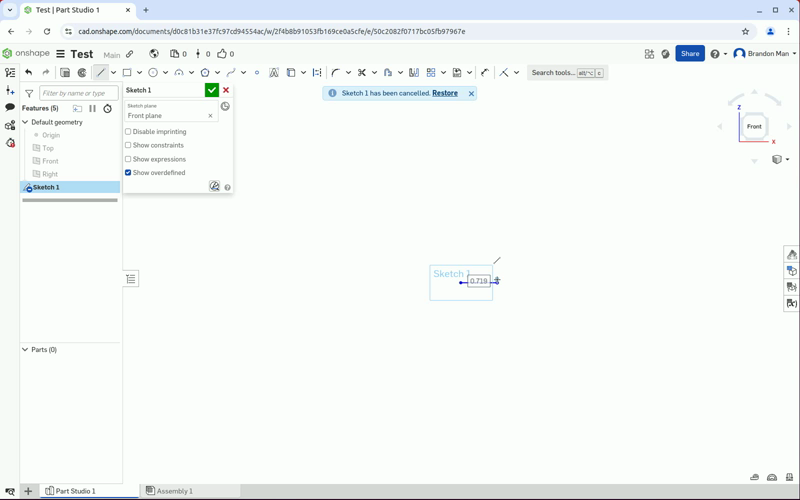
key_down(shift)
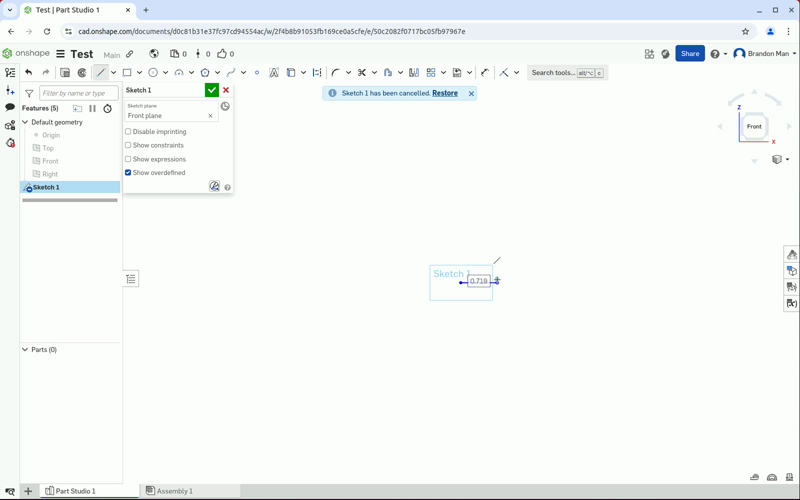
mouse_move(527, 279)
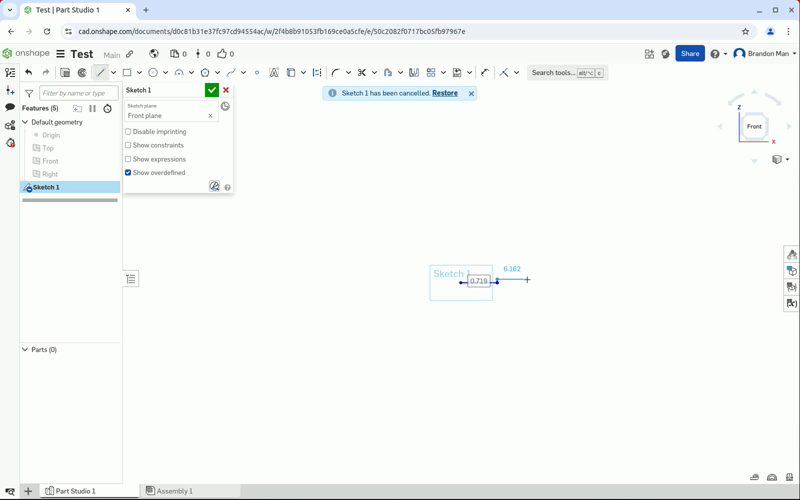
mouse_move(535, 279)
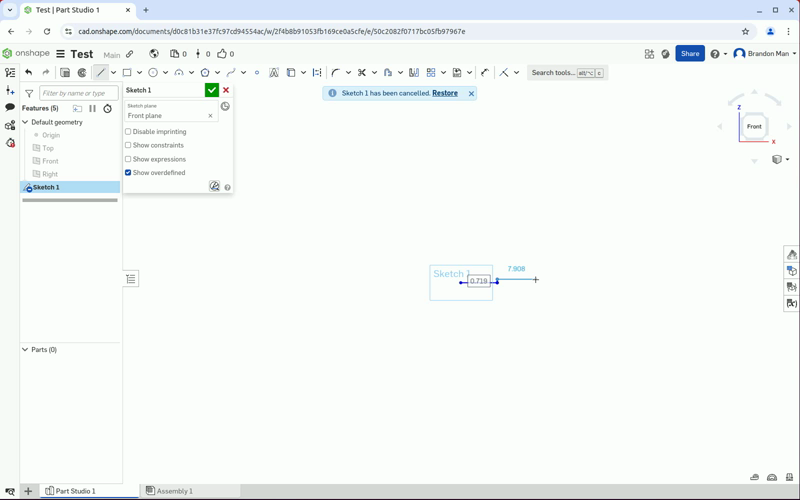
click(535, 279)
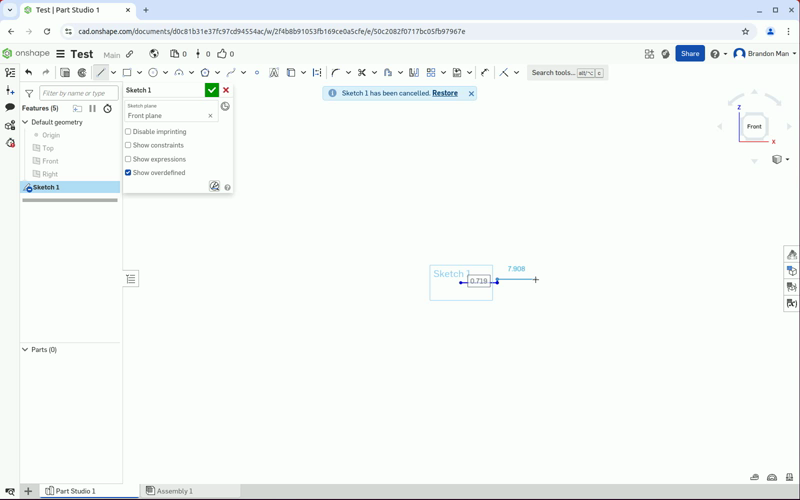
key_up(shift)
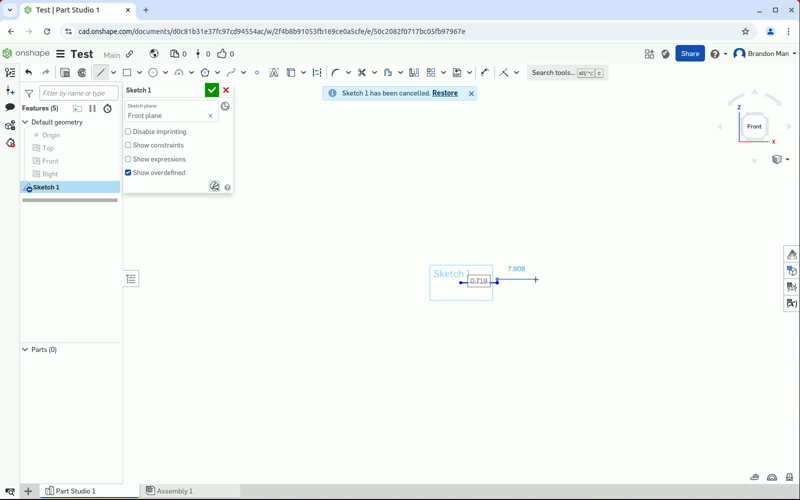
key_down(shift)
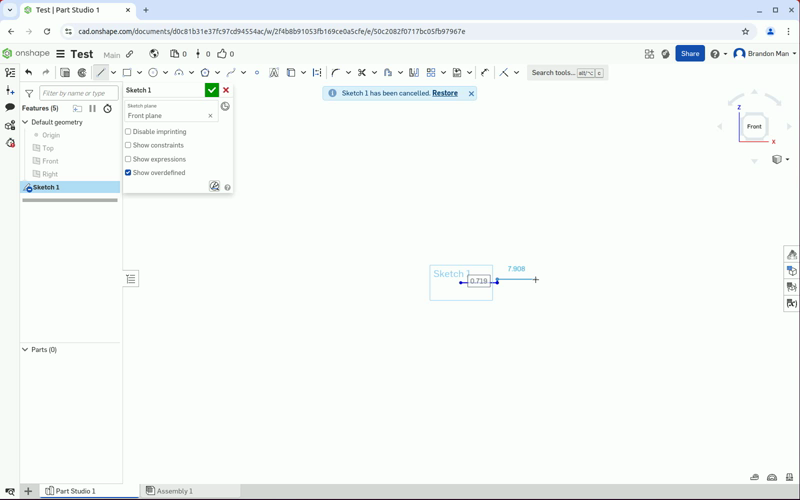
mouse_move(565, 279)
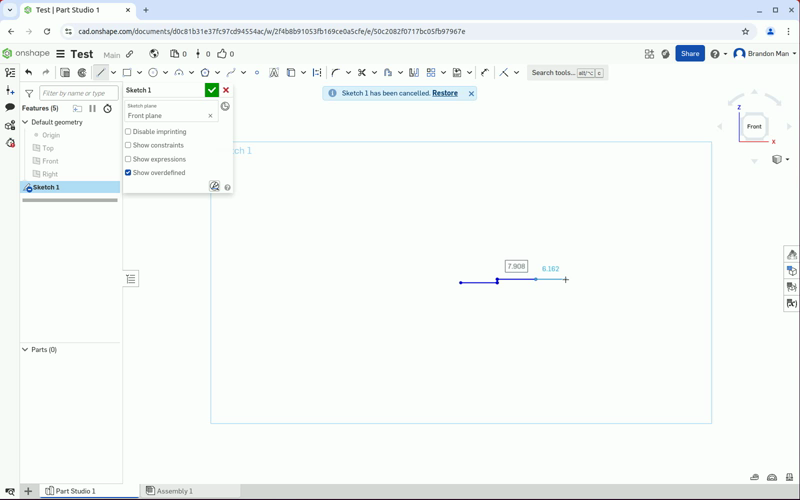
mouse_move(535, 282)
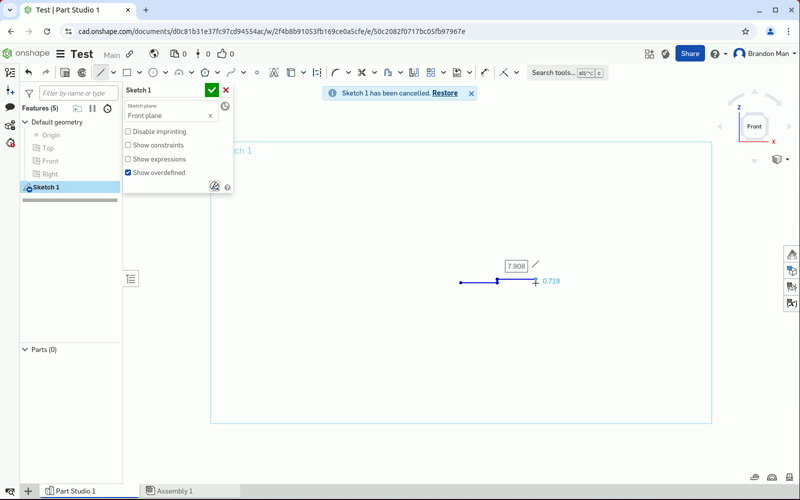
scroll(6)
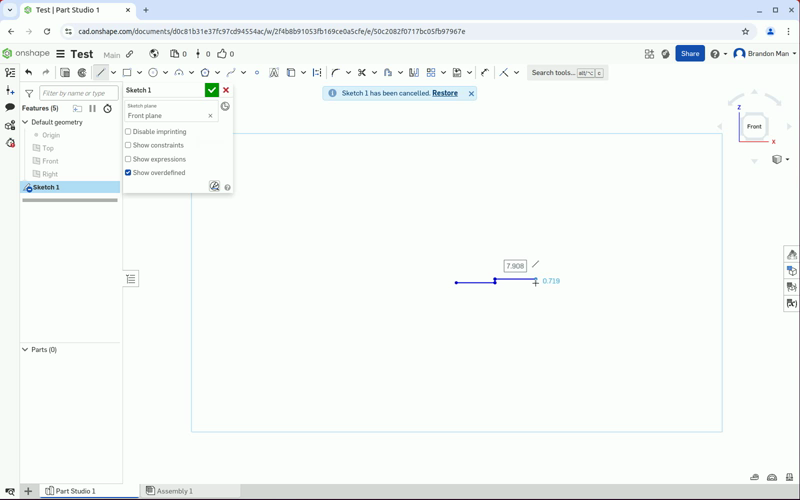
scroll(6)
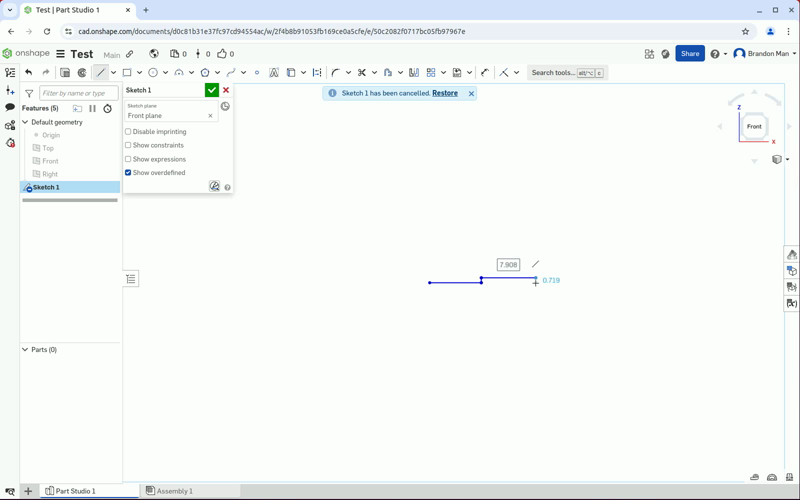
scroll(6)
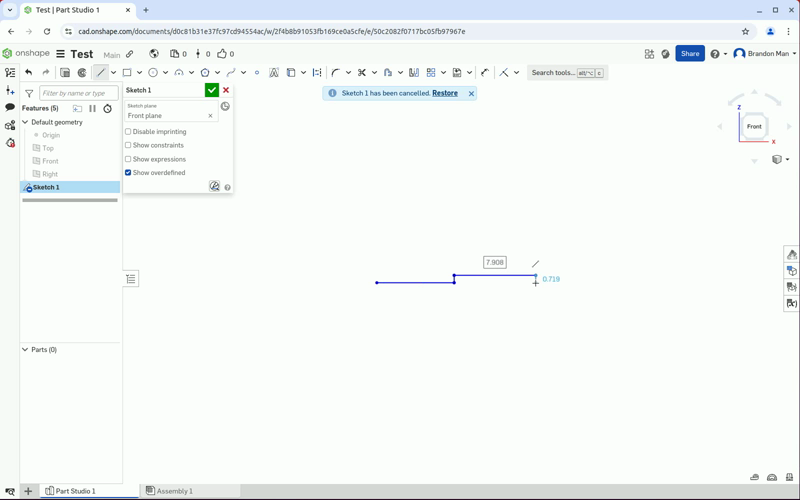
scroll(6)
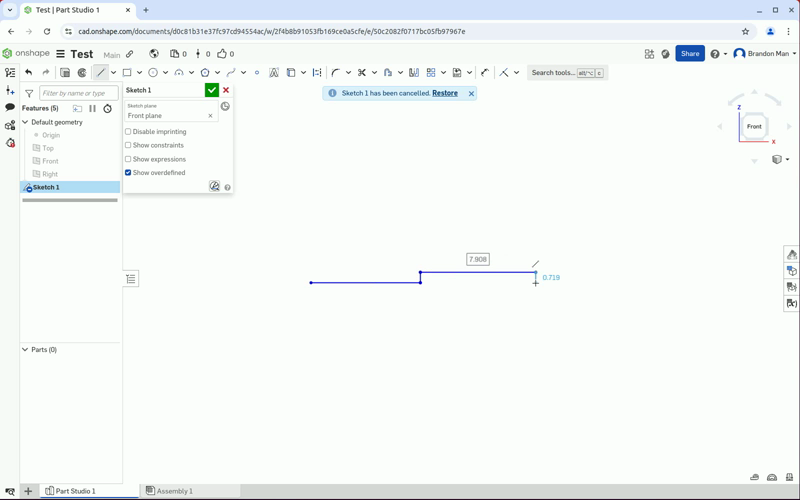
scroll(6)
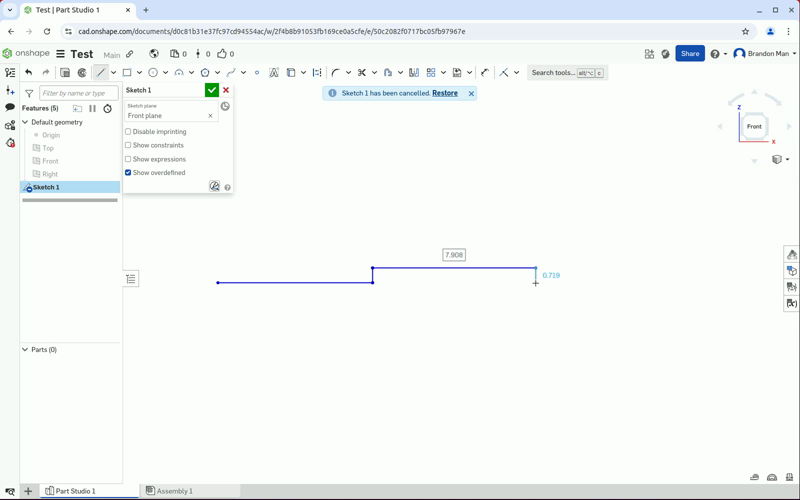
scroll(6)
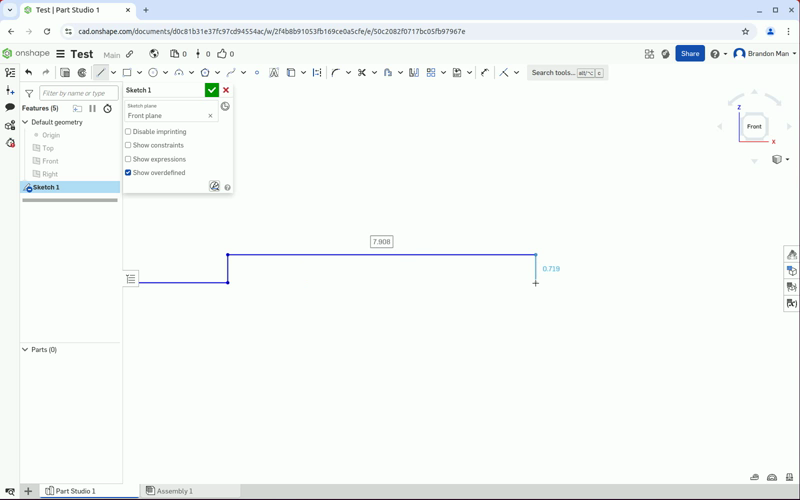
scroll(6)
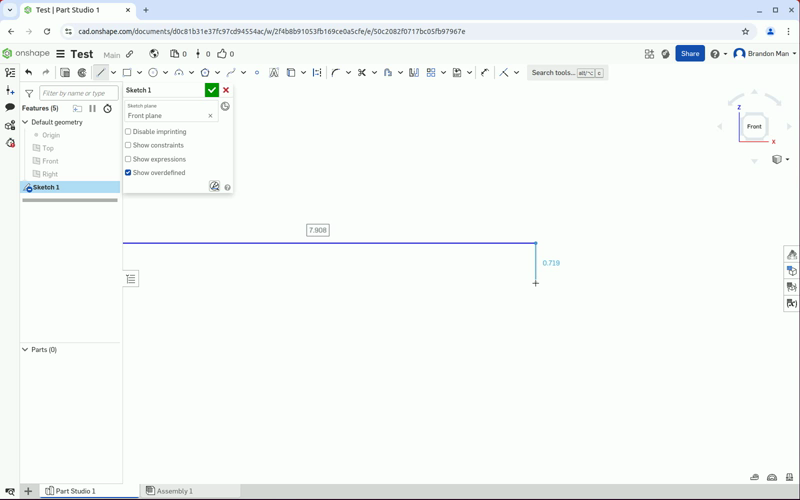
click(535, 282)
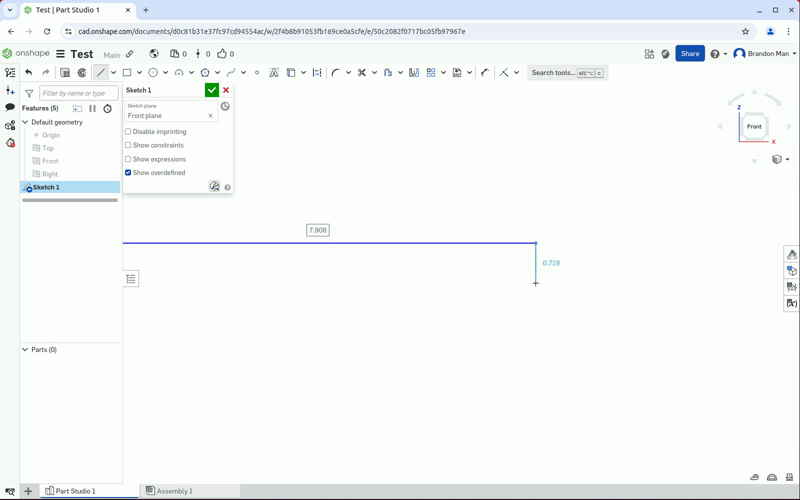
scroll(-6)
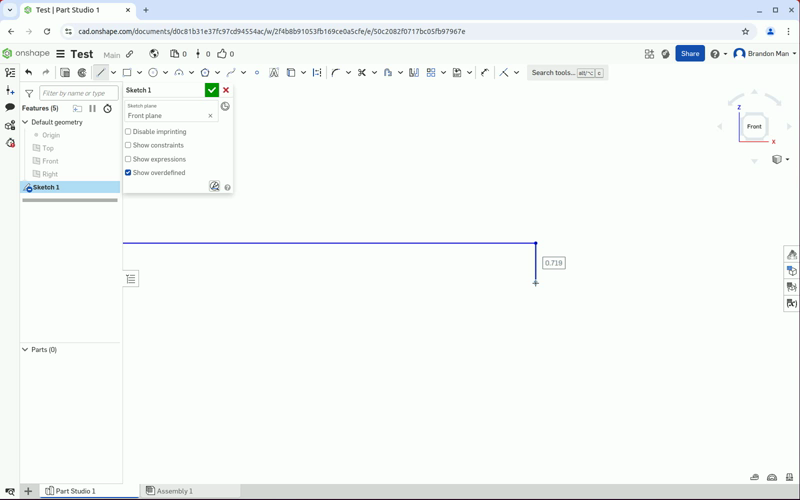
scroll(-6)
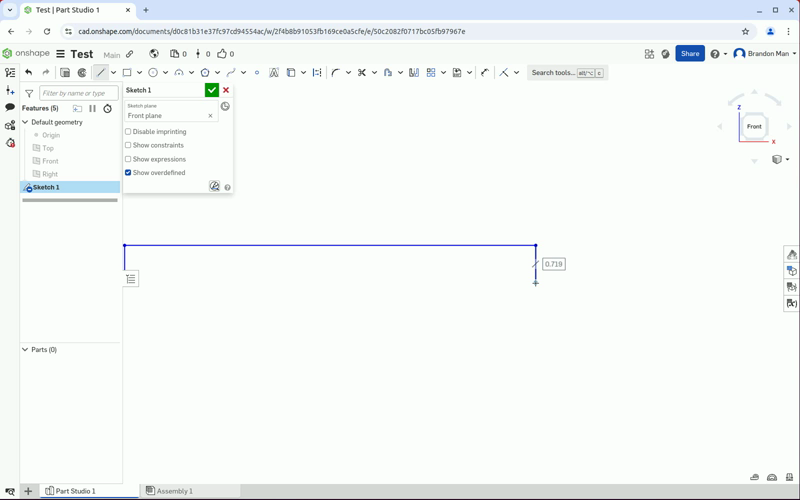
scroll(-6)
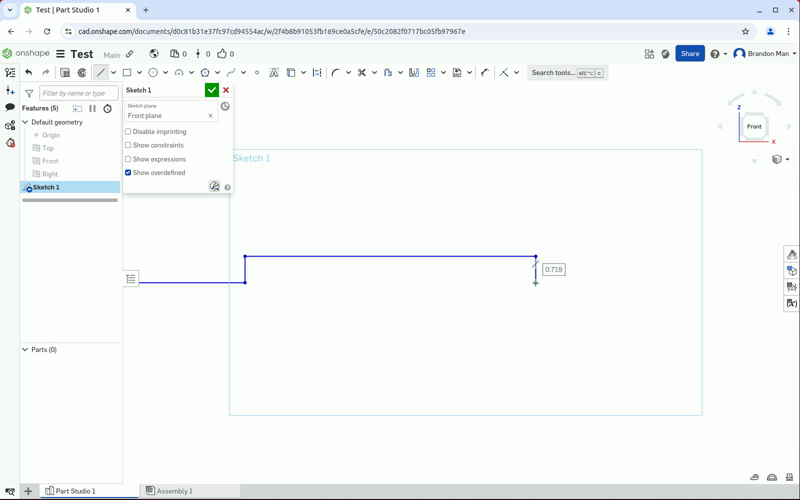
scroll(-6)
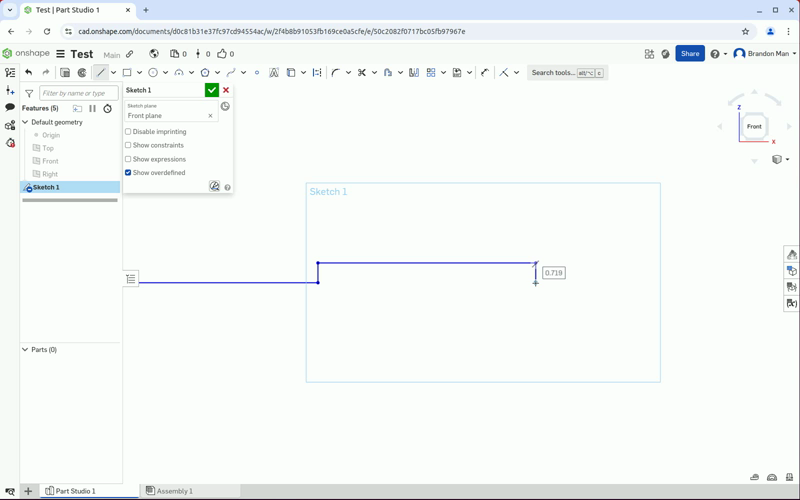
scroll(-6)
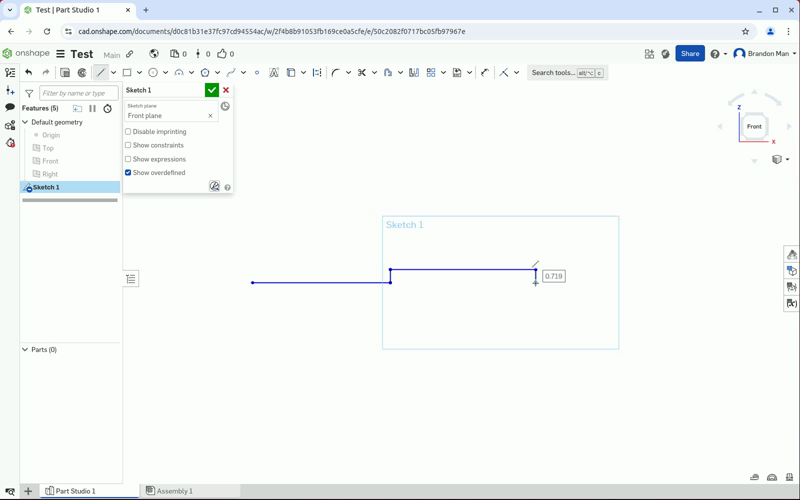
scroll(-6)
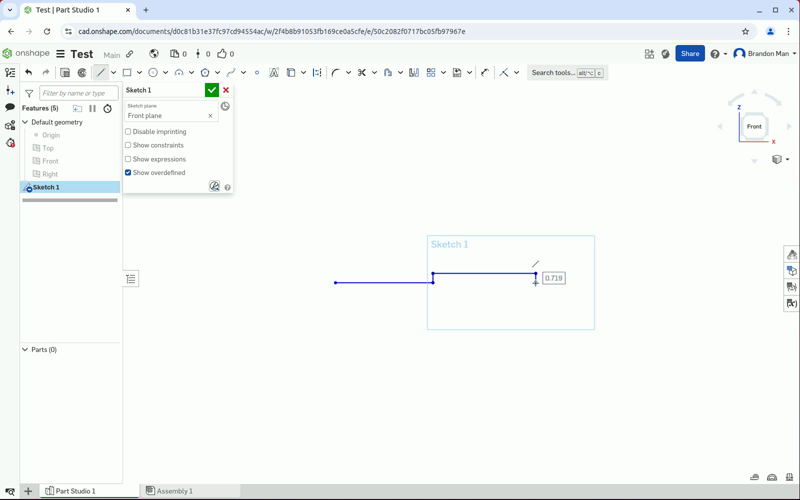
scroll(-6)
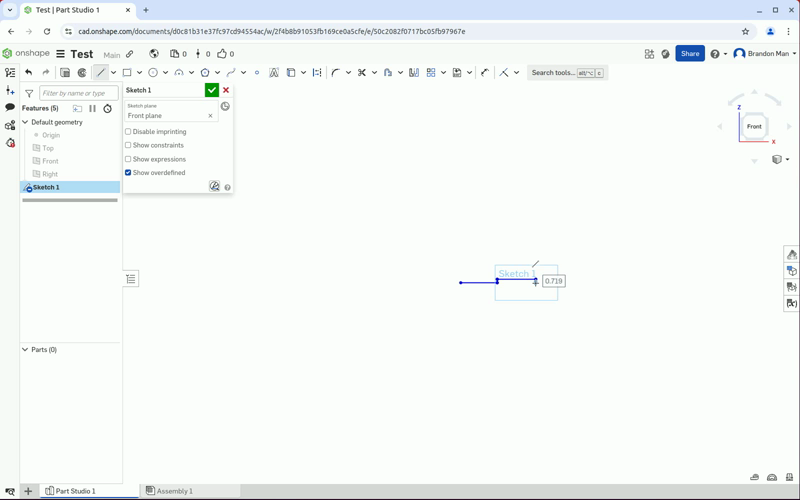
key_up(shift)
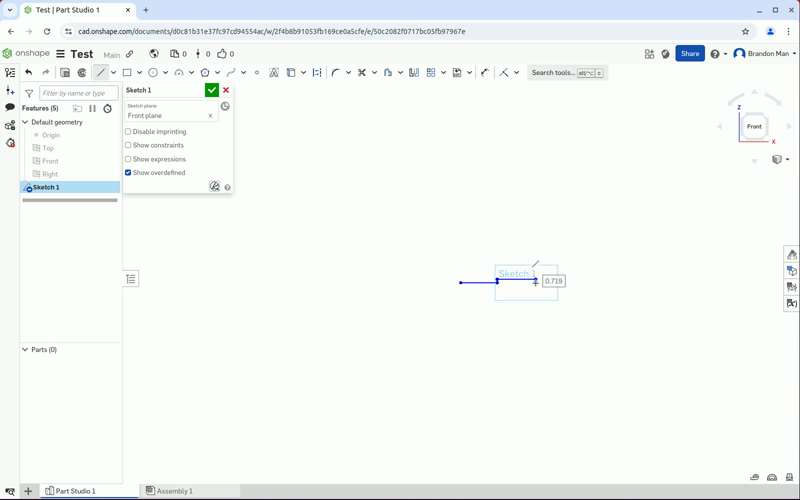
key_down(shift)
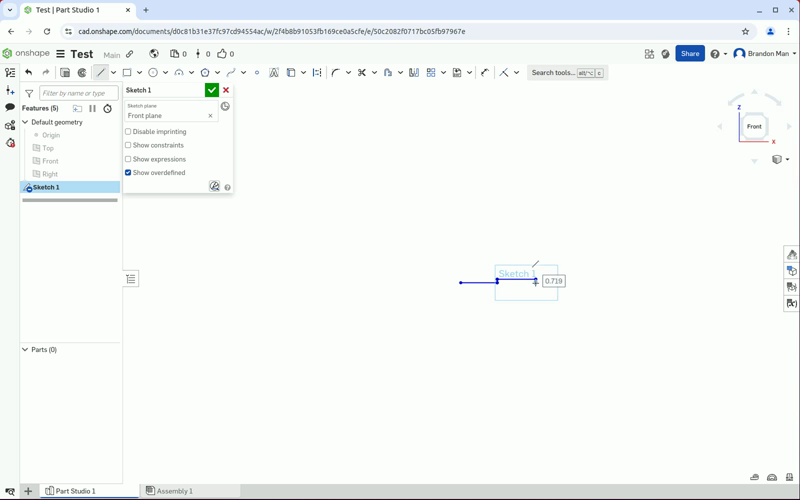
mouse_move(565, 282)
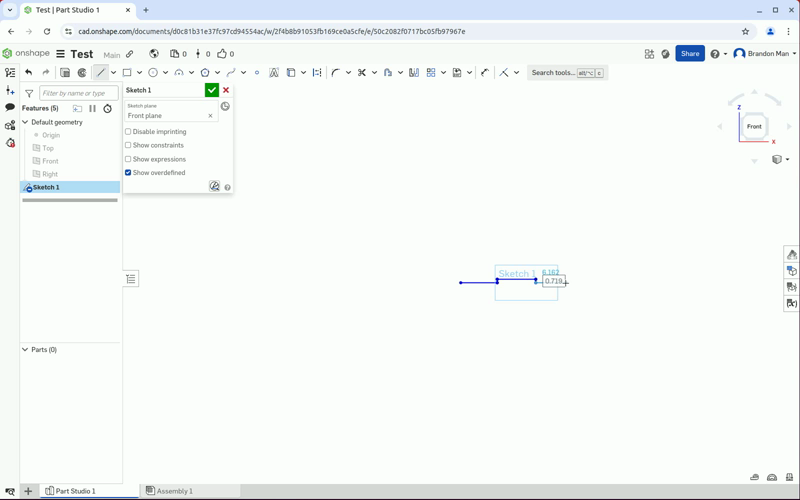
mouse_move(573, 282)
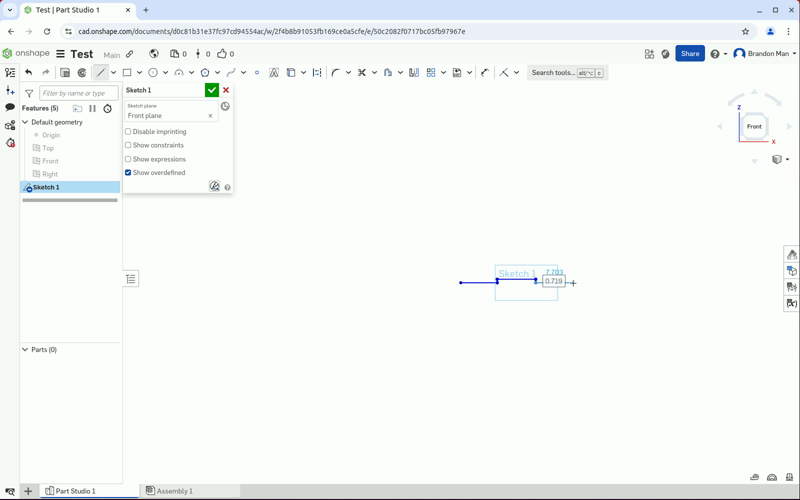
click(573, 282)
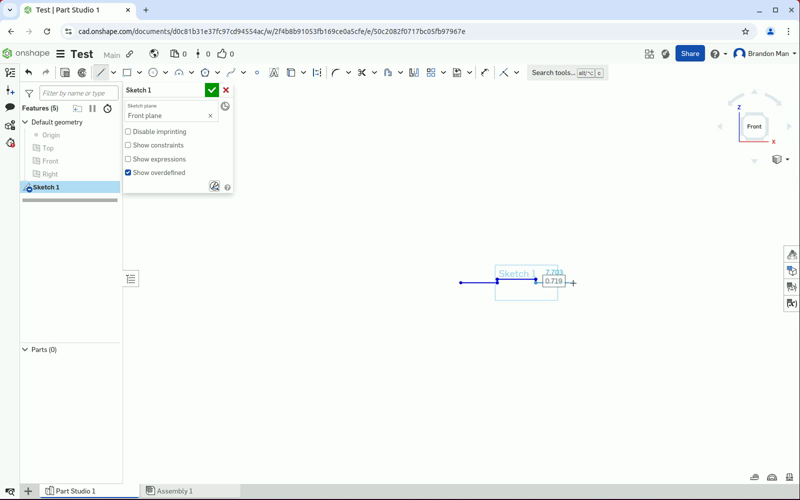
key_up(shift)
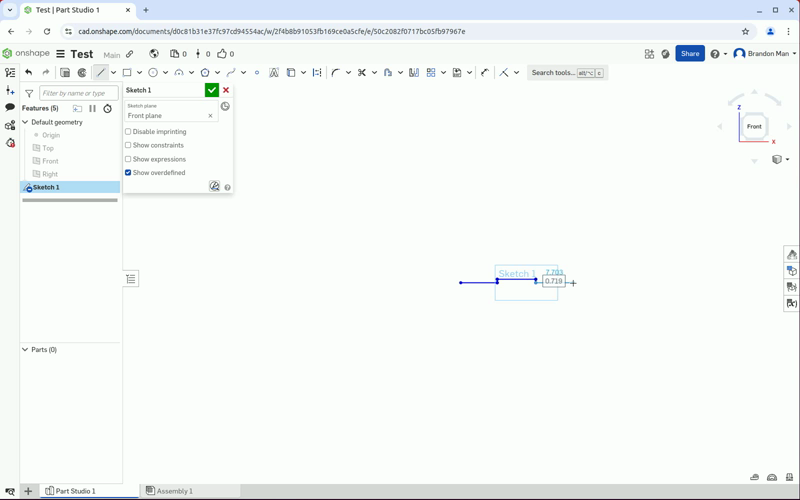
key_down(shift)
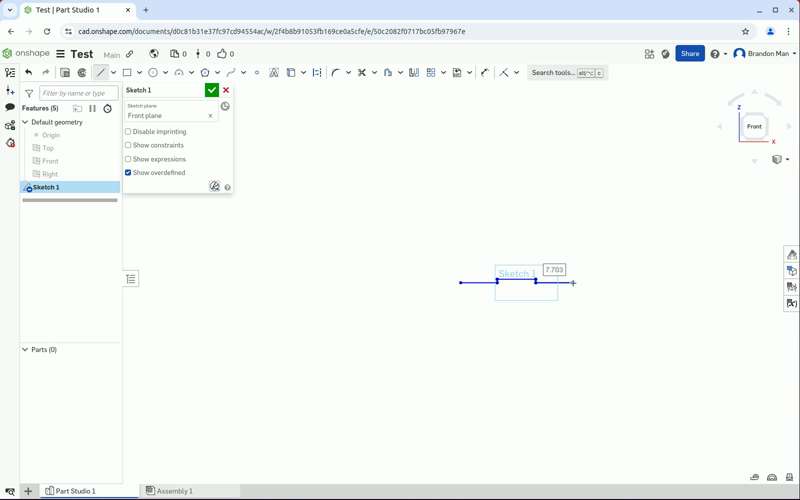
mouse_move(589, 282)
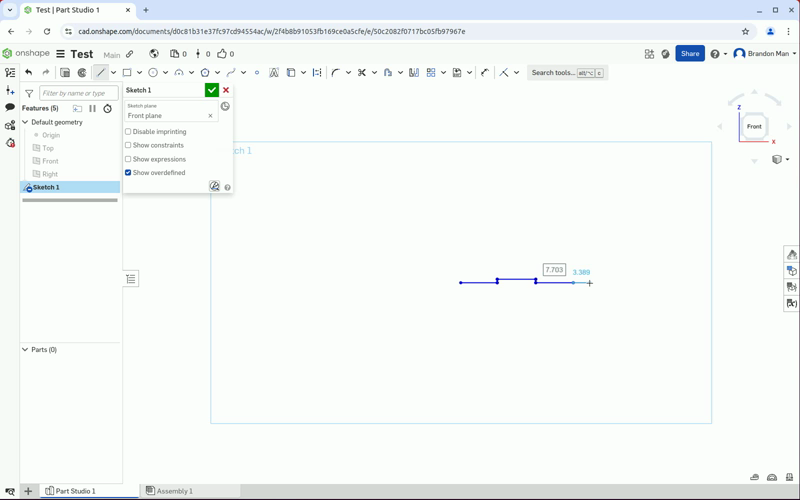
mouse_move(573, 272)
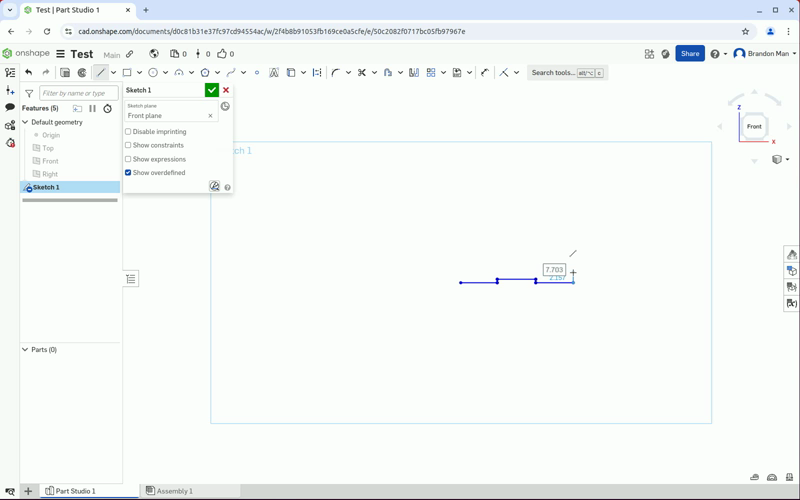
click(573, 272)
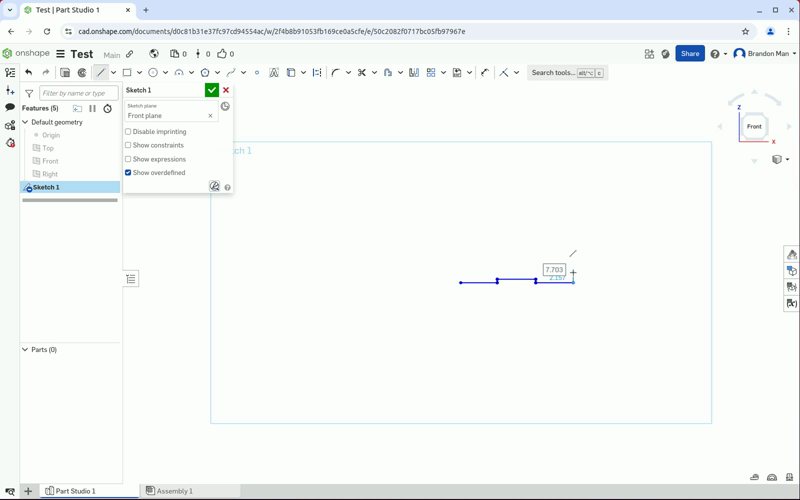
key_up(shift)
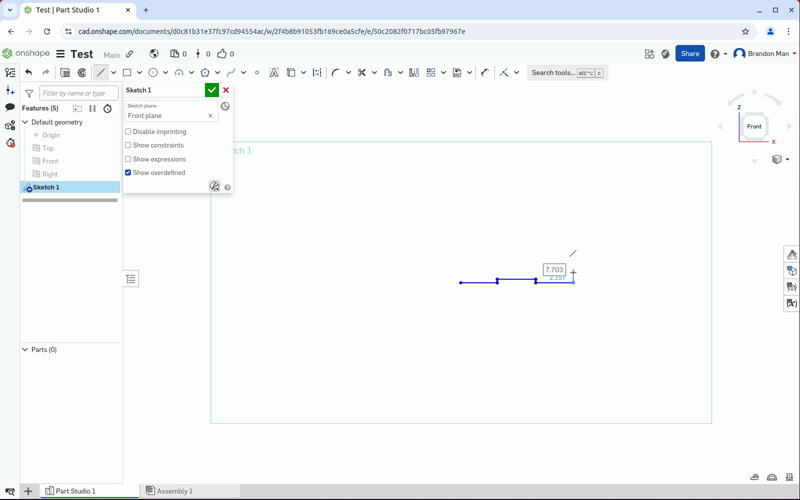
key_down(shift)
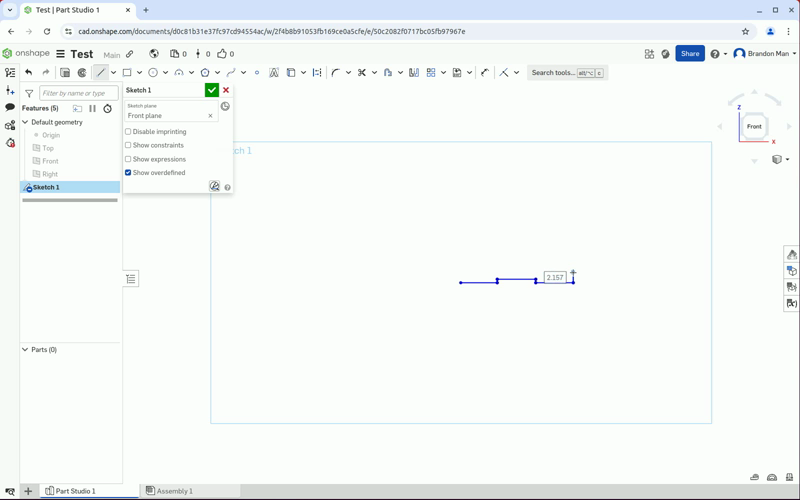
mouse_move(589, 272)
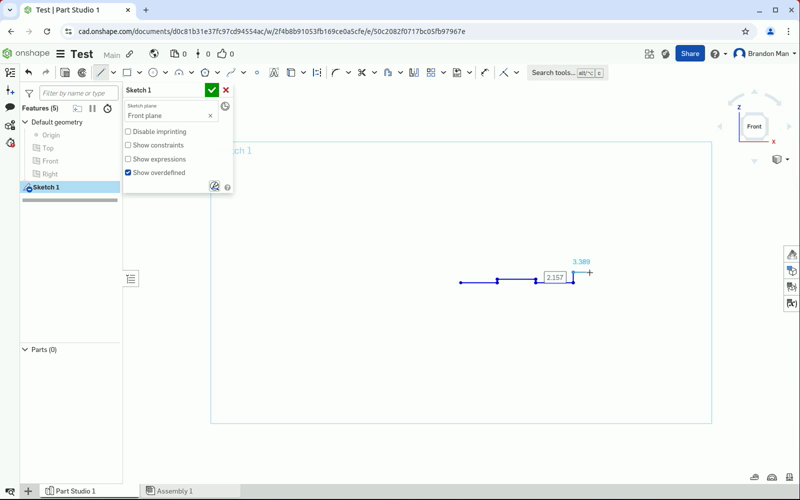
mouse_move(537, 272)
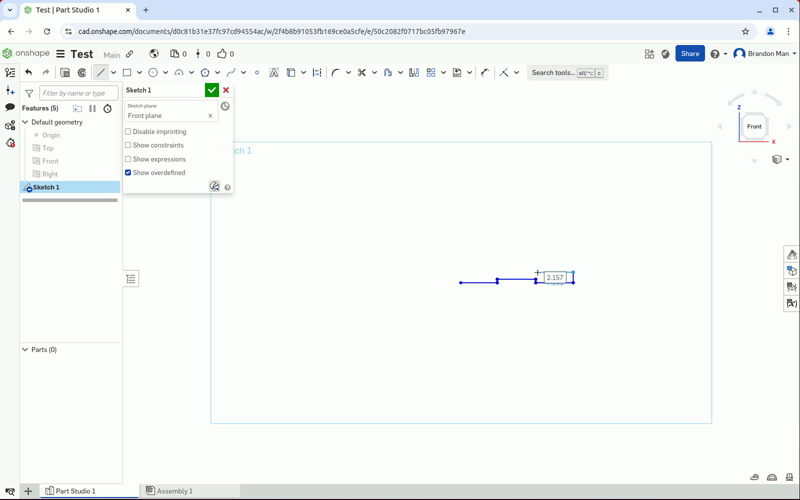
click(537, 272)
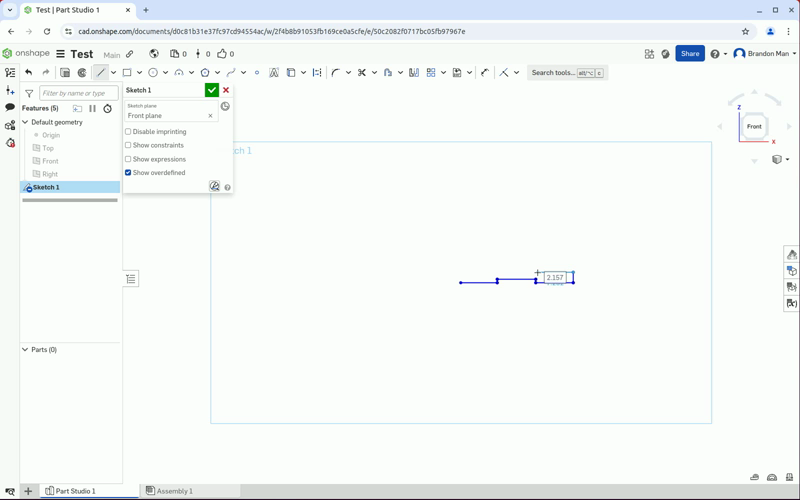
key_up(shift)
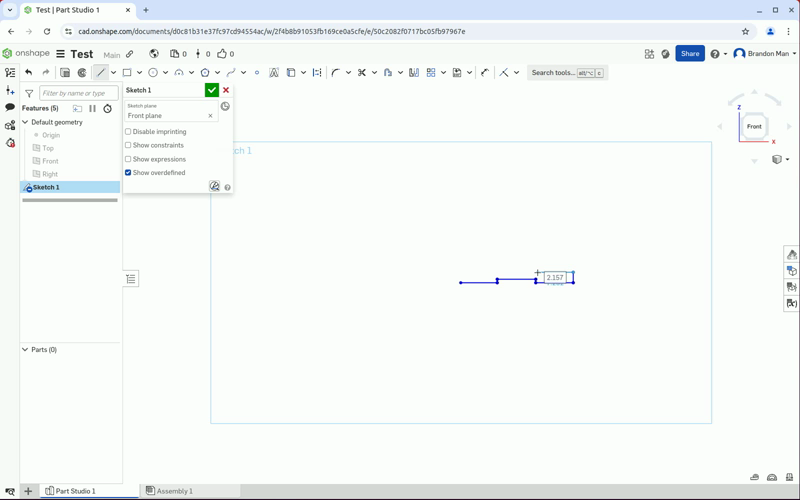
key_down(shift)
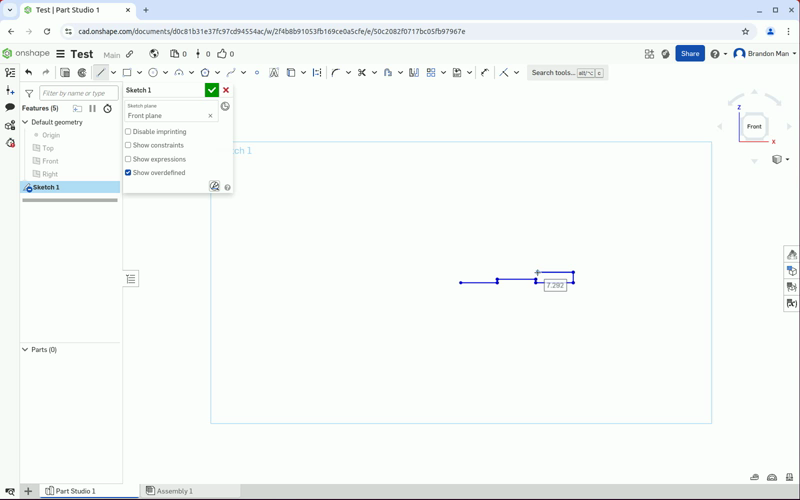
mouse_move(567, 272)
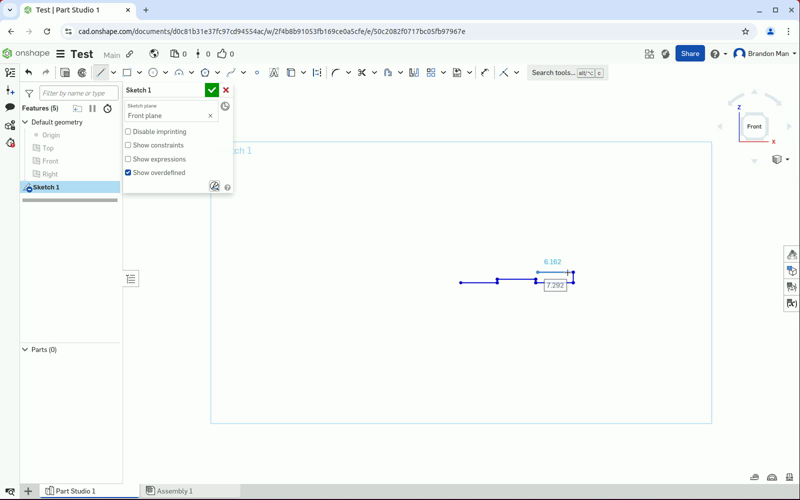
mouse_move(537, 270)
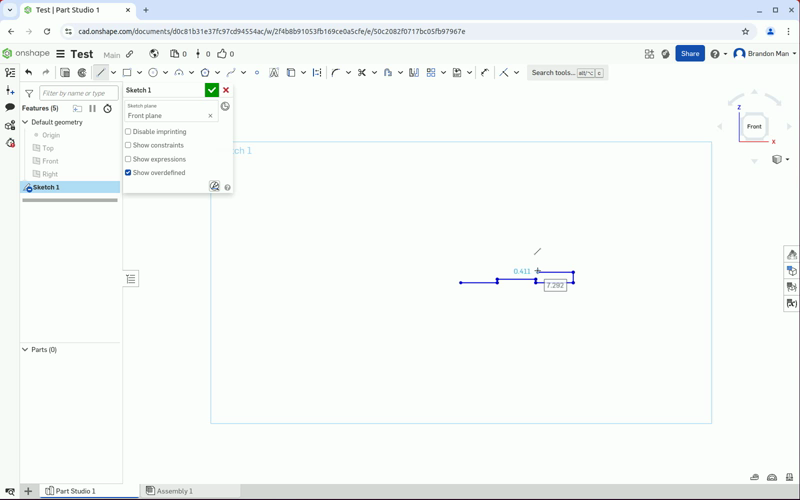
scroll(6)
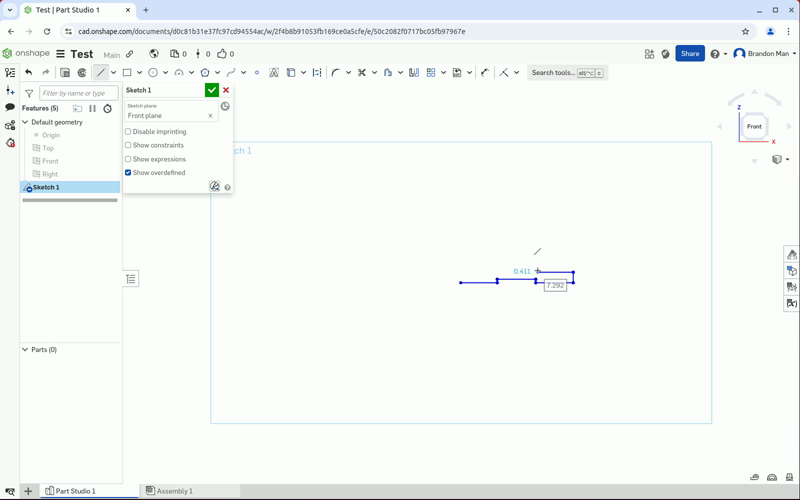
scroll(6)
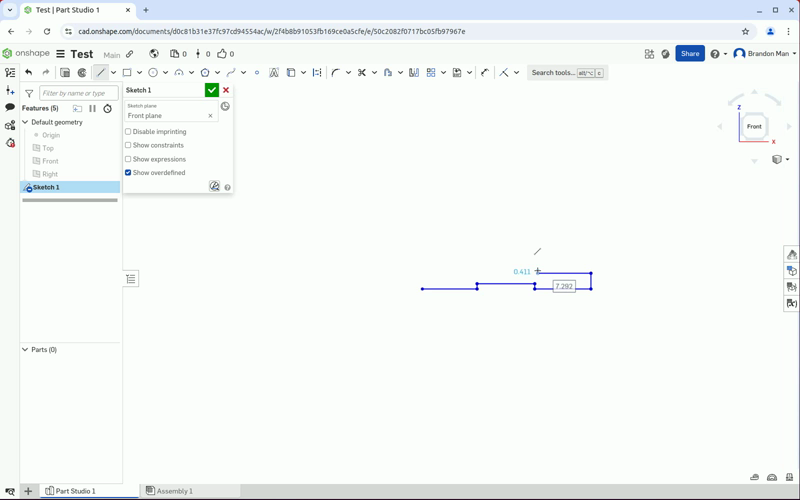
scroll(6)
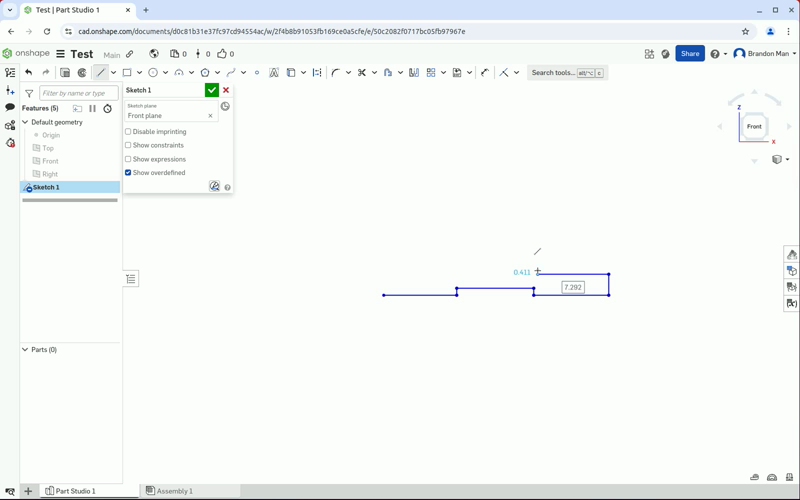
scroll(6)
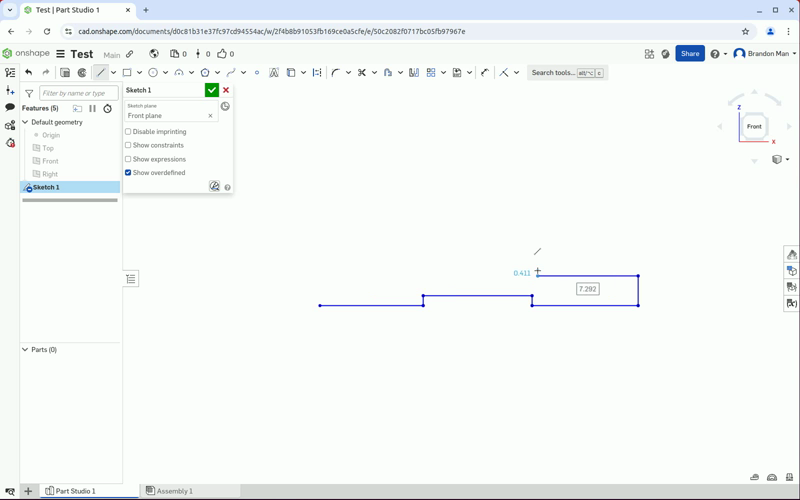
scroll(6)
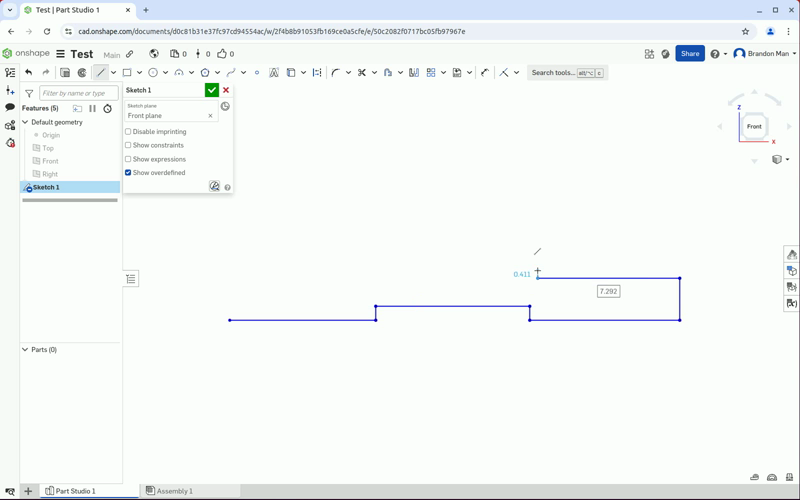
scroll(6)
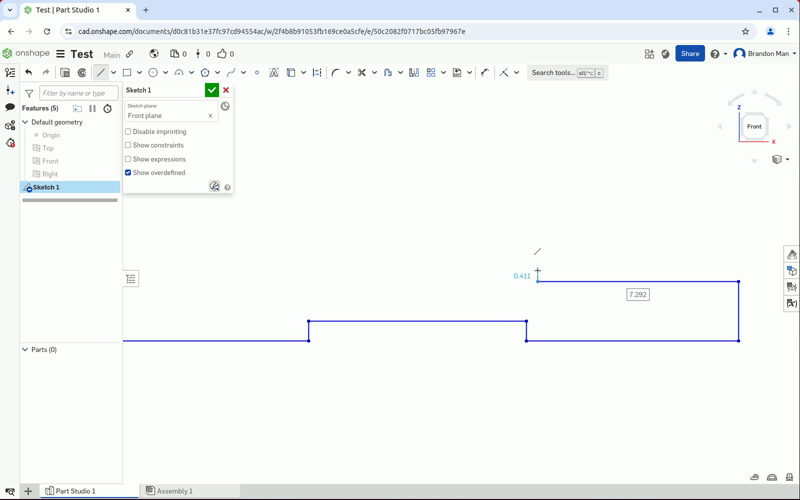
scroll(6)
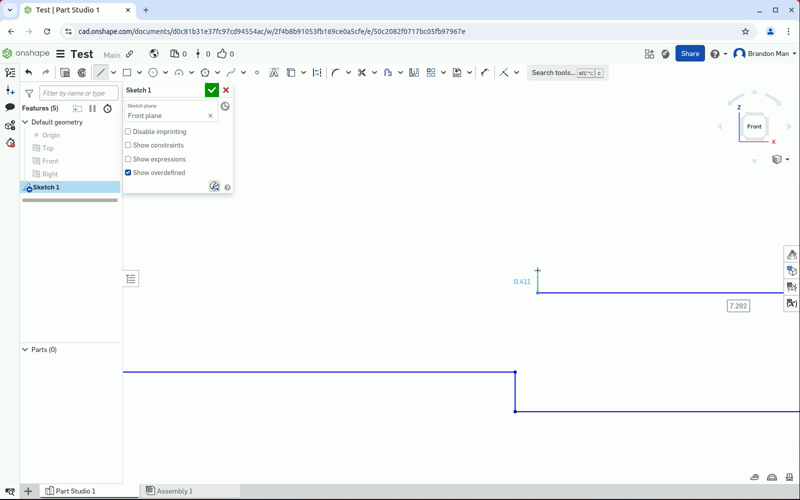
click(537, 270)
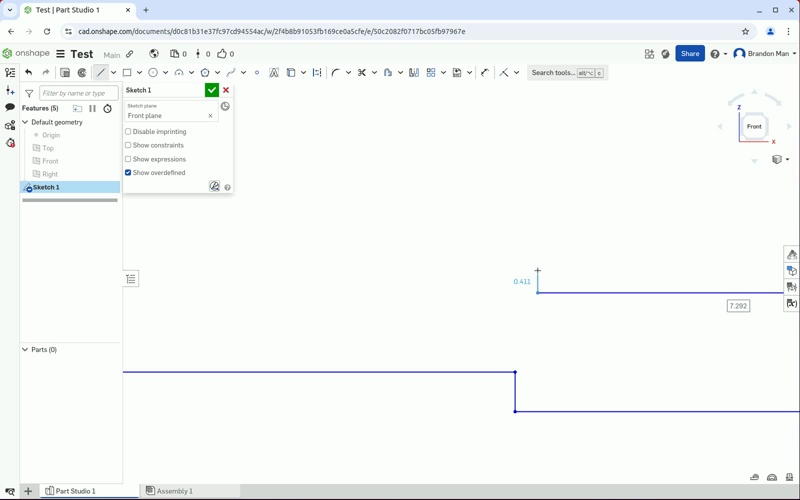
scroll(-6)
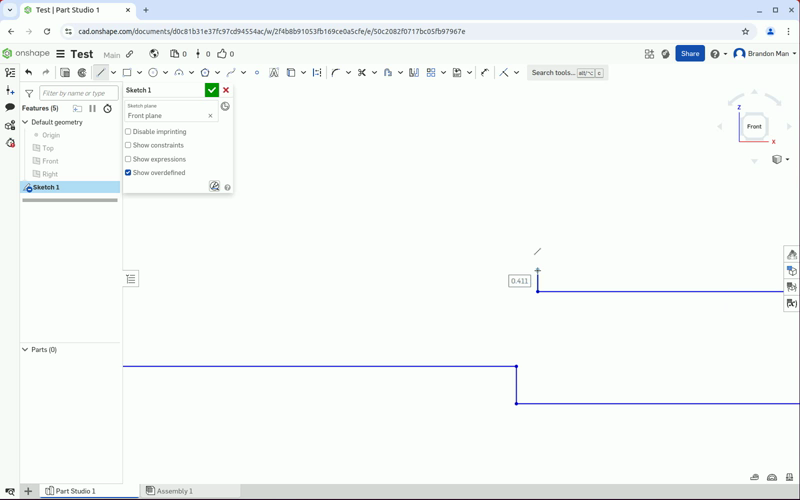
scroll(-6)
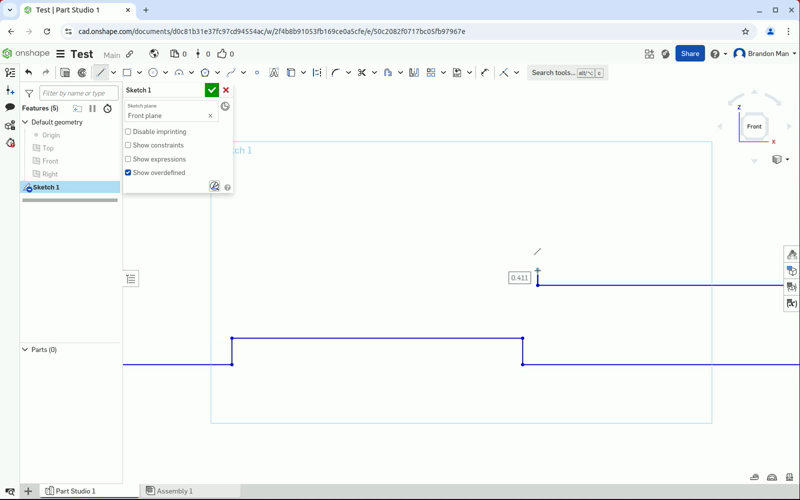
scroll(-6)
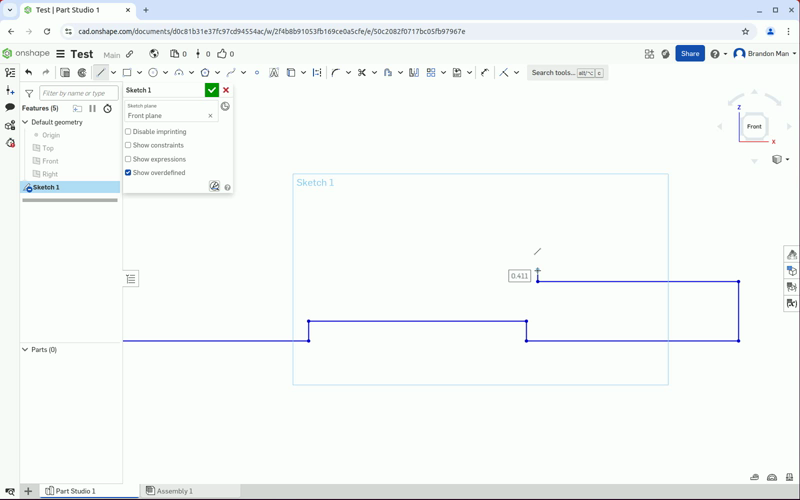
scroll(-6)
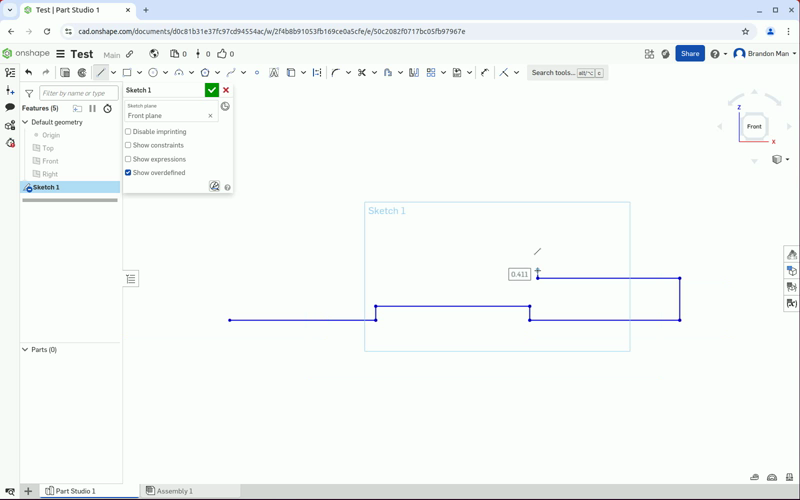
scroll(-6)
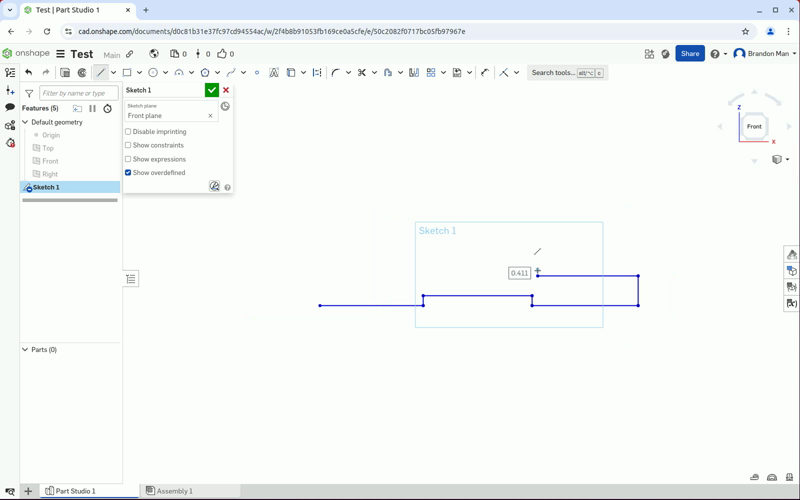
scroll(-6)
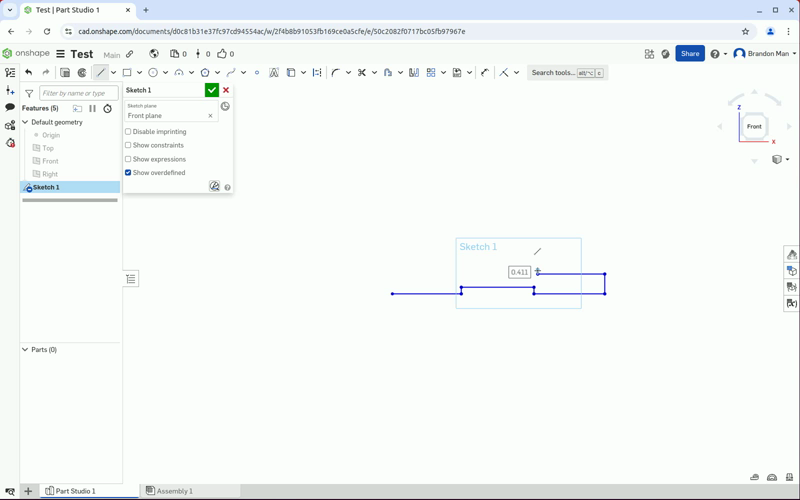
scroll(-6)
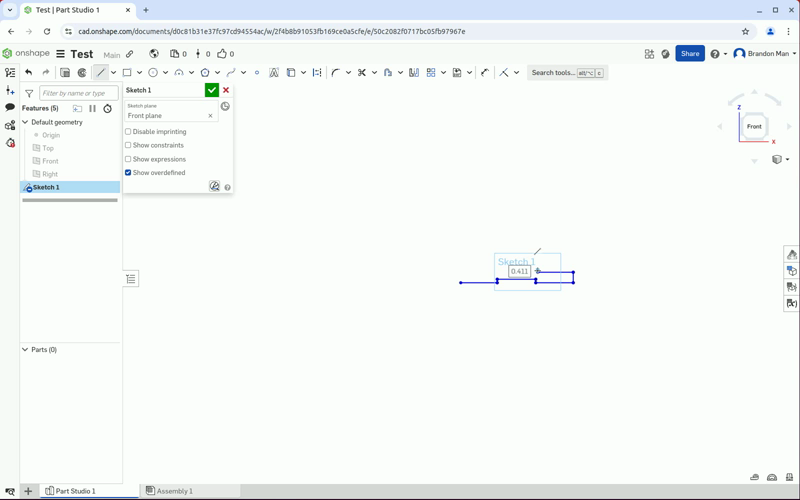
key_up(shift)
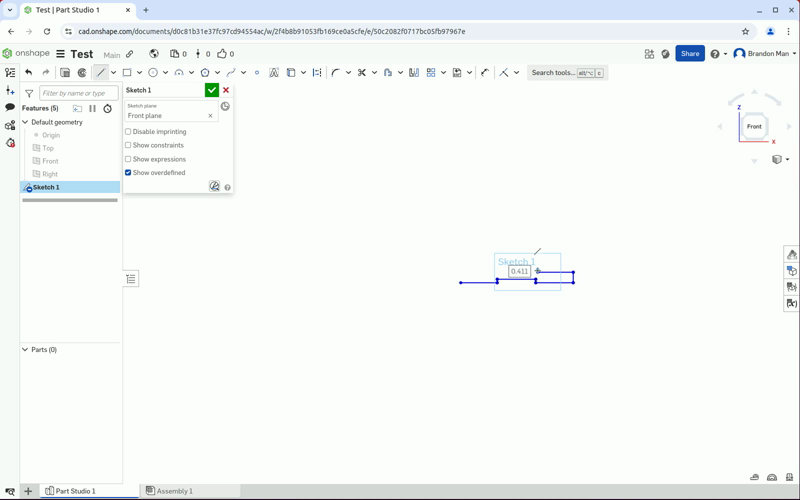
key_down(shift)
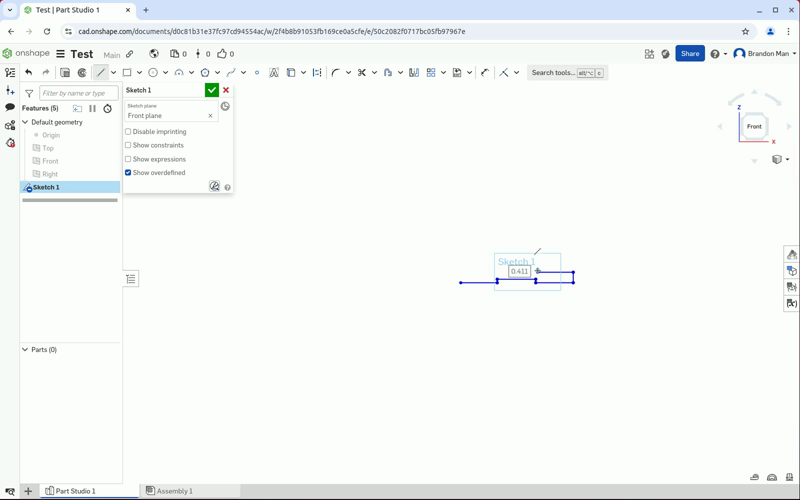
mouse_move(567, 270)
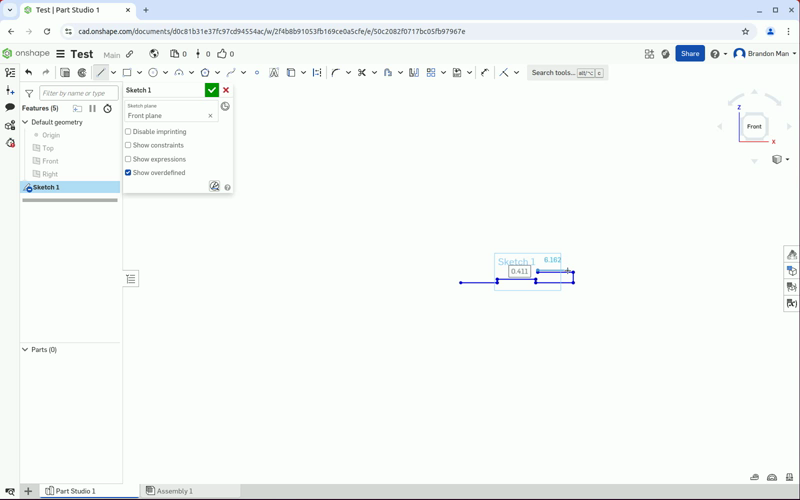
mouse_move(492, 270)
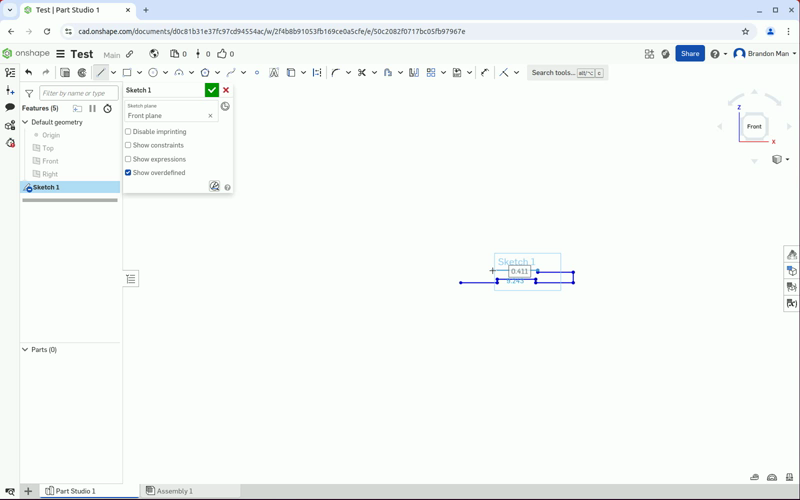
click(492, 270)
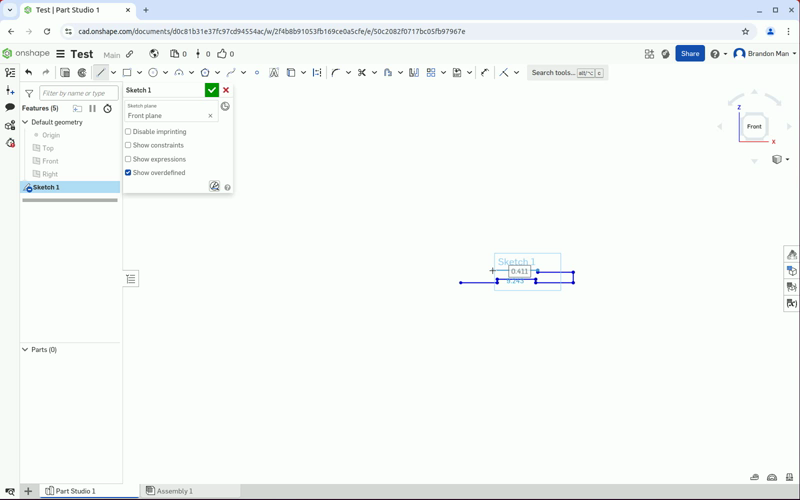
key_up(shift)
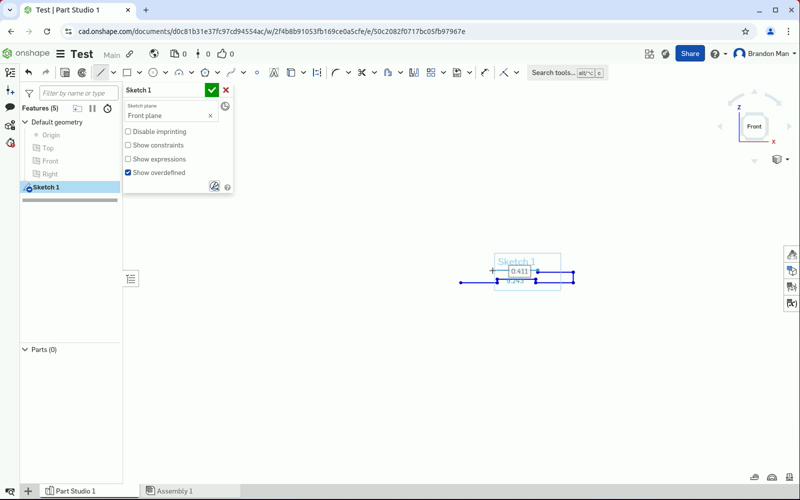
key_down(shift)
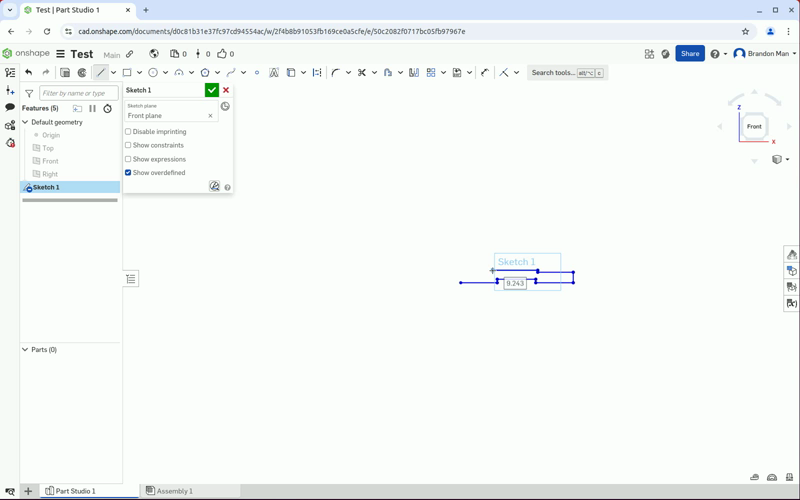
mouse_move(522, 270)
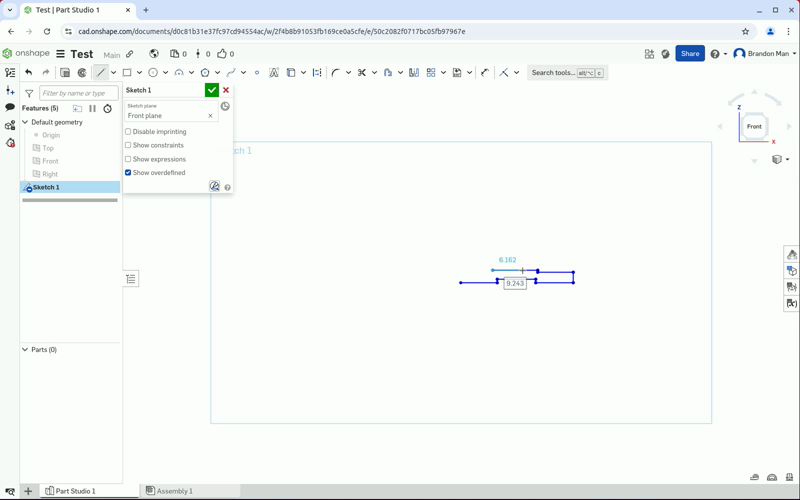
mouse_move(492, 272)
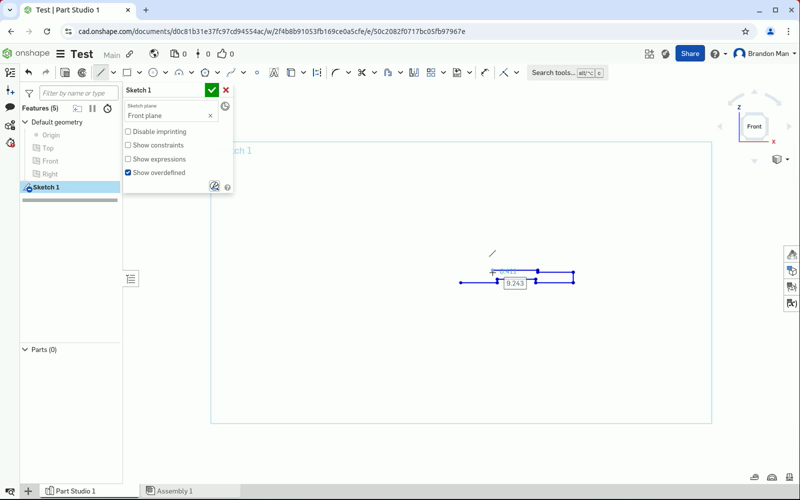
scroll(6)
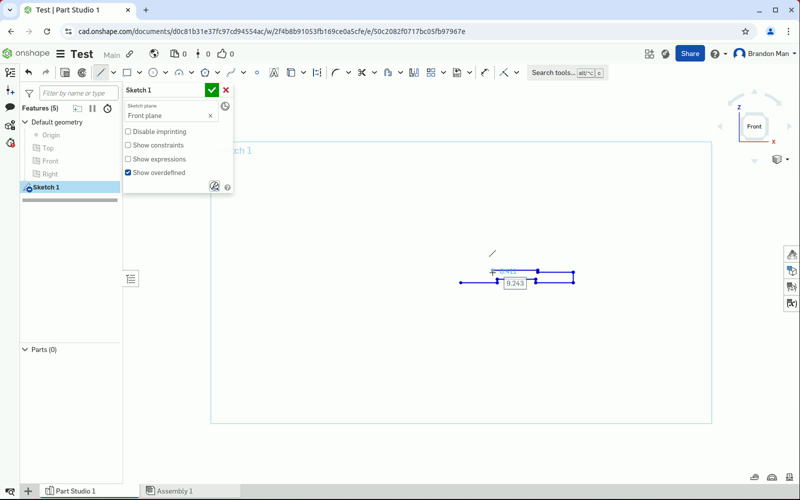
scroll(6)
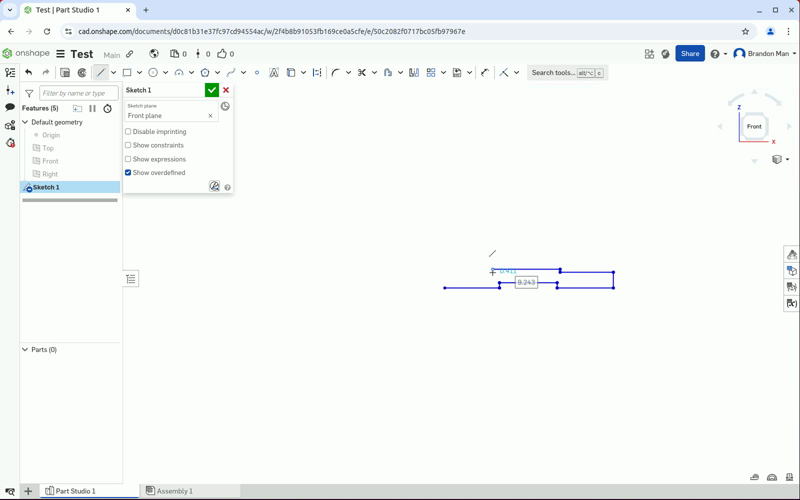
scroll(6)
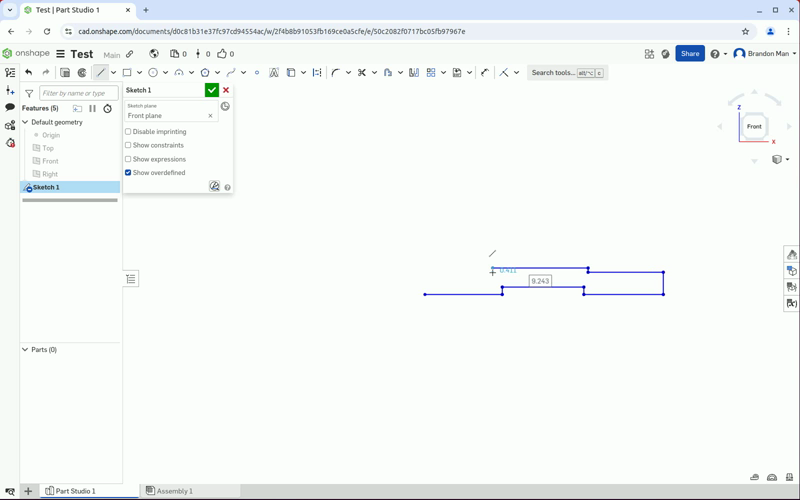
scroll(6)
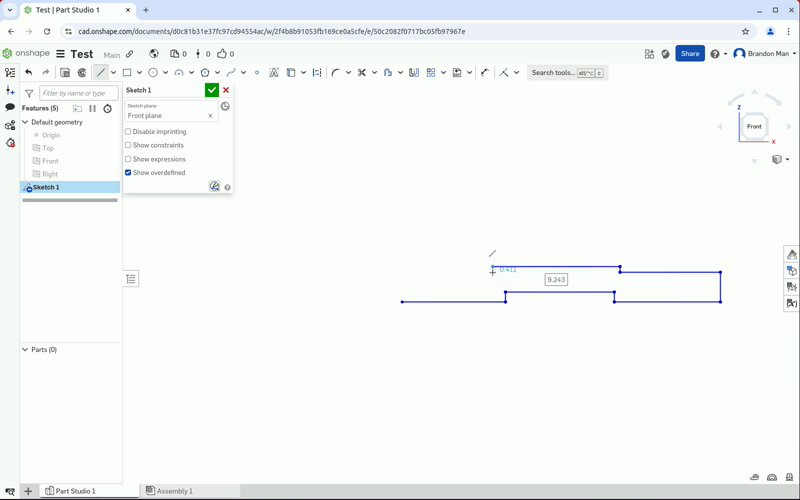
scroll(6)
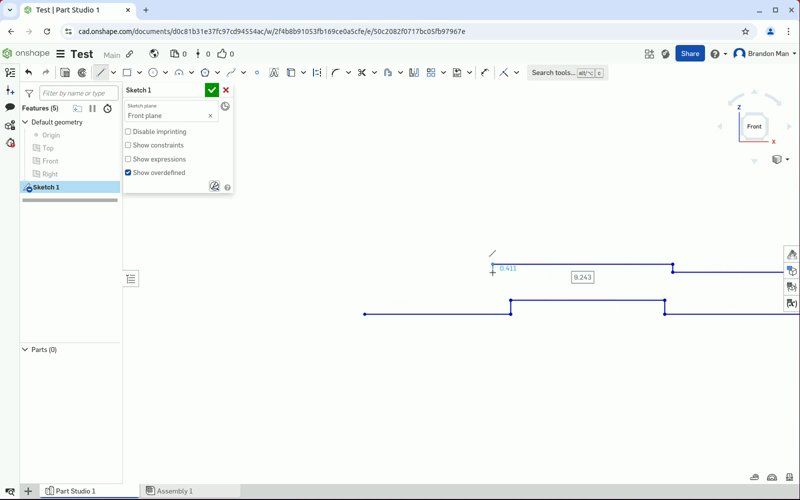
scroll(6)
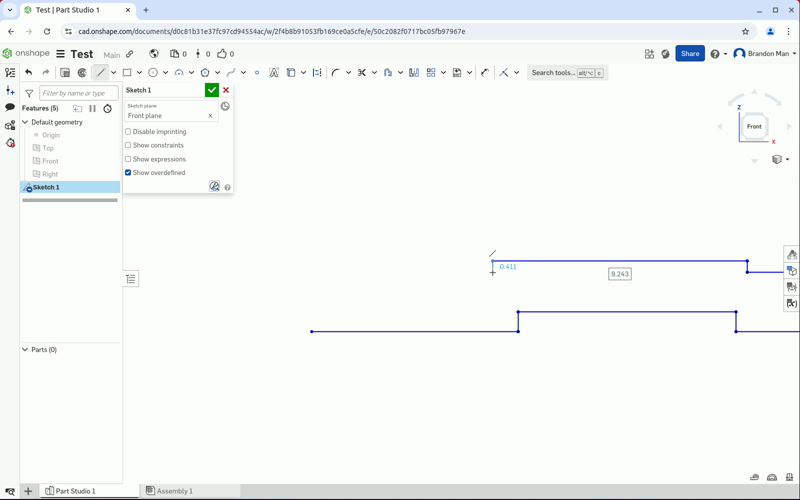
scroll(6)
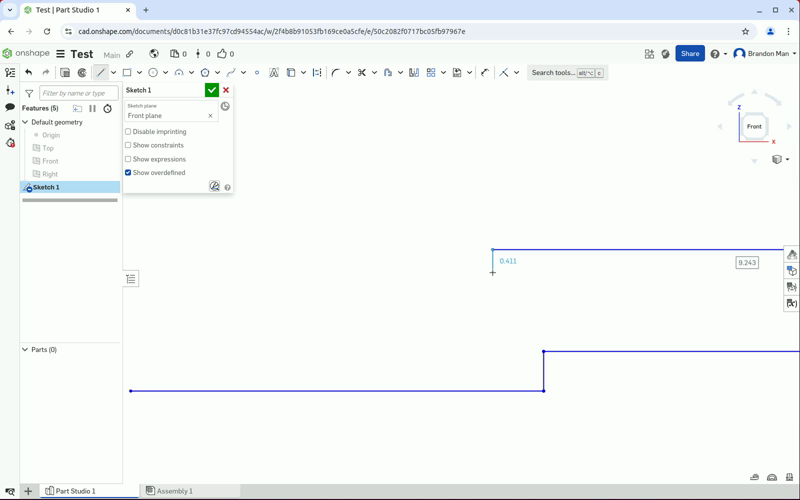
click(492, 272)
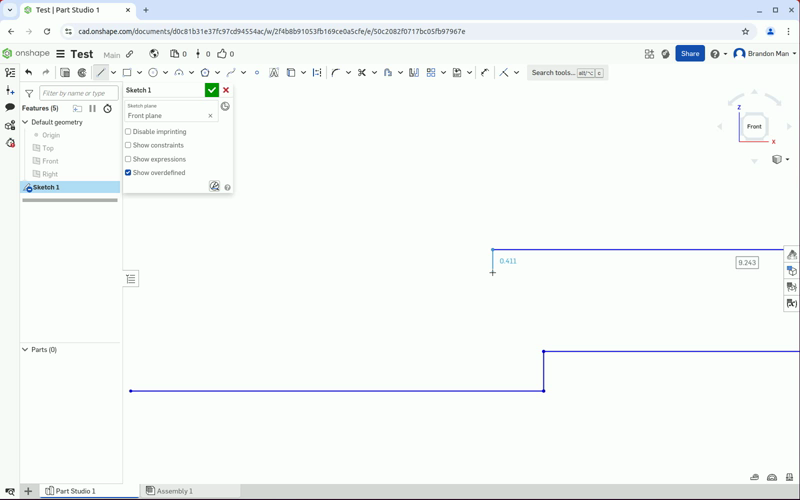
scroll(-6)
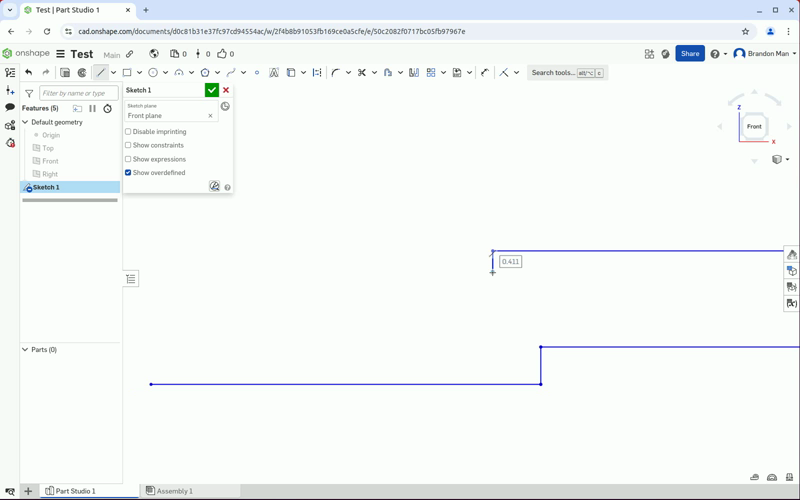
scroll(-6)
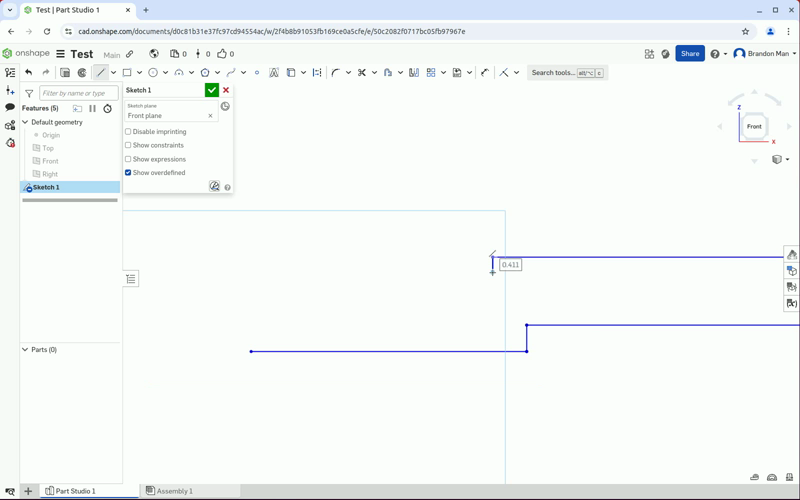
scroll(-6)
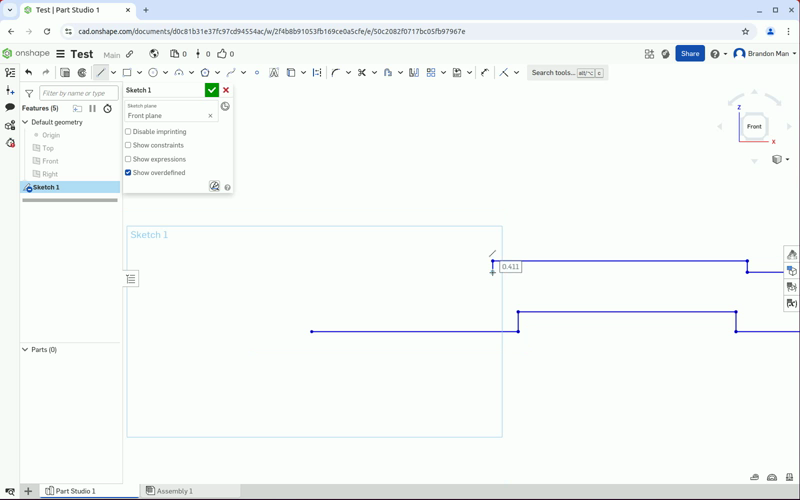
scroll(-6)
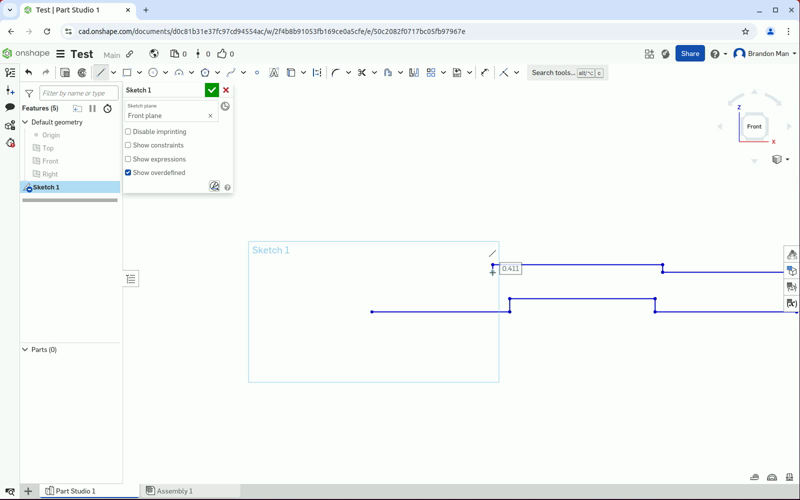
scroll(-6)
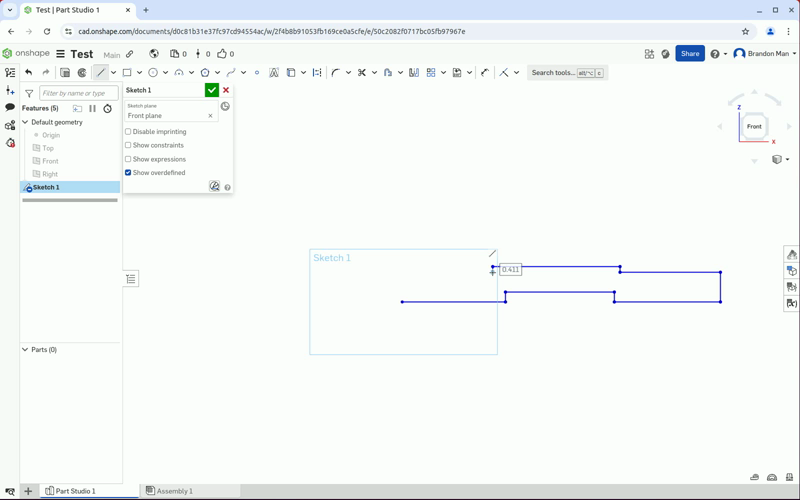
scroll(-6)
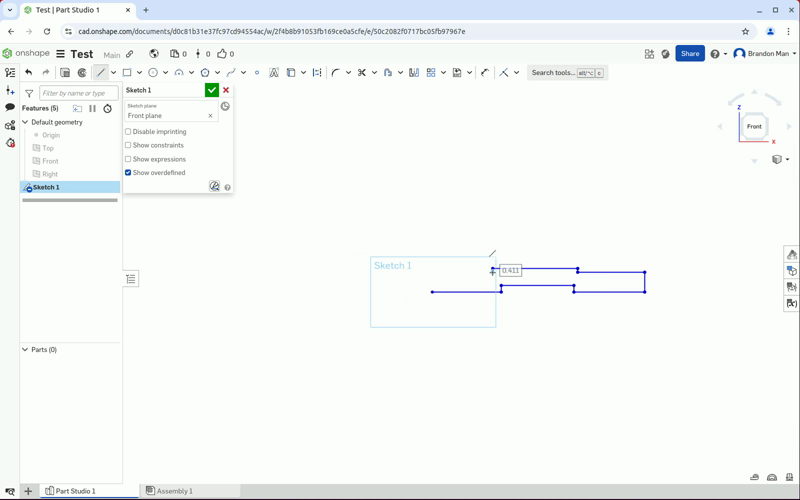
scroll(-6)
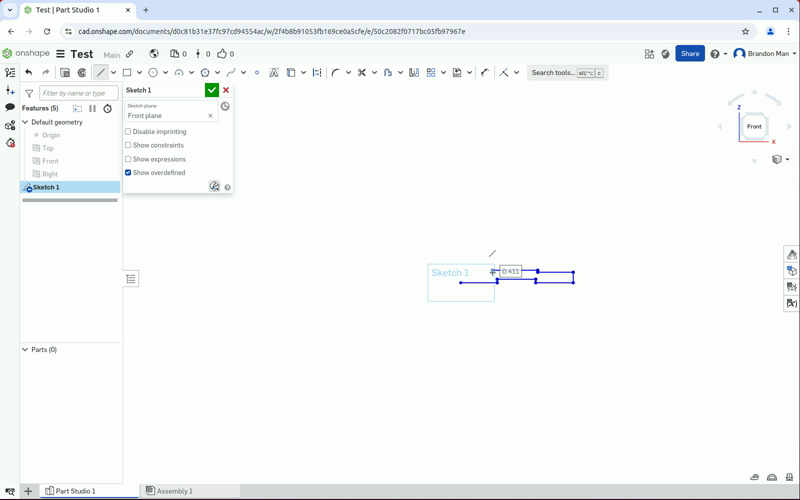
key_up(shift)
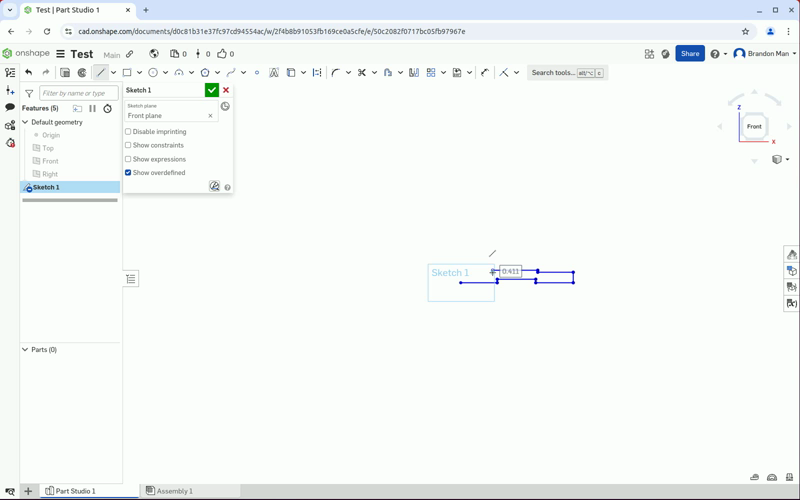
key_down(shift)
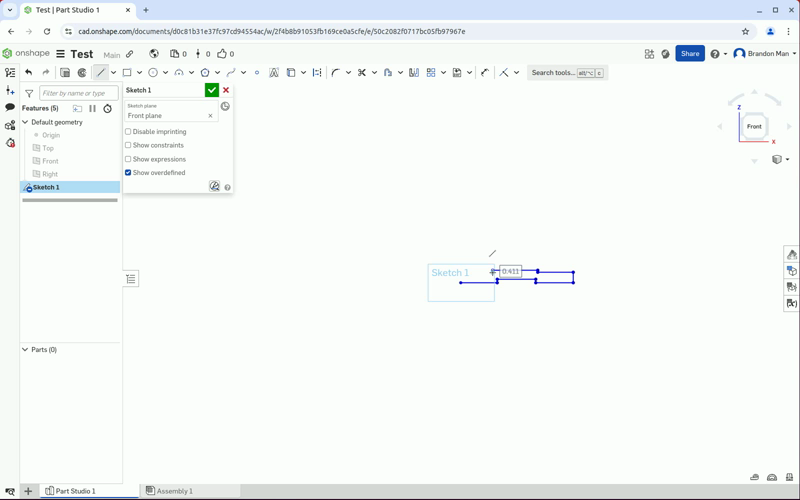
mouse_move(522, 272)
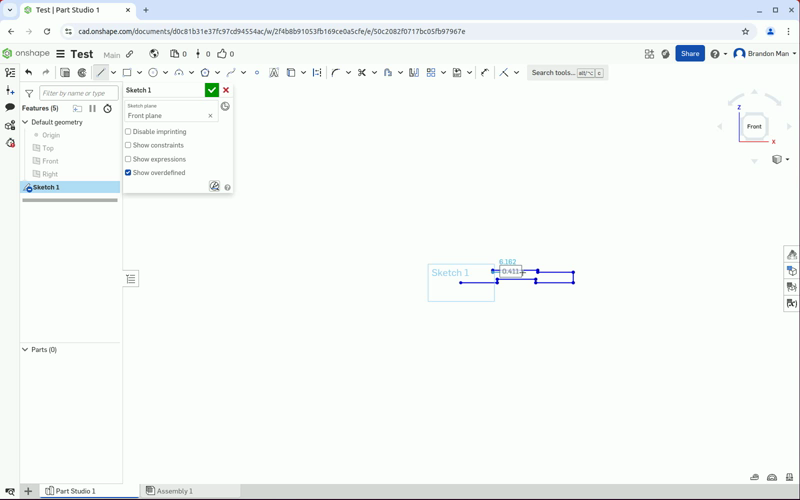
mouse_move(460, 272)
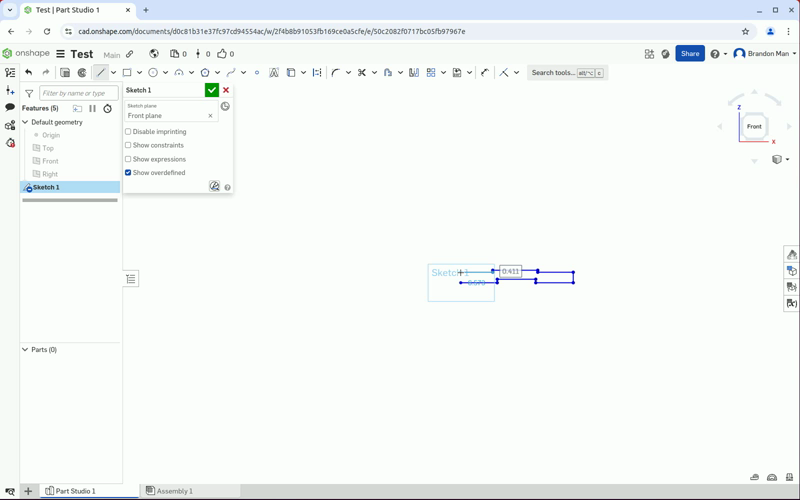
click(460, 272)
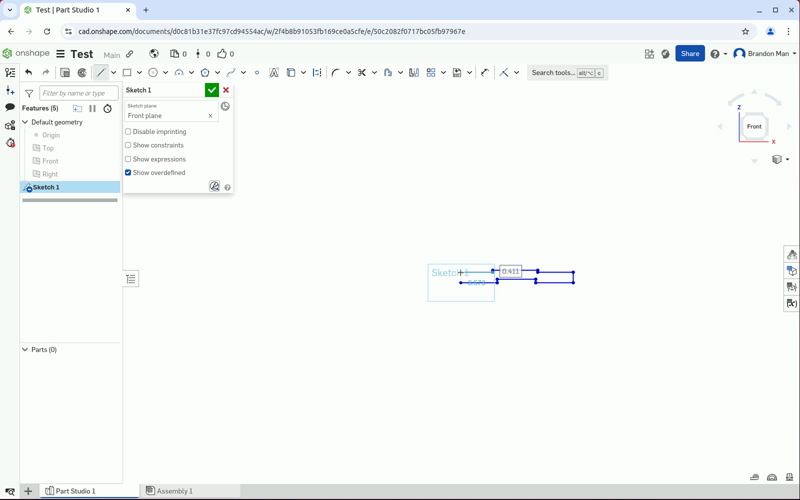
key_up(shift)
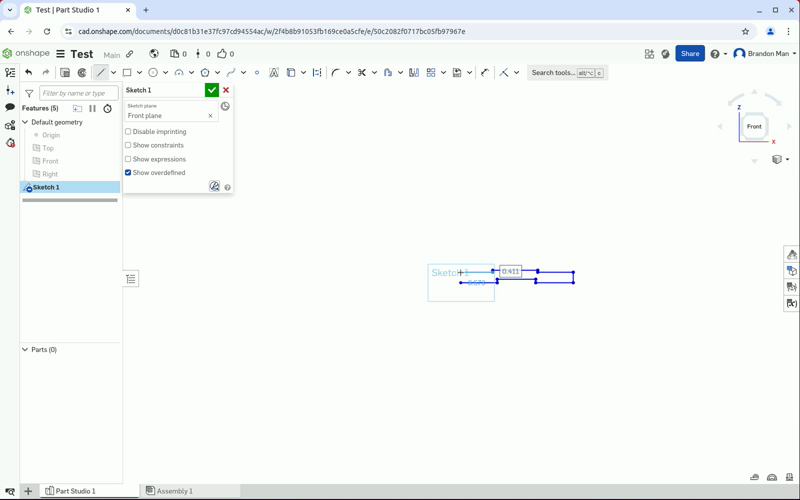
mouse_move(490, 272)
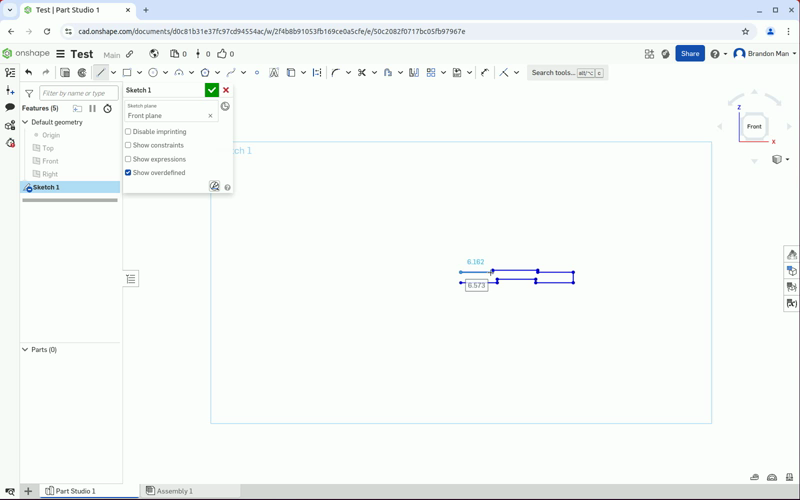
key_down(shift)
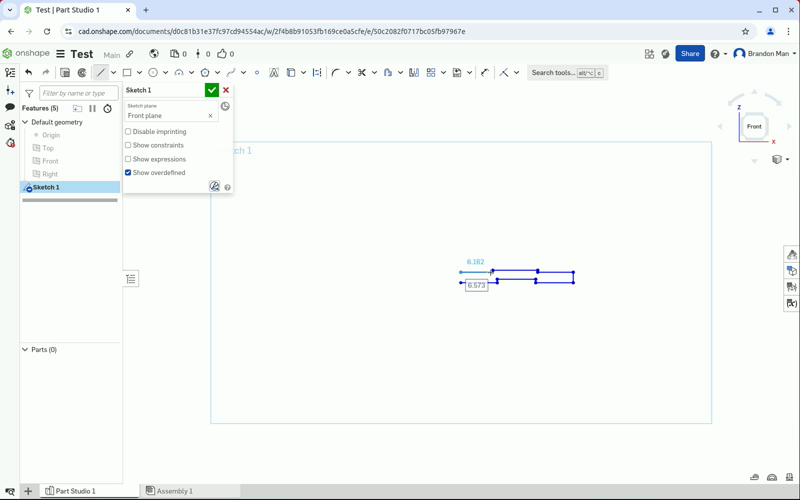
mouse_move(460, 282)
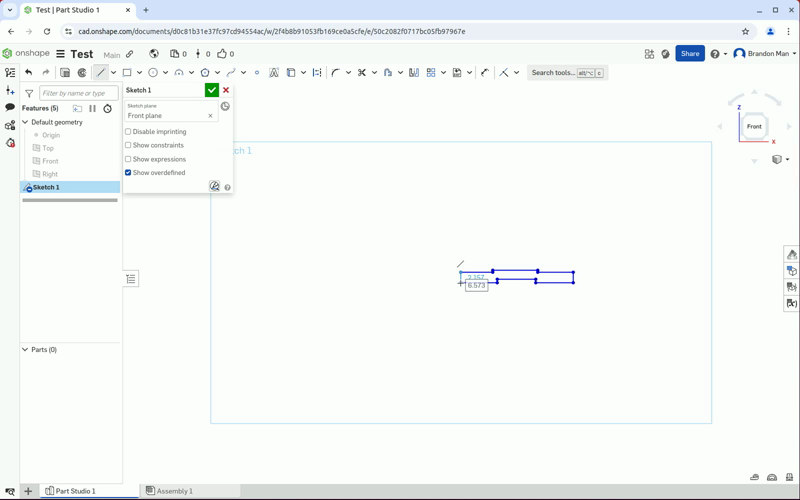
key_up(shift)
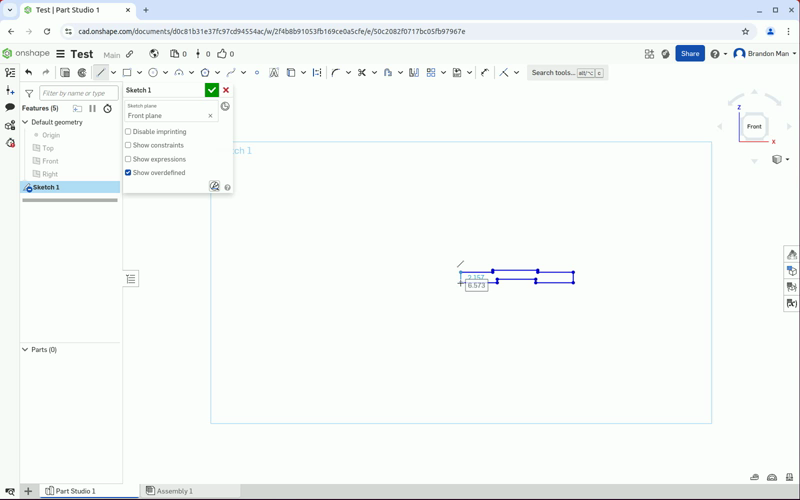
click(460, 282)
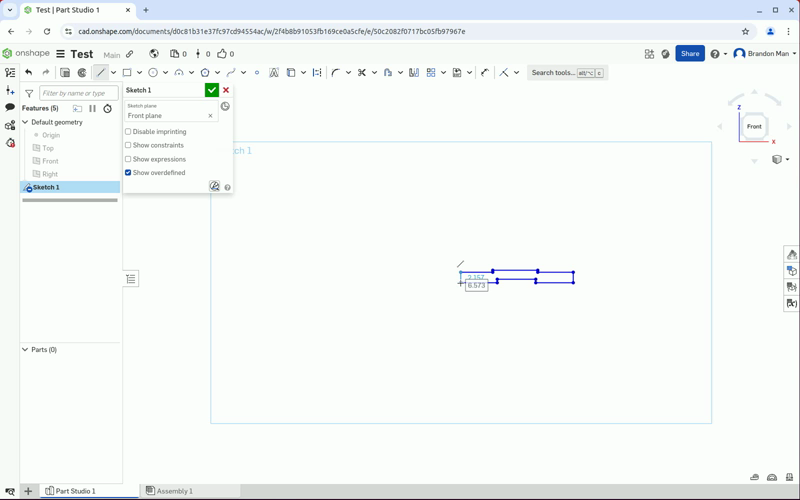
key(esc)
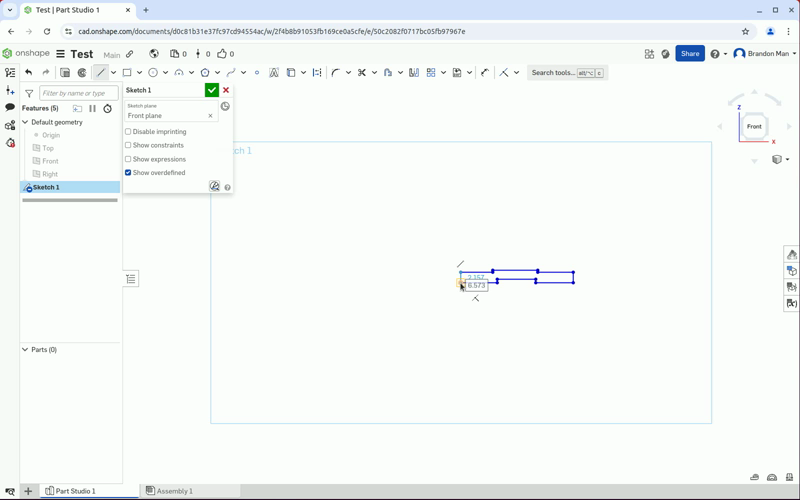
mouse_move(528, 273)
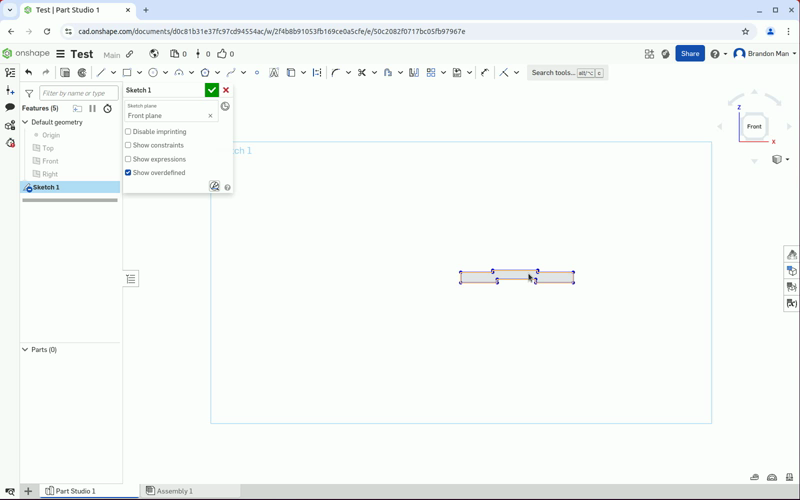
scroll(6)
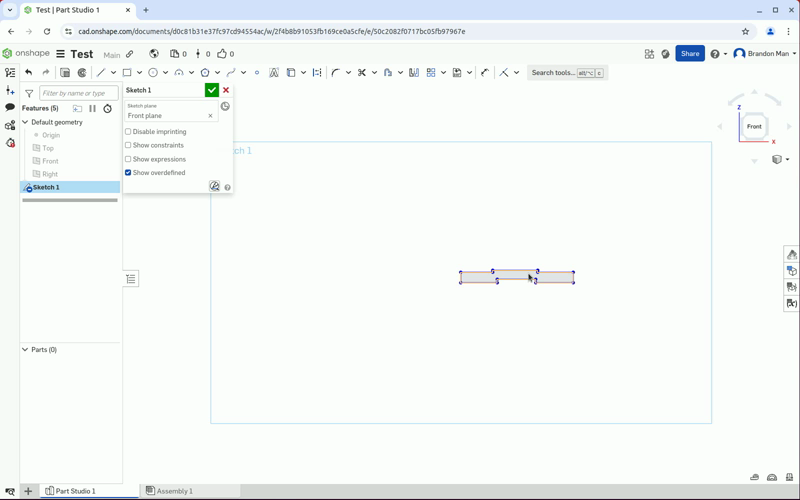
scroll(6)
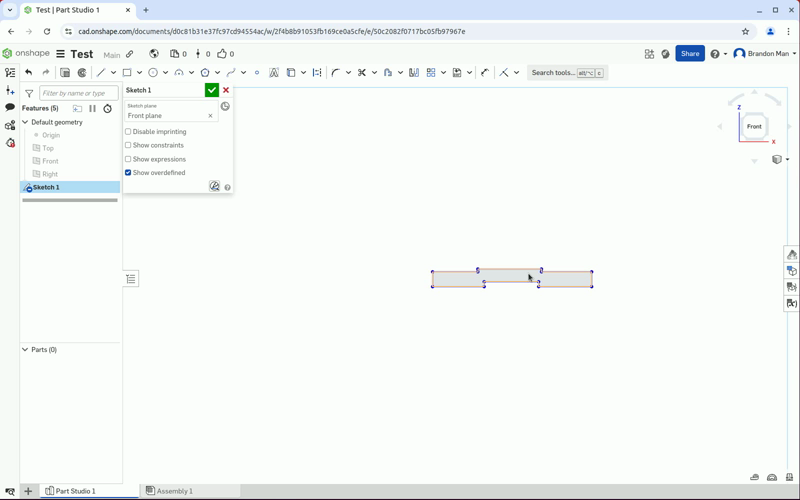
scroll(6)
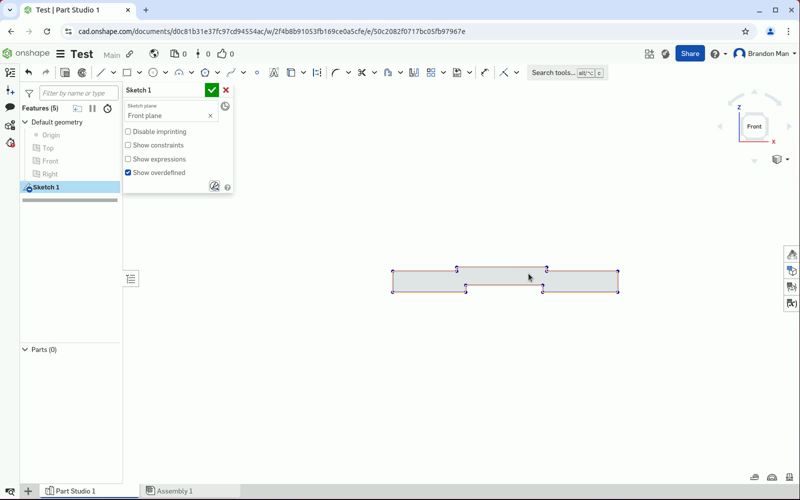
scroll(6)
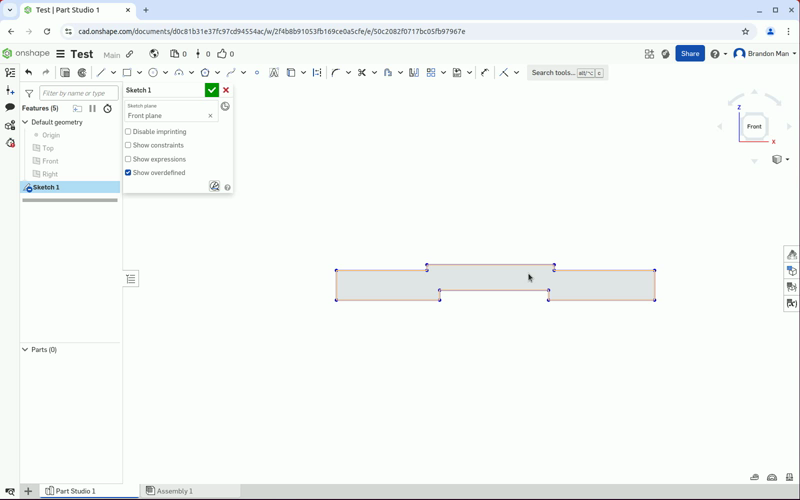
scroll(6)
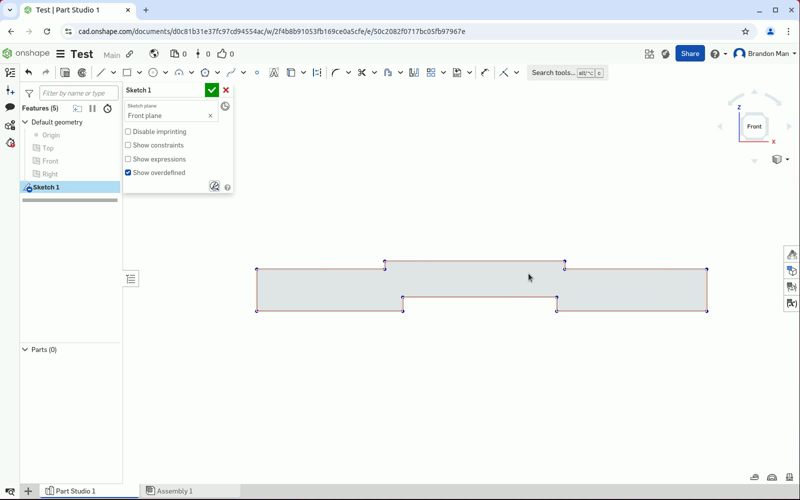
scroll(6)
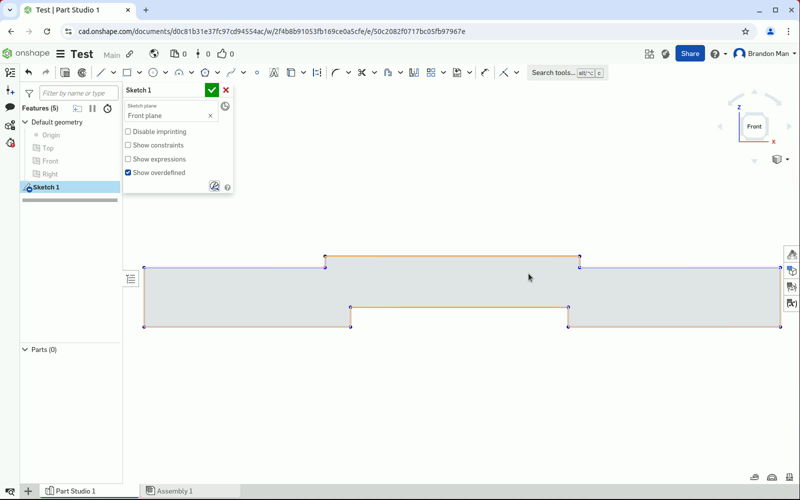
scroll(6)
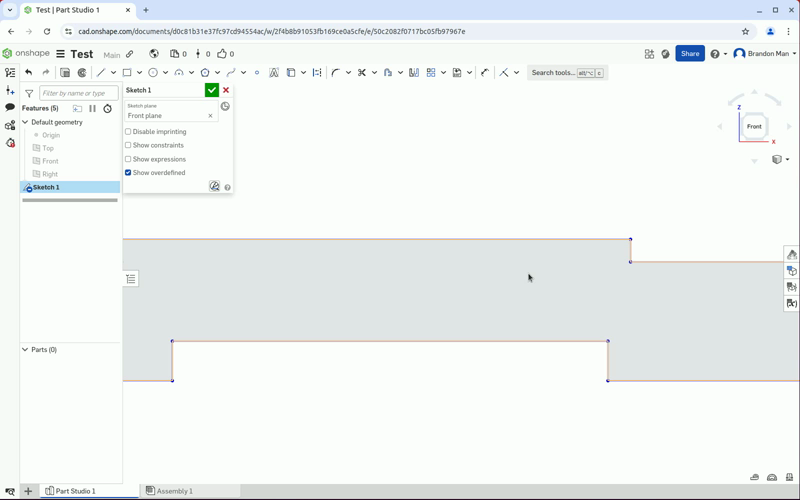
click(528, 273)
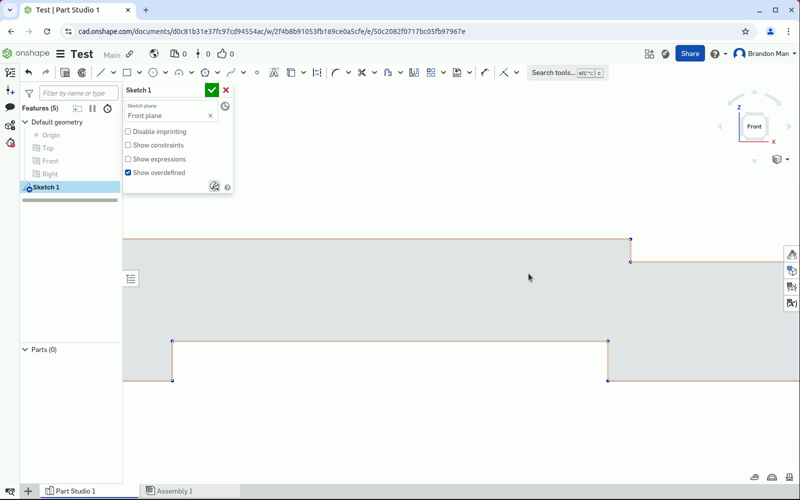
scroll(-6)
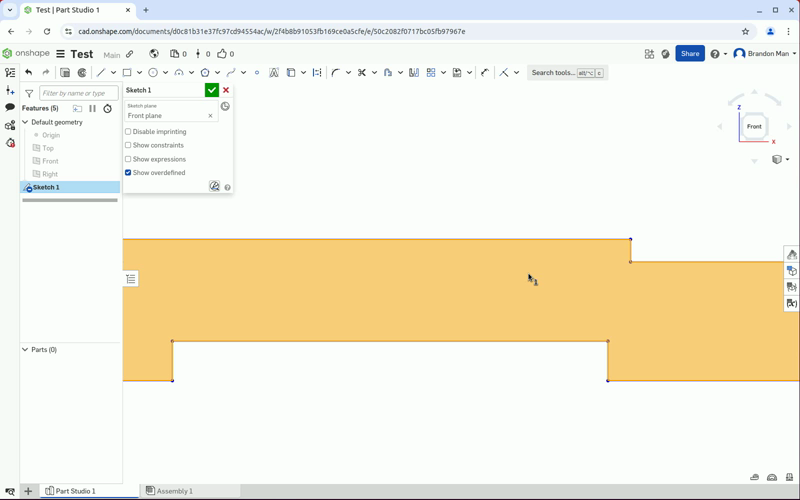
scroll(-6)
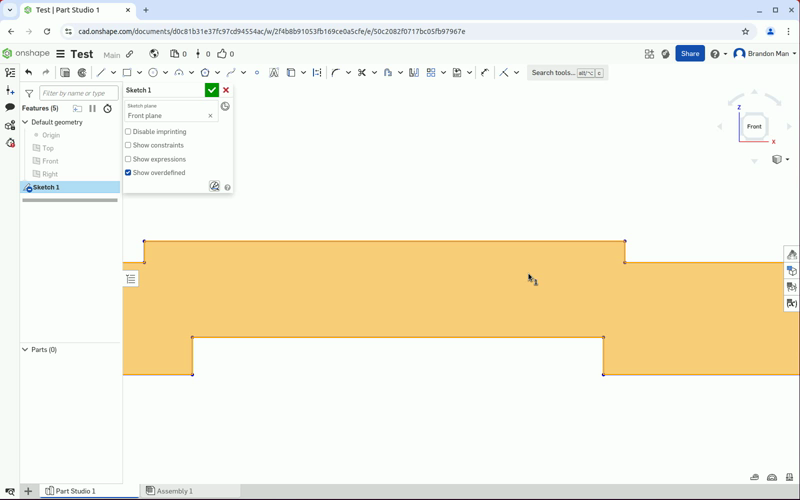
scroll(-6)
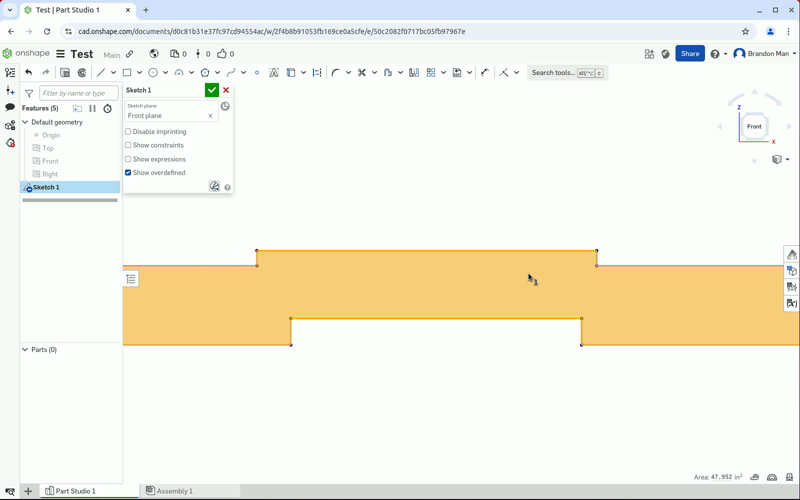
scroll(-6)
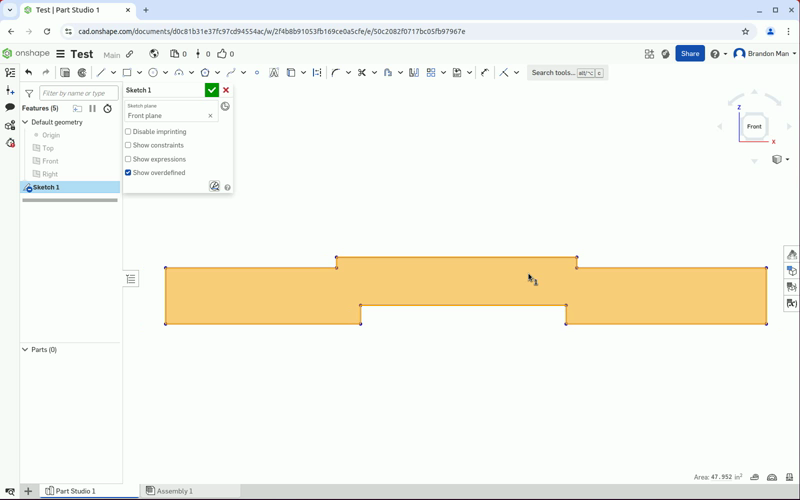
scroll(-6)
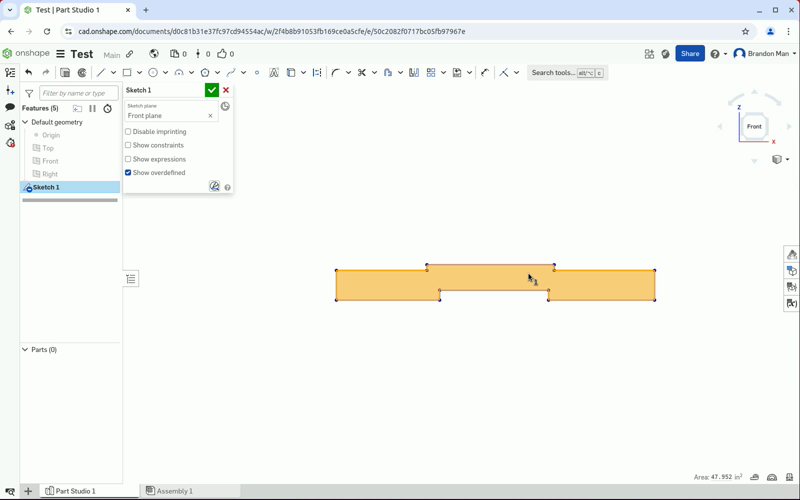
scroll(-6)
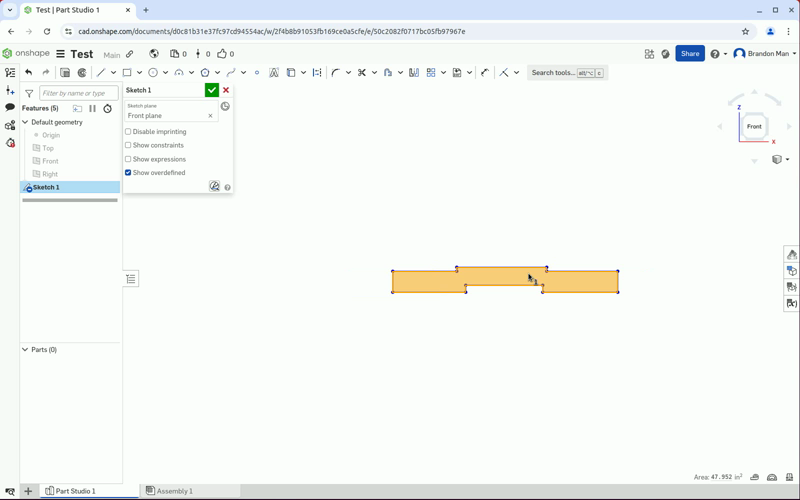
scroll(-6)
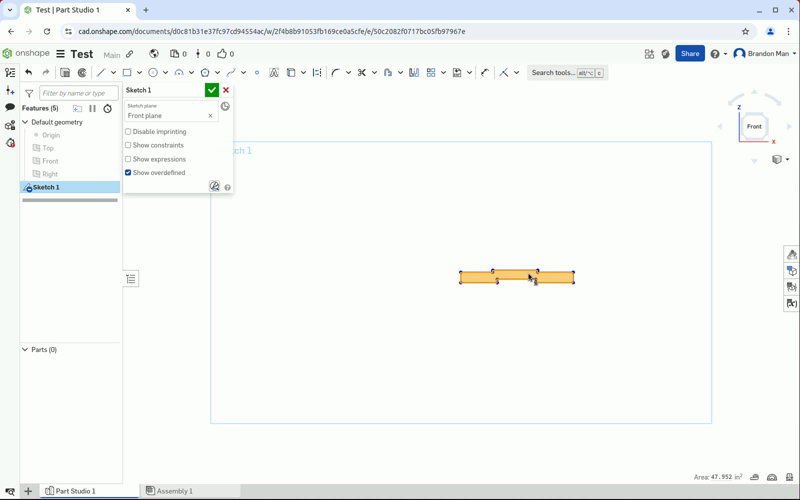
mouse_move(73, 352)
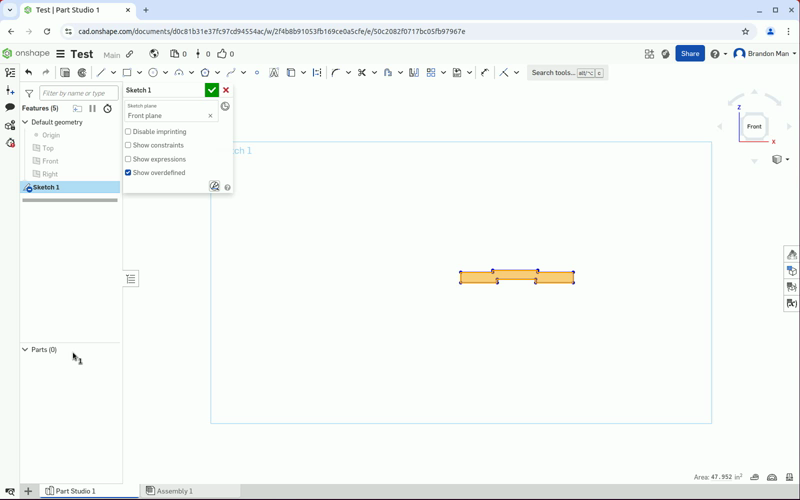
key(shift+y)
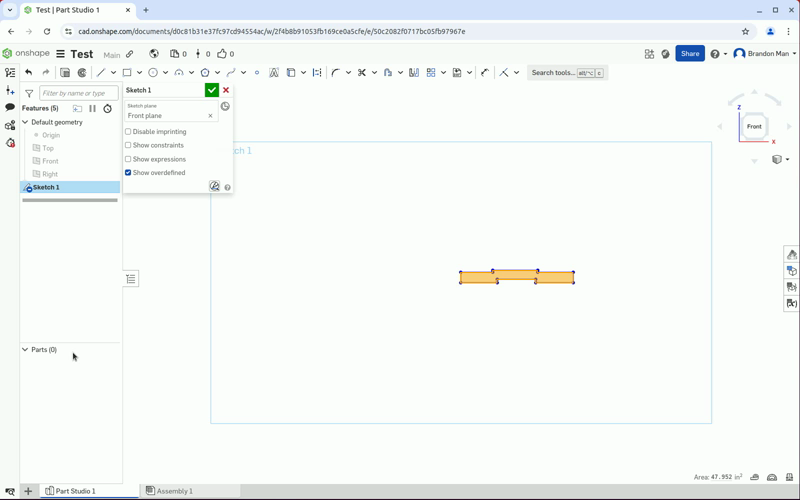
key(shift+e)
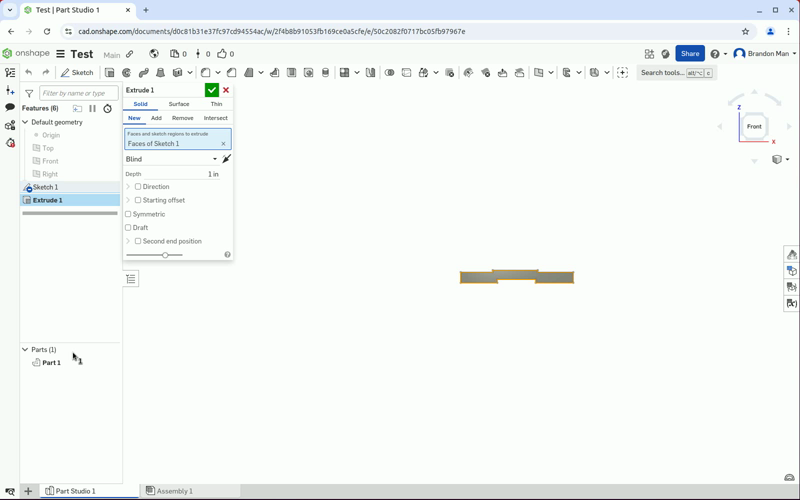
mouse_move(143, 106)
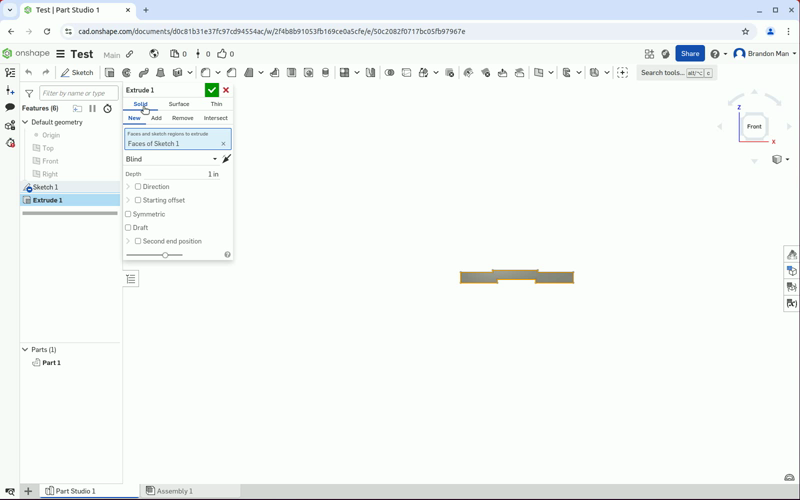
click(143, 106)
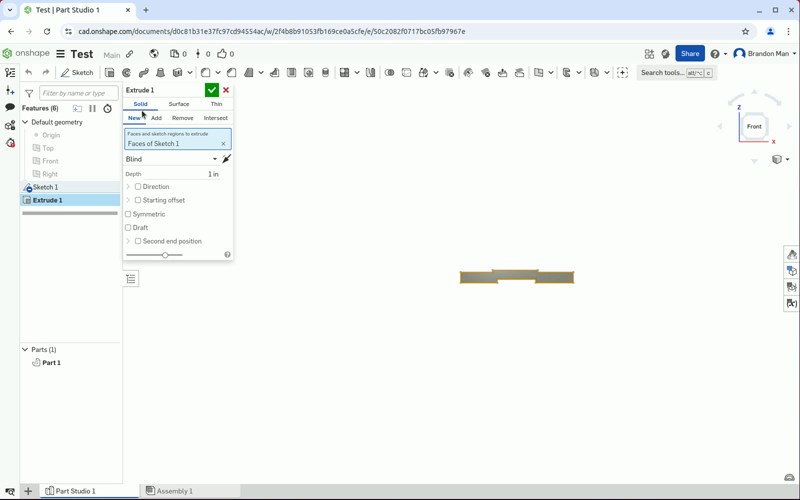
mouse_move(137, 120)
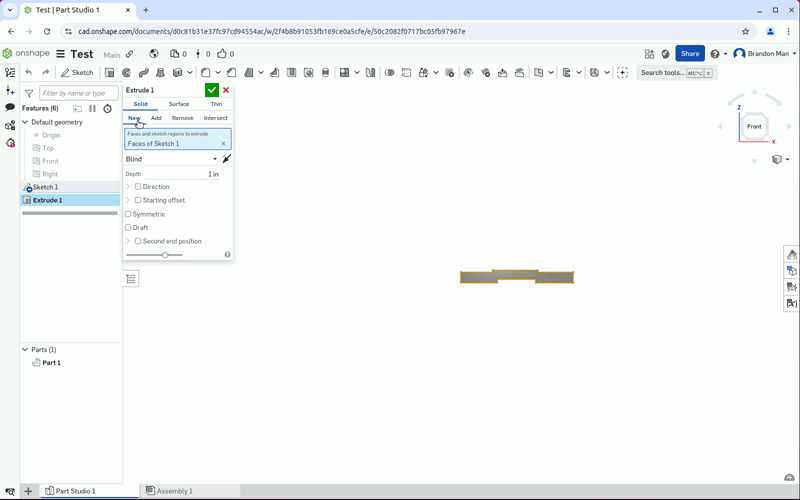
click(137, 120)
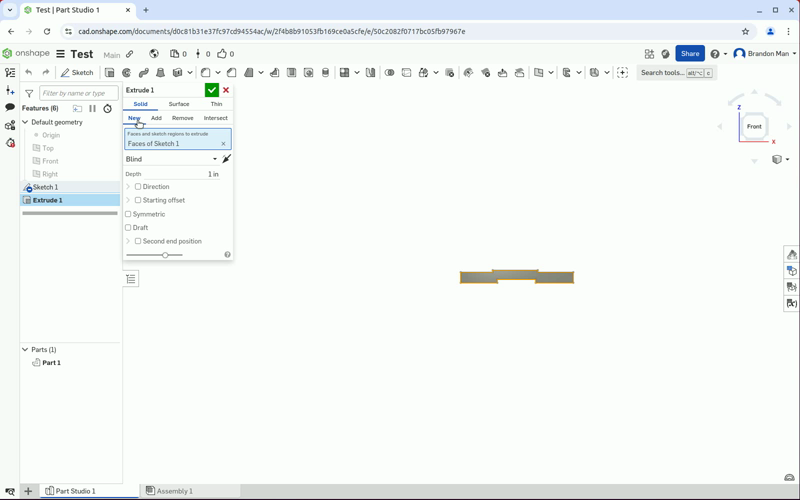
key(tab, 4)
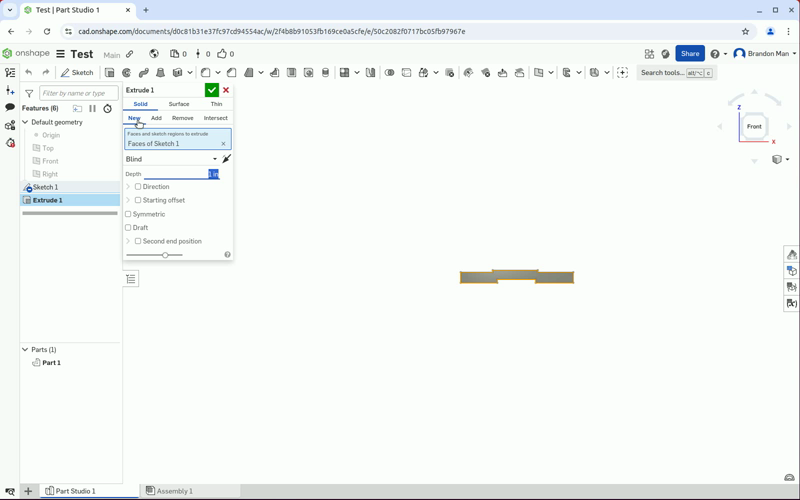
text(13.961)
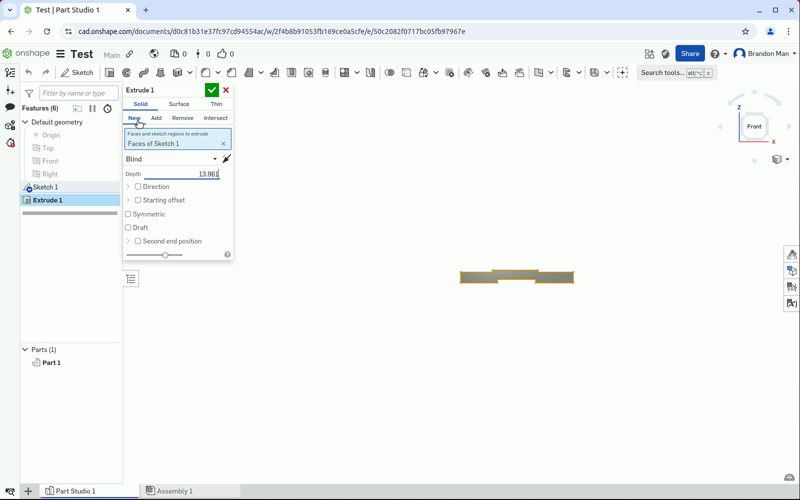
key(enter)
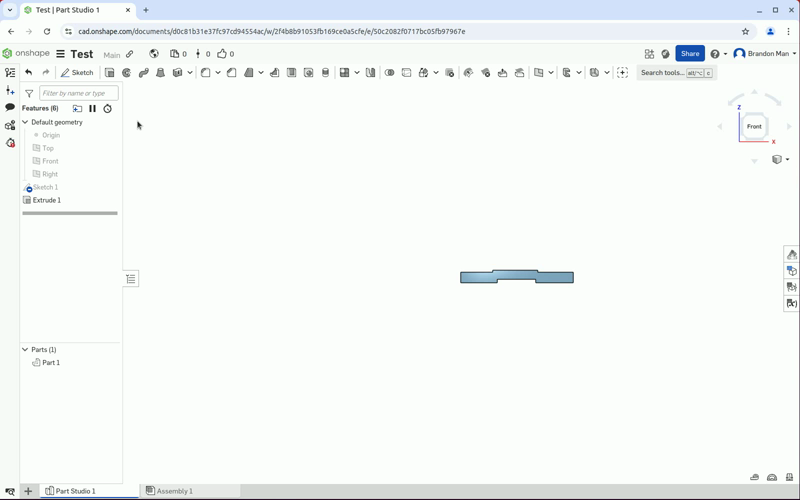
key(shift+h)
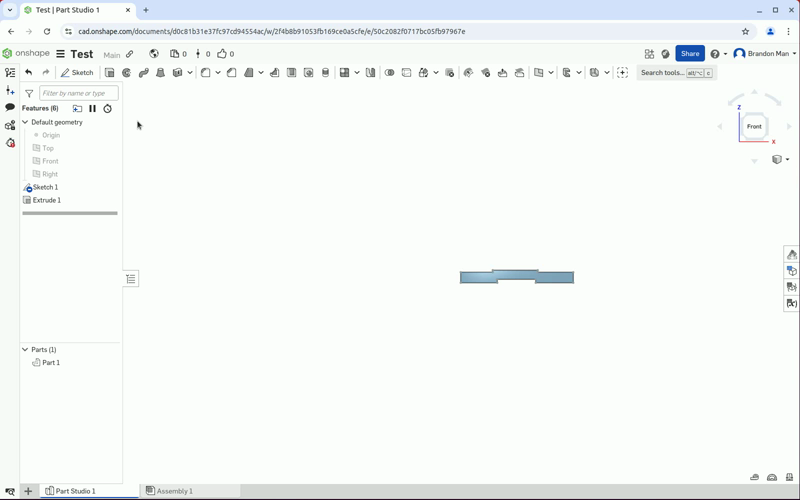
key(shift+h)
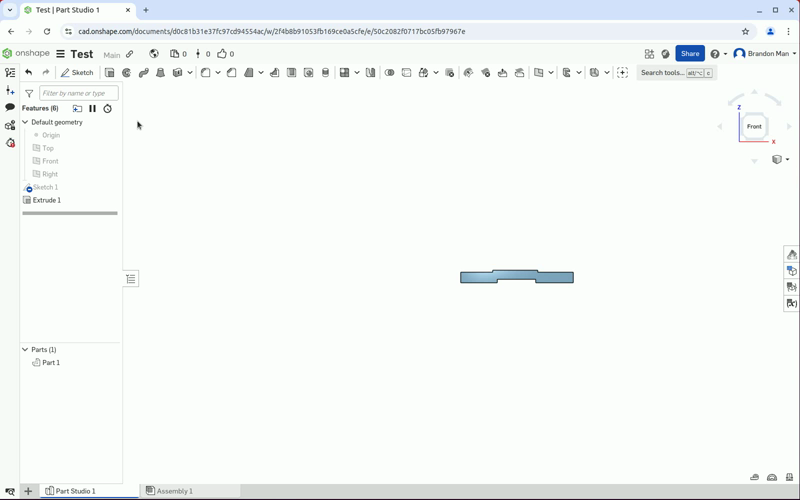
mouse_move(73, 189)
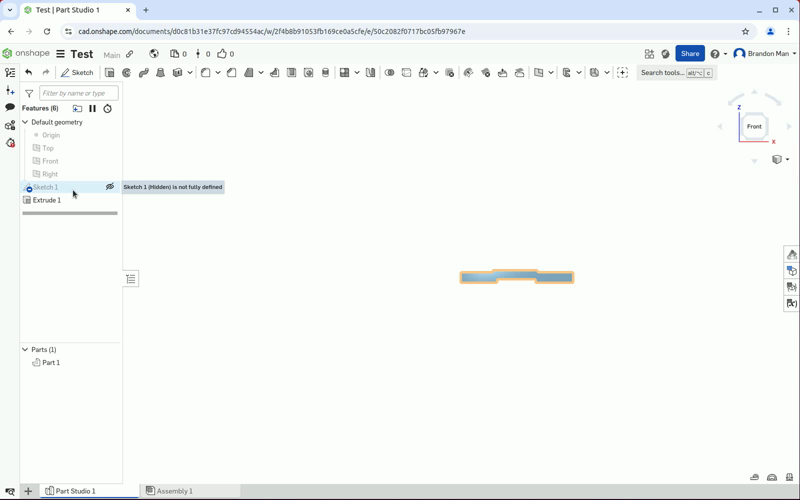
click(73, 189)
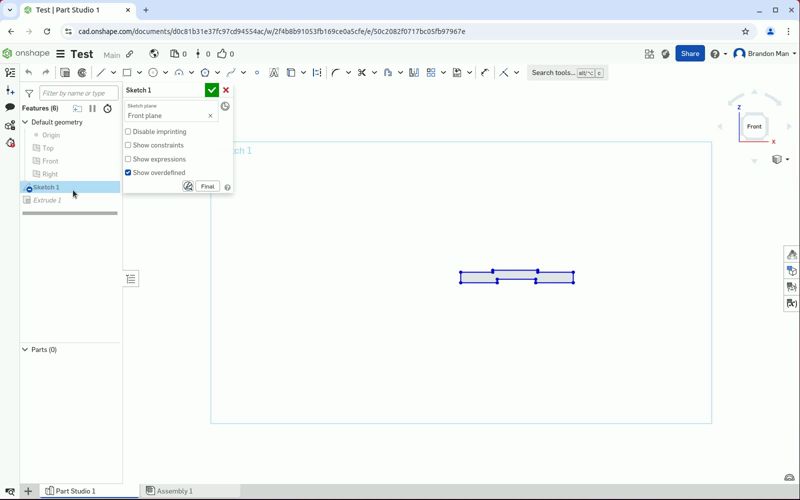
mouse_move(229, 92)
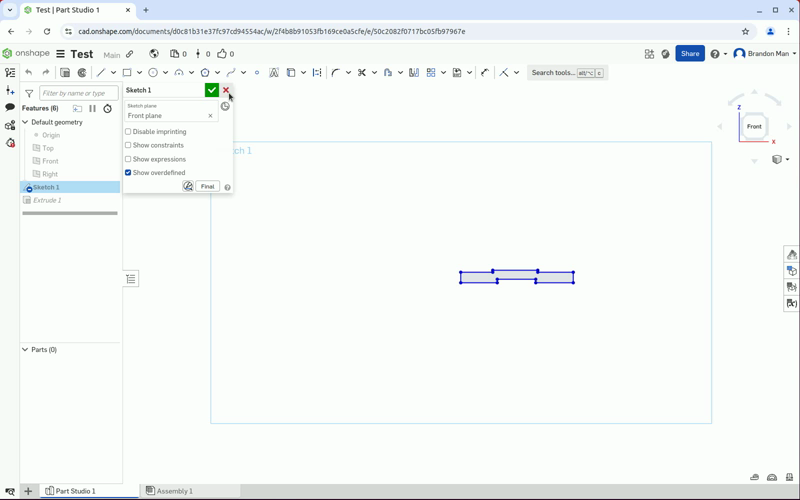
click(229, 92)
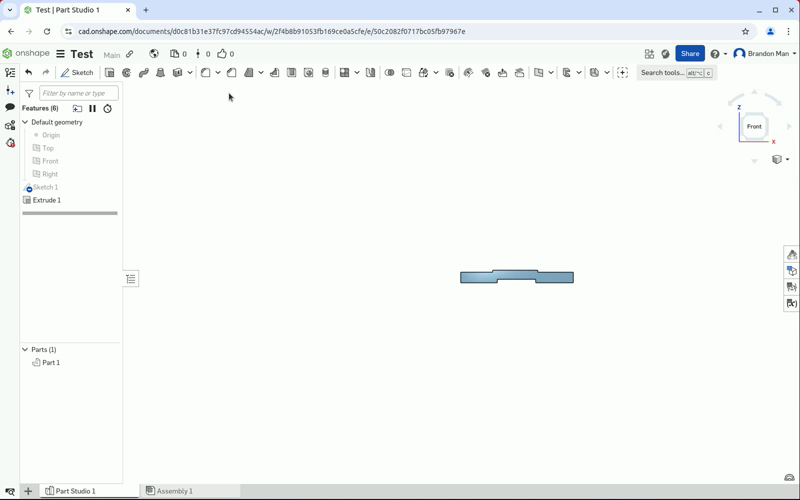
mouse_move(73, 352)
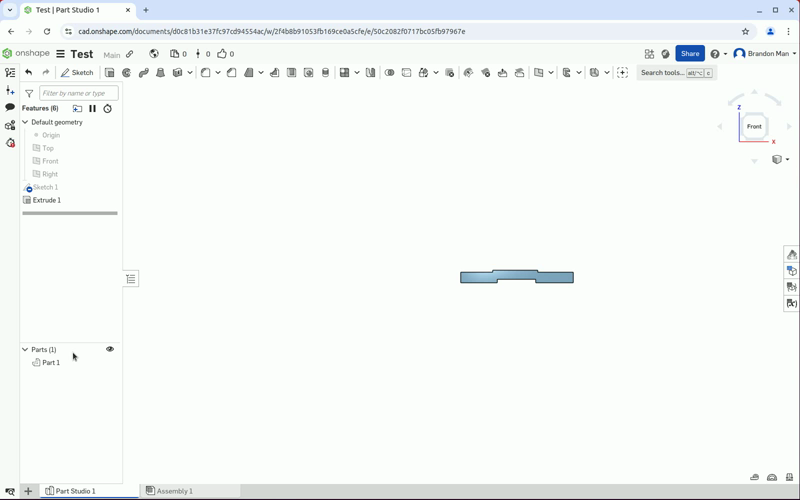
key(y)
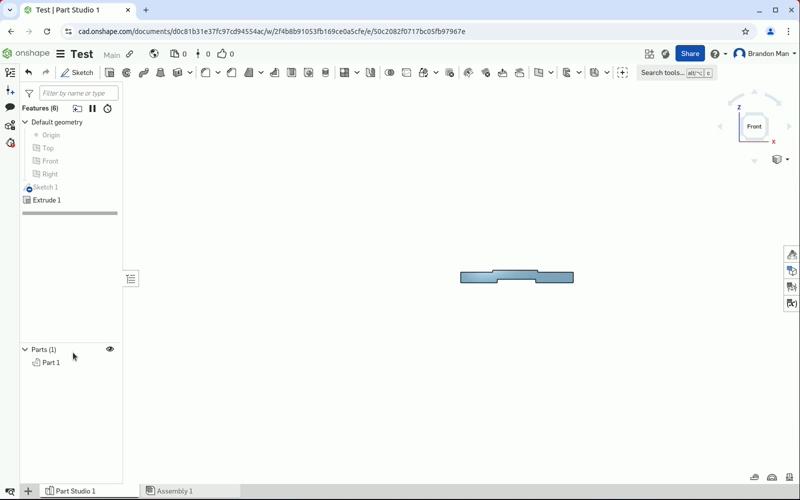
key(shift+p)
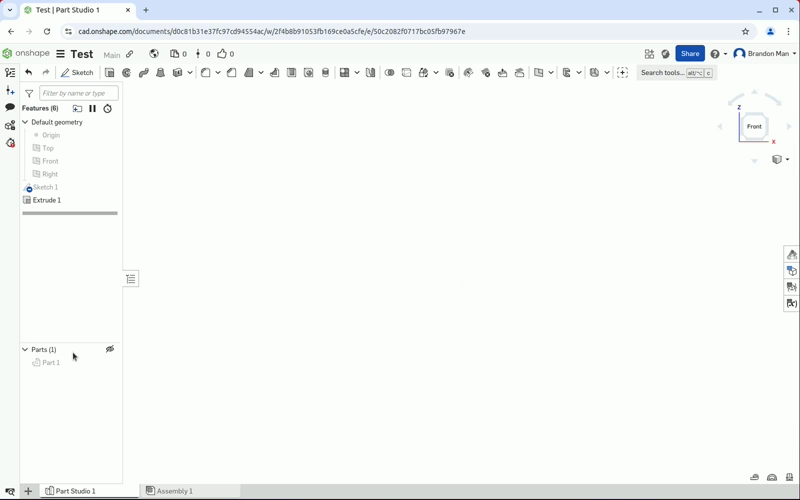
key(space)
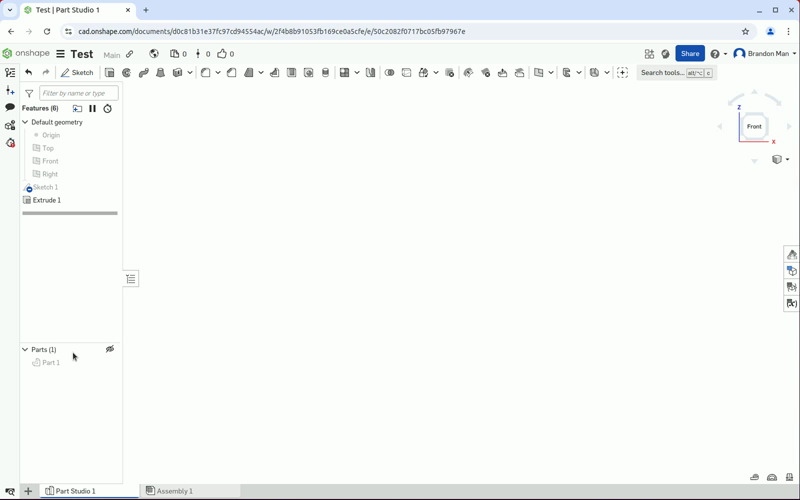
key_down(shift)
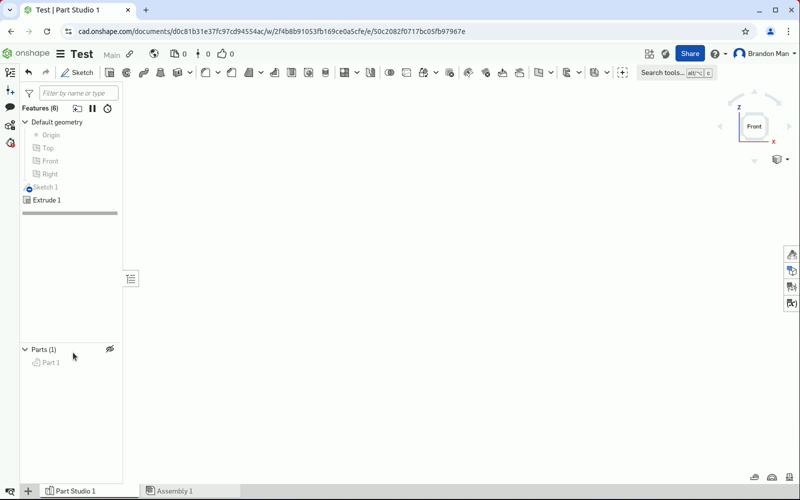
key(down)
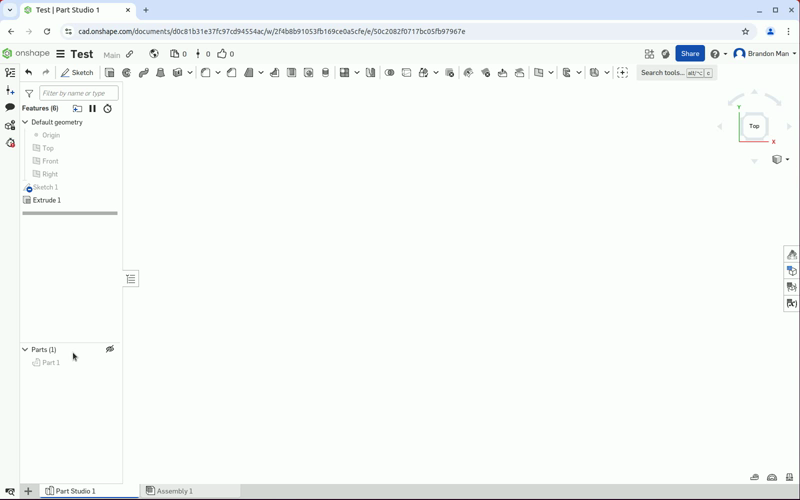
key_up(shift)
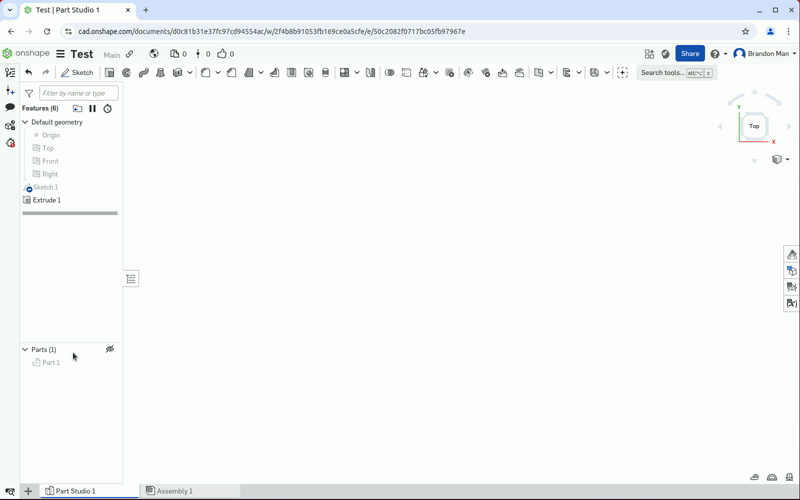
mouse_move(73, 352)
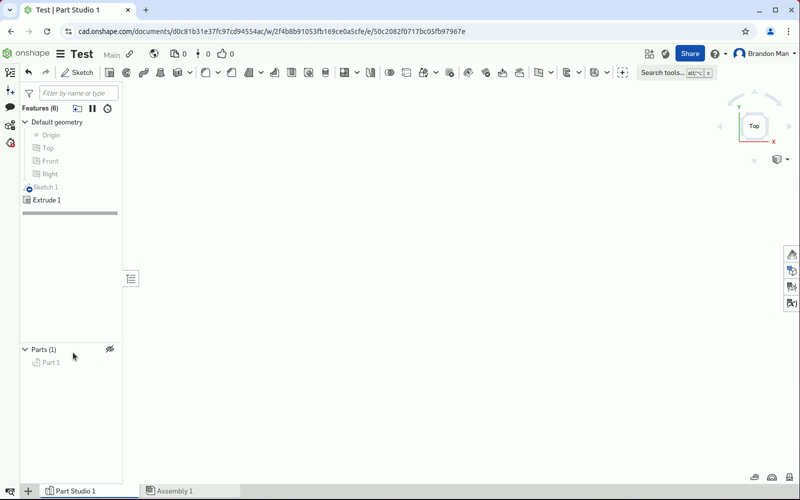
key(shift+y)
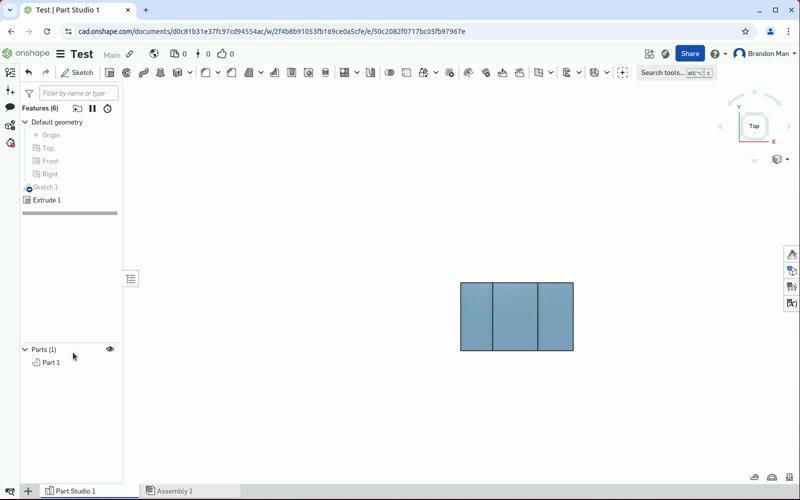
mouse_move(541, 75)
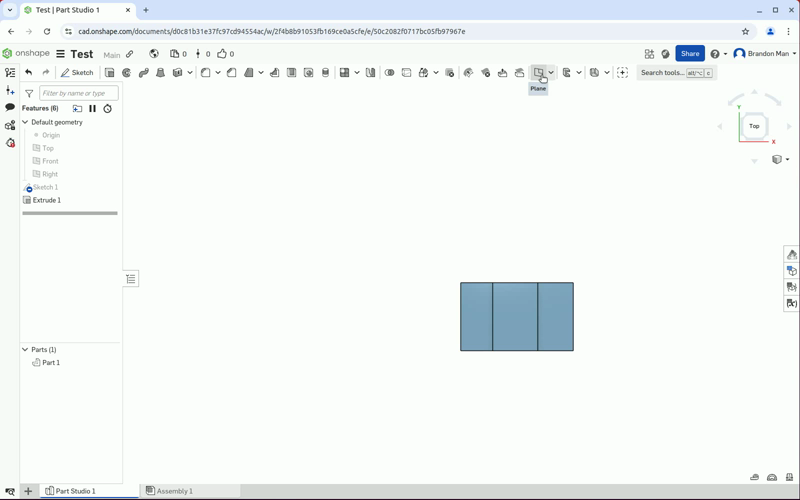
click(541, 75)
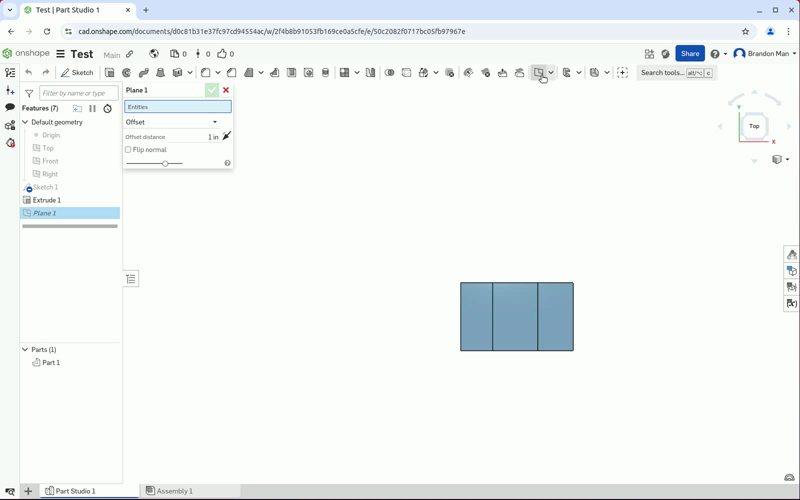
mouse_move(73, 150)
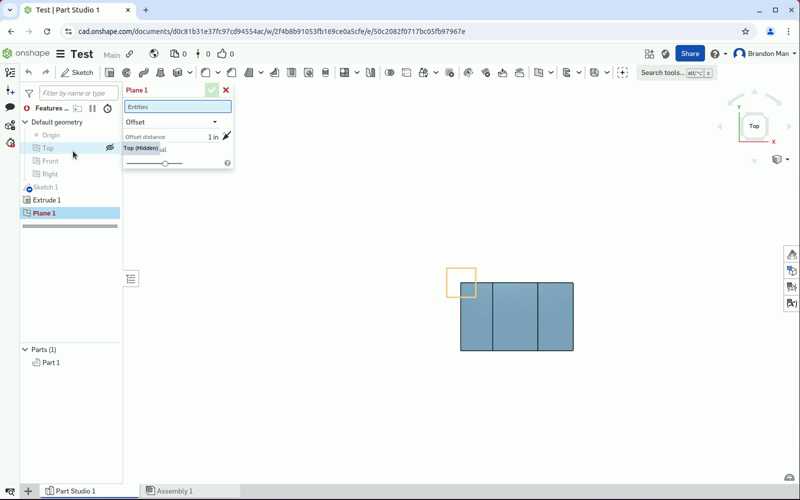
click(73, 150)
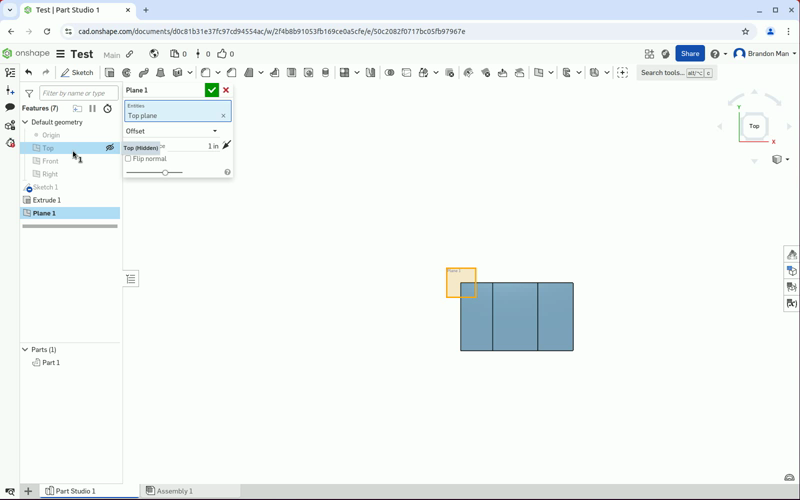
key(tab, 2)
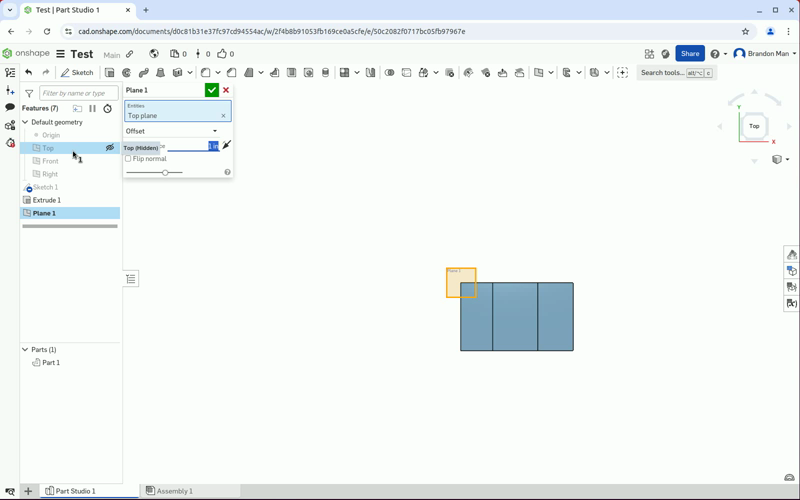
text(2.157)
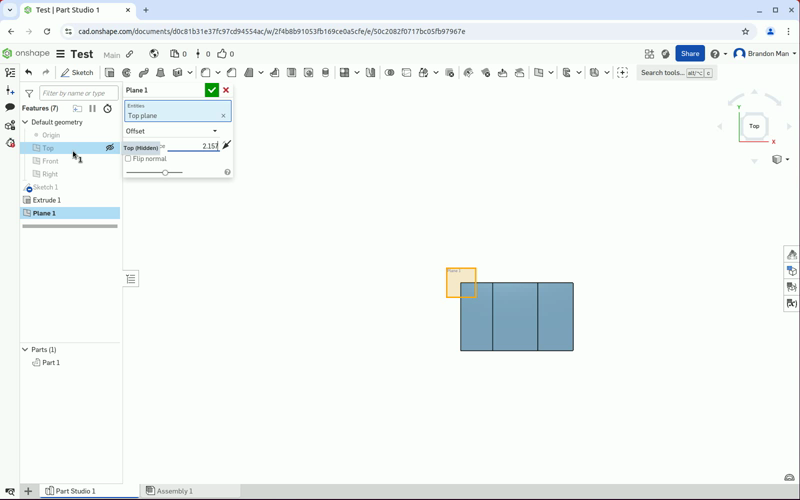
key(enter, 2)
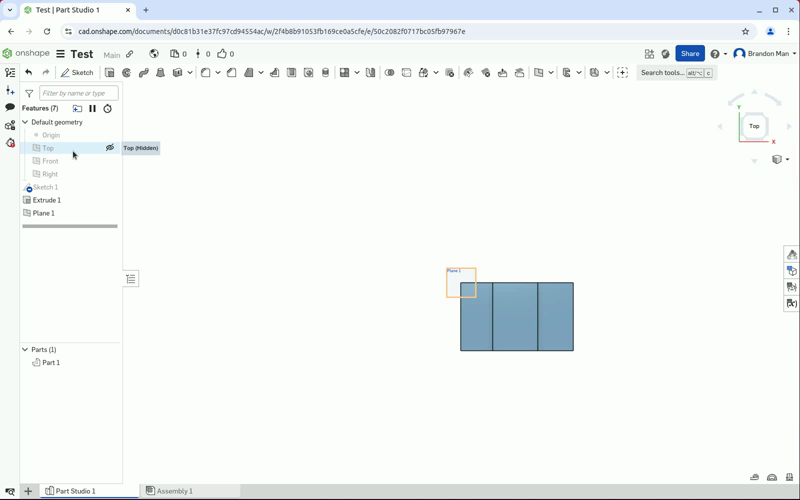
key(shift+s)
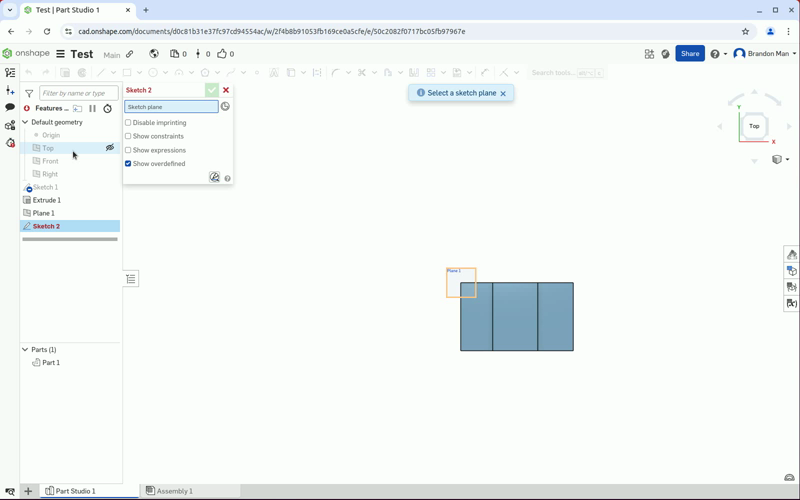
mouse_move(73, 215)
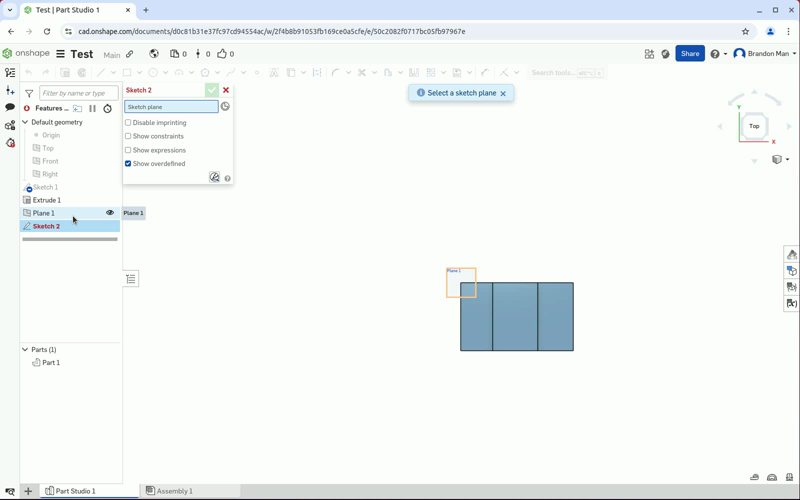
click(73, 215)
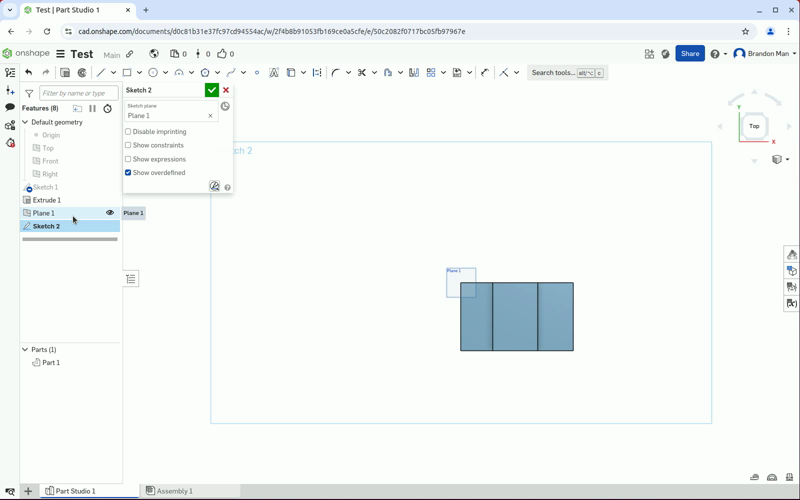
mouse_move(73, 352)
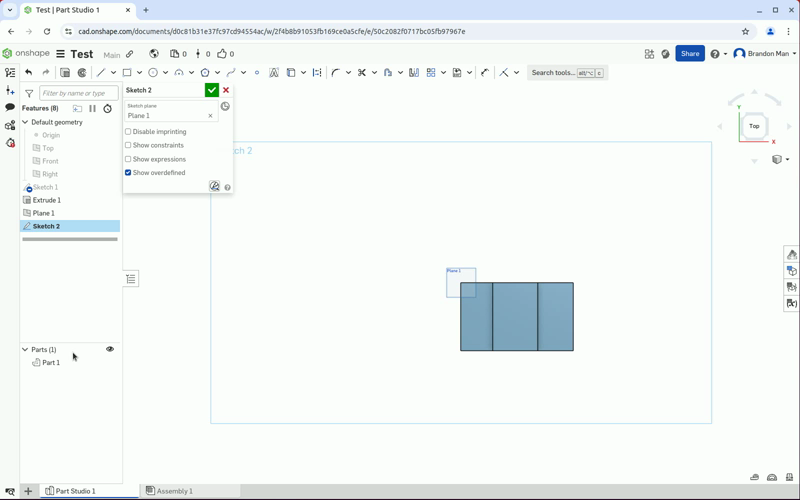
key(y)
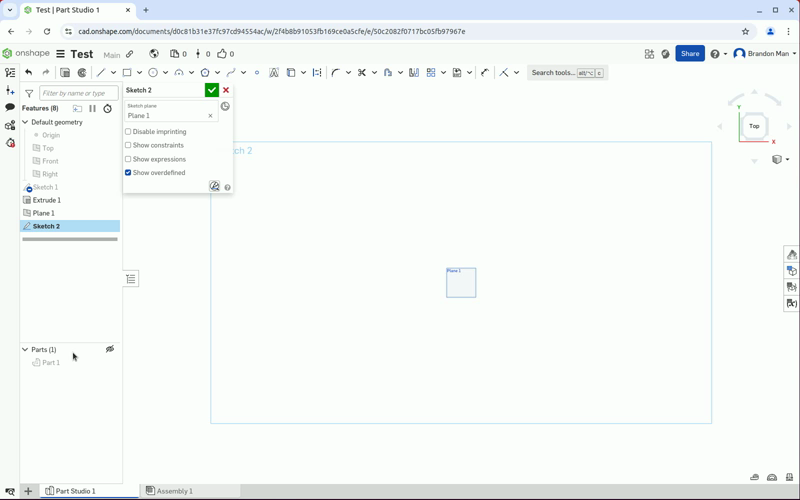
key(c)
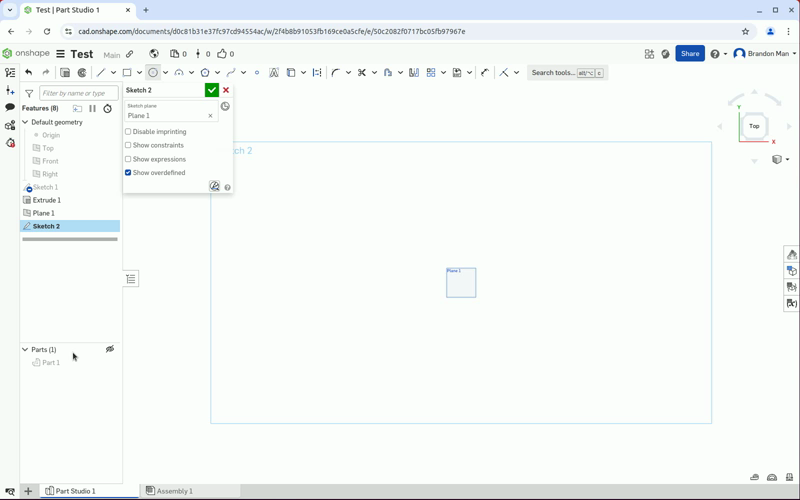
key_down(shift)
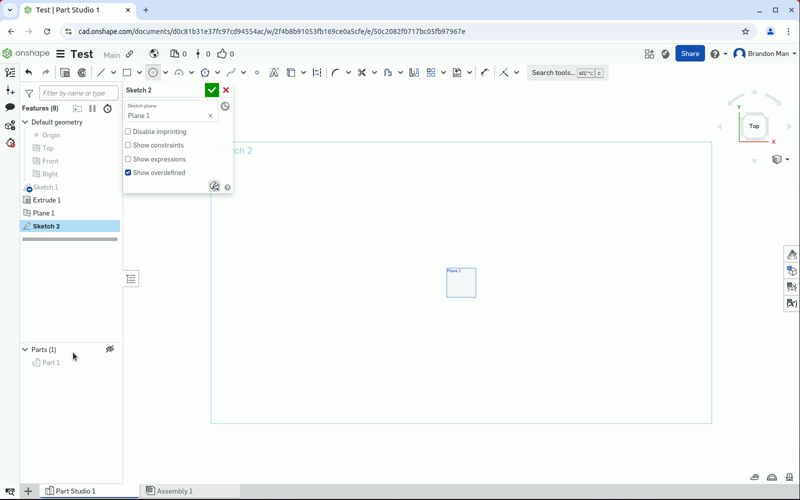
mouse_move(565, 288)
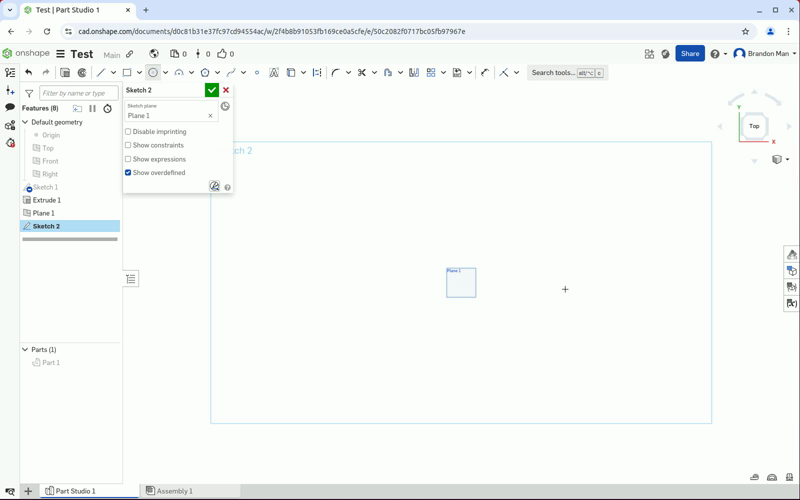
click(565, 288)
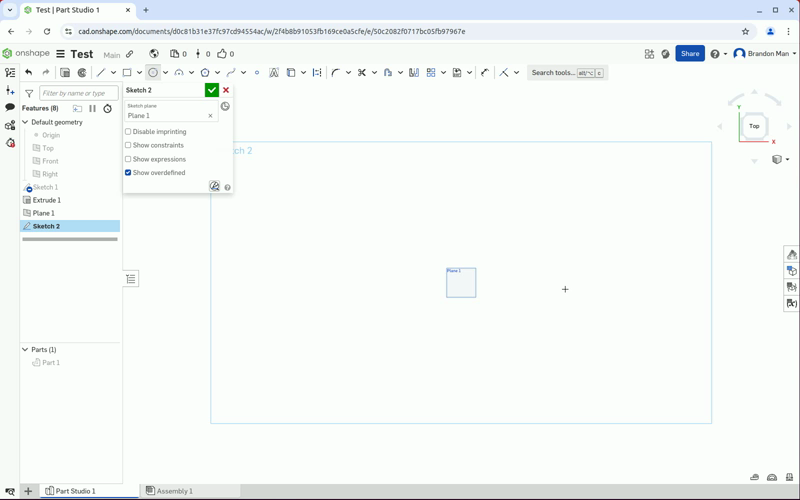
key_up(shift)
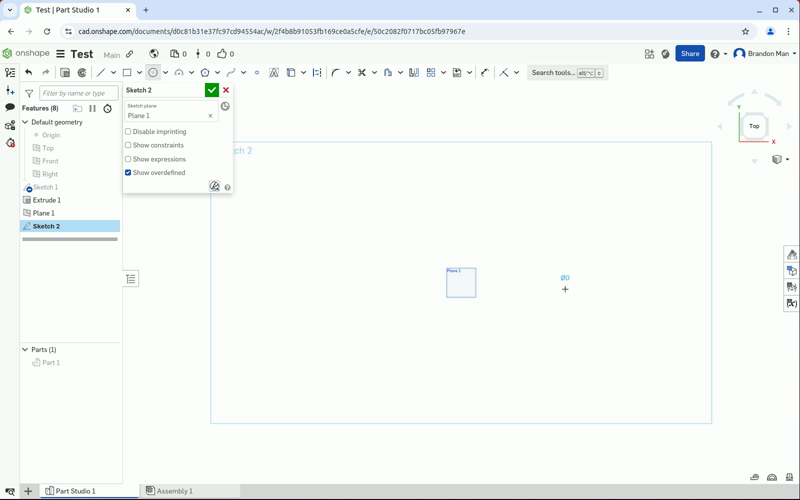
mouse_move(569, 288)
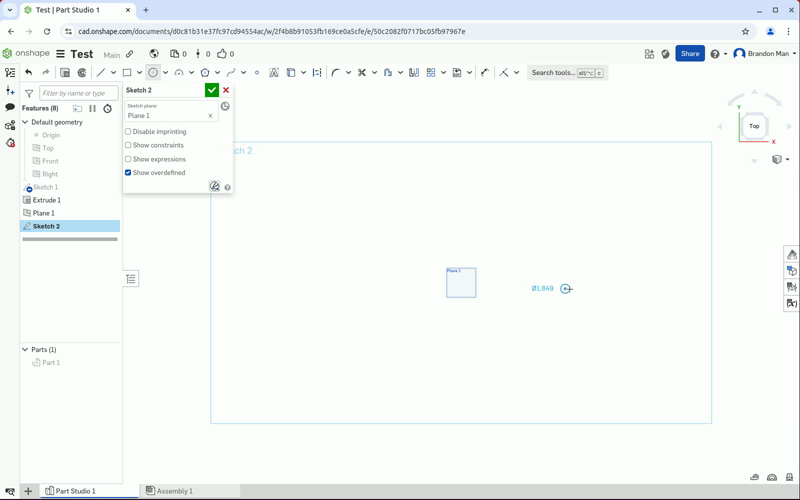
click(569, 288)
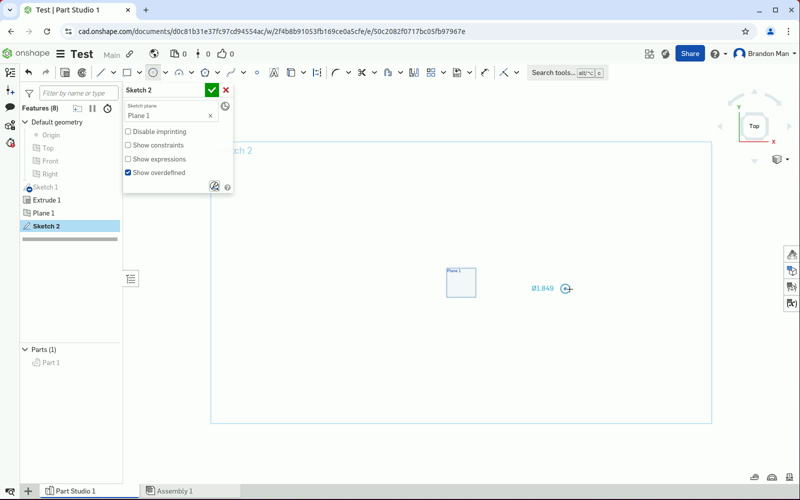
key(esc)
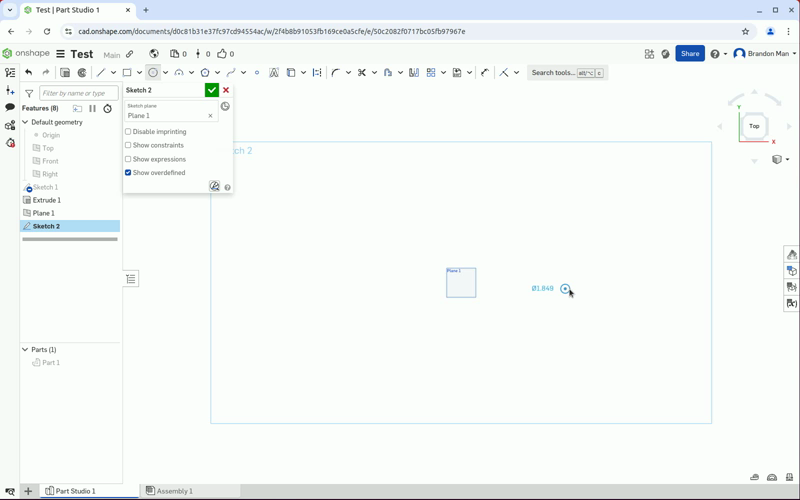
mouse_move(568, 287)
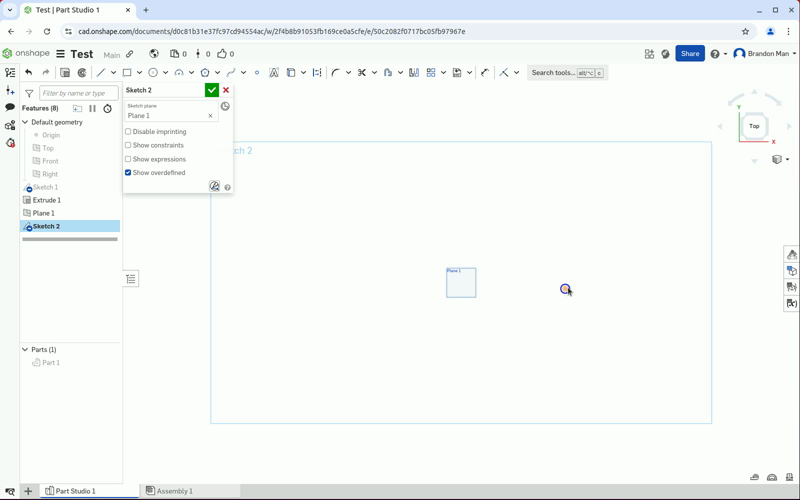
scroll(6)
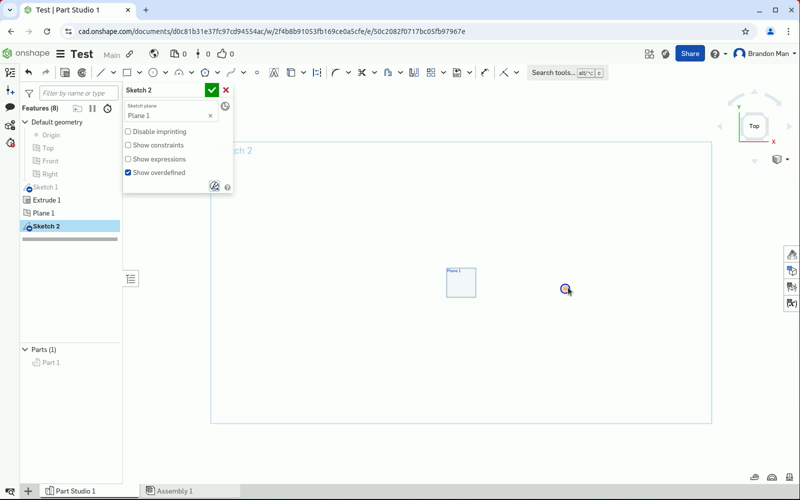
scroll(6)
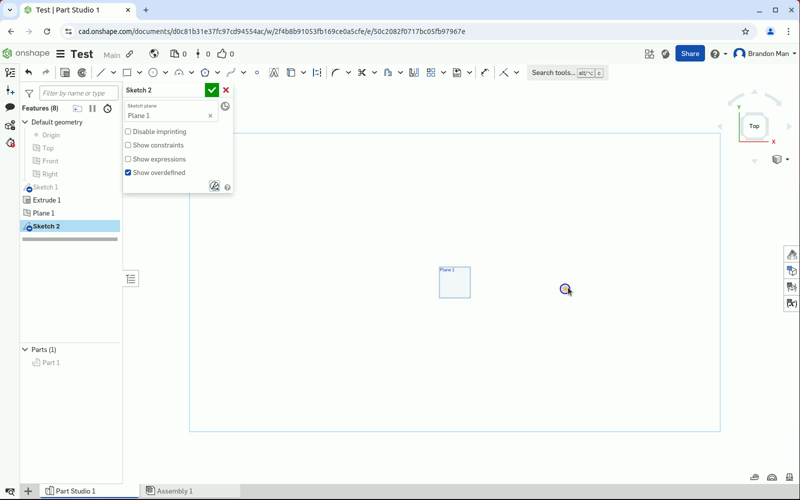
scroll(6)
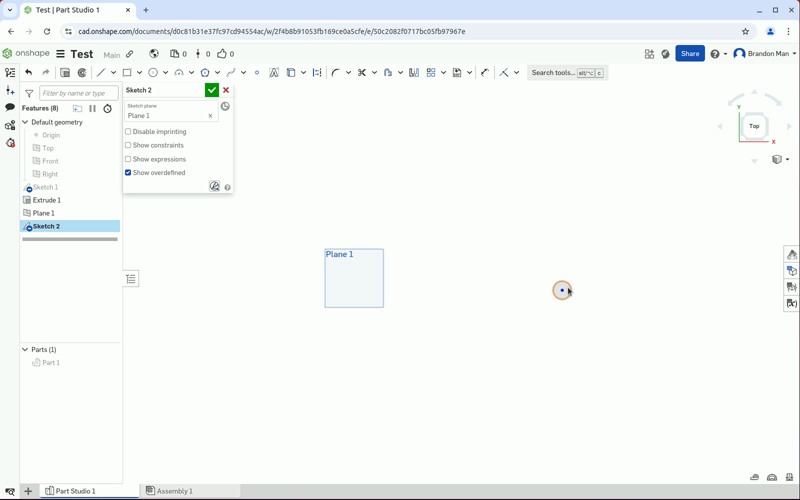
scroll(6)
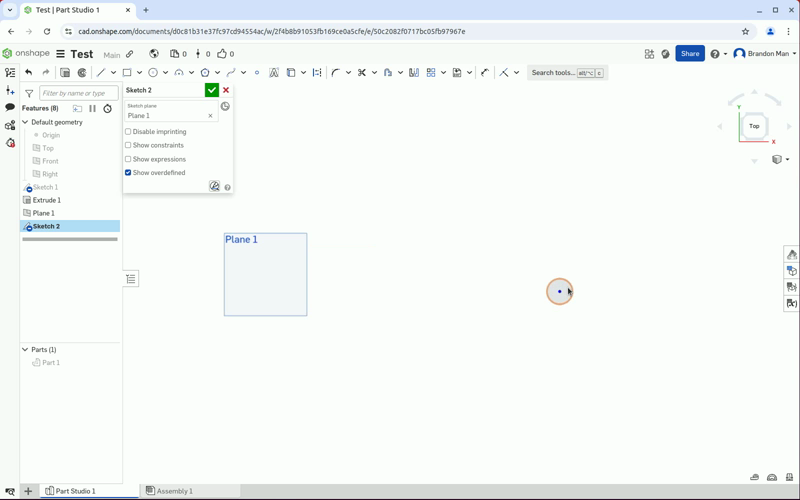
scroll(6)
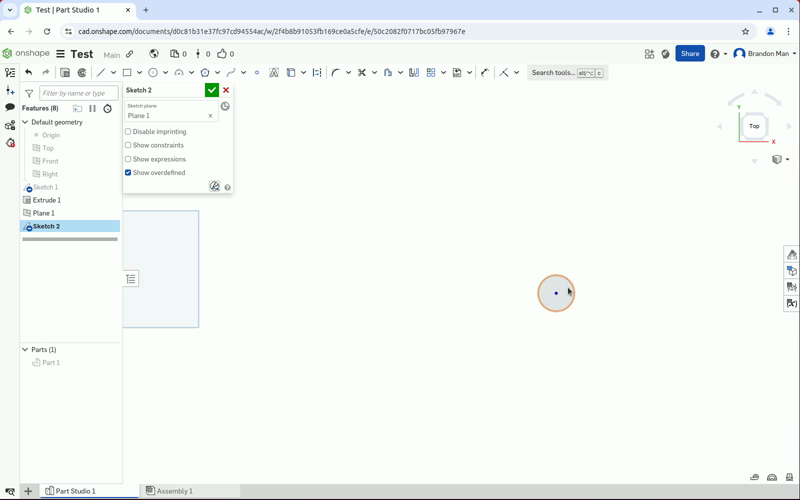
scroll(6)
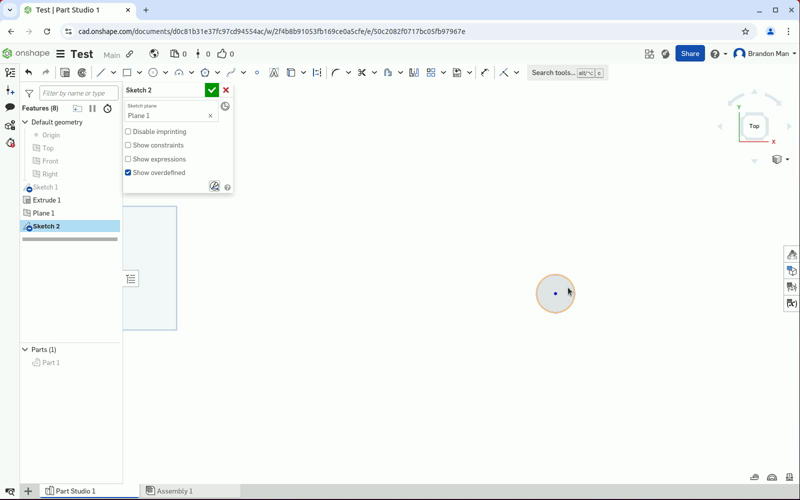
scroll(6)
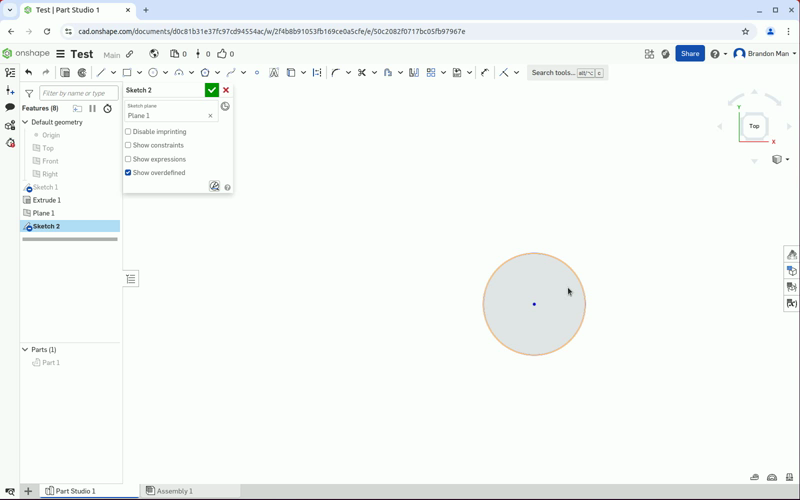
click(568, 287)
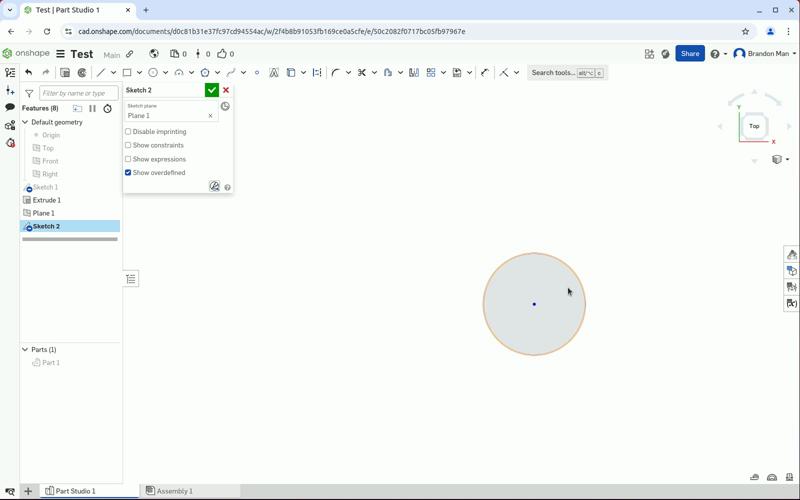
scroll(-6)
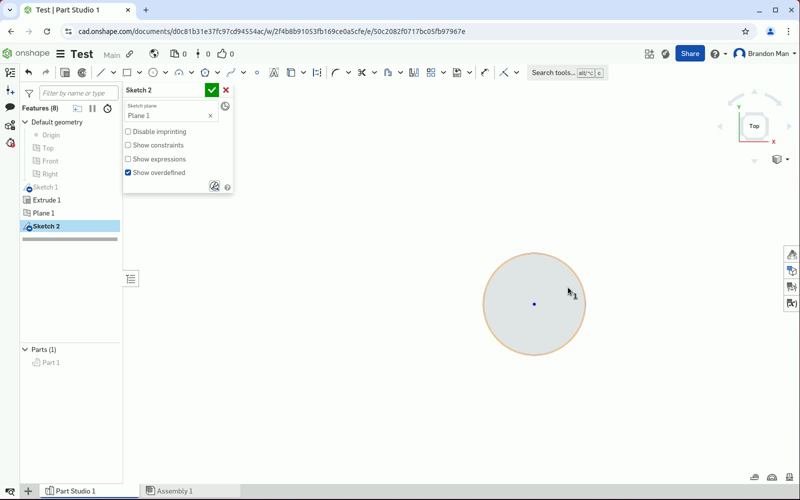
scroll(-6)
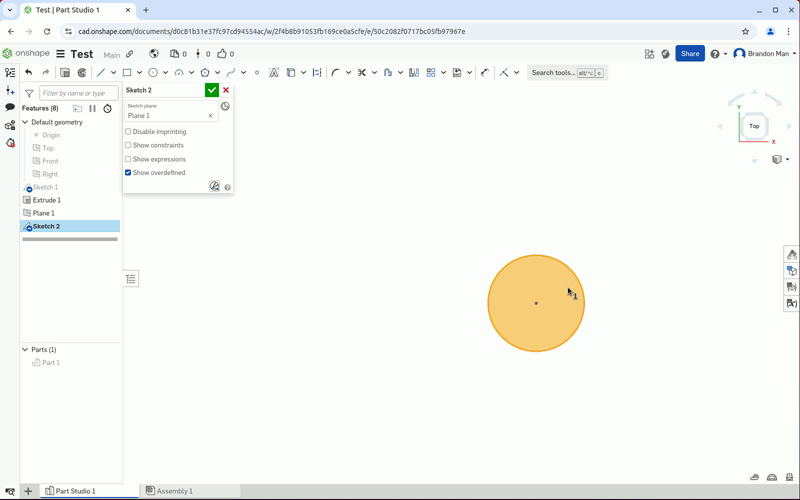
scroll(-6)
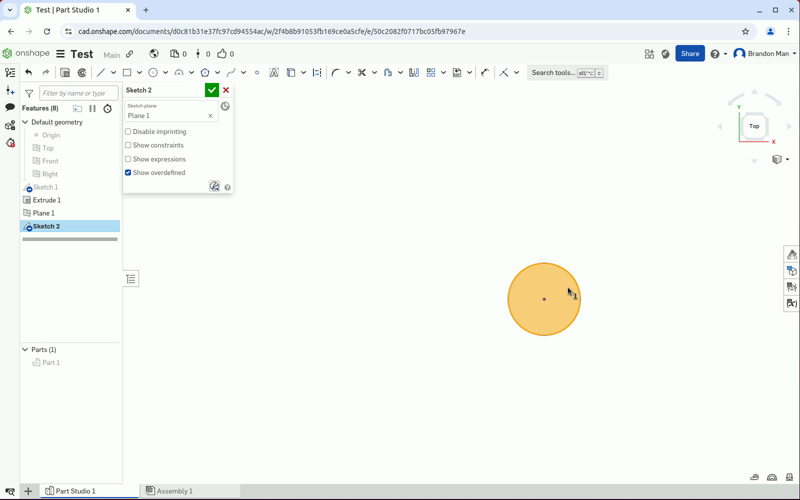
scroll(-6)
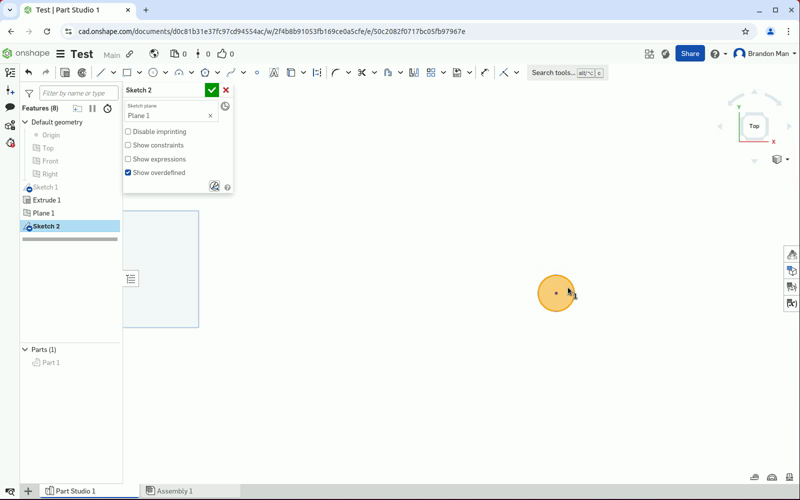
scroll(-6)
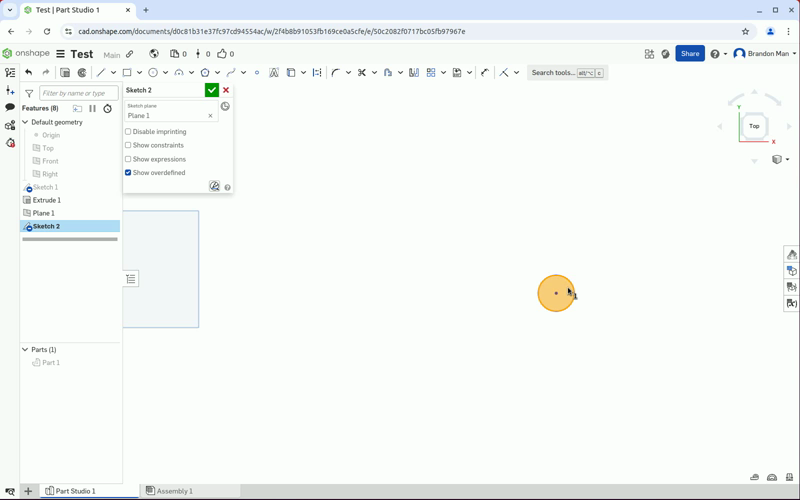
scroll(-6)
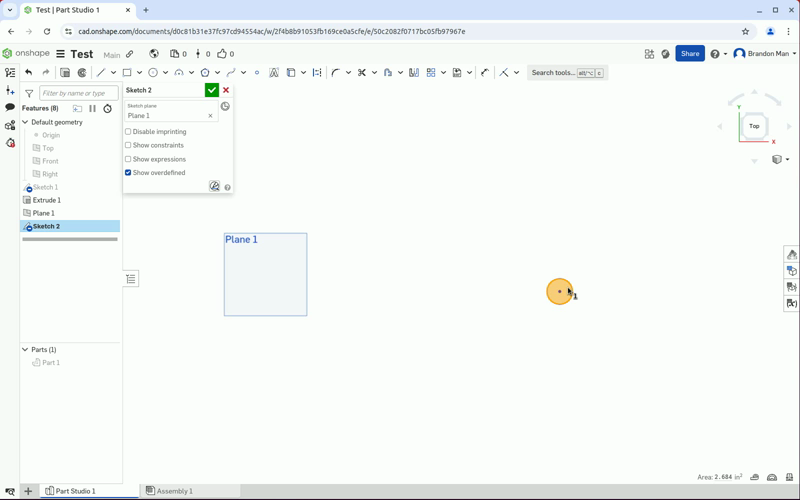
scroll(-6)
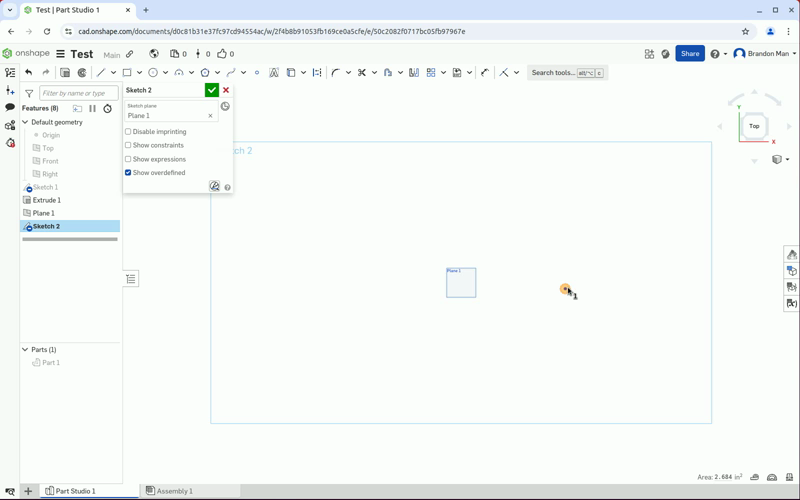
mouse_move(73, 352)
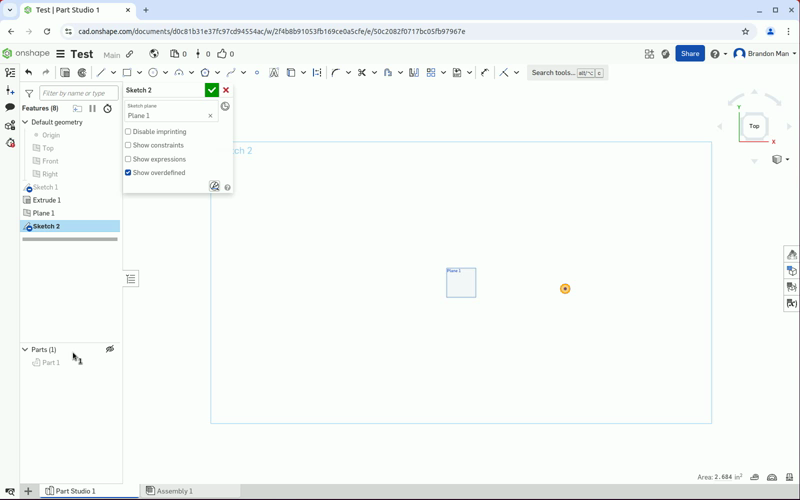
key(shift+y)
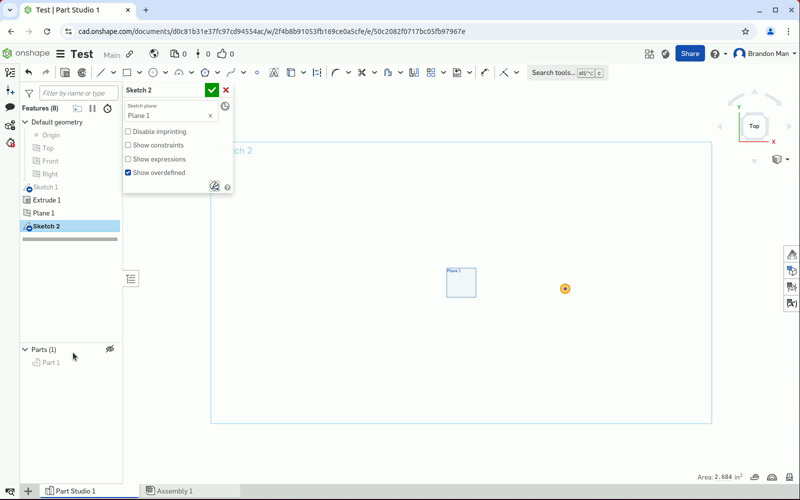
key(shift+e)
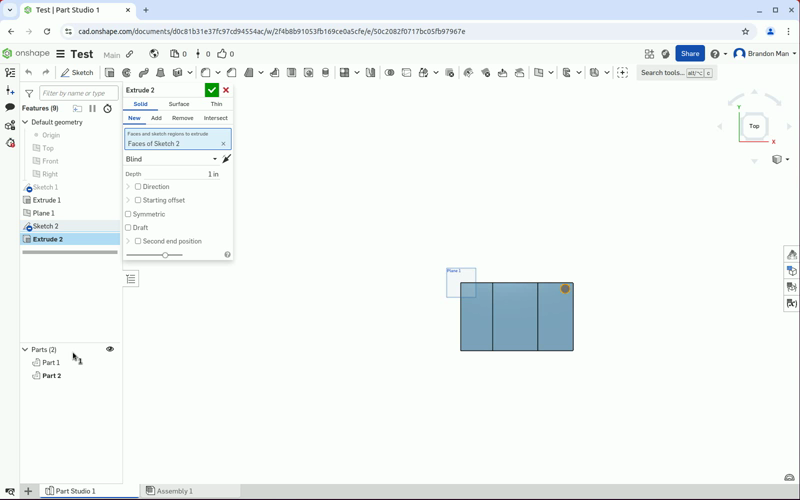
mouse_move(143, 106)
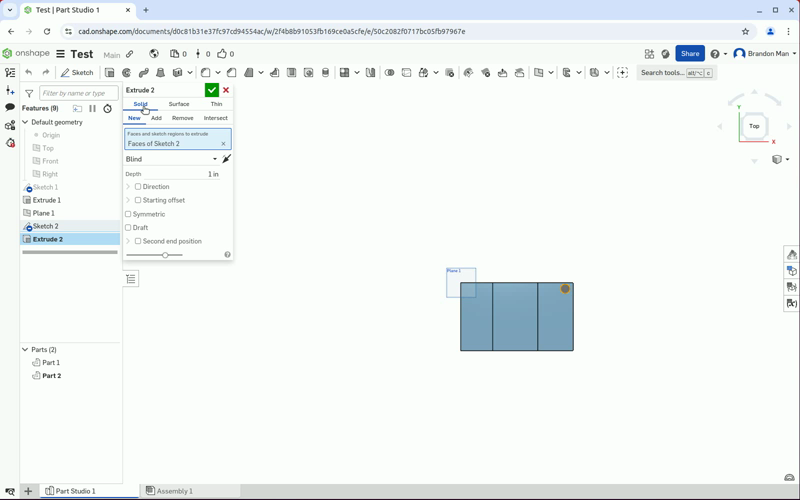
click(143, 106)
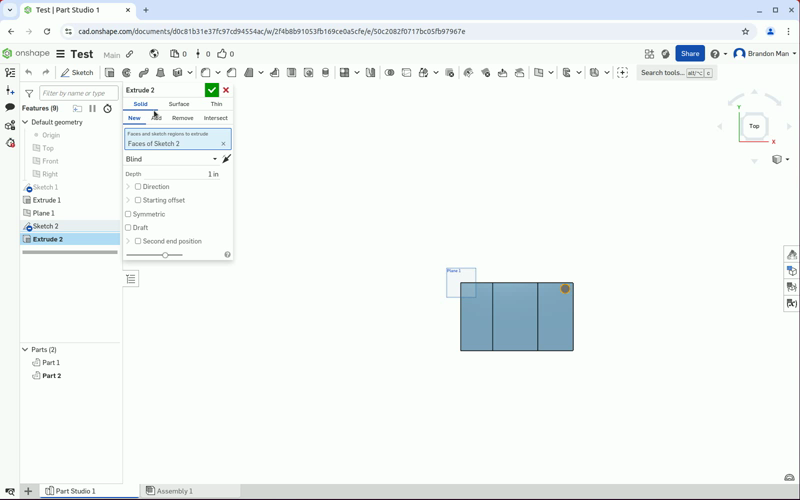
mouse_move(186, 120)
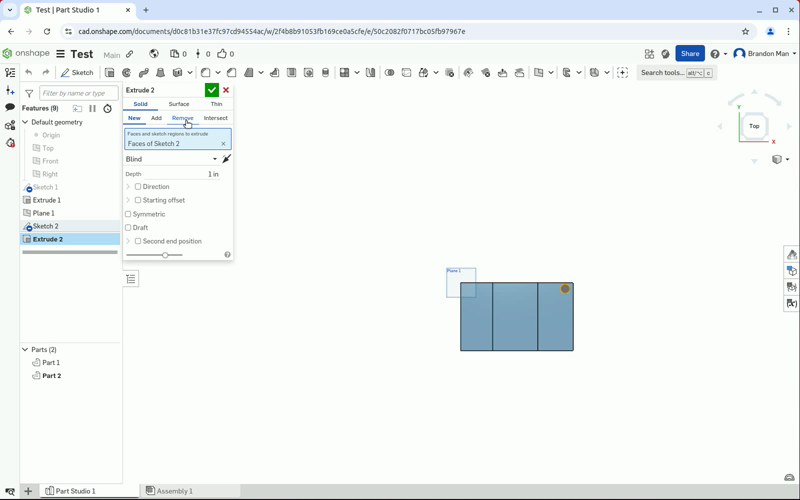
click(186, 120)
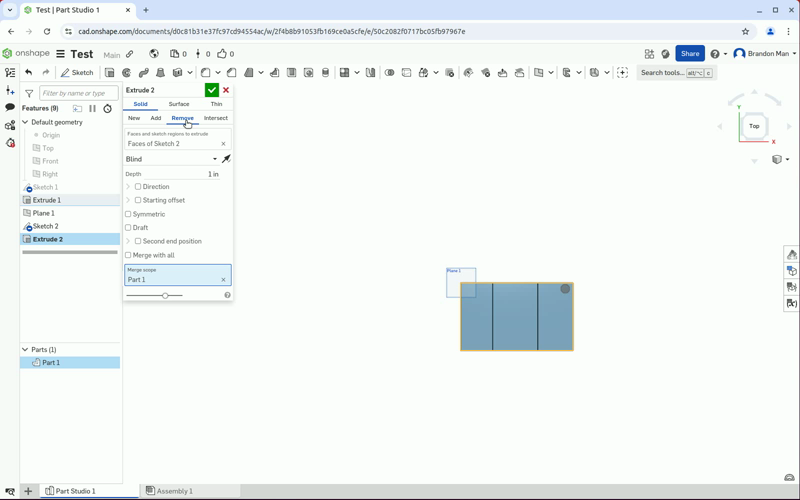
key(tab, 4)
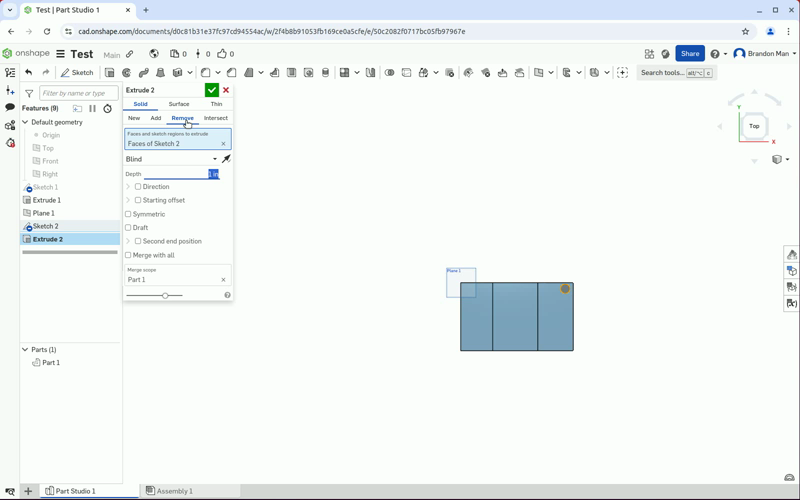
text(4.333)
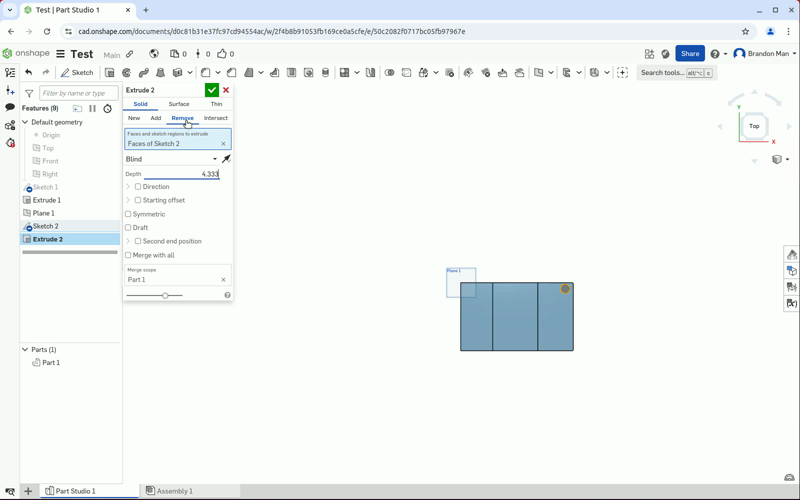
key(tab, 6)
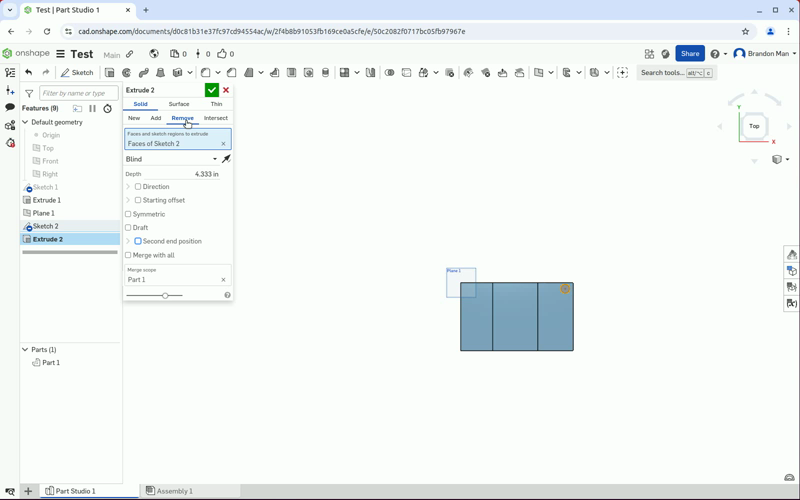
key(space)
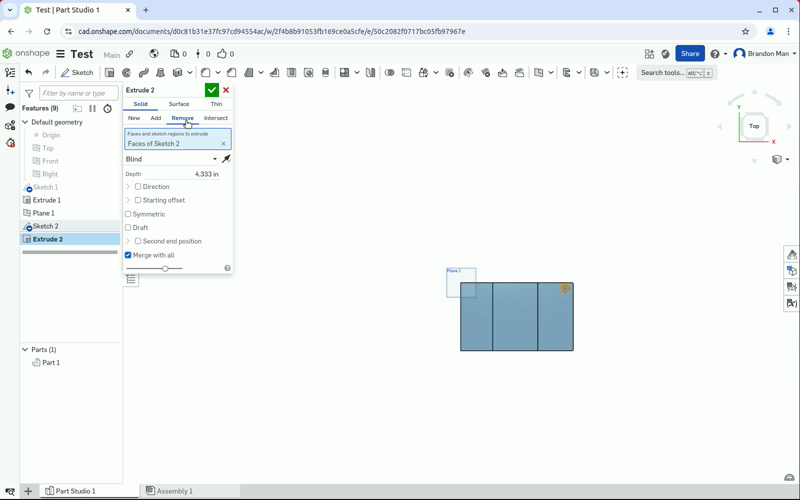
key(enter)
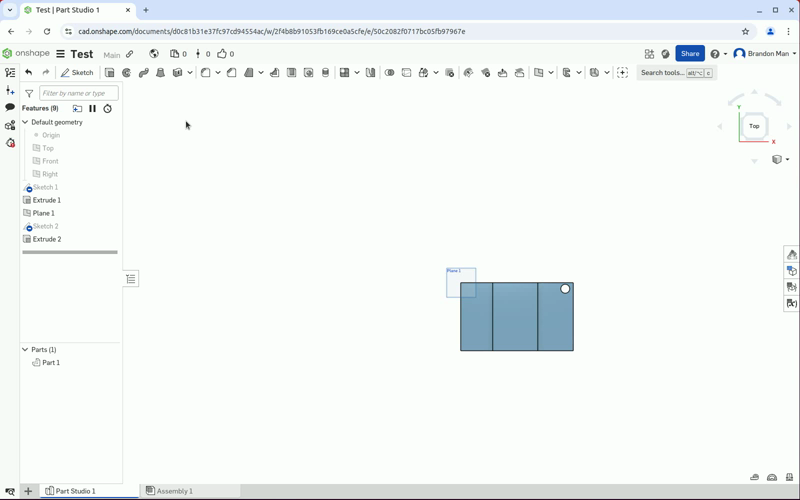
key(shift+h)
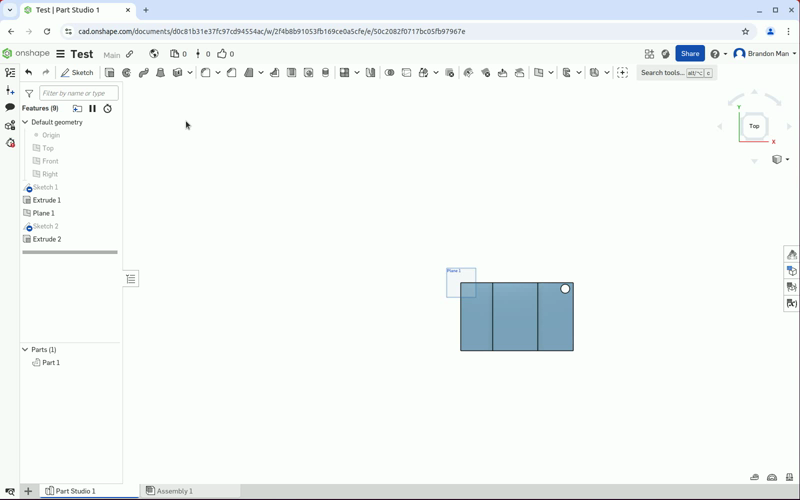
key(shift+h)
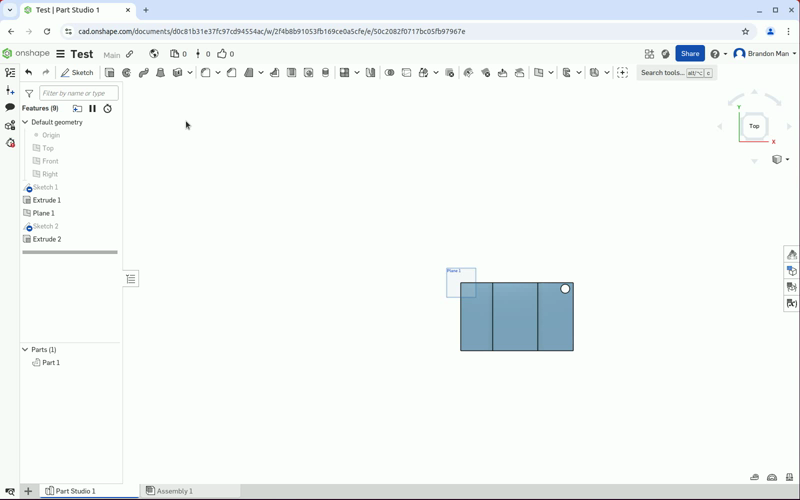
mouse_move(73, 189)
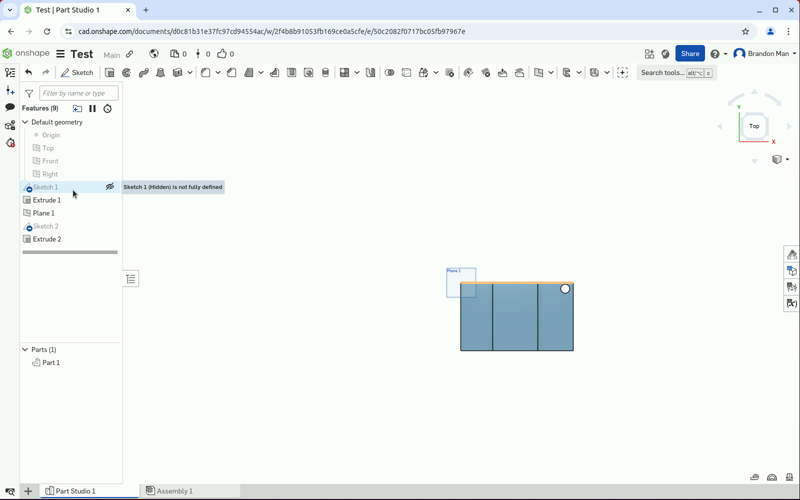
click(73, 189)
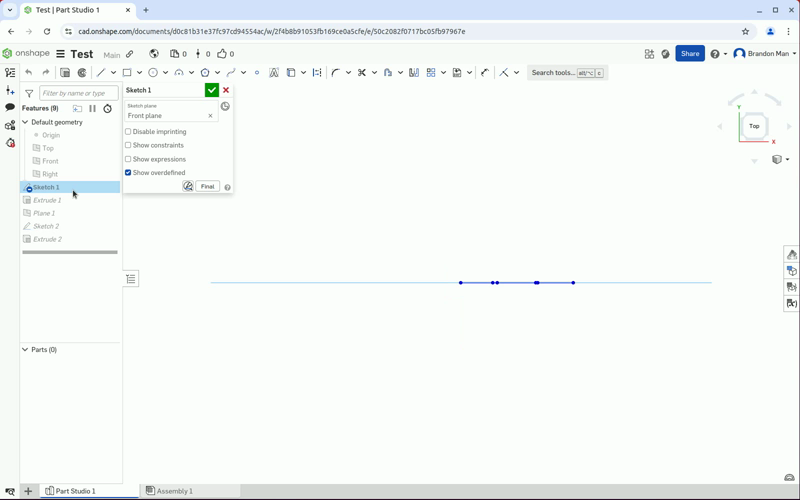
mouse_move(229, 92)
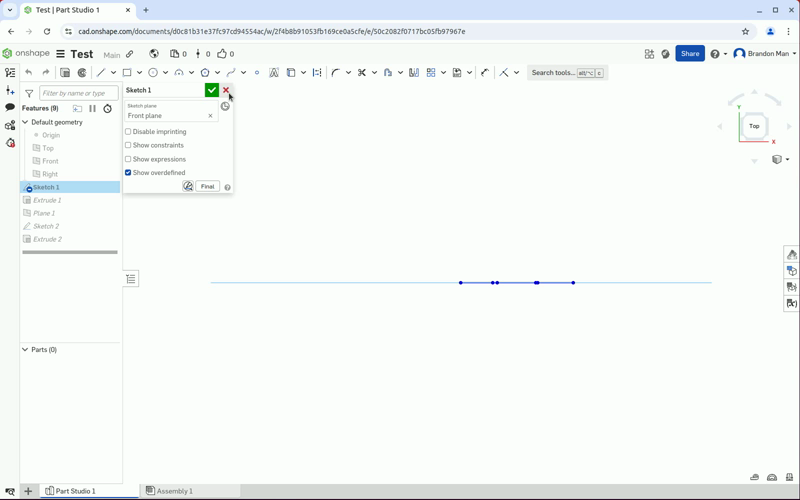
click(229, 92)
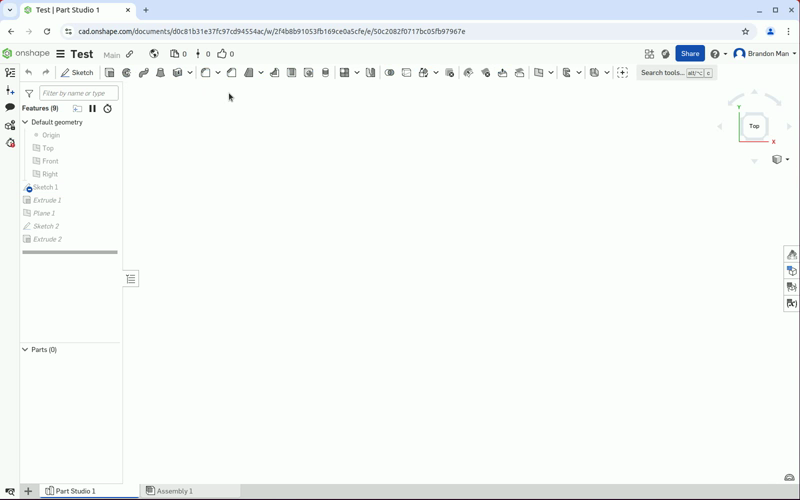
key(shift+s)
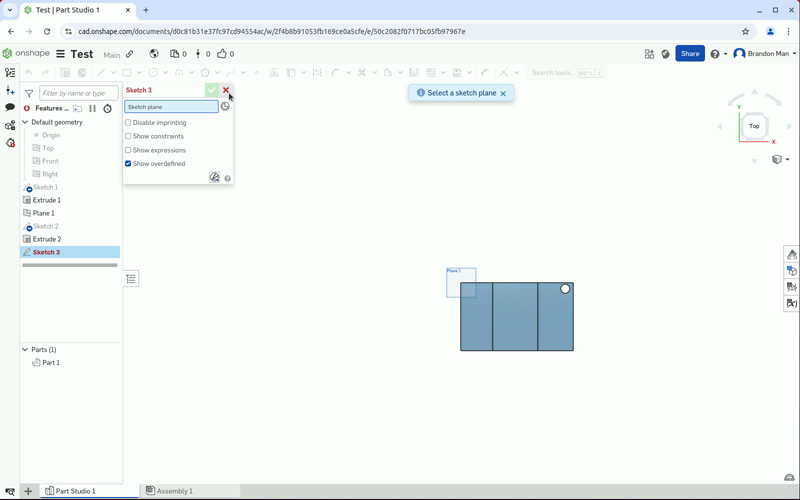
mouse_move(73, 215)
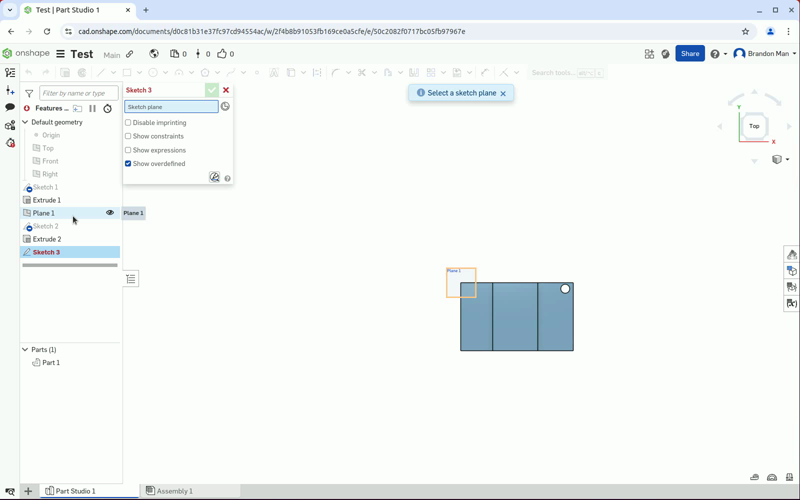
click(73, 215)
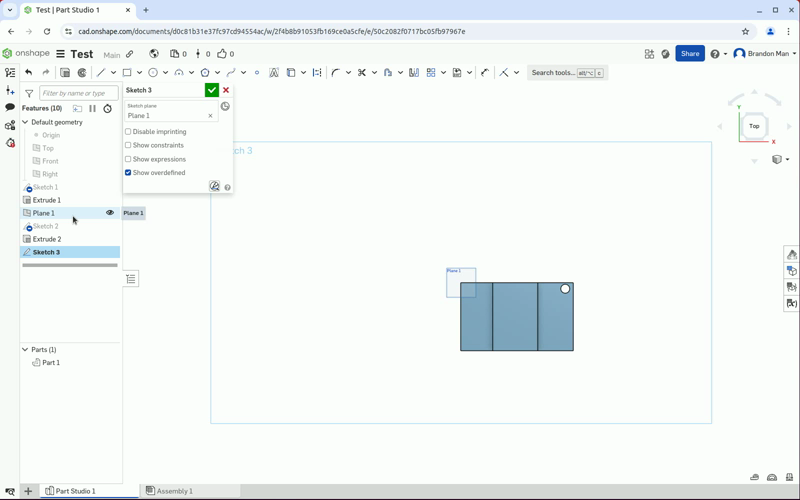
mouse_move(73, 352)
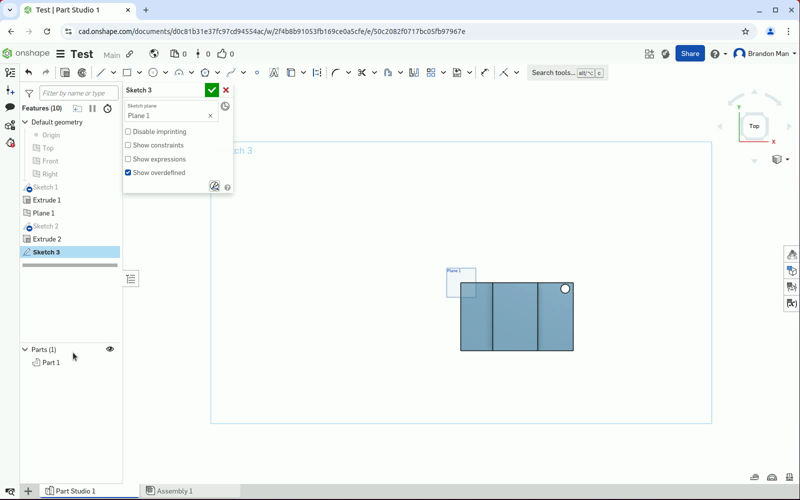
key(y)
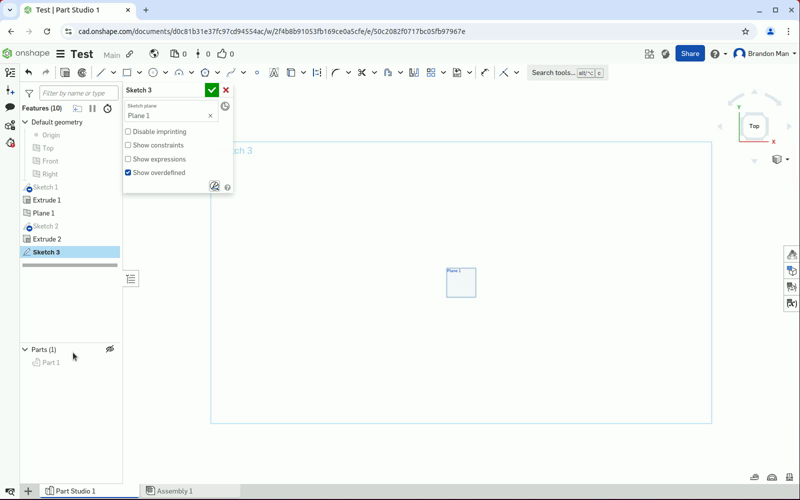
key(c)
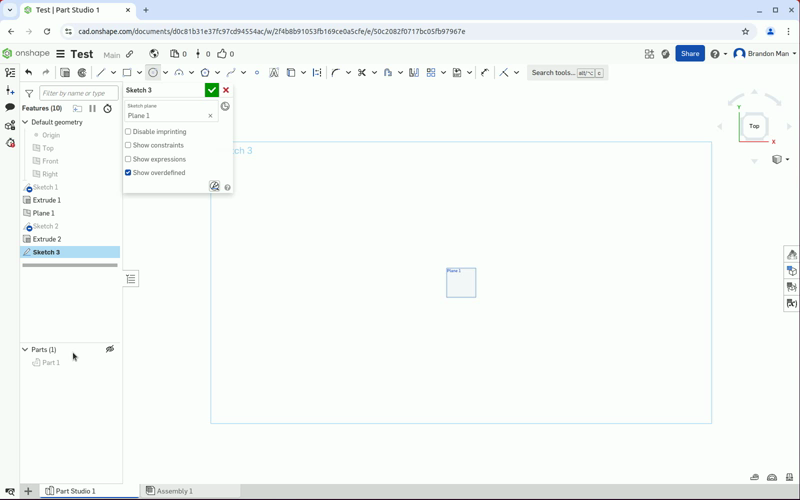
key_down(shift)
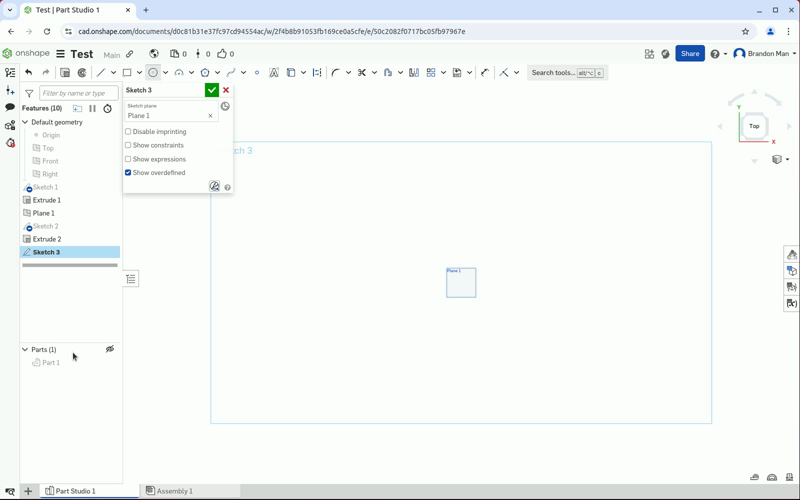
mouse_move(565, 343)
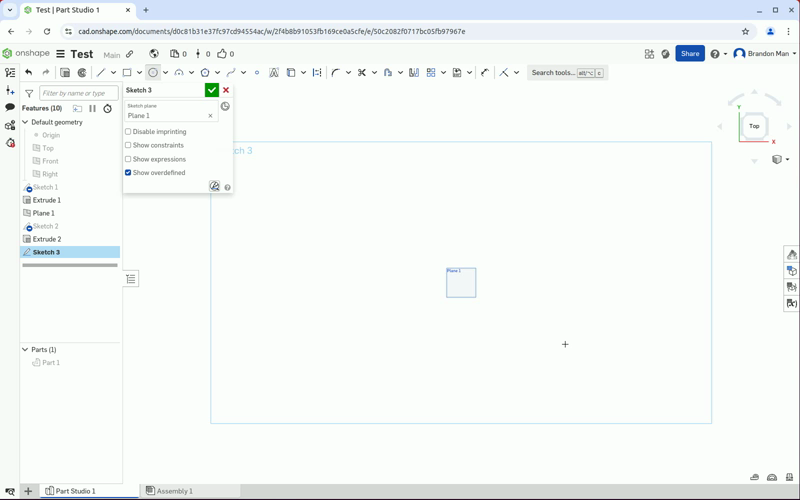
click(565, 343)
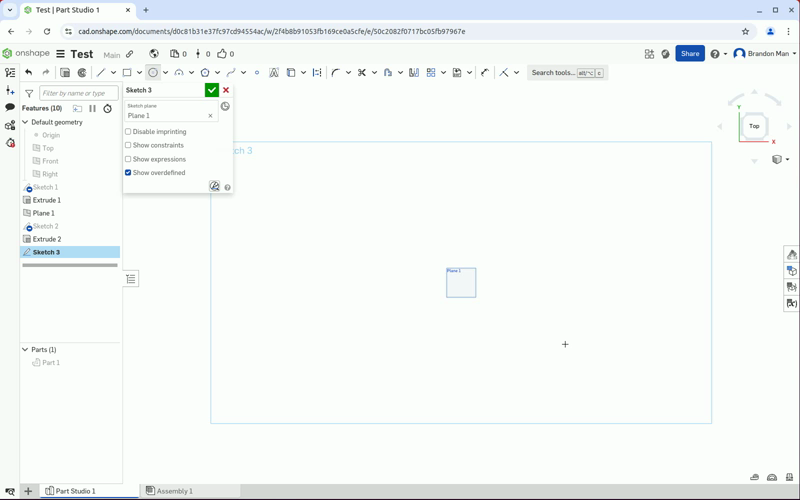
key_up(shift)
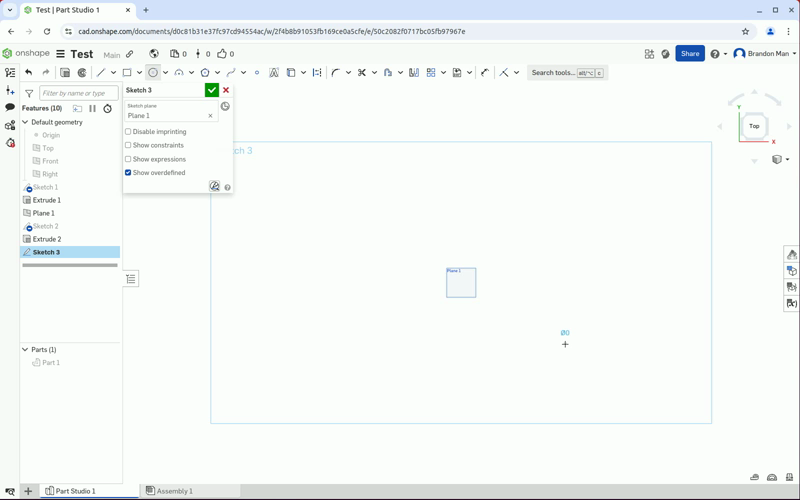
mouse_move(569, 343)
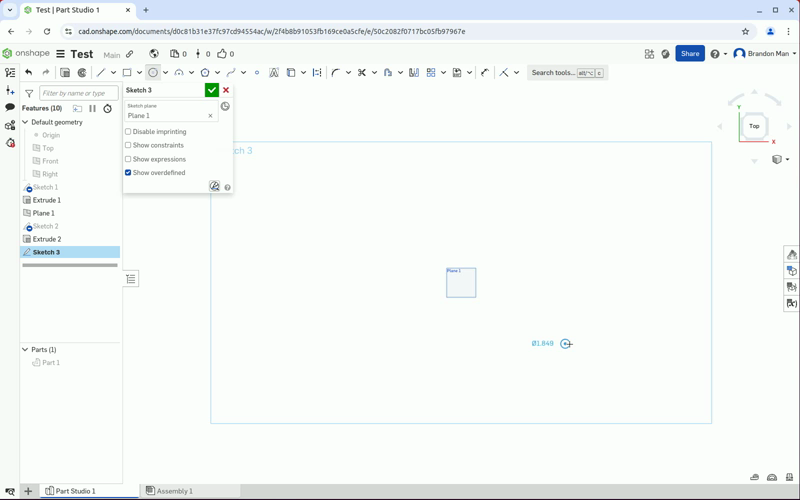
click(569, 343)
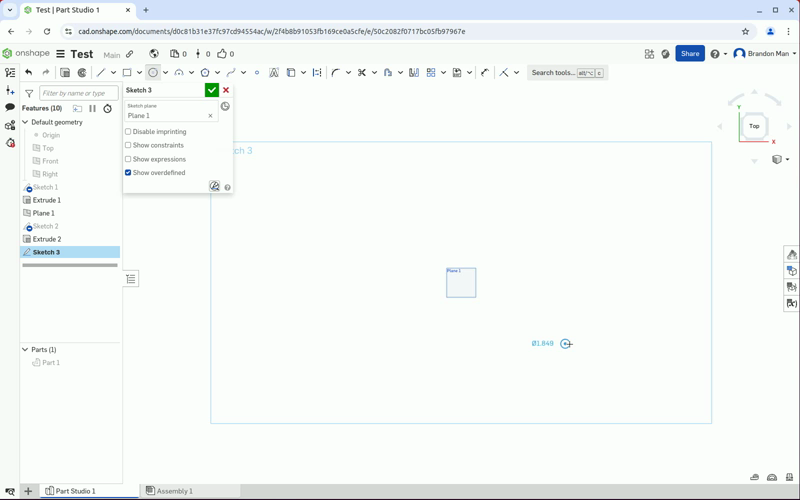
key(esc)
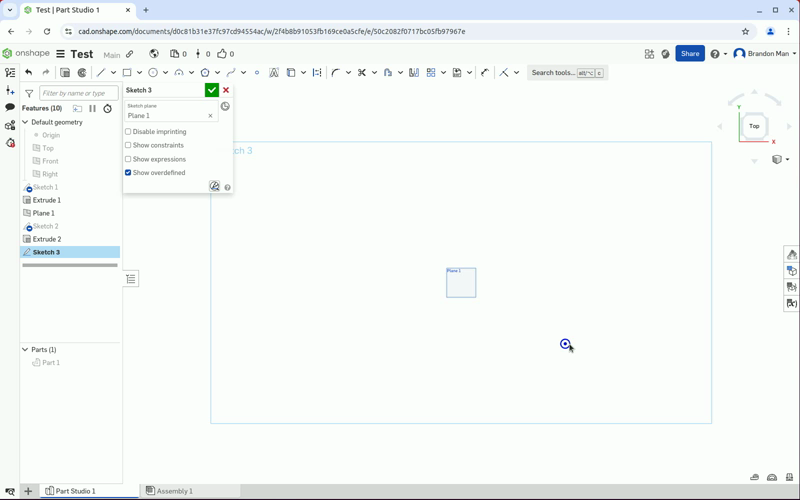
mouse_move(566, 346)
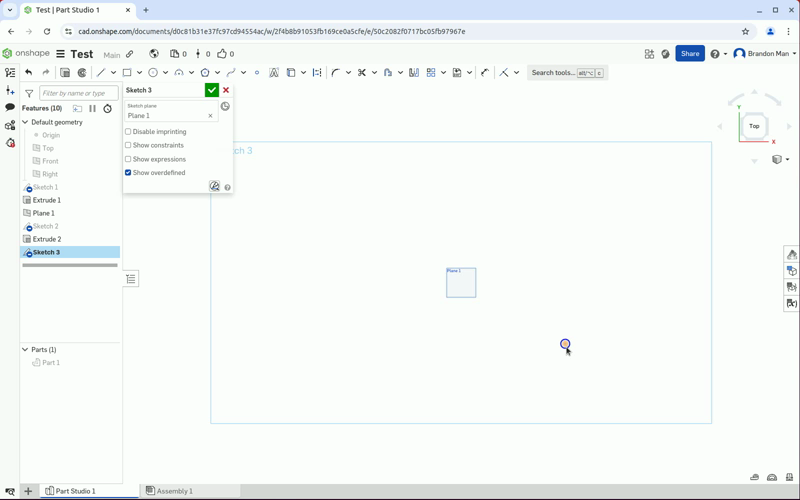
scroll(6)
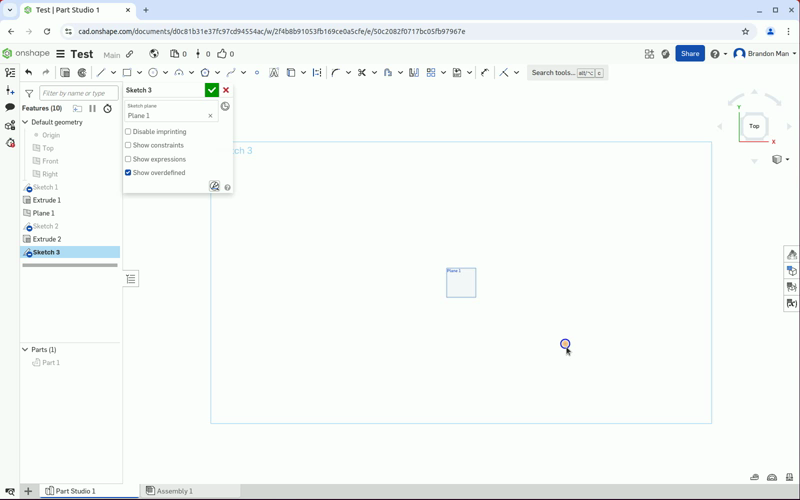
scroll(6)
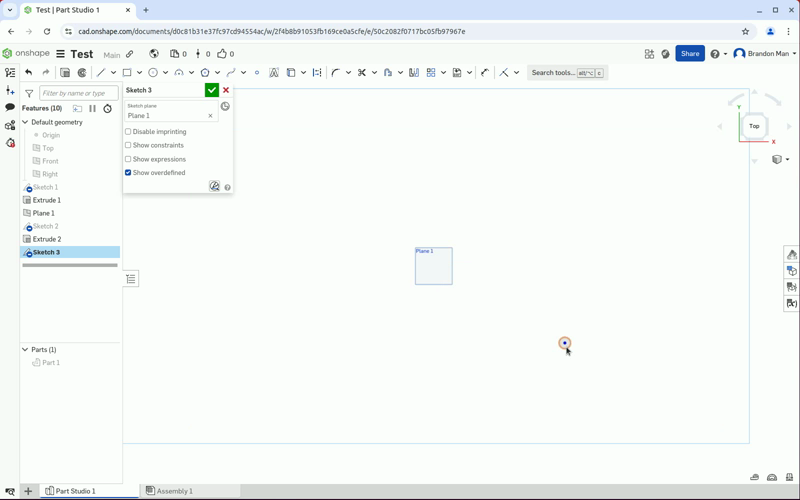
scroll(6)
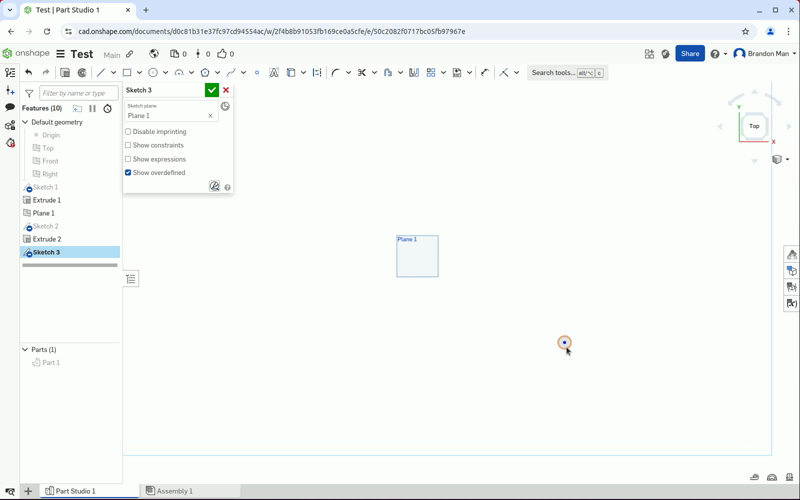
scroll(6)
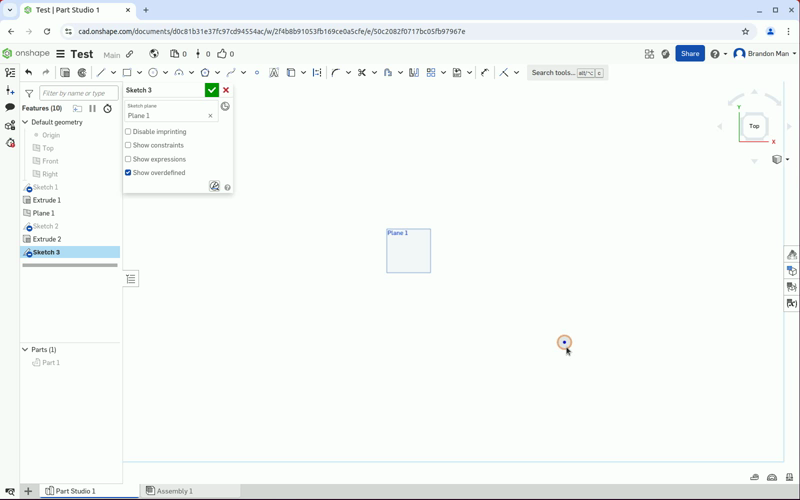
scroll(6)
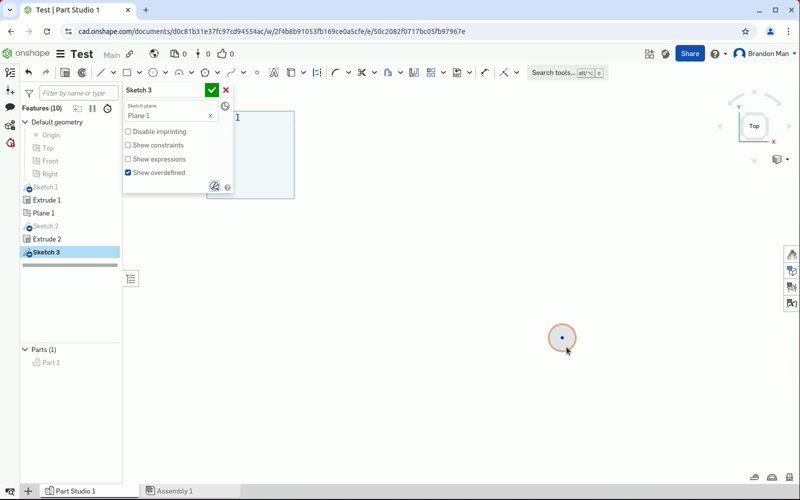
scroll(6)
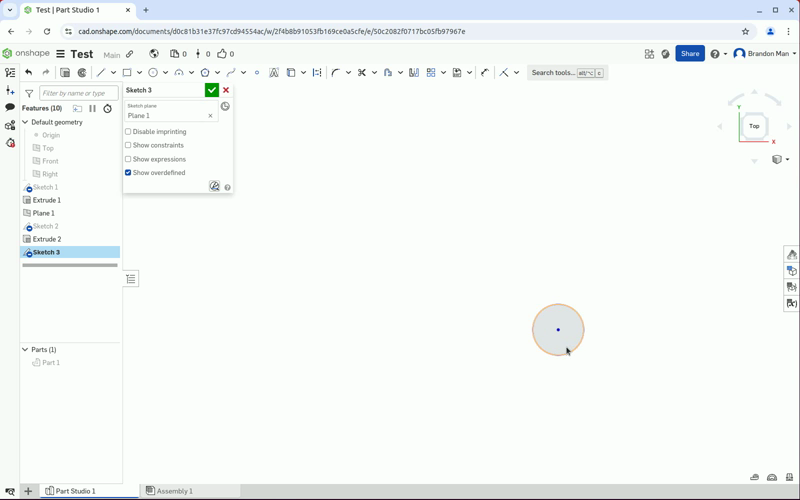
scroll(6)
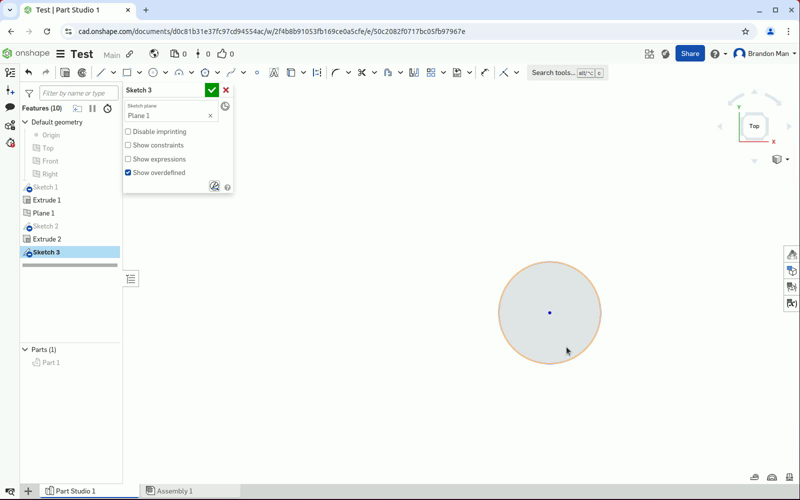
click(566, 346)
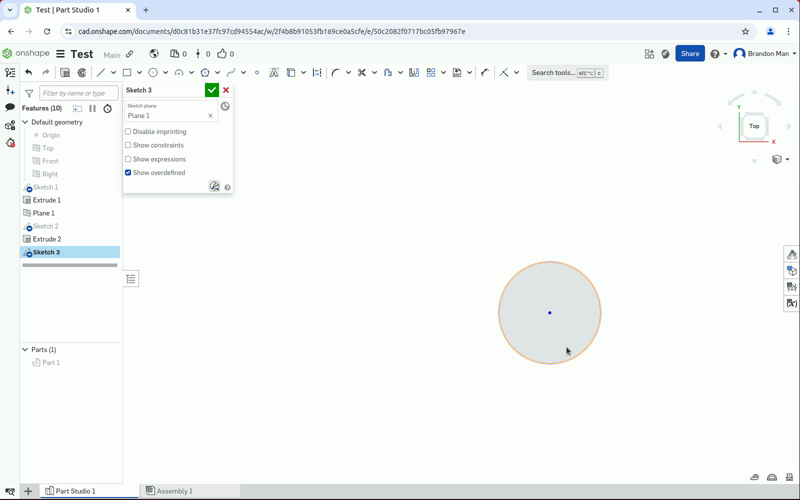
scroll(-6)
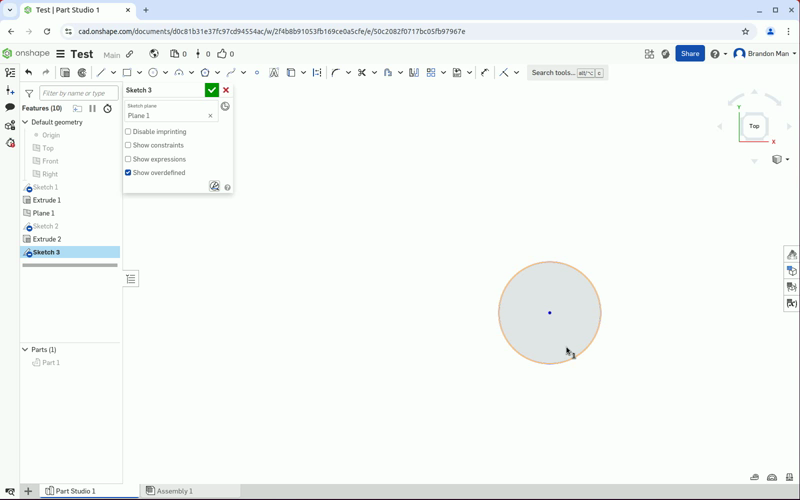
scroll(-6)
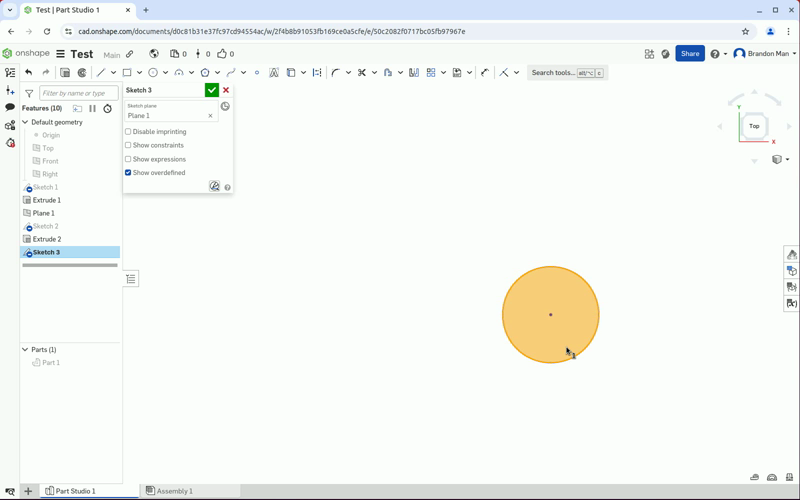
scroll(-6)
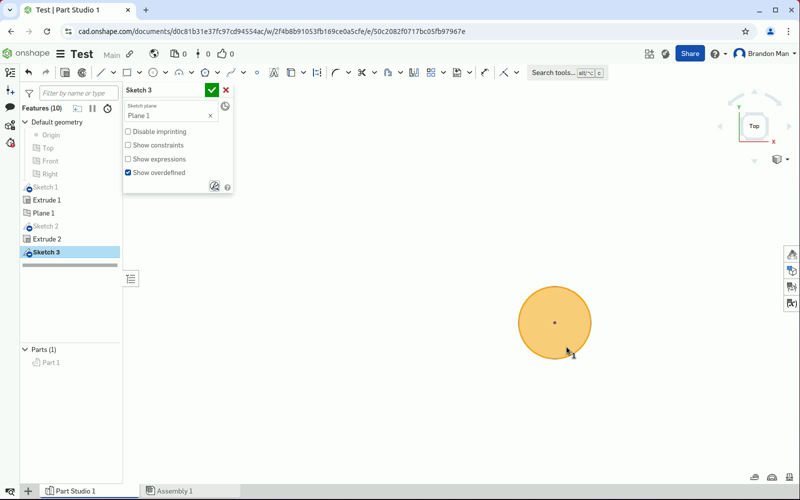
scroll(-6)
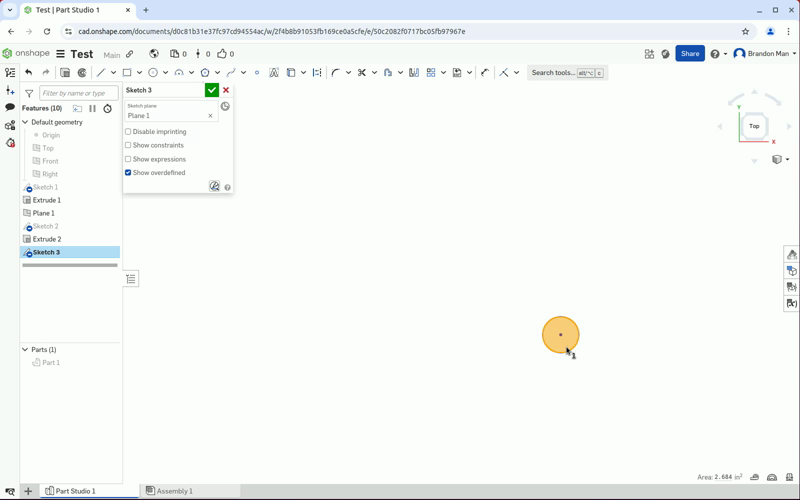
scroll(-6)
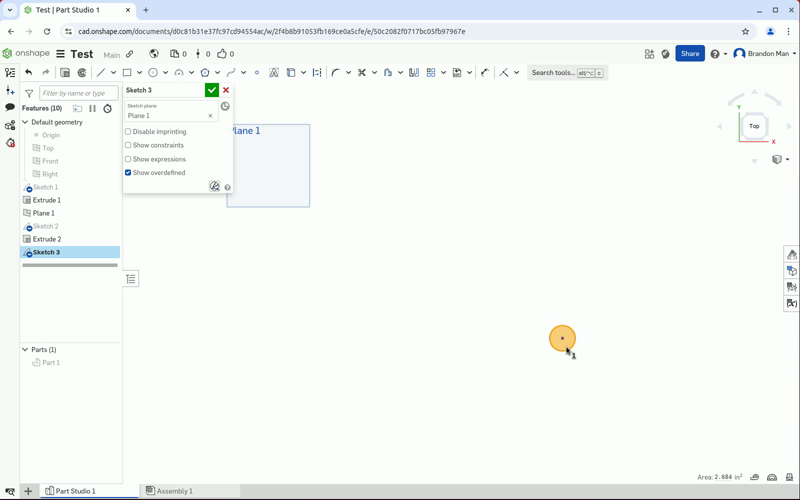
scroll(-6)
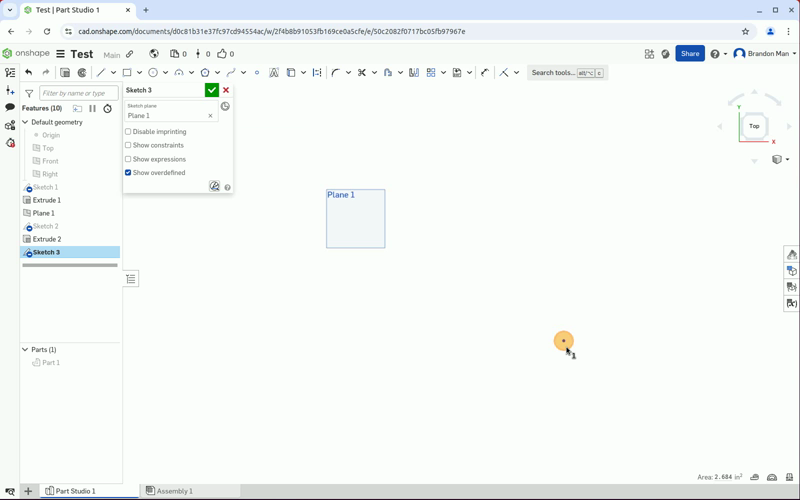
scroll(-6)
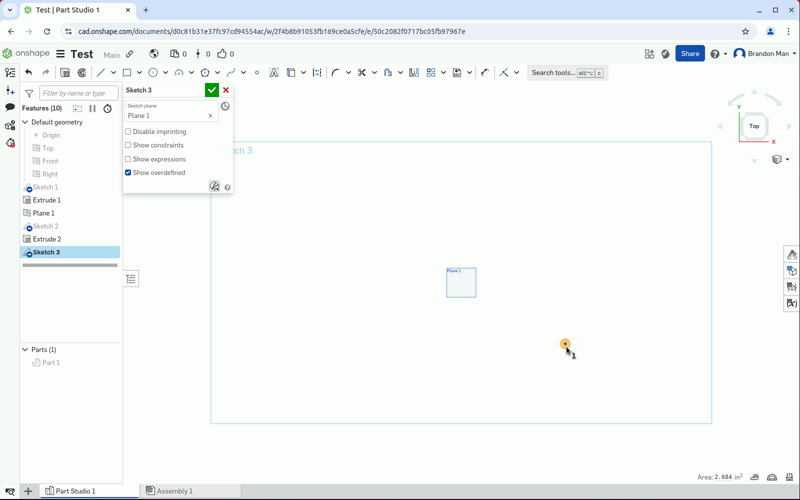
mouse_move(73, 352)
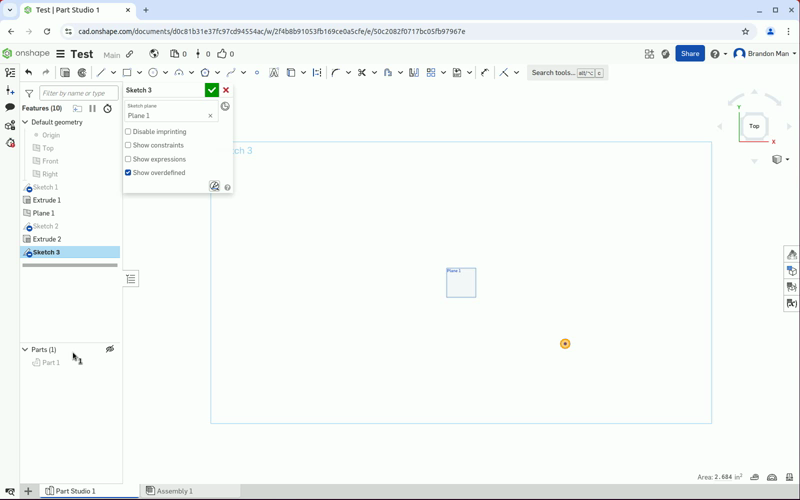
key(shift+y)
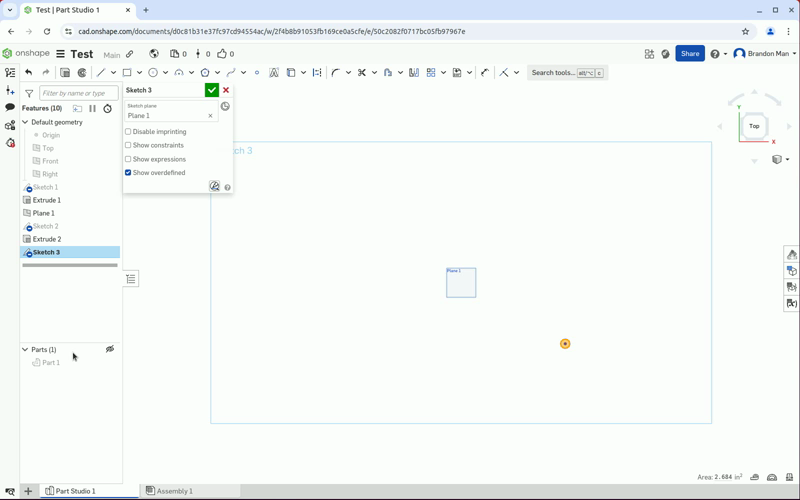
key(shift+e)
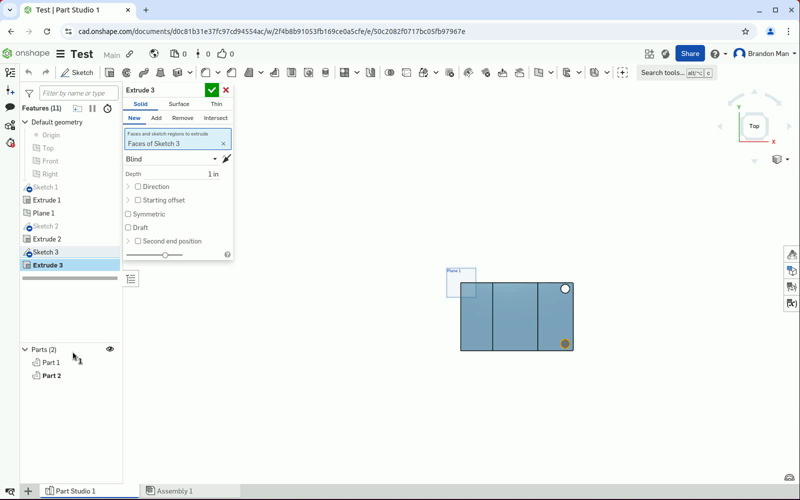
mouse_move(143, 106)
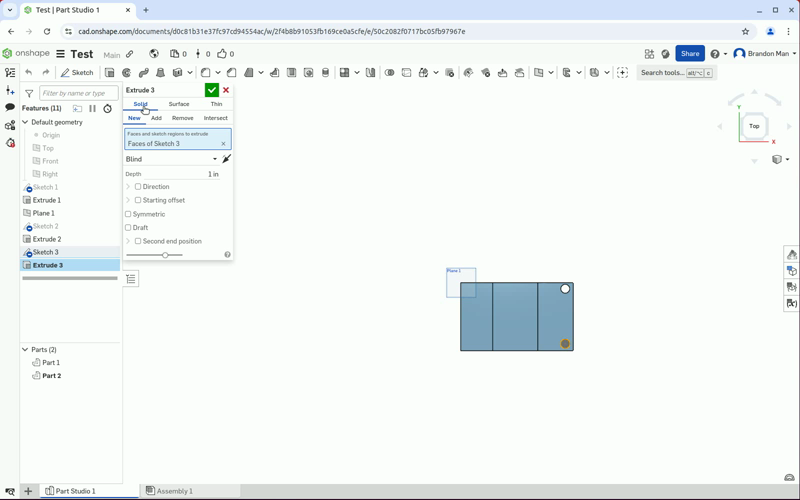
click(143, 106)
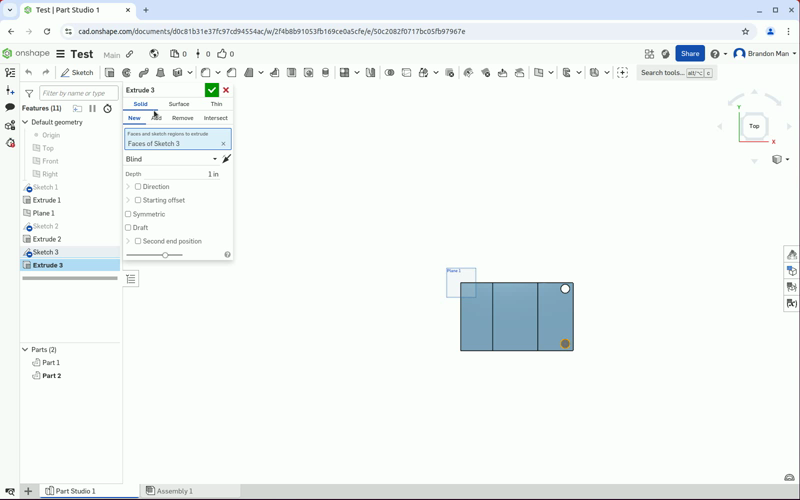
mouse_move(186, 120)
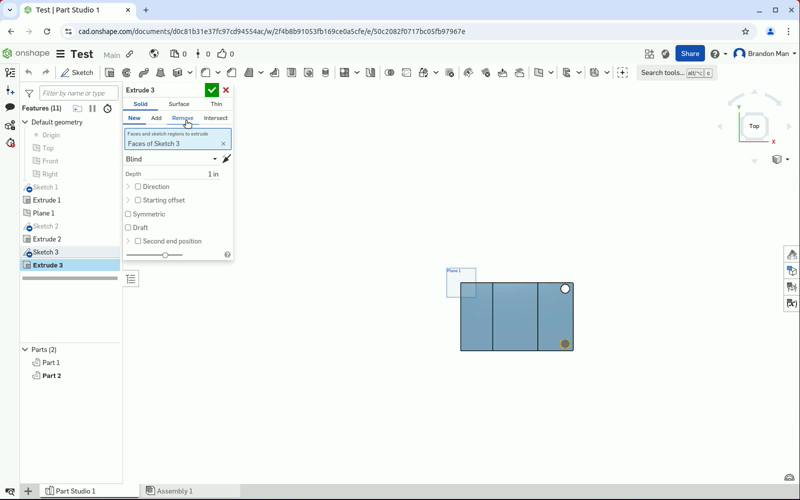
click(186, 120)
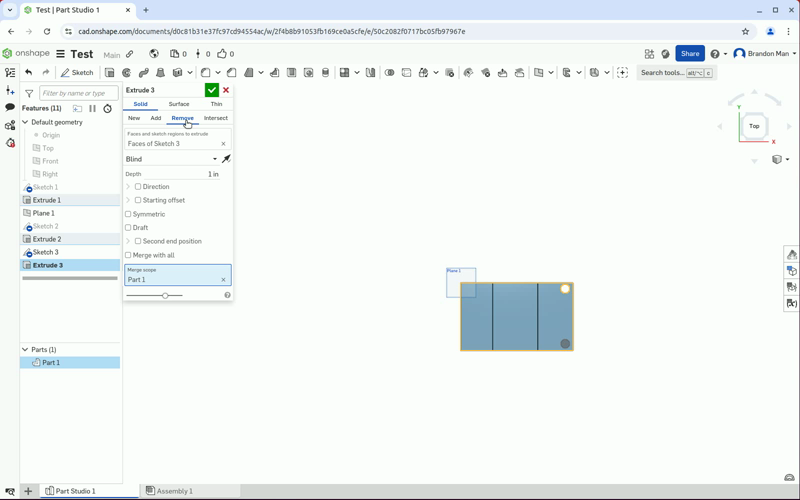
key(tab, 4)
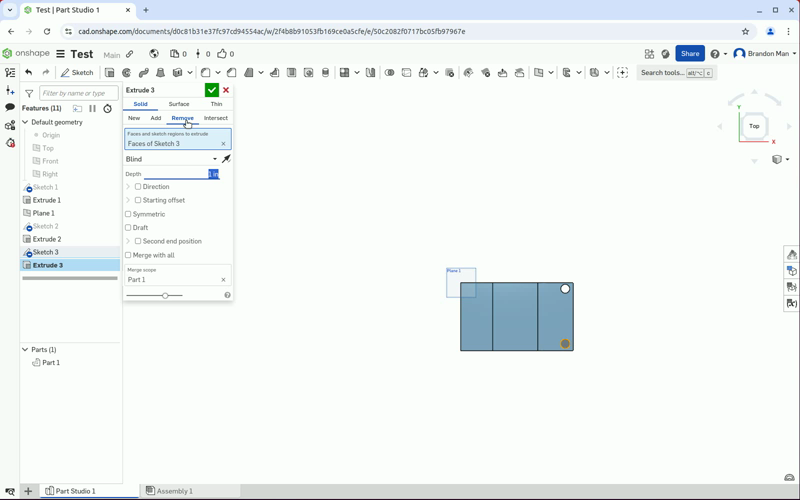
text(4.333)
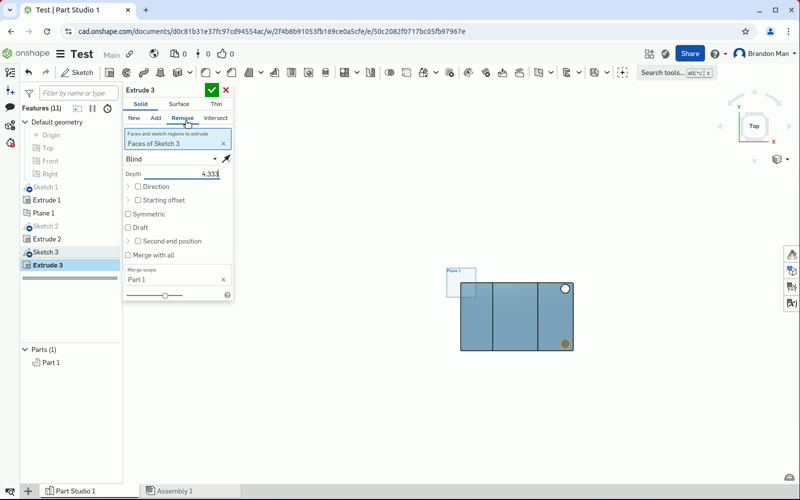
key(tab, 6)
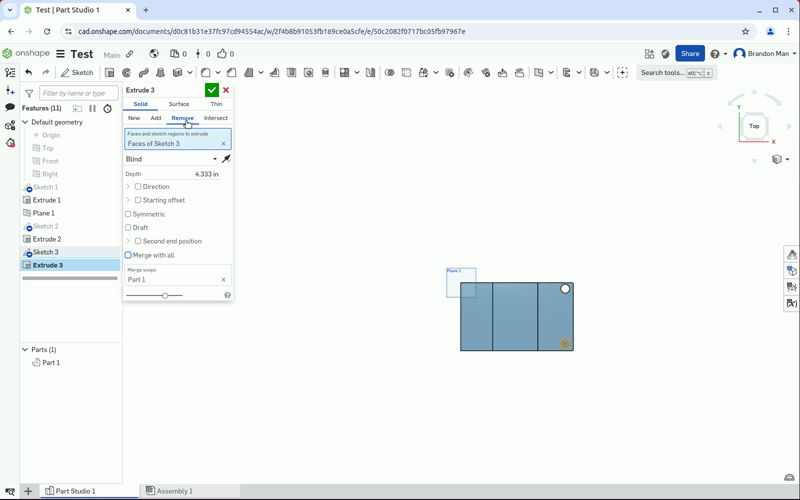
key(space)
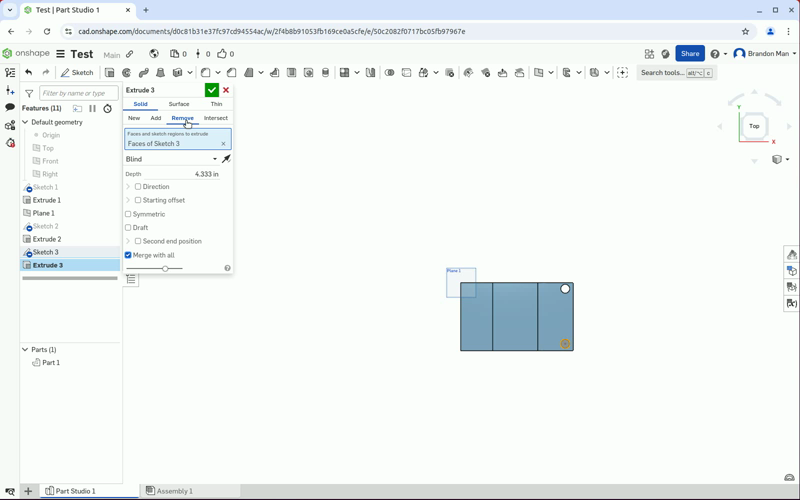
key(enter)
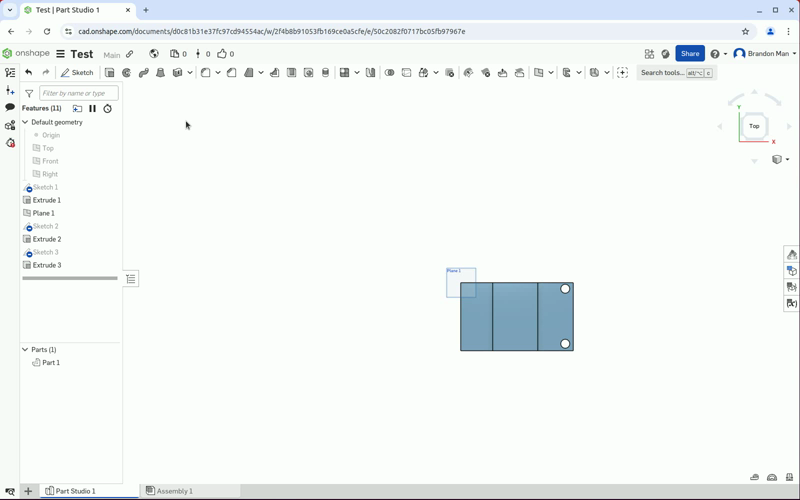
key(shift+h)
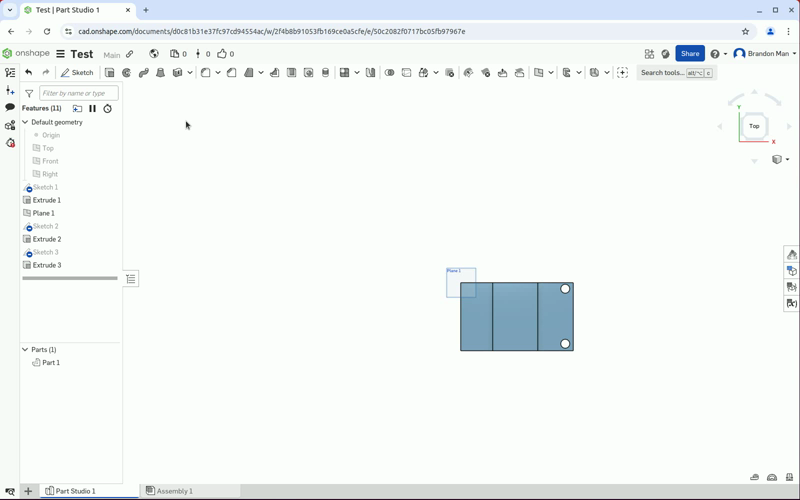
key(shift+h)
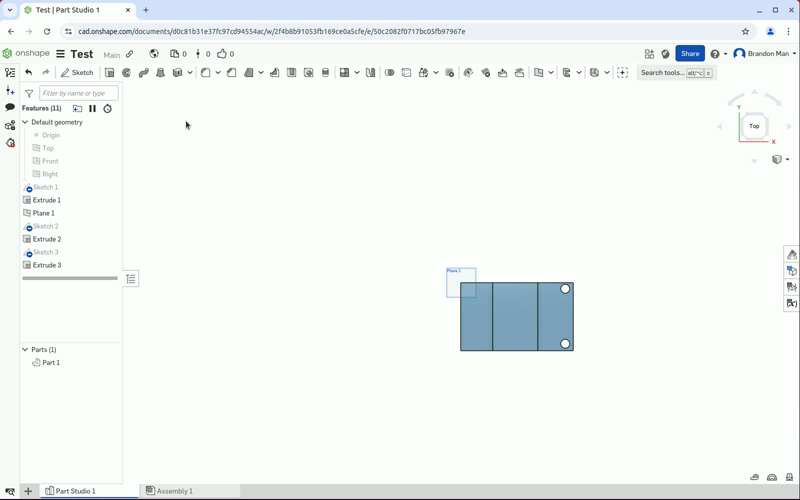
mouse_move(73, 189)
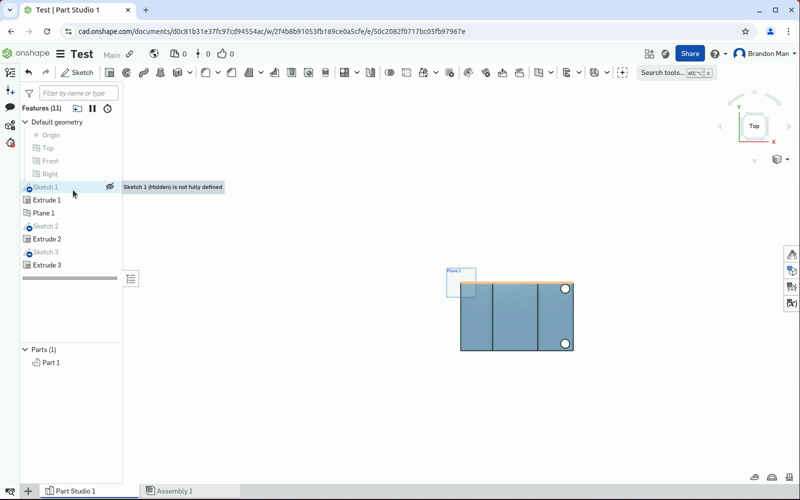
click(73, 189)
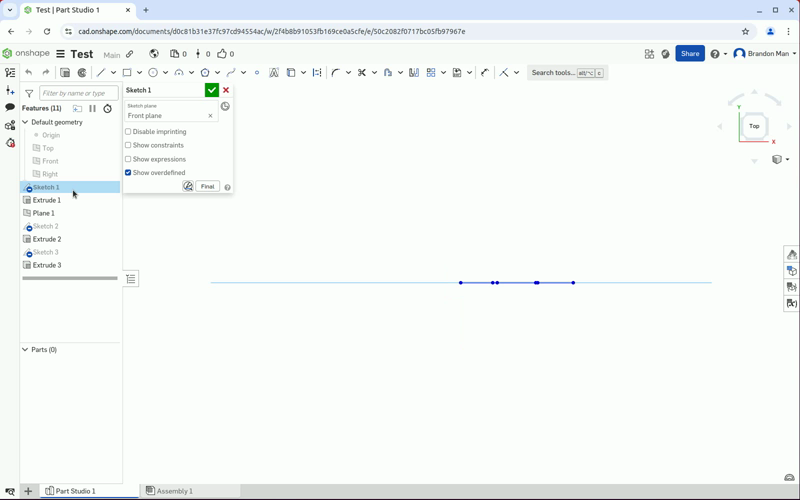
mouse_move(229, 92)
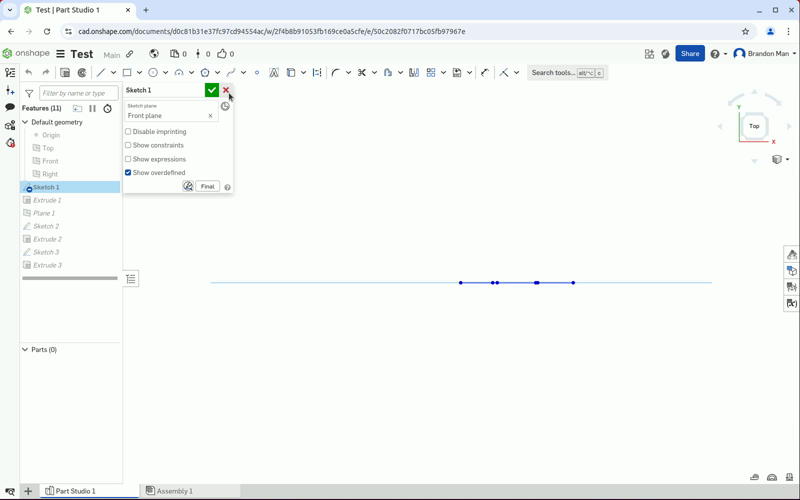
click(229, 92)
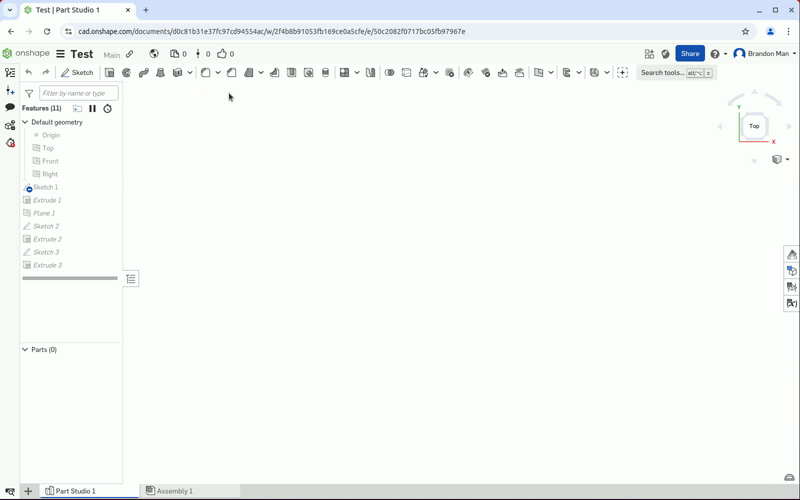
key(shift+s)
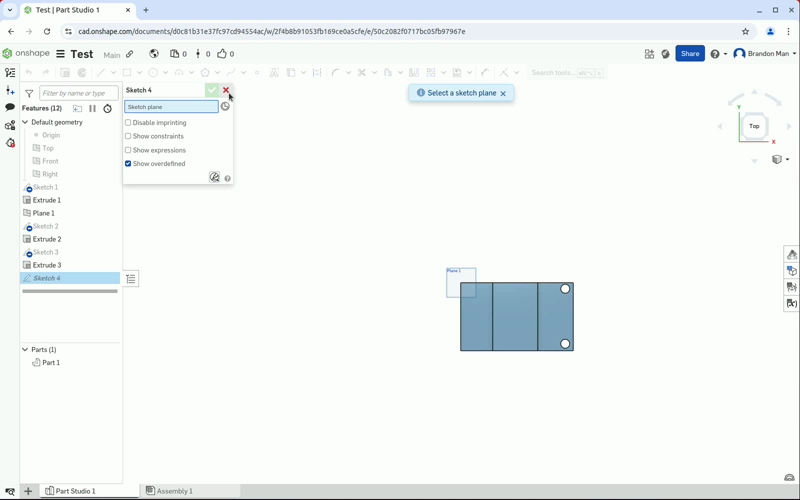
mouse_move(73, 215)
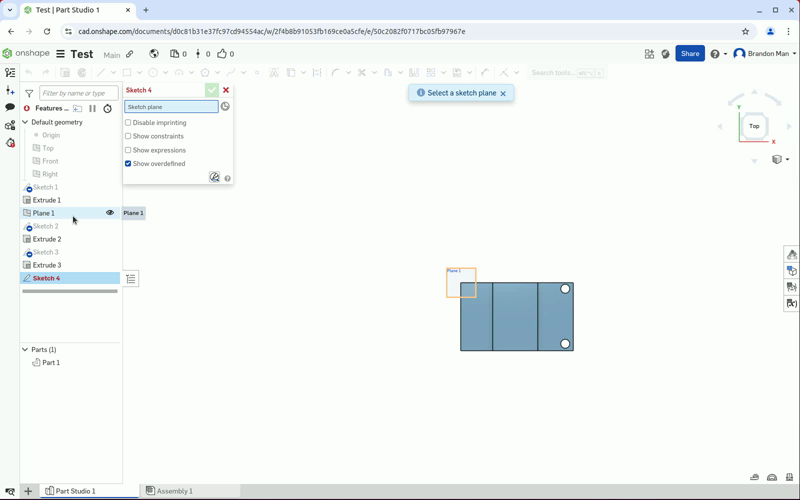
click(73, 215)
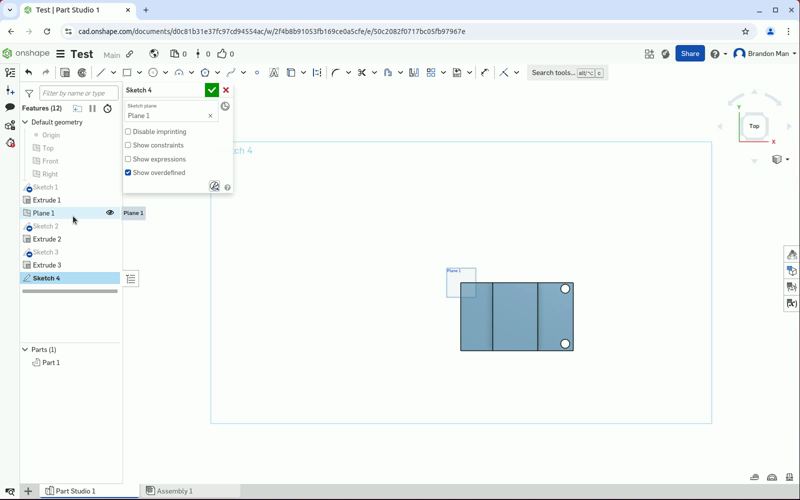
mouse_move(73, 352)
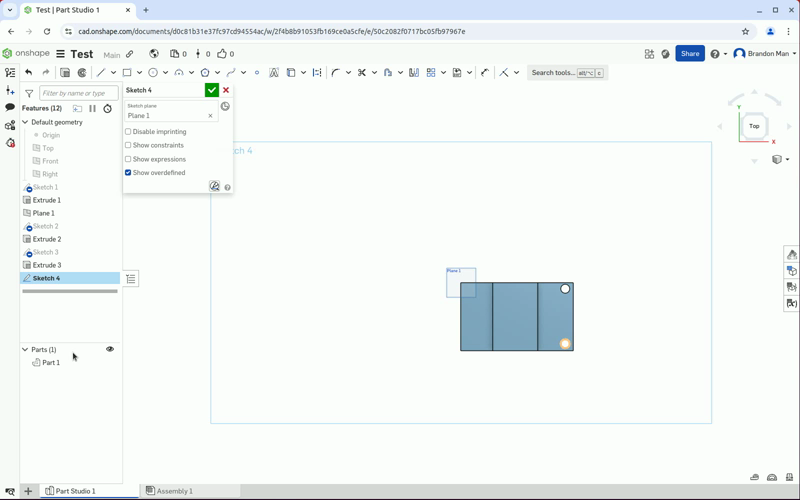
key(y)
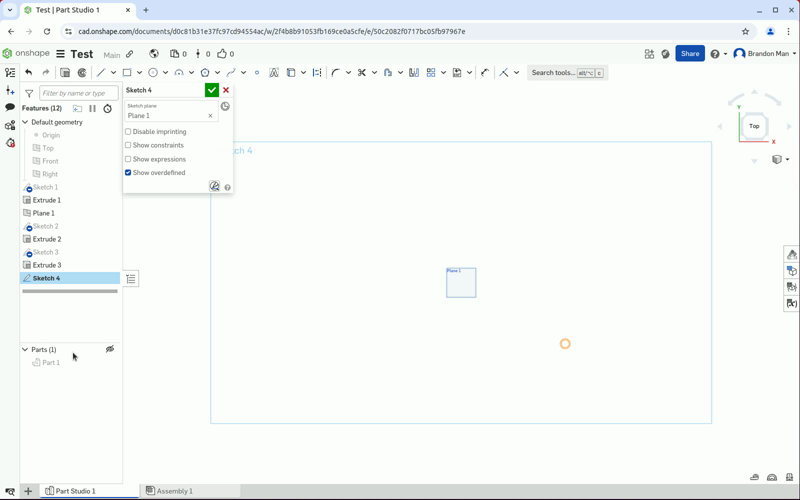
key(c)
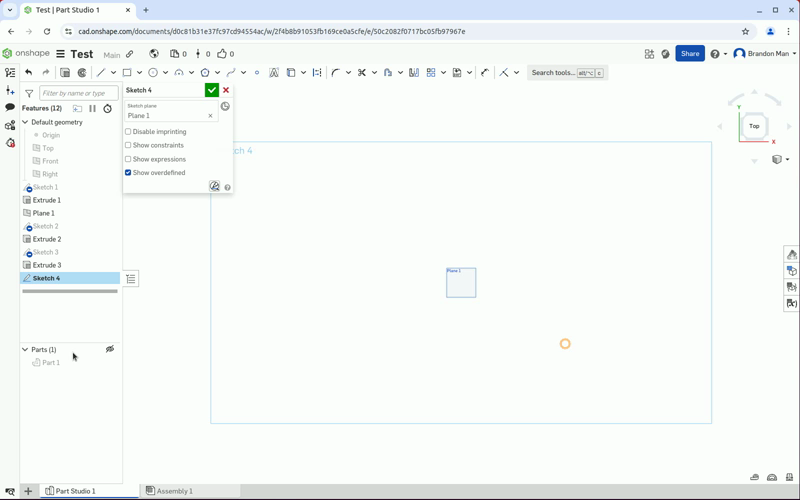
key_down(shift)
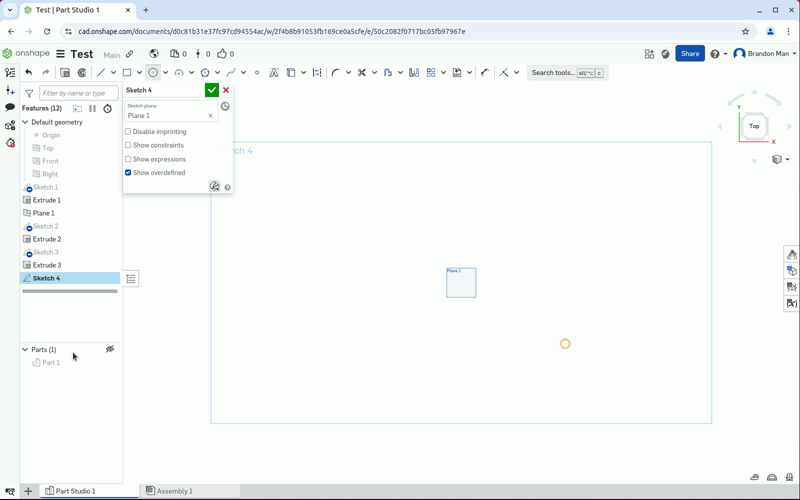
mouse_move(468, 288)
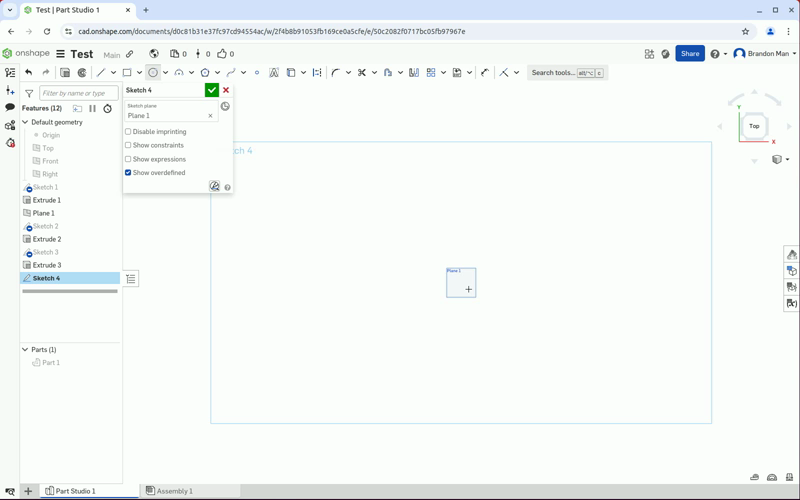
click(468, 288)
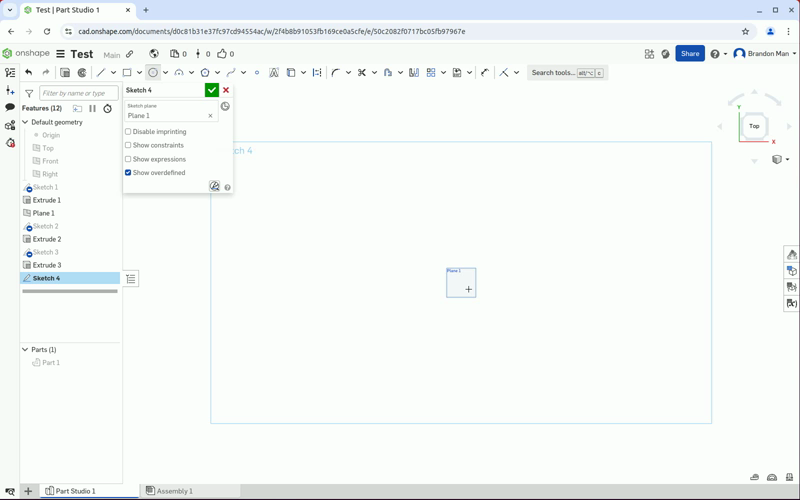
key_up(shift)
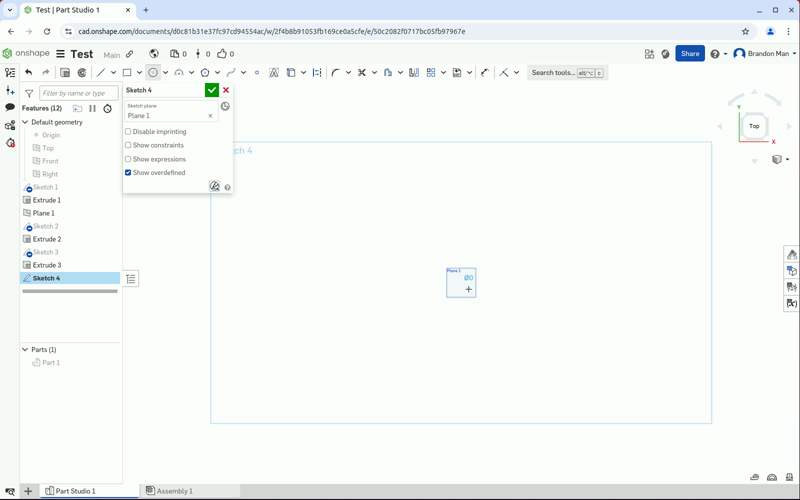
mouse_move(473, 288)
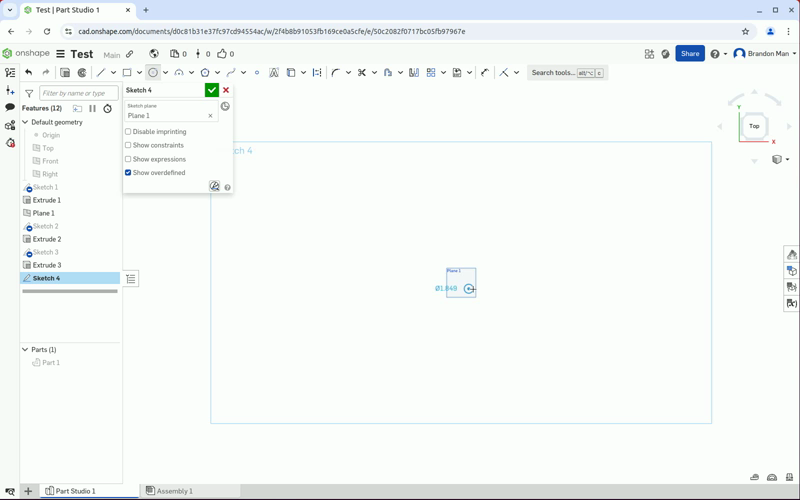
click(473, 288)
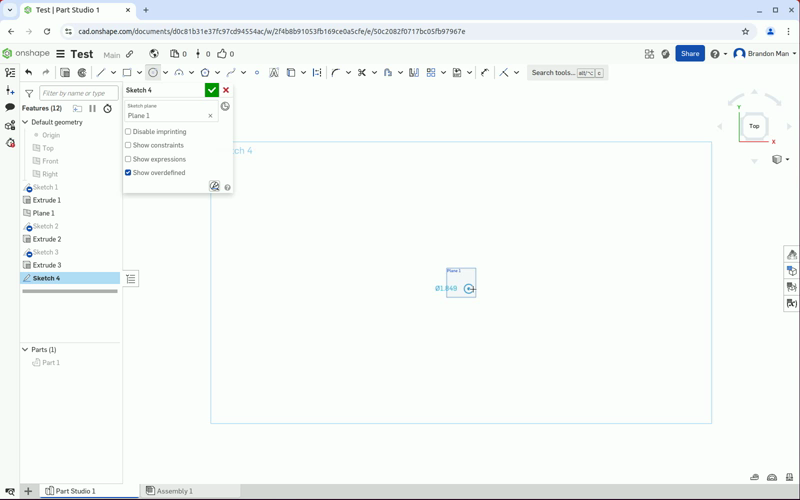
key(esc)
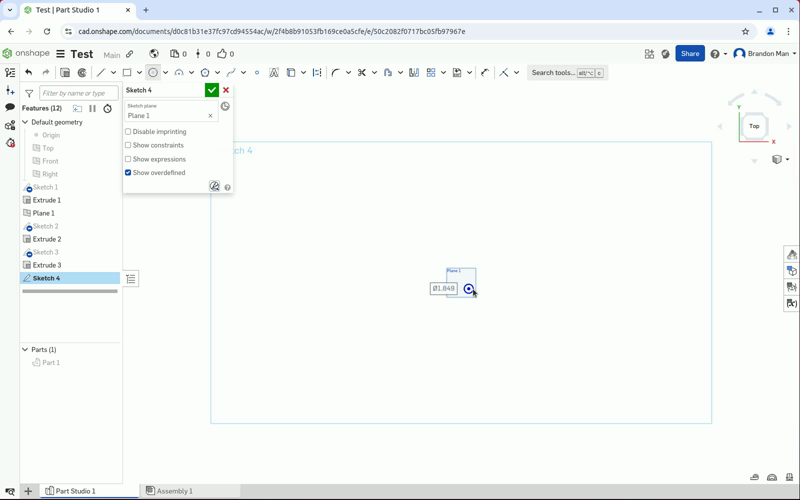
mouse_move(470, 286)
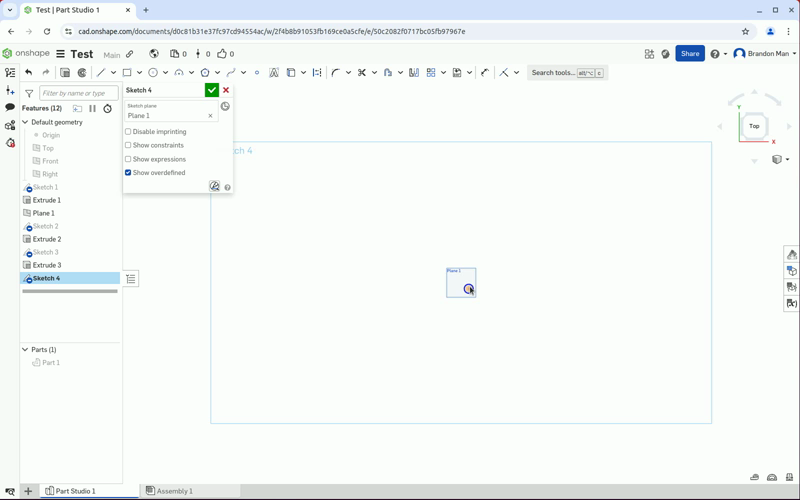
scroll(6)
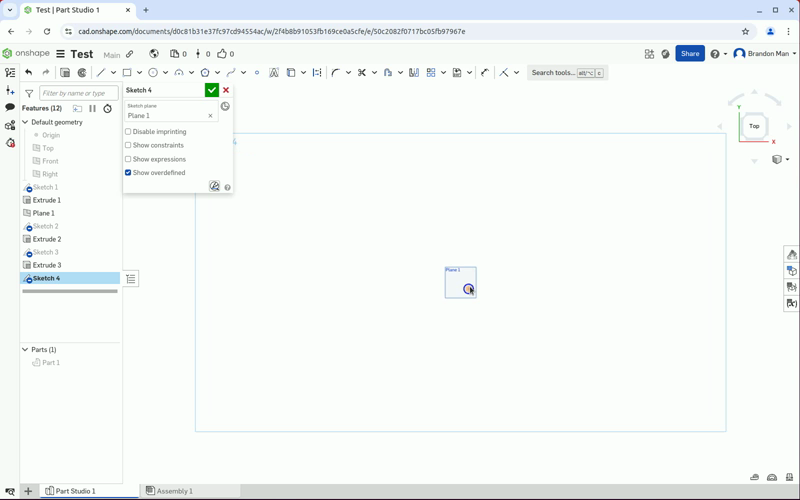
scroll(6)
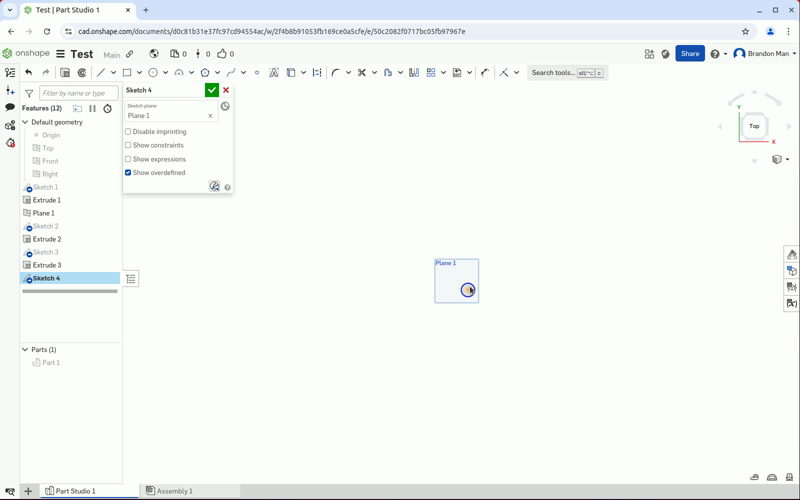
scroll(6)
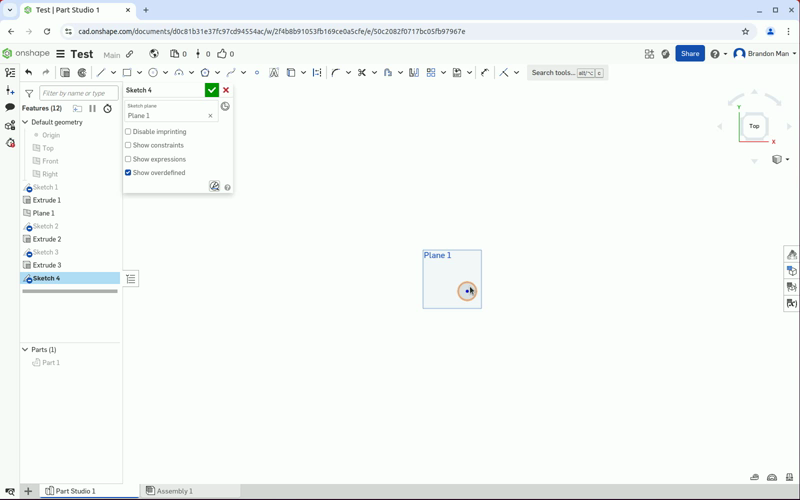
scroll(6)
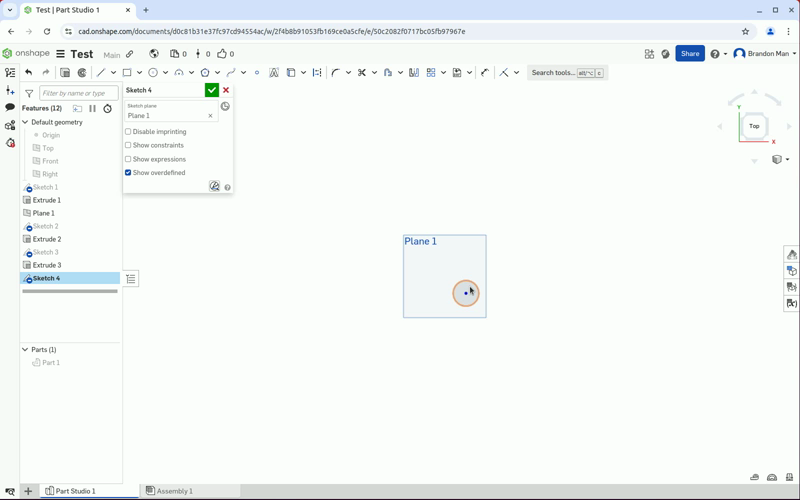
scroll(6)
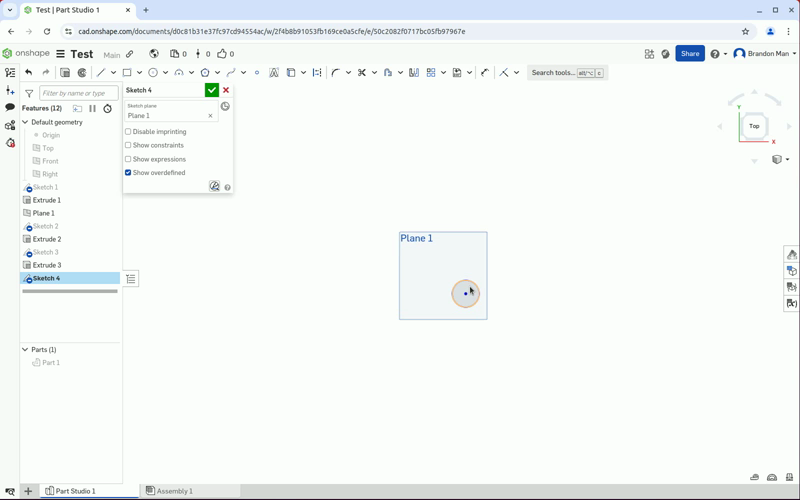
scroll(6)
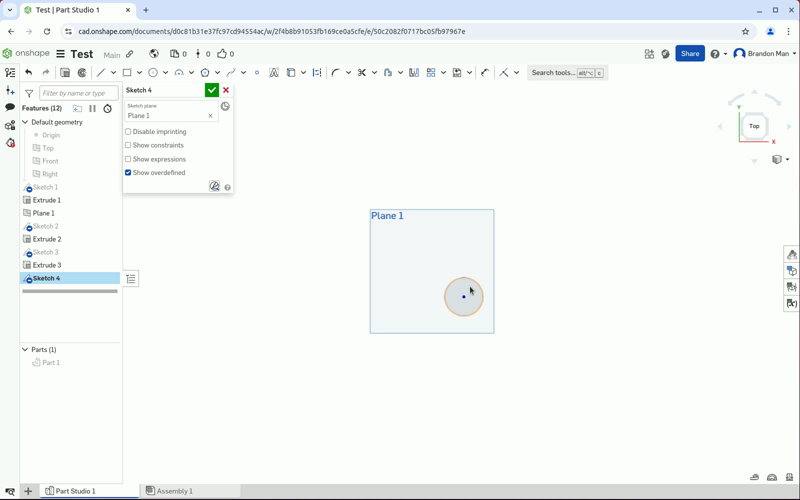
scroll(6)
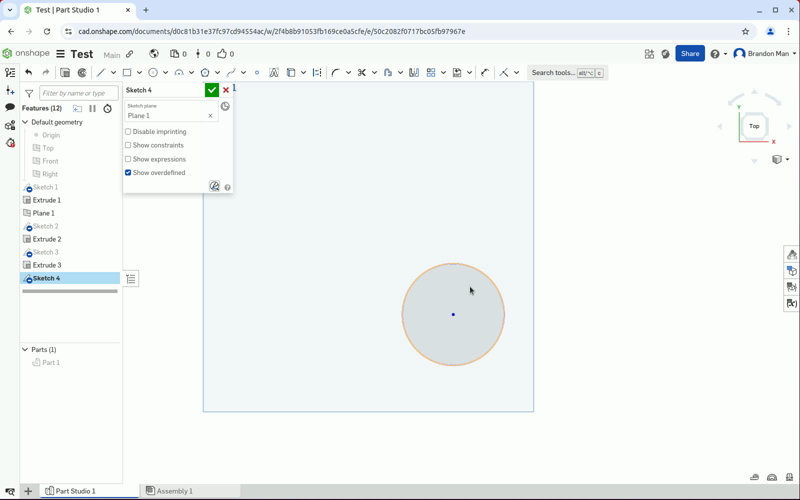
click(470, 286)
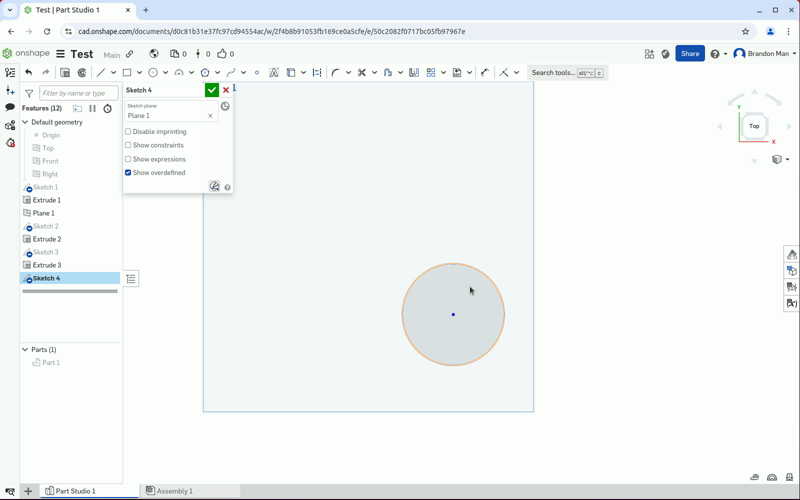
scroll(-6)
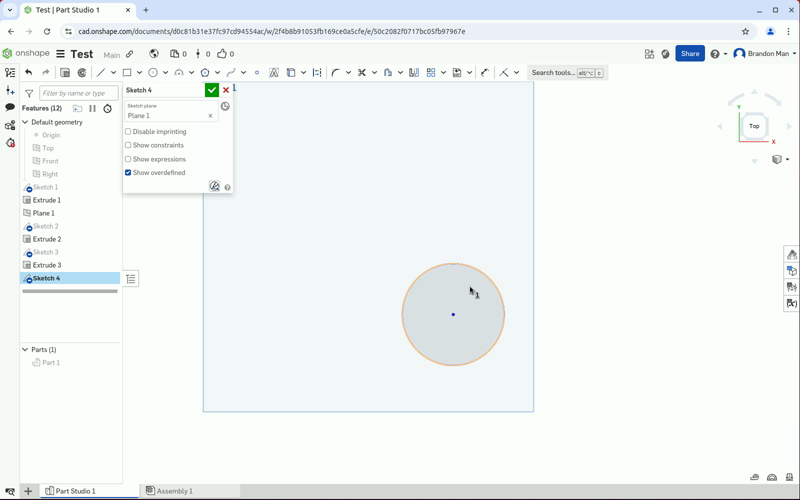
scroll(-6)
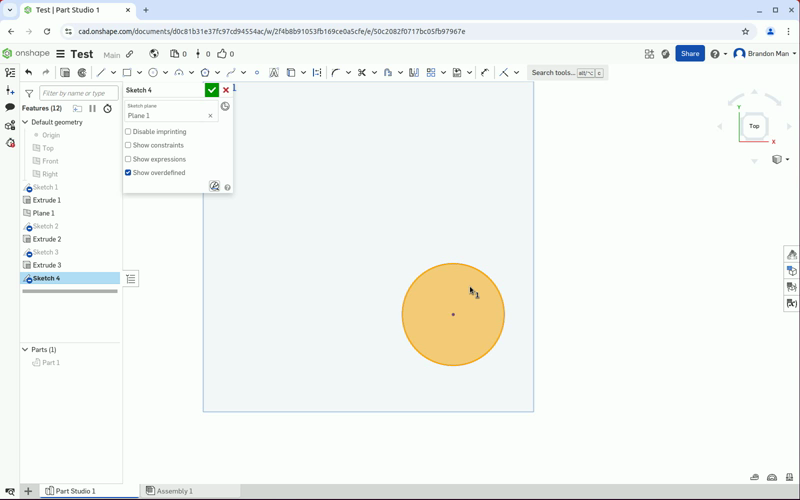
scroll(-6)
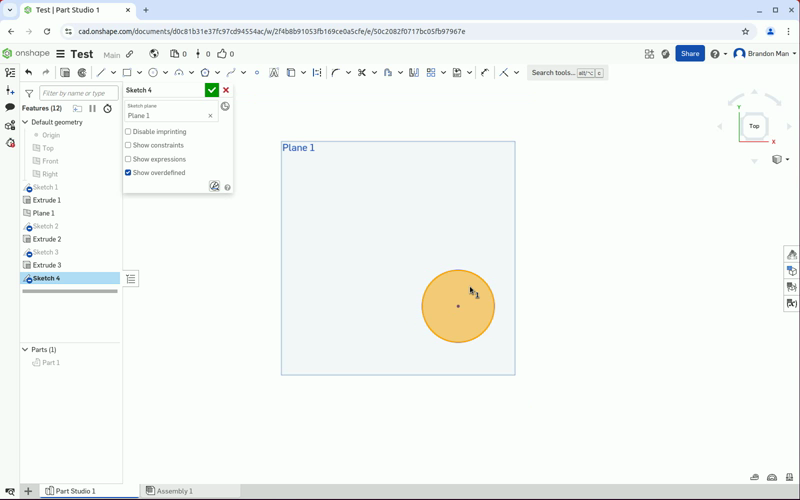
scroll(-6)
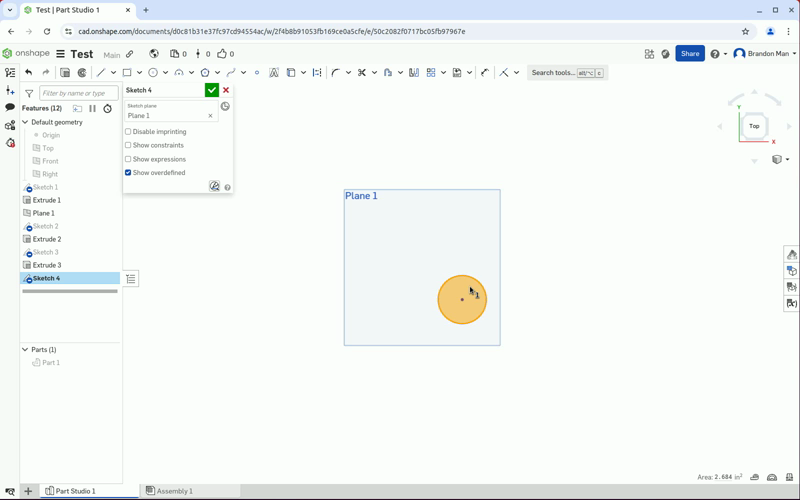
scroll(-6)
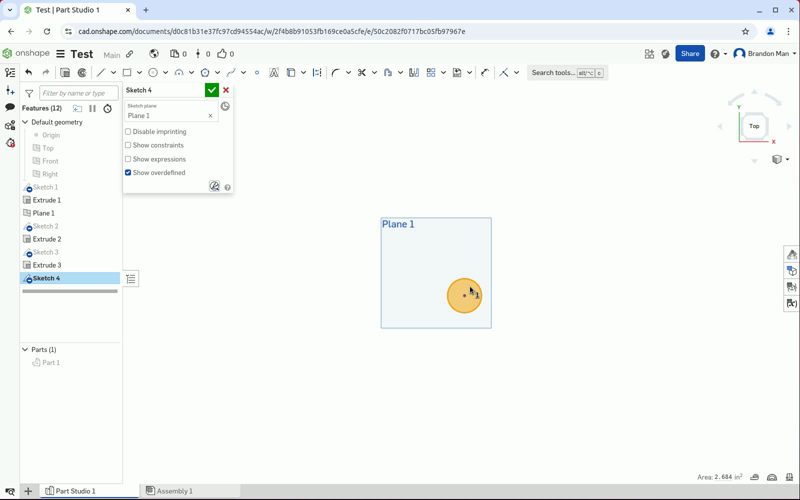
scroll(-6)
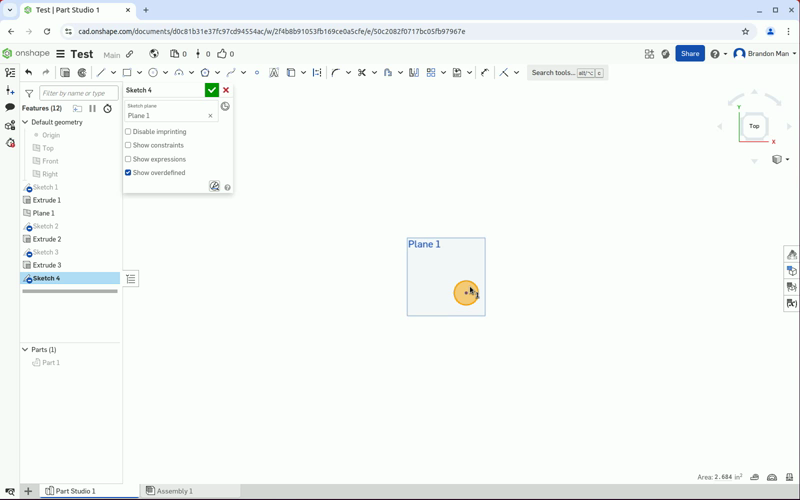
scroll(-6)
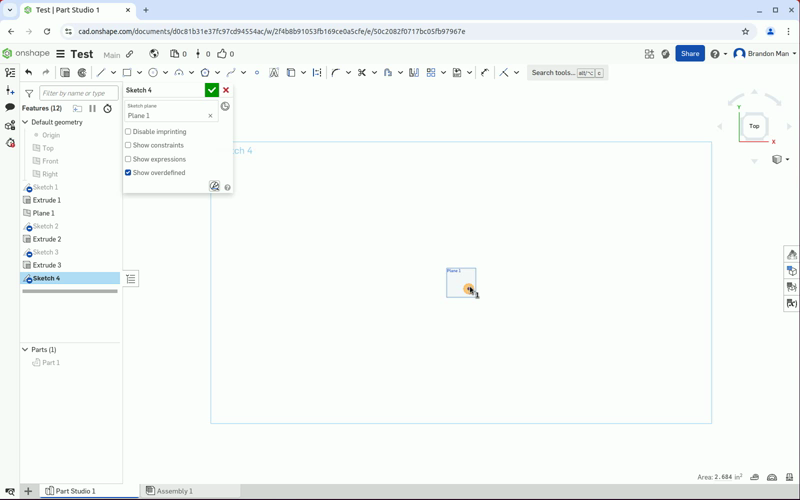
mouse_move(73, 352)
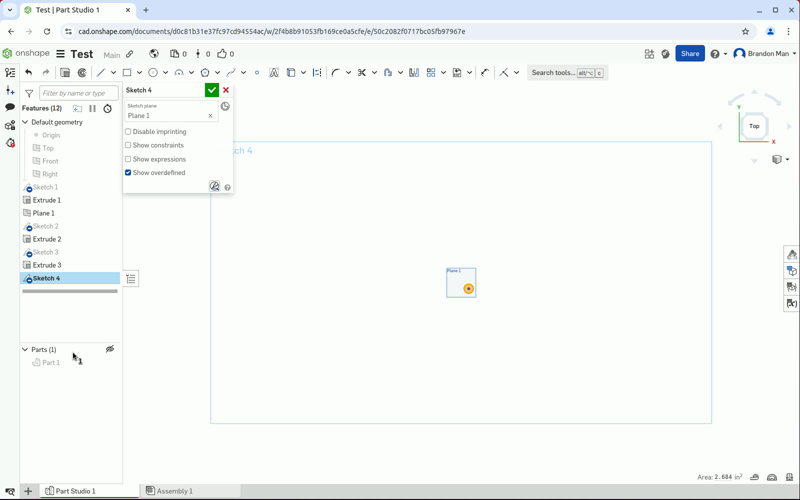
key(shift+y)
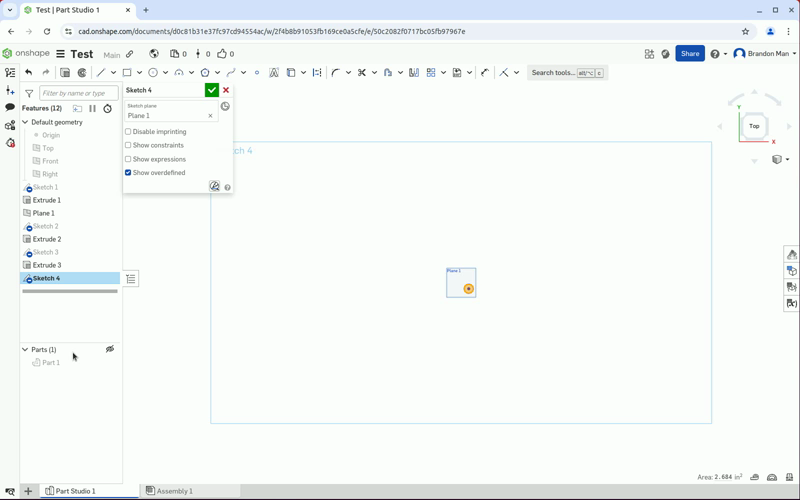
key(shift+e)
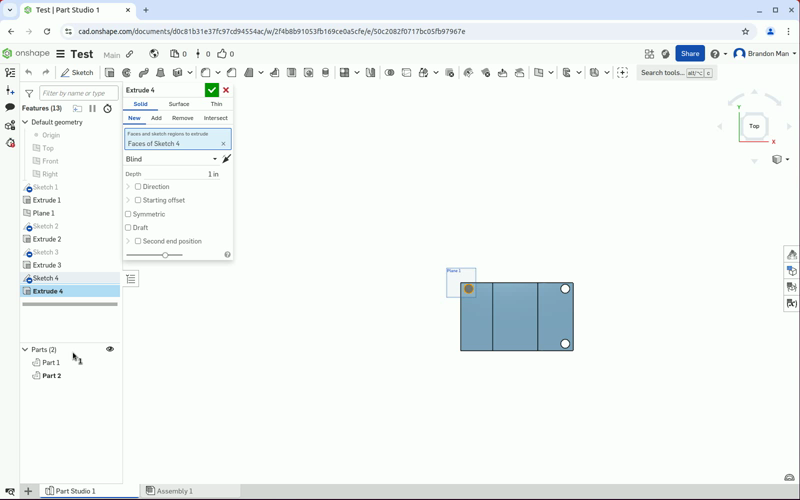
mouse_move(143, 106)
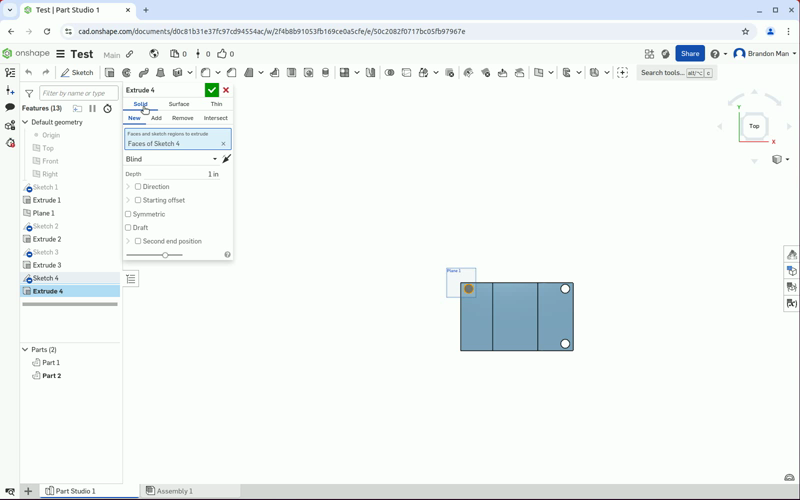
click(143, 106)
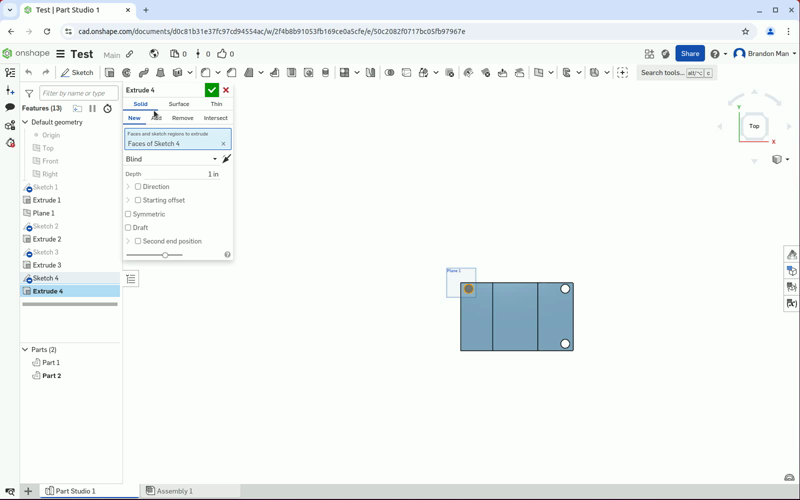
mouse_move(186, 120)
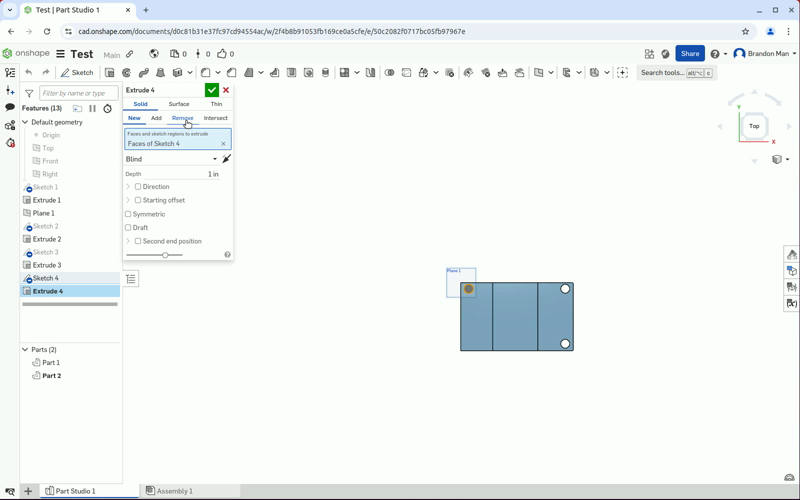
click(186, 120)
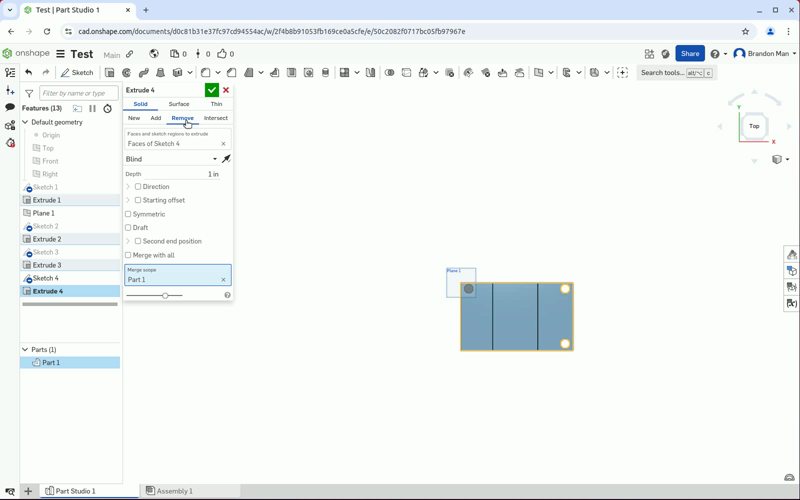
key(tab, 4)
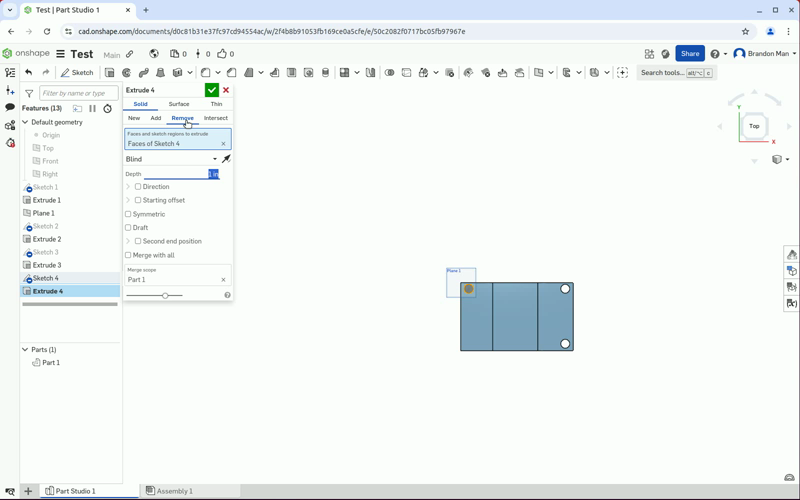
text(4.333)
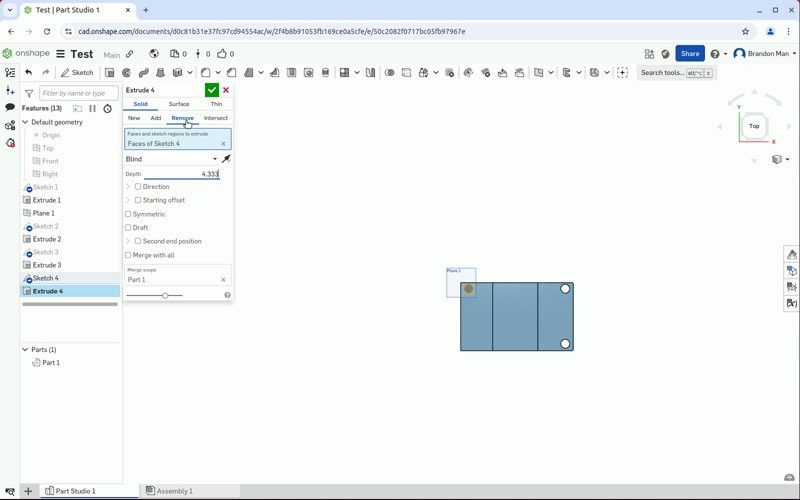
key(tab, 6)
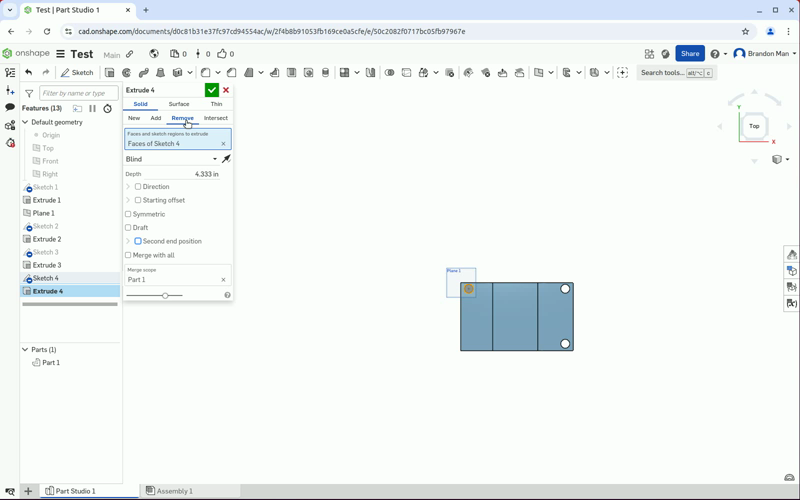
key(space)
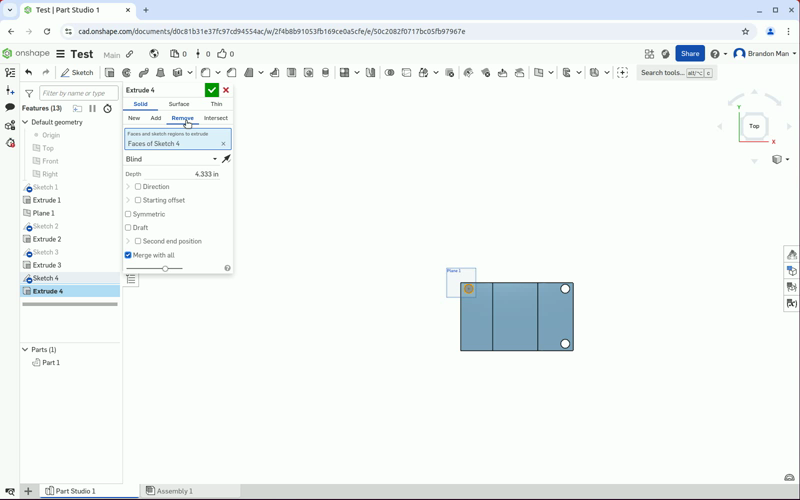
key(enter)
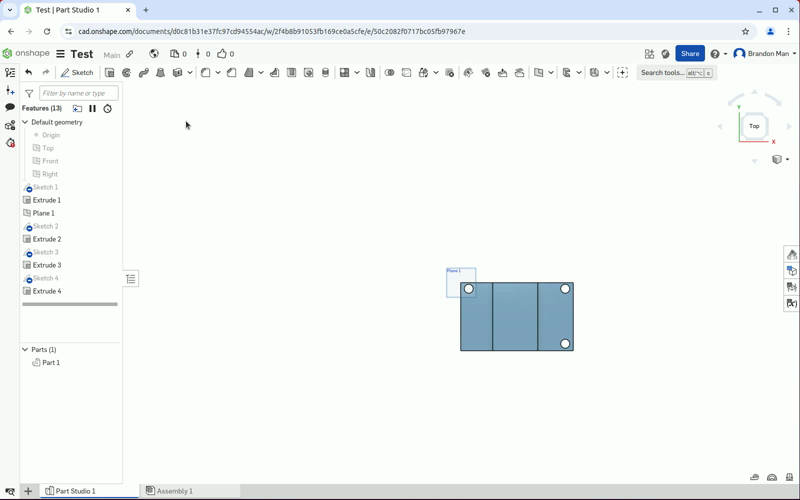
key(shift+h)
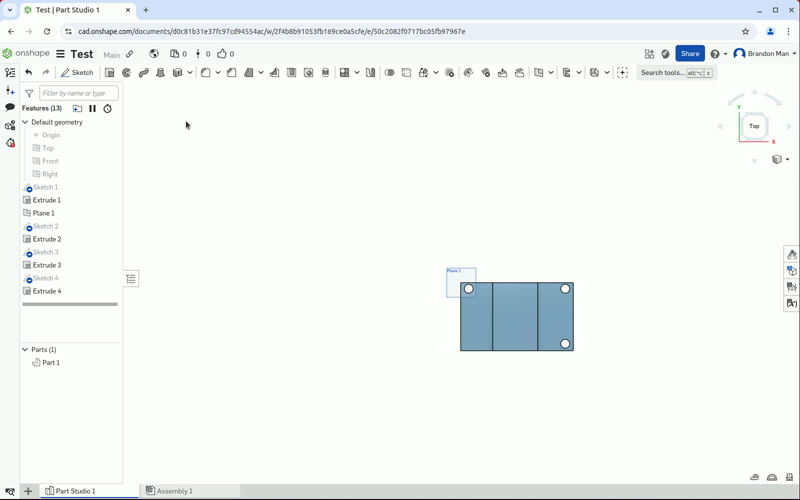
key(shift+h)
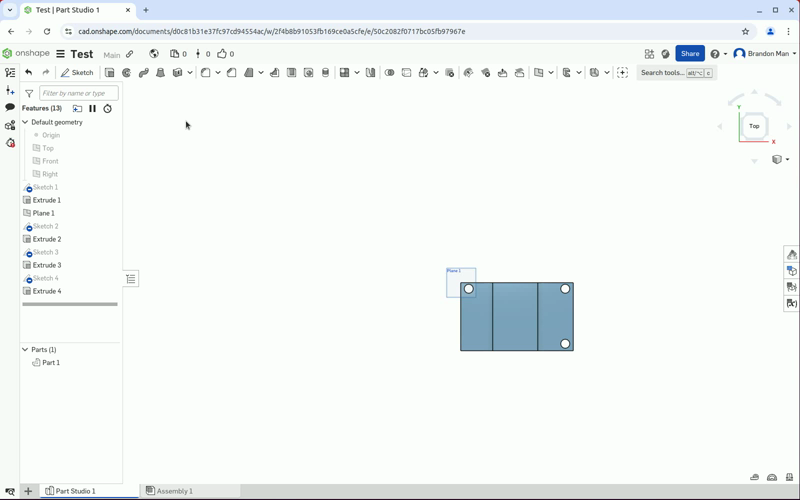
mouse_move(73, 189)
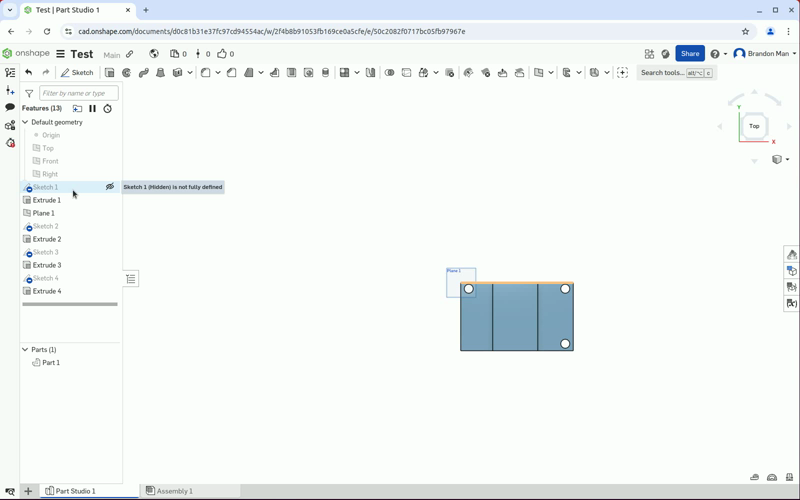
click(73, 189)
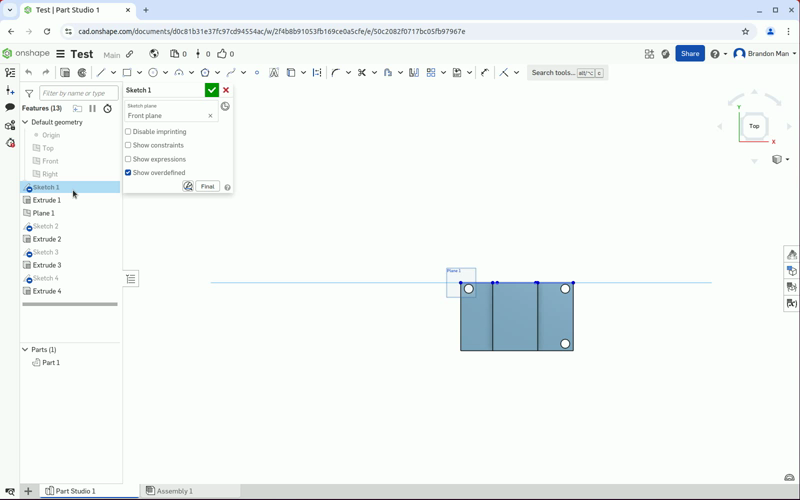
mouse_move(229, 92)
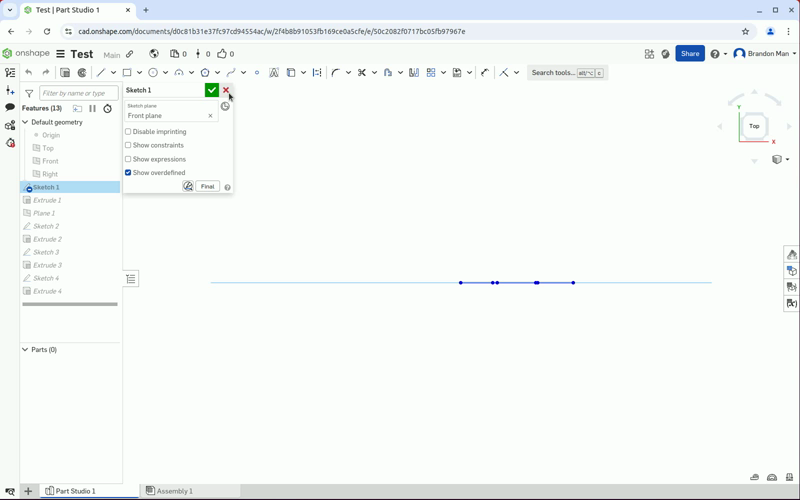
click(229, 92)
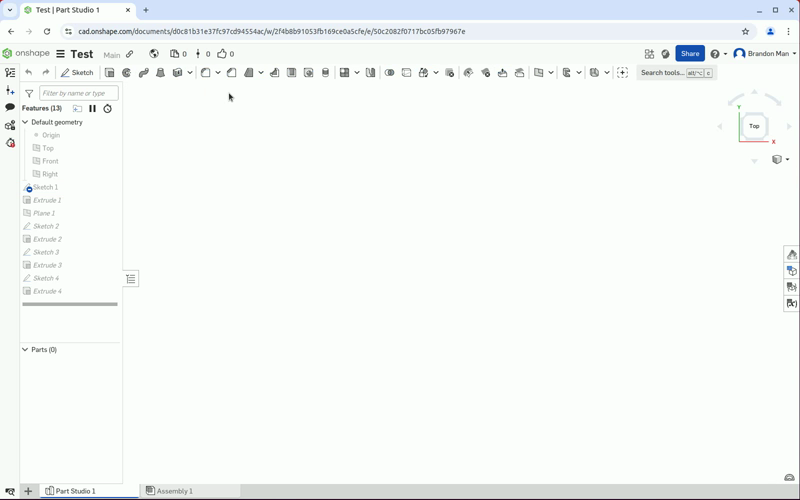
key(shift+s)
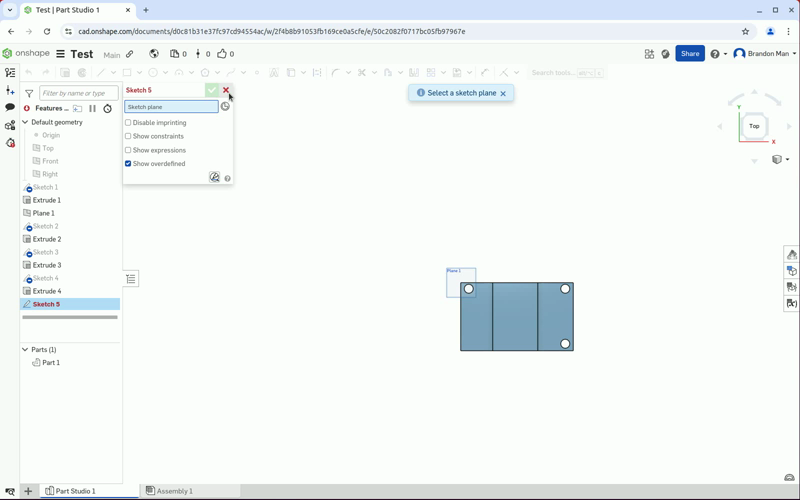
mouse_move(73, 215)
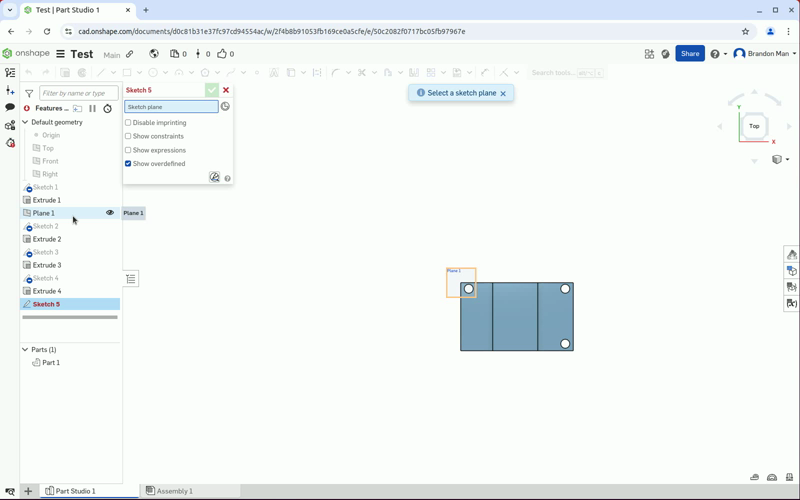
click(73, 215)
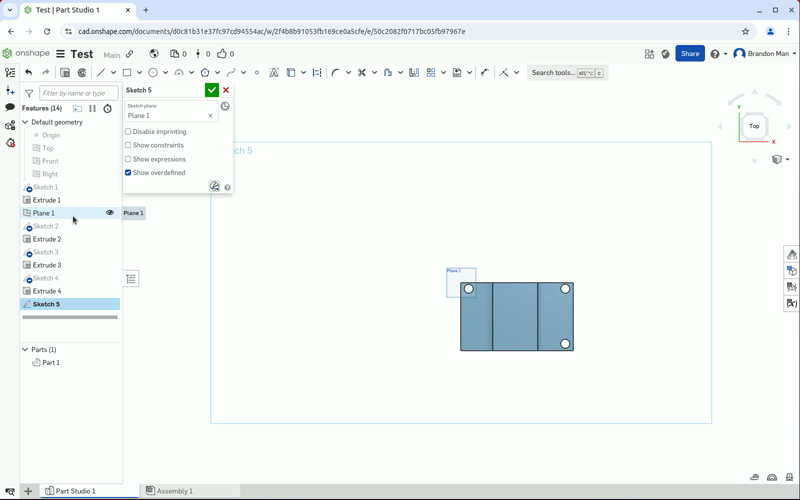
mouse_move(73, 352)
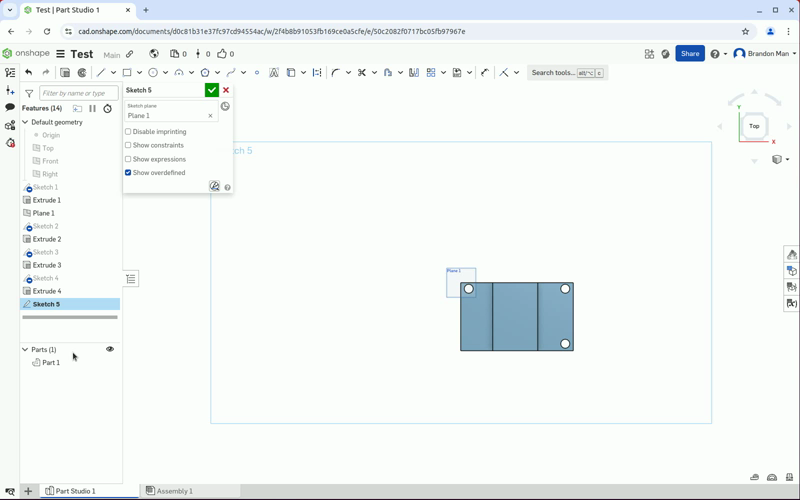
key(y)
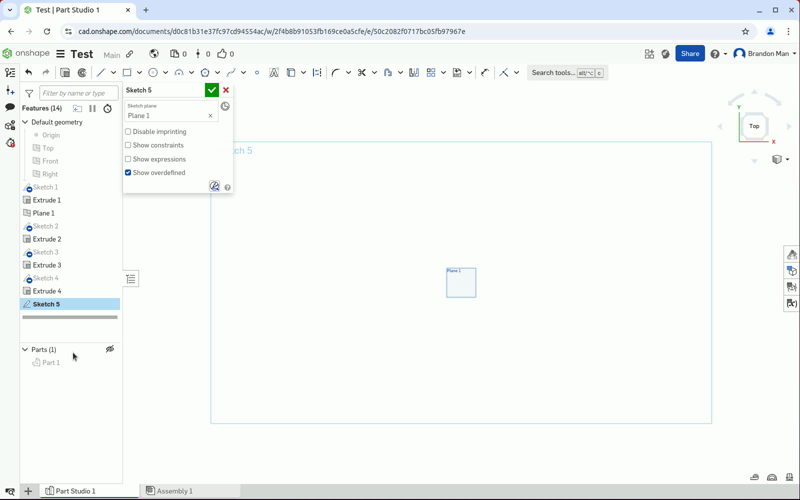
key(c)
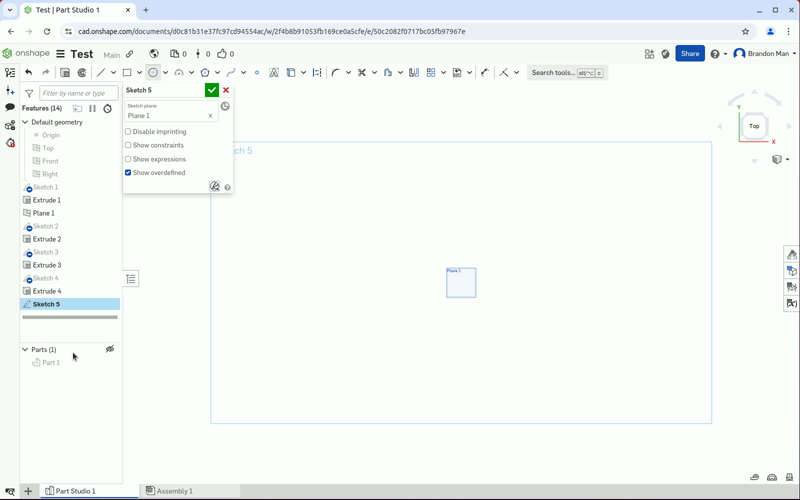
key_down(shift)
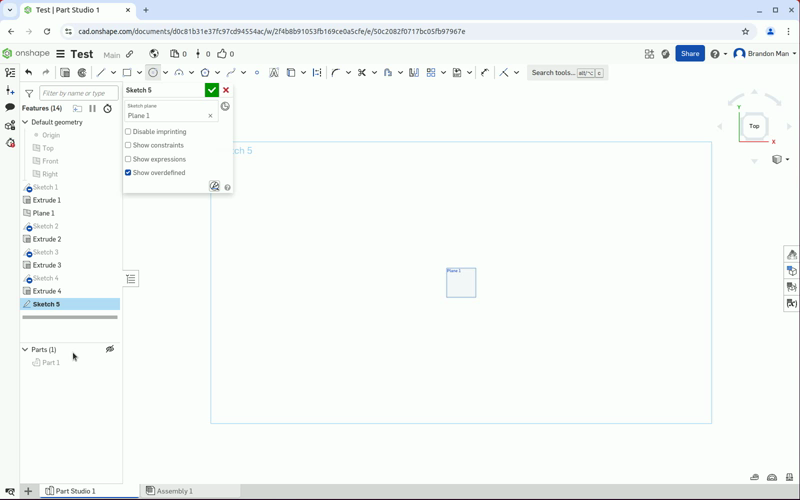
mouse_move(468, 343)
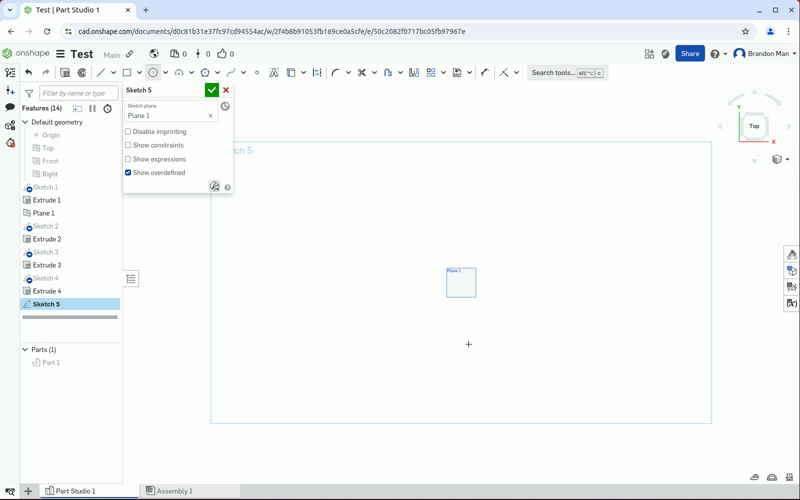
click(468, 343)
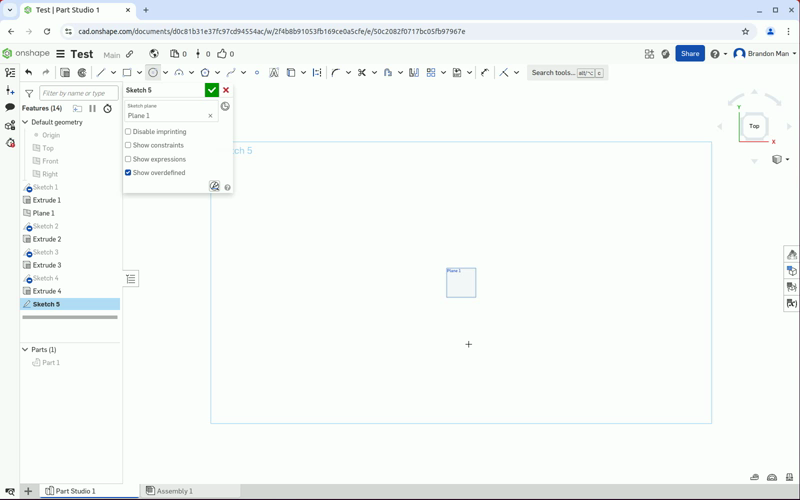
key_up(shift)
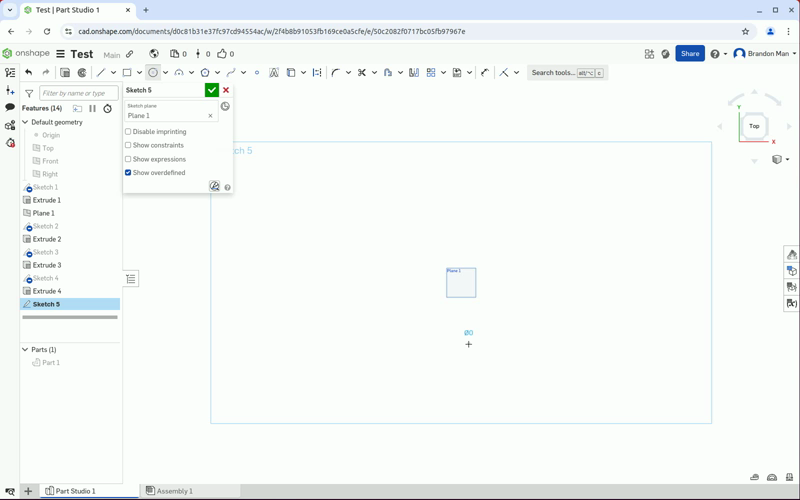
mouse_move(473, 343)
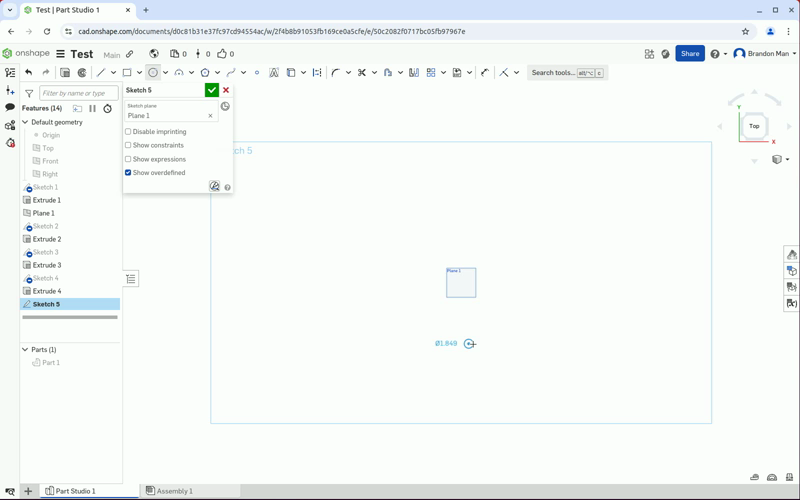
click(473, 343)
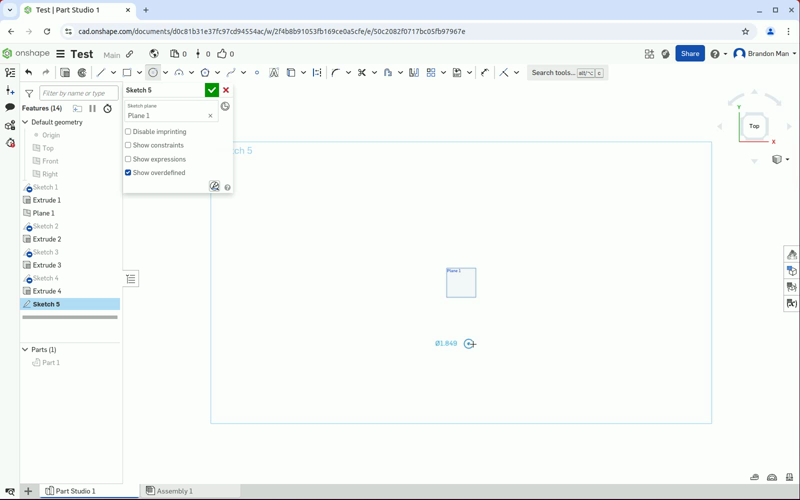
key(esc)
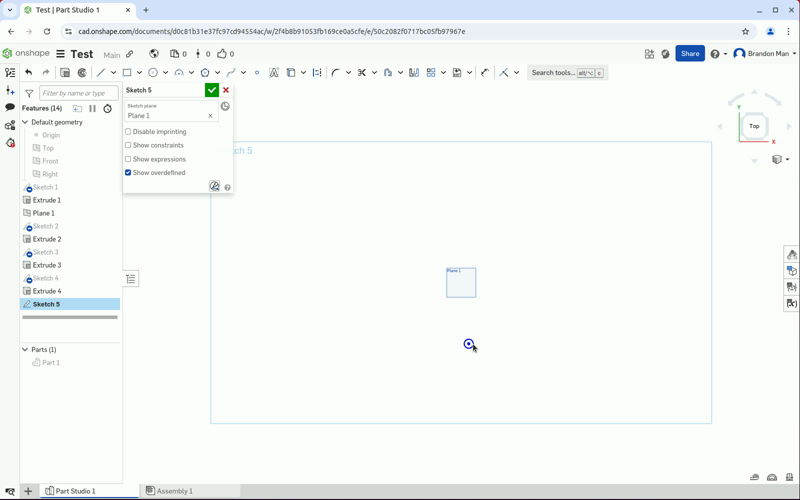
mouse_move(470, 344)
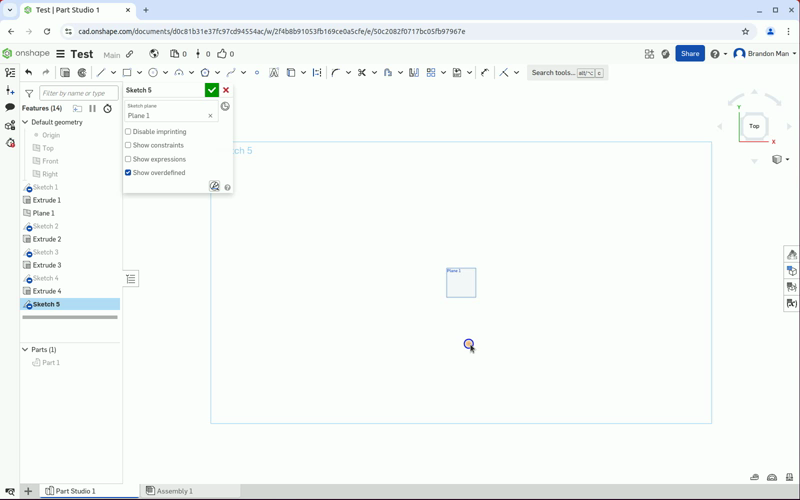
scroll(6)
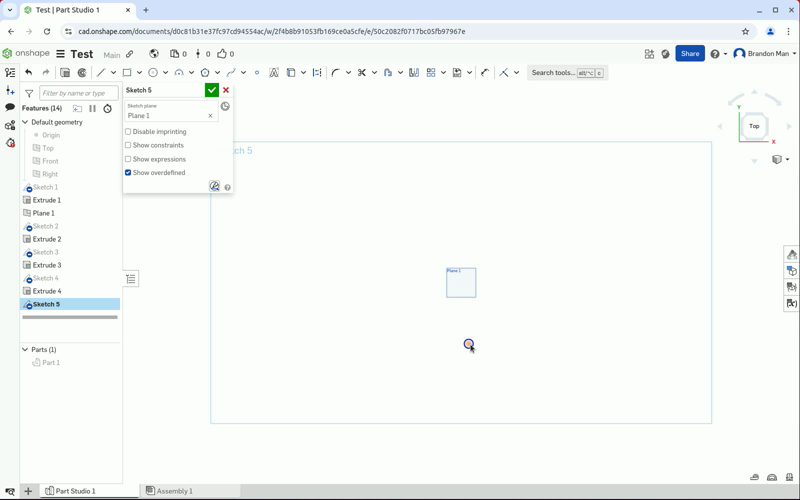
scroll(6)
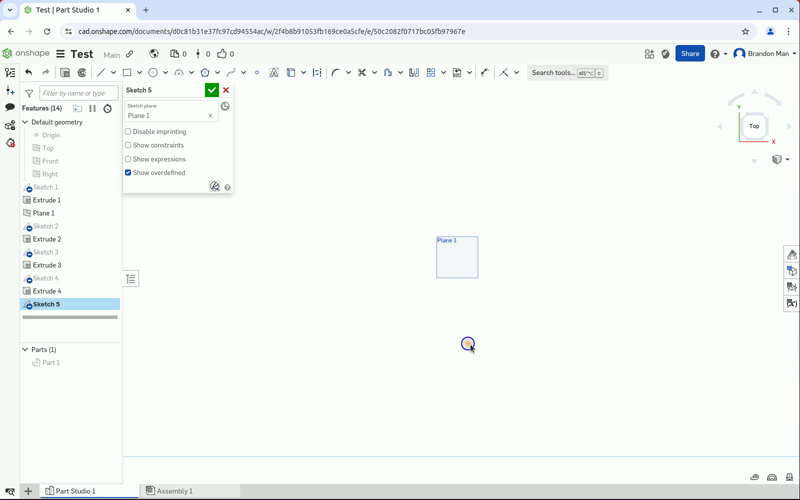
scroll(6)
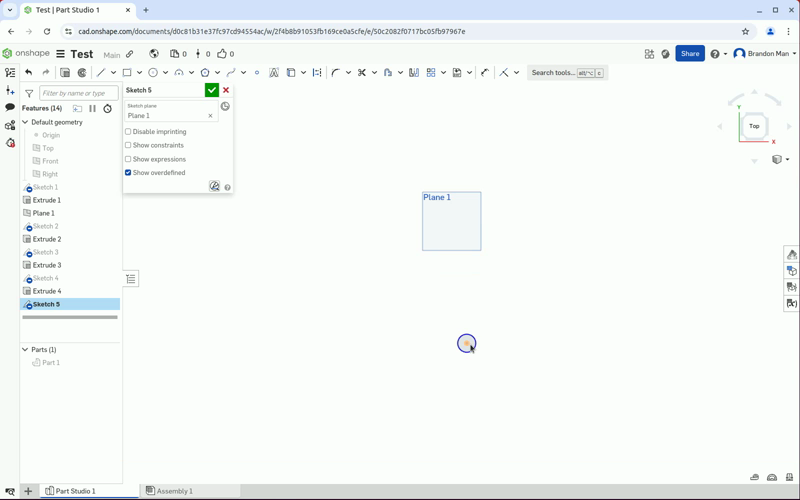
scroll(6)
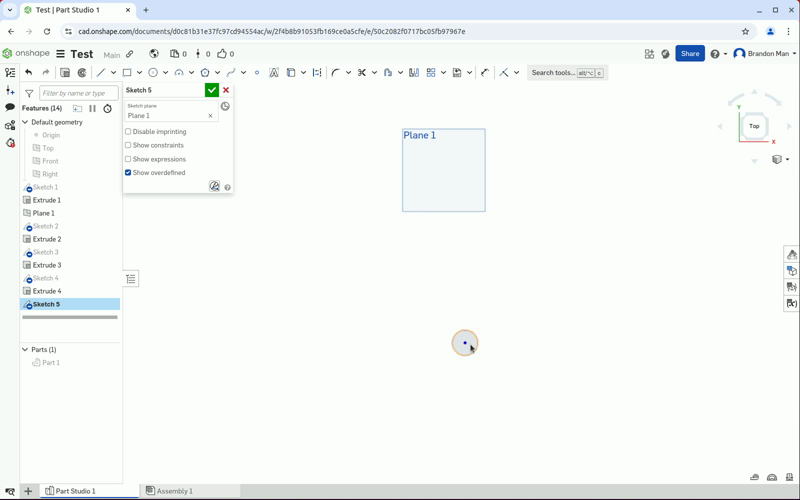
scroll(6)
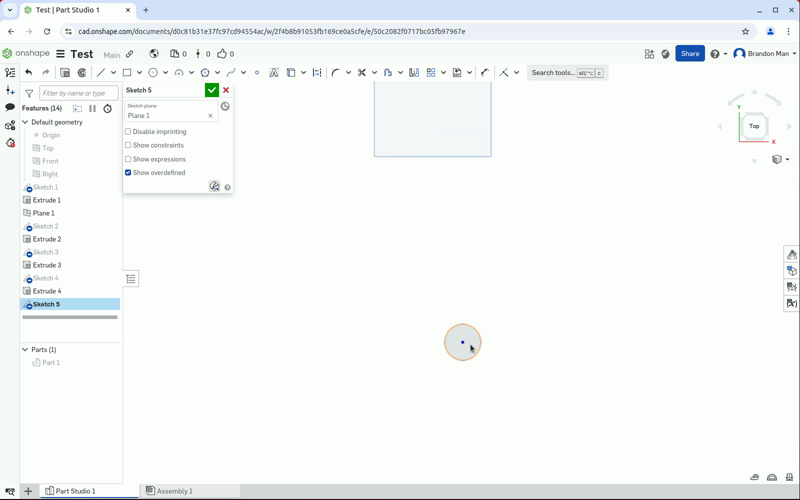
scroll(6)
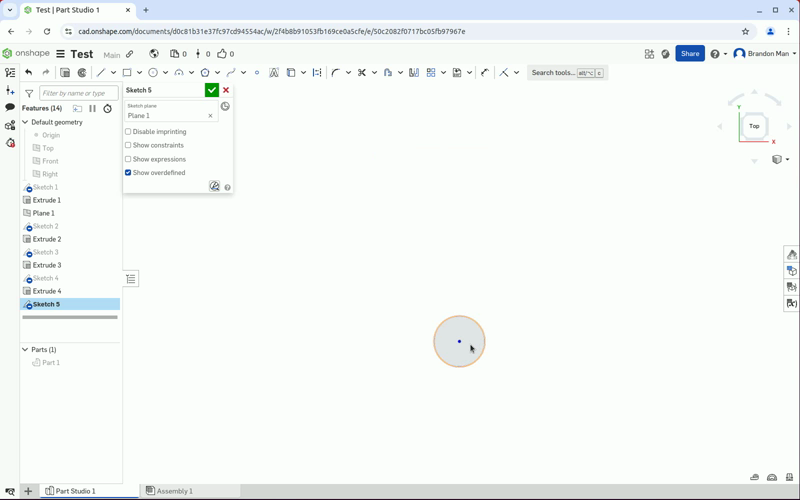
scroll(6)
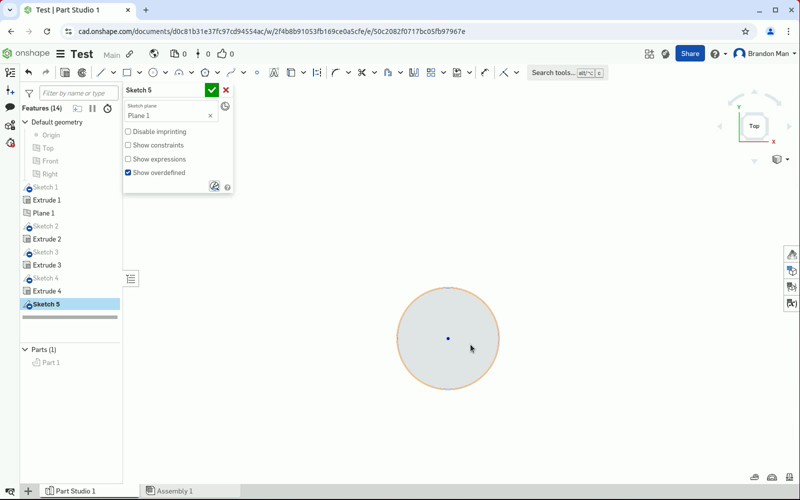
click(470, 344)
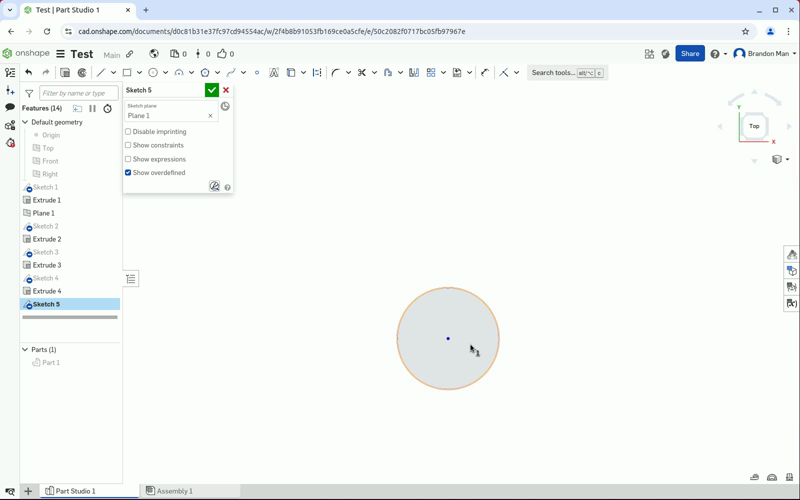
scroll(-6)
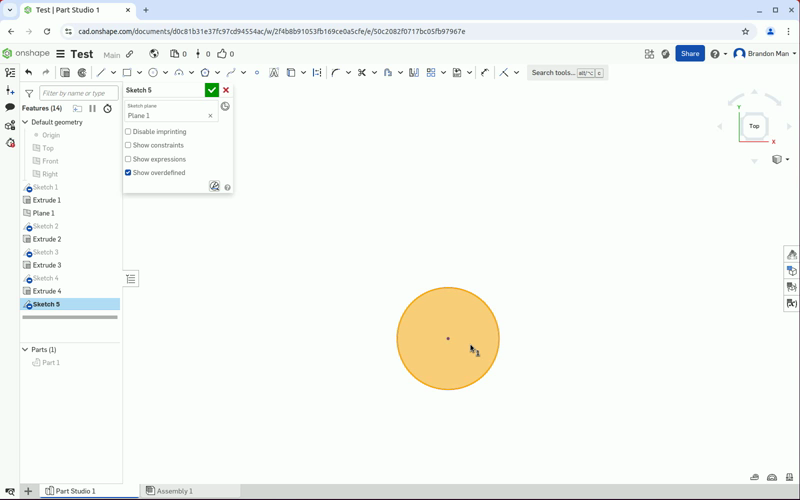
scroll(-6)
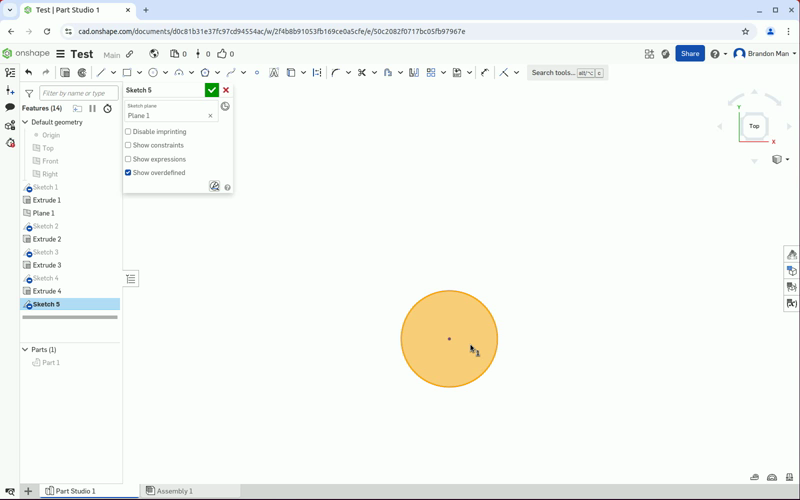
scroll(-6)
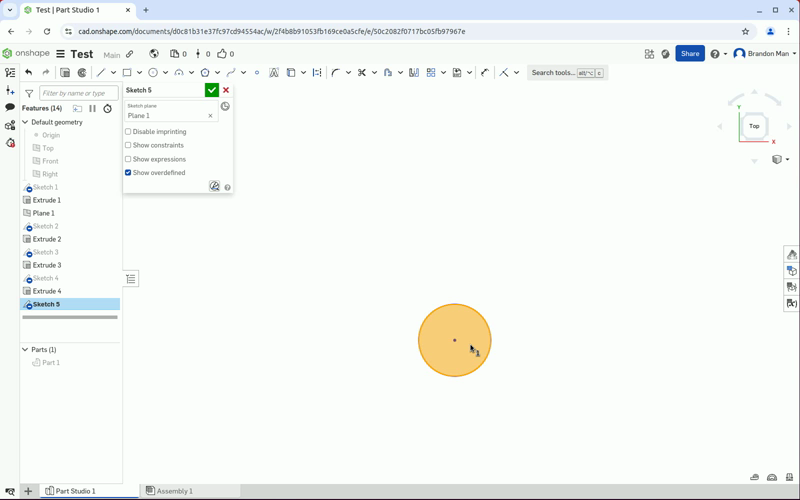
scroll(-6)
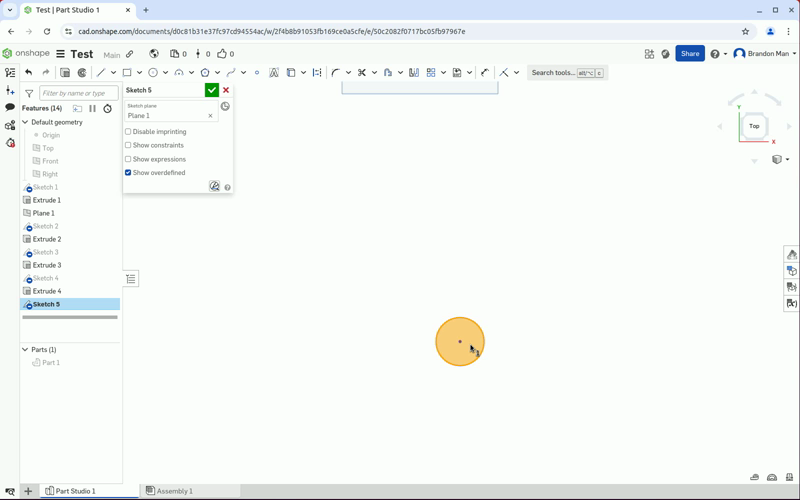
scroll(-6)
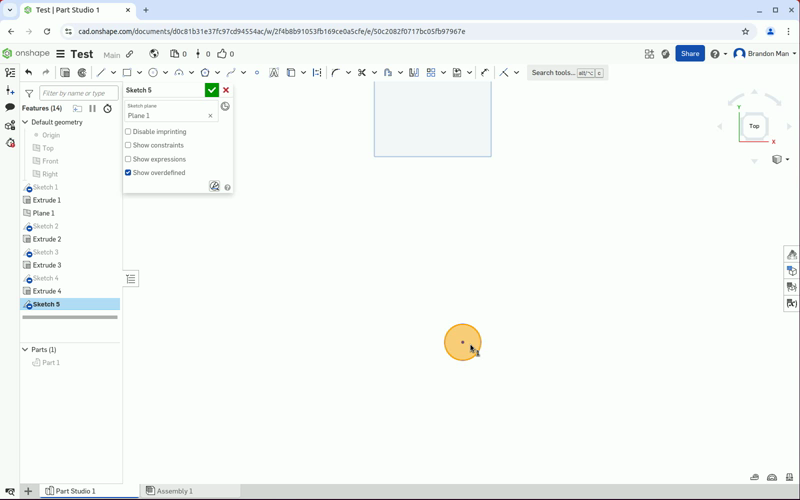
scroll(-6)
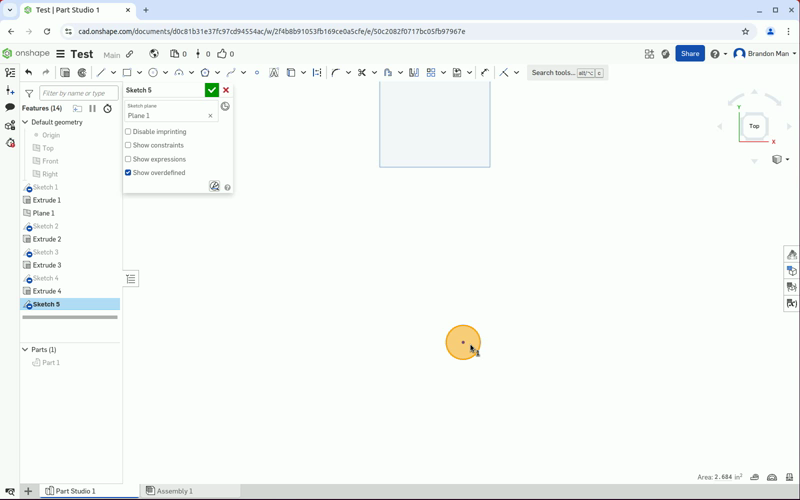
scroll(-6)
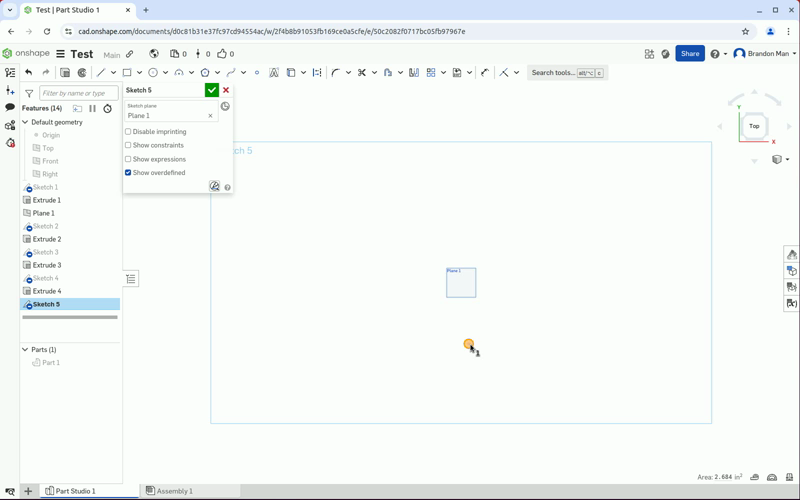
mouse_move(73, 352)
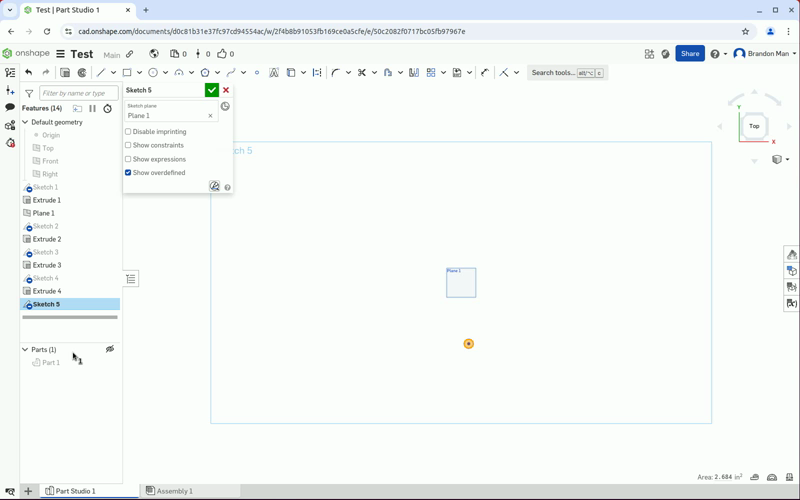
key(shift+y)
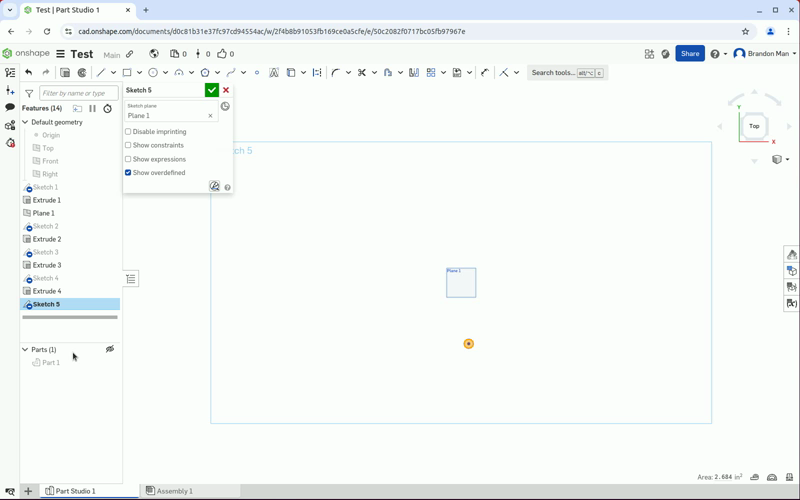
key(shift+e)
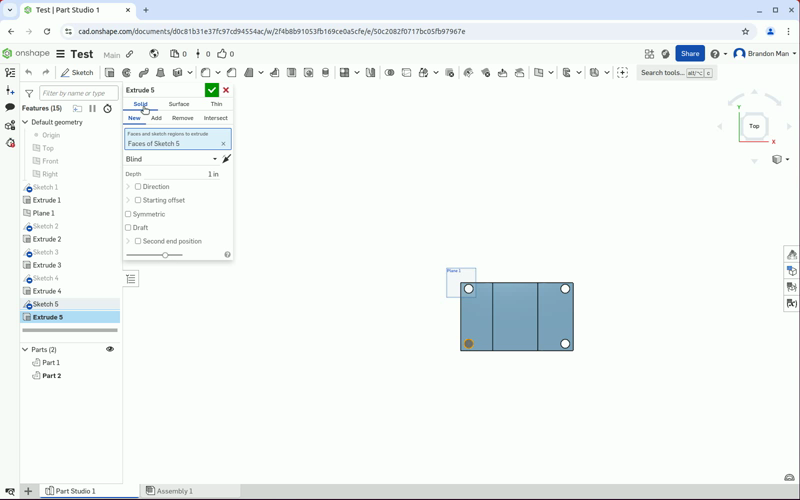
mouse_move(143, 106)
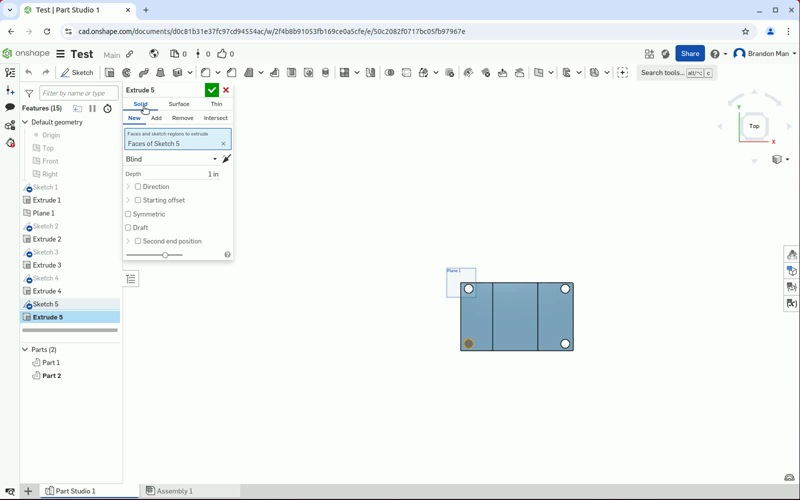
click(143, 106)
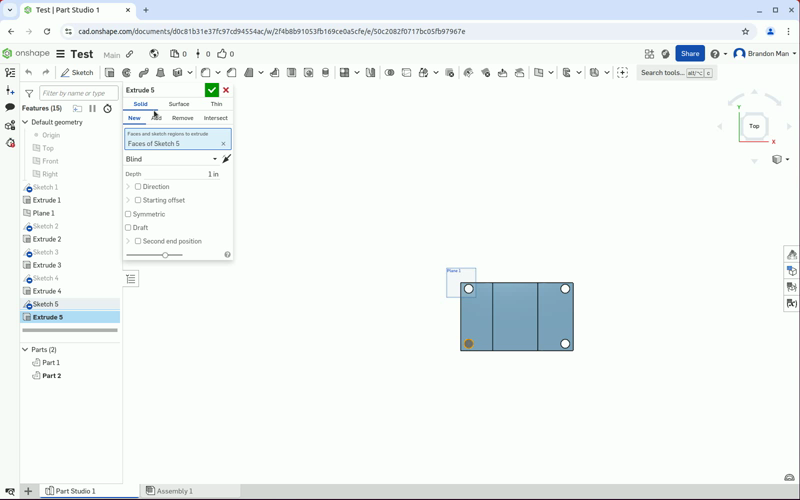
mouse_move(186, 120)
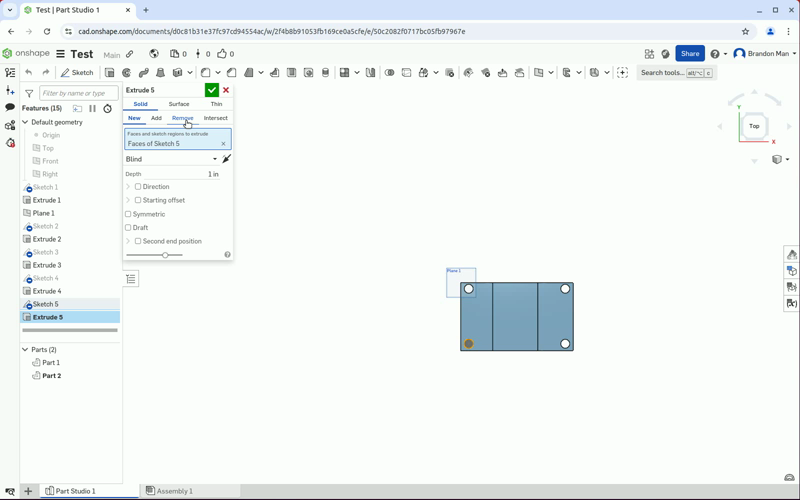
click(186, 120)
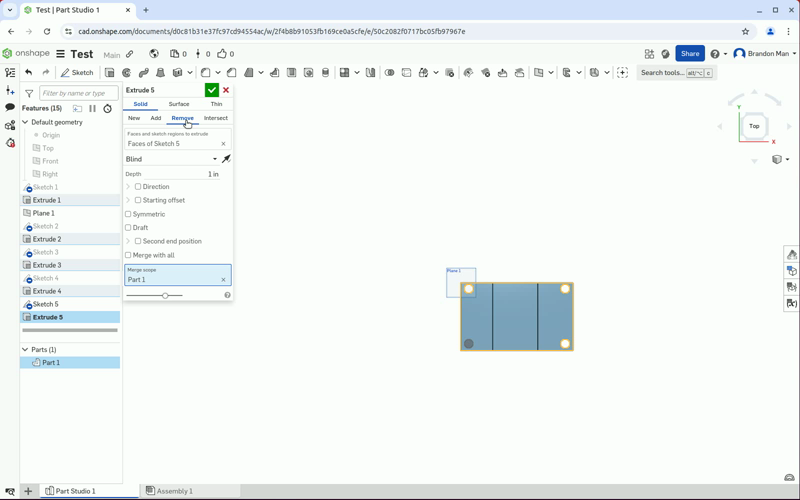
key(tab, 4)
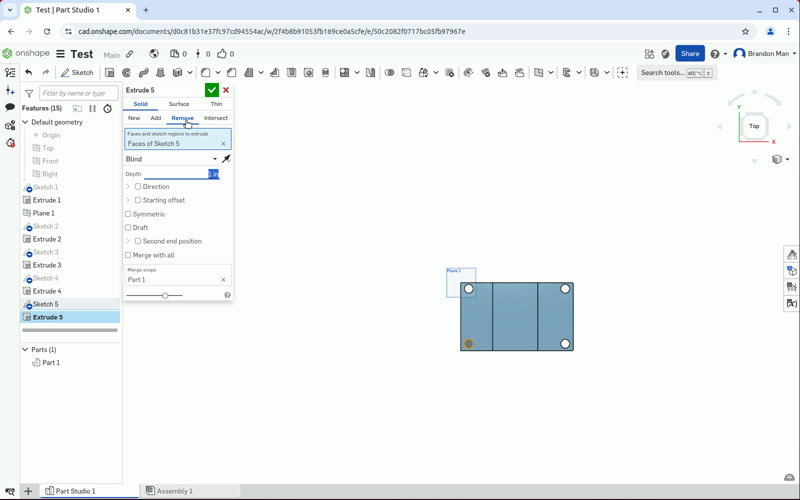
text(4.333)
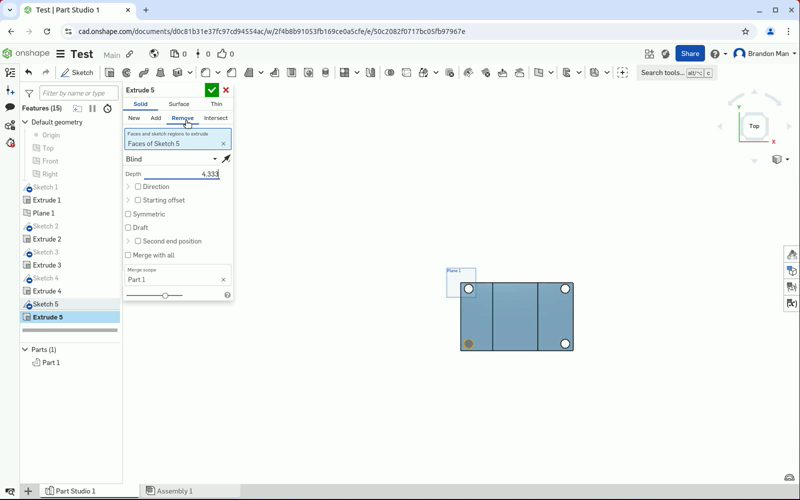
key(tab, 6)
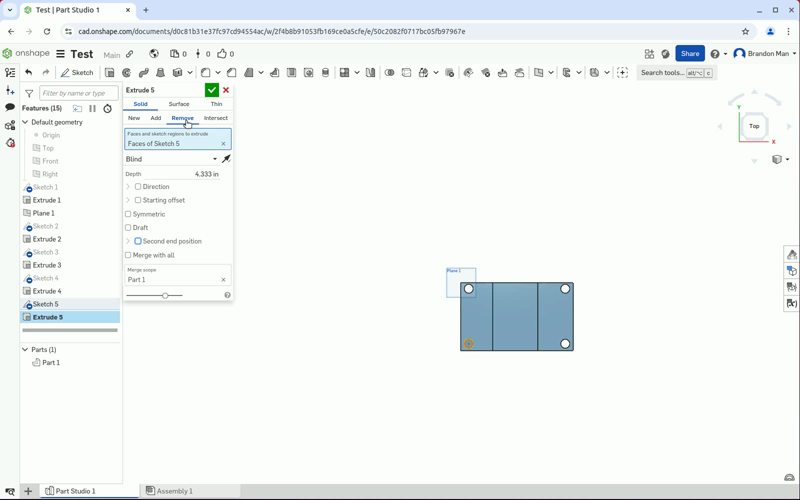
key(space)
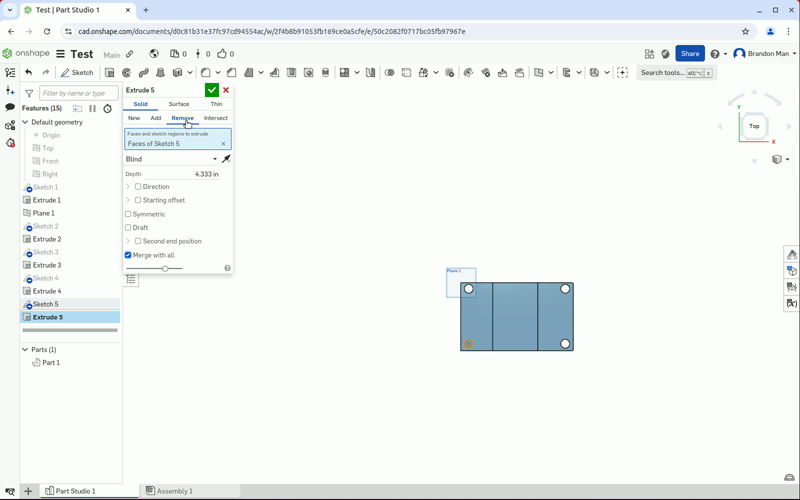
key(enter)
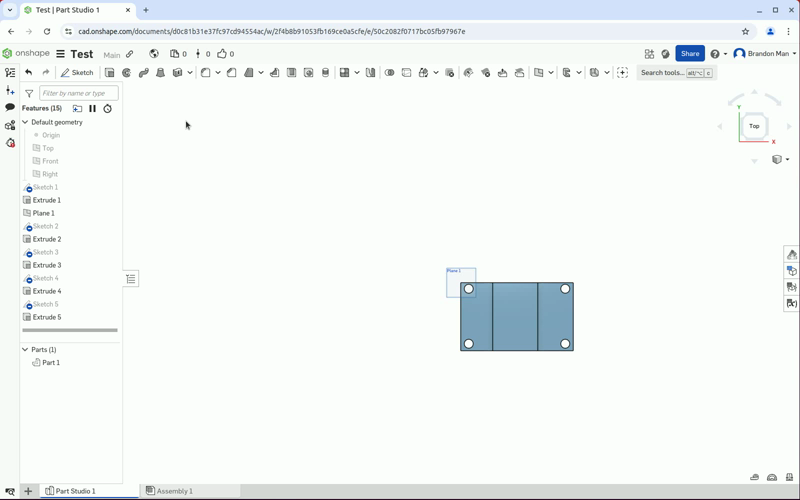
key(shift+h)
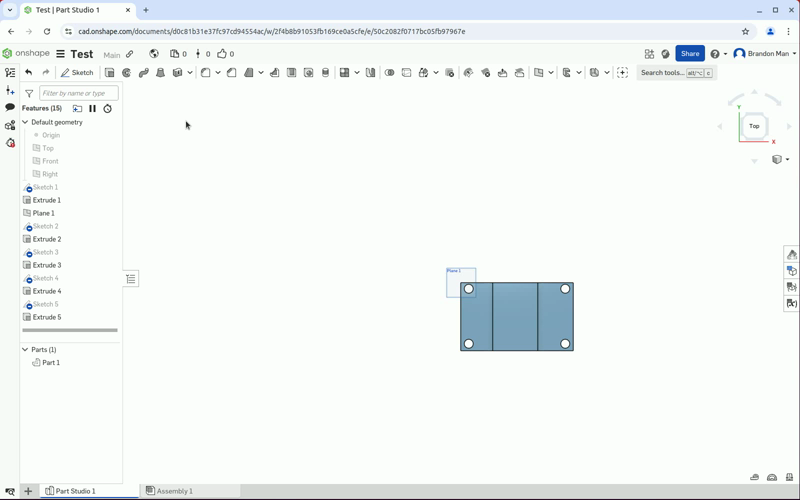
key(shift+h)
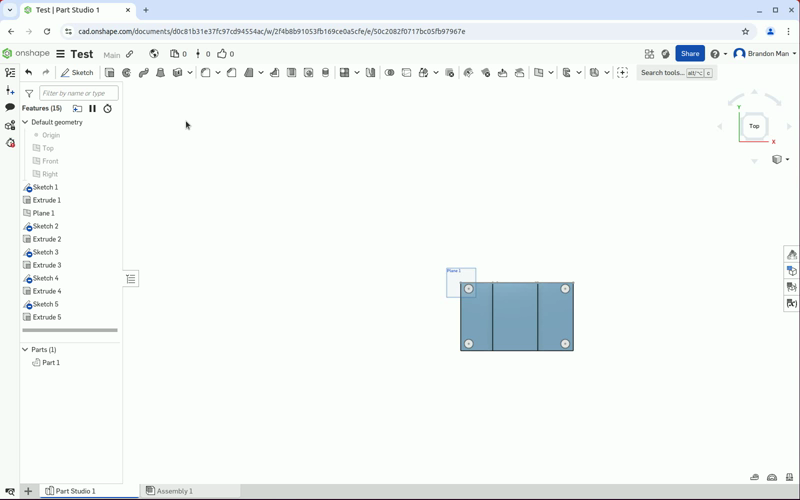
key(shift+7)
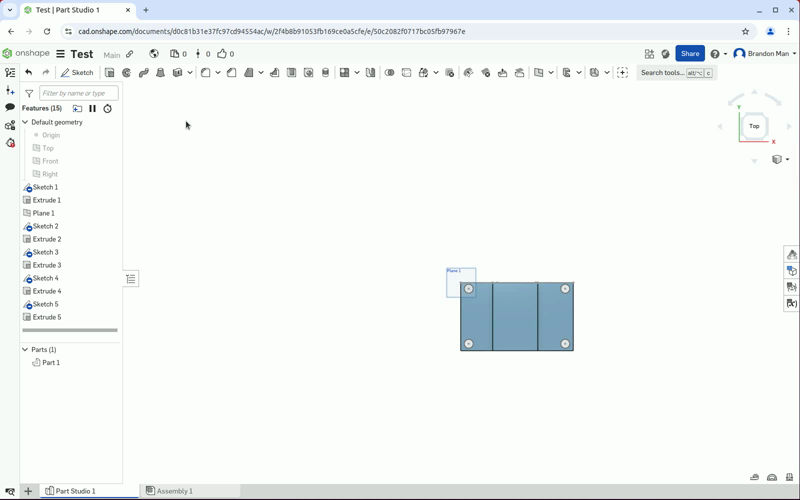
key(up, 3)
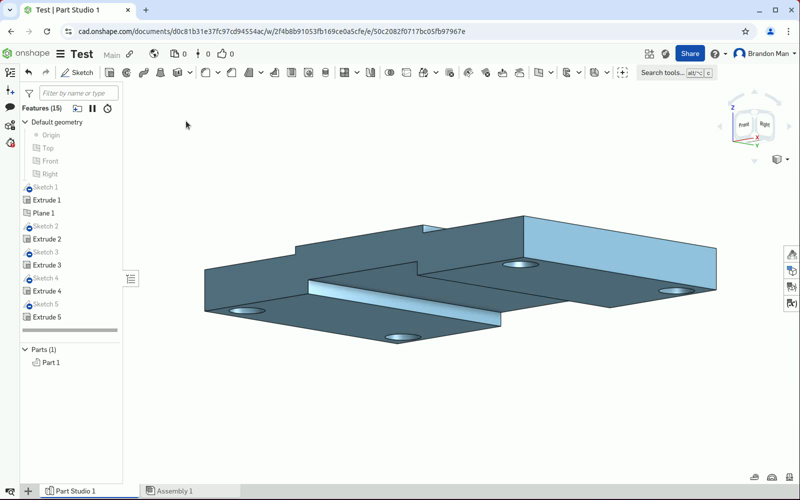
key(left, 3)
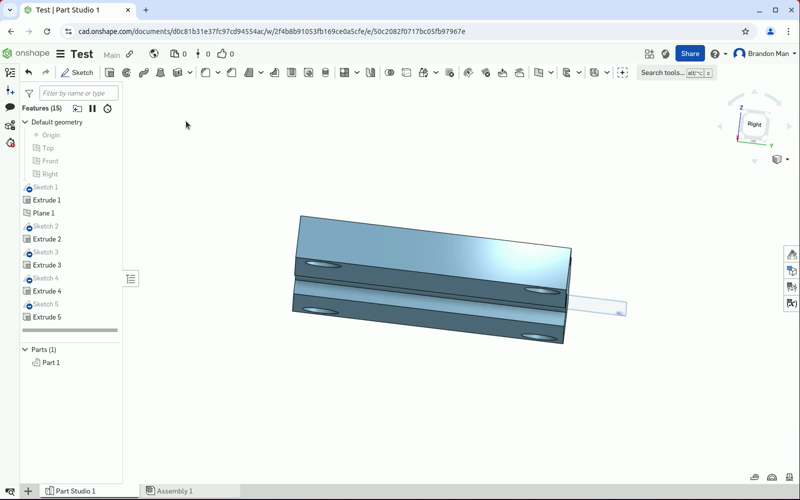
key(right, 3)
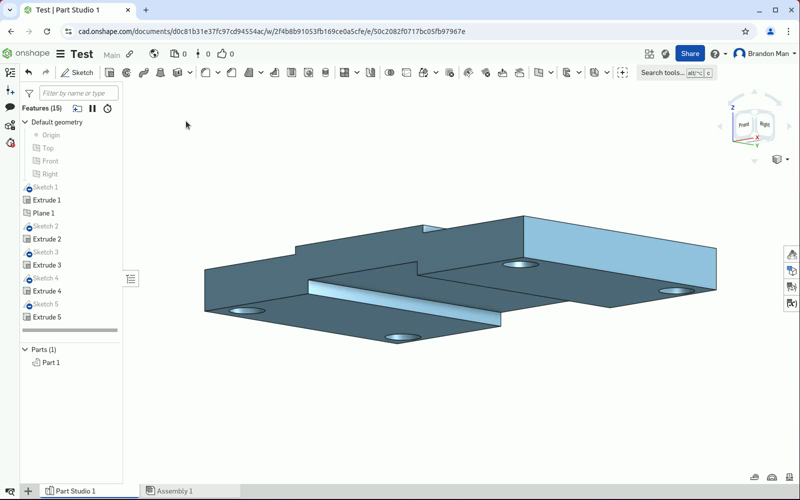
key(down, 3)
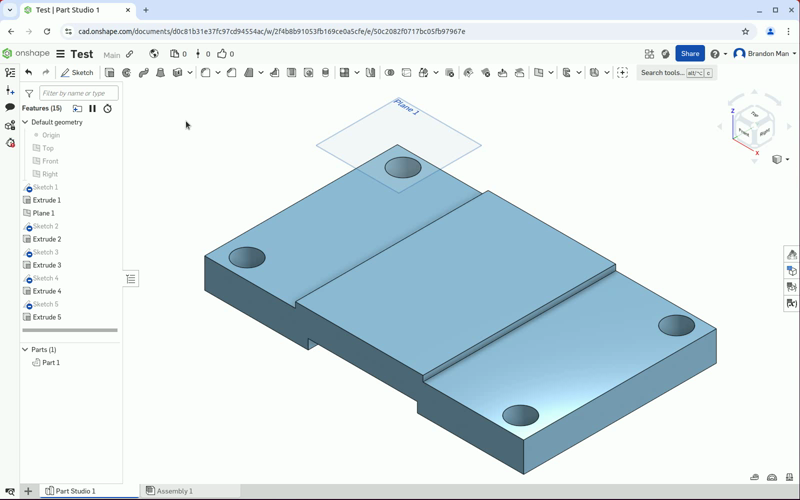
mouse_move(73, 189)
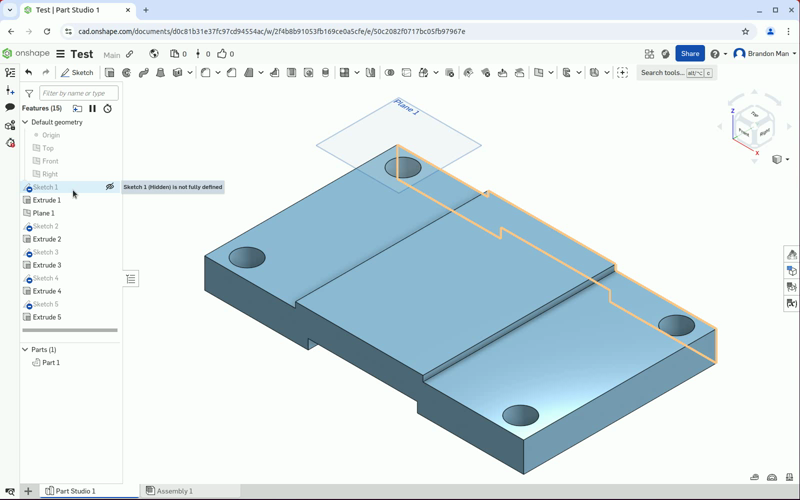
click(73, 189)